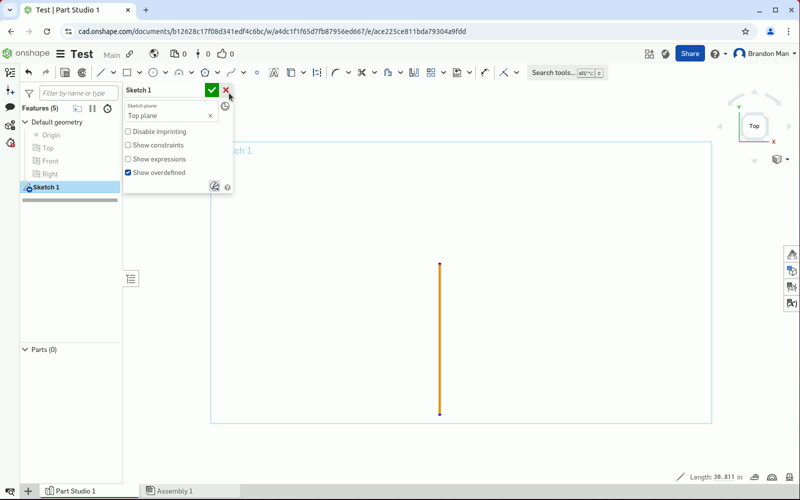
key(shift+h)
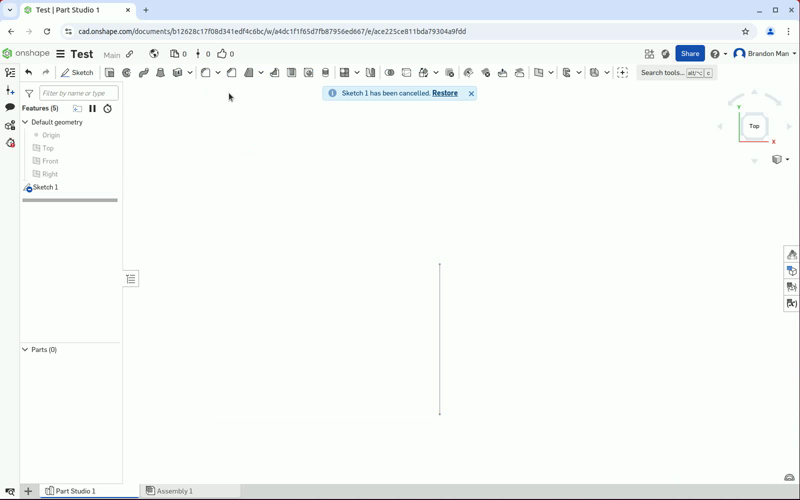
key(shift+s)
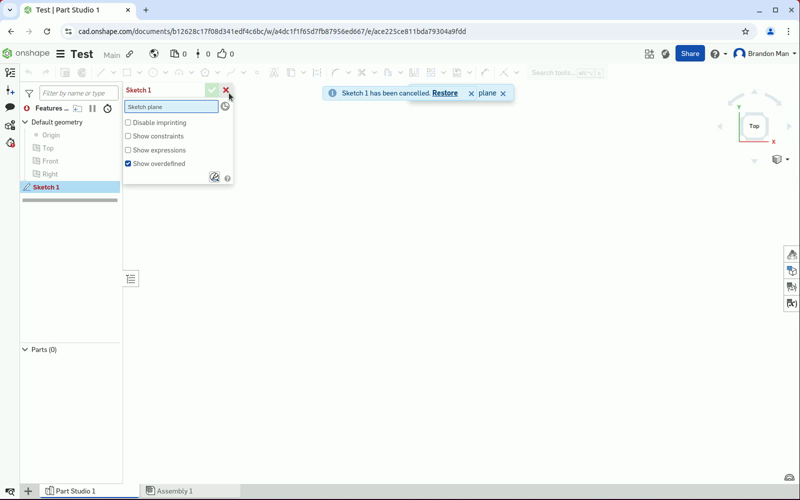
mouse_move(73, 150)
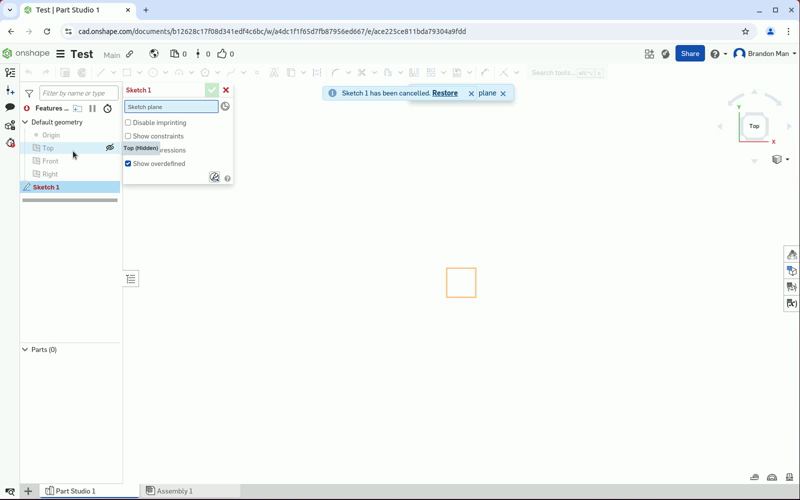
click(73, 150)
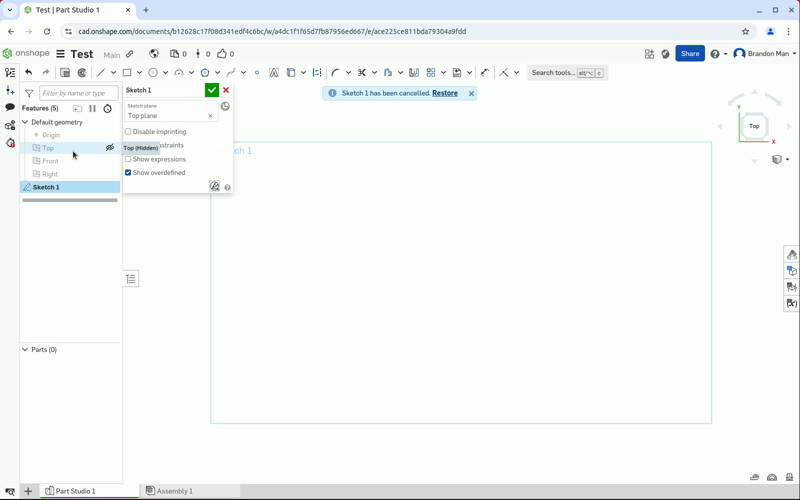
mouse_move(73, 352)
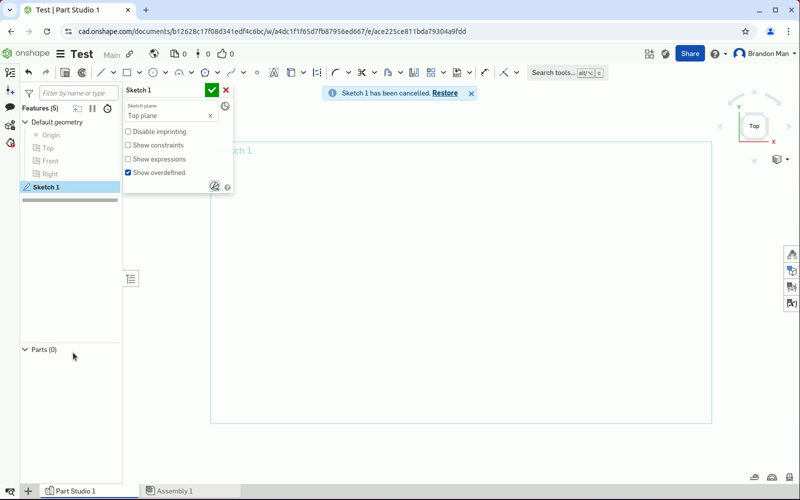
key(y)
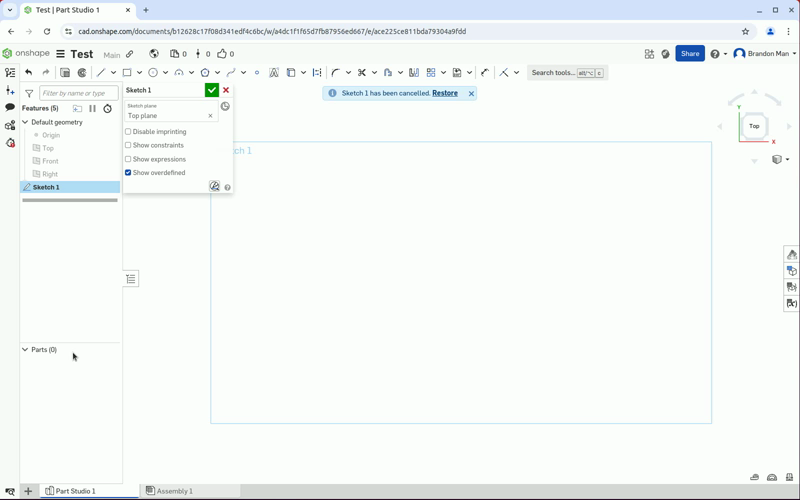
key(l)
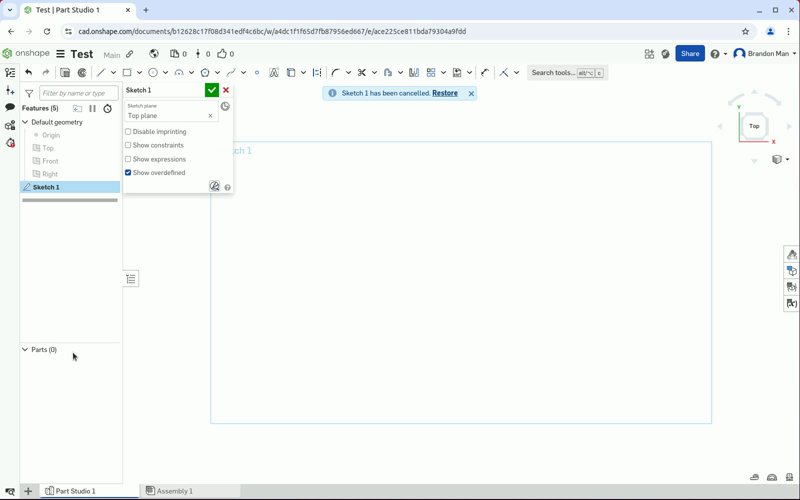
key_down(shift)
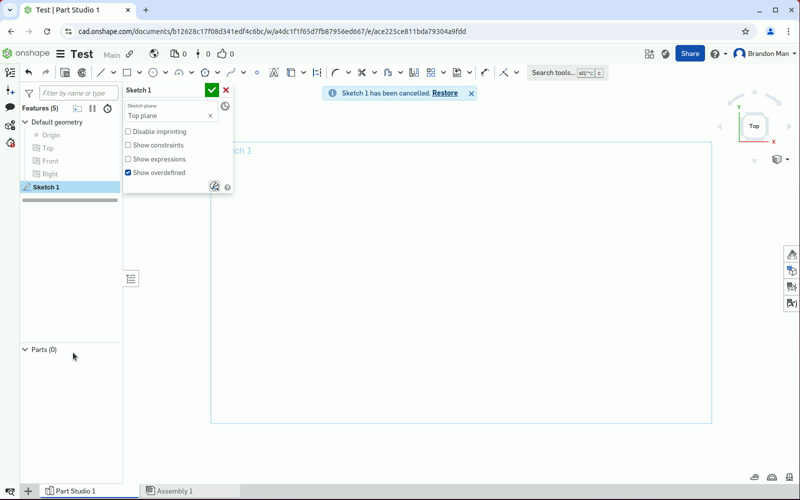
mouse_move(460, 241)
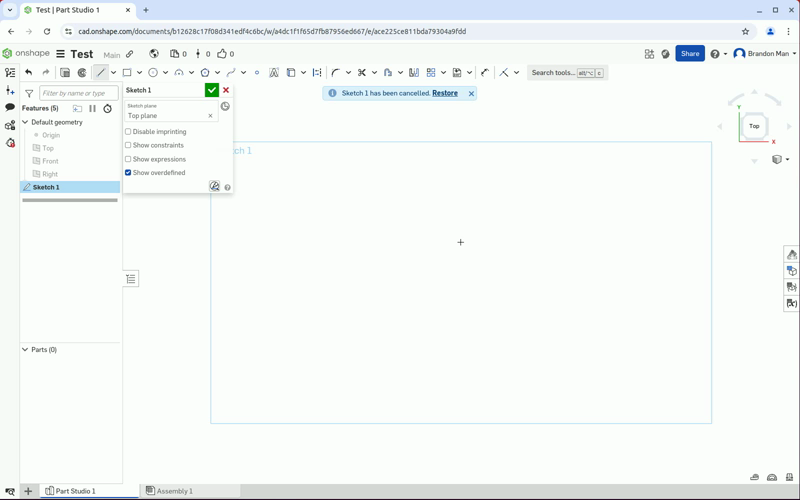
click(460, 241)
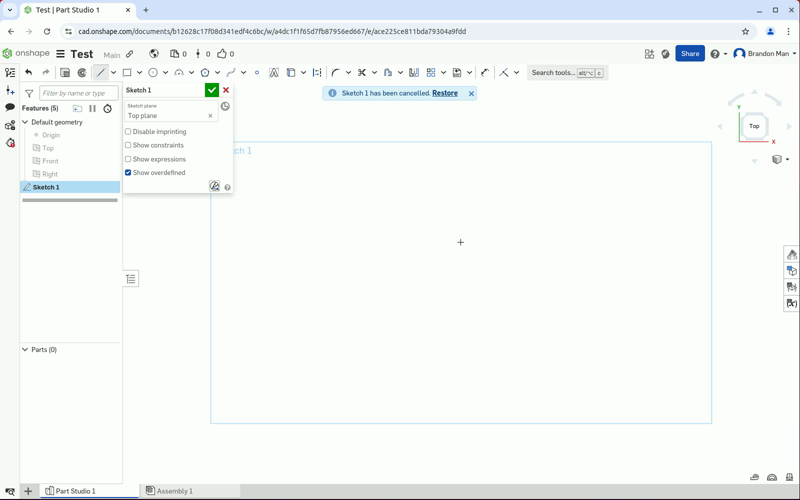
key_up(shift)
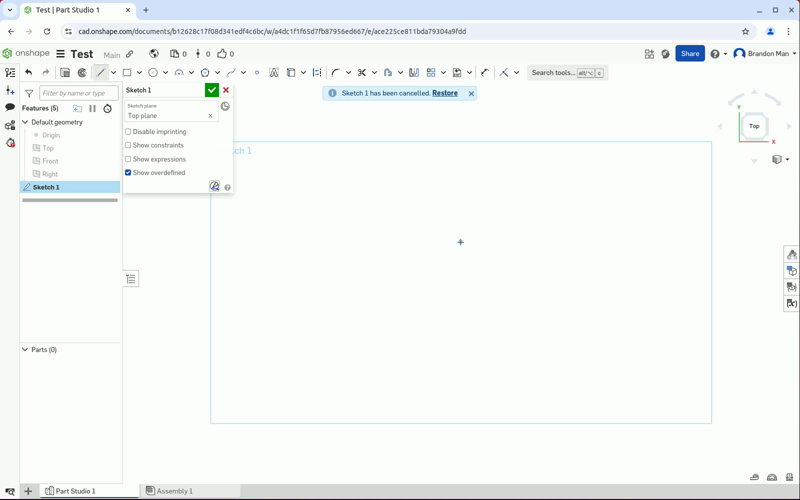
key_down(shift)
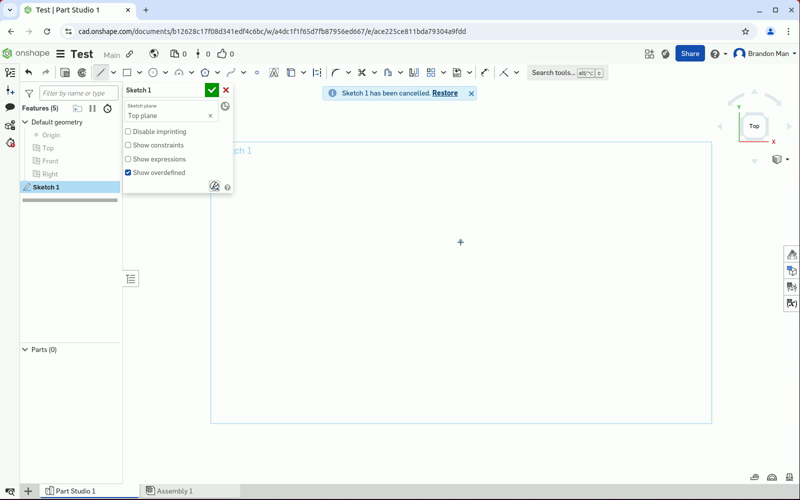
mouse_move(490, 241)
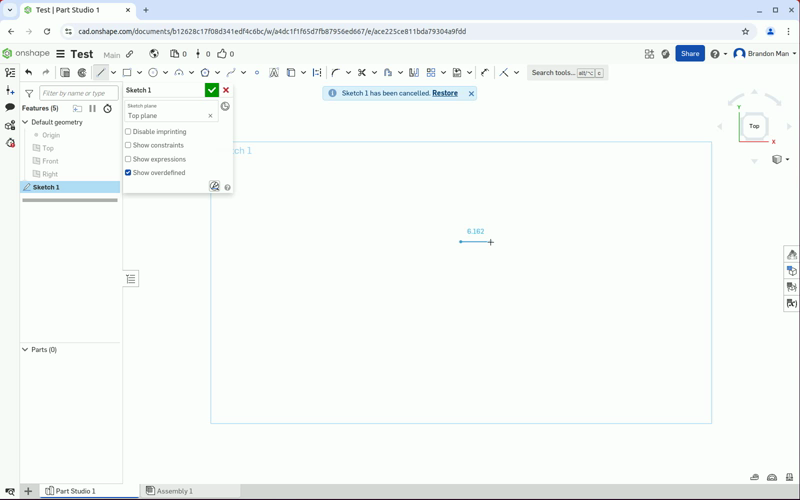
mouse_move(513, 241)
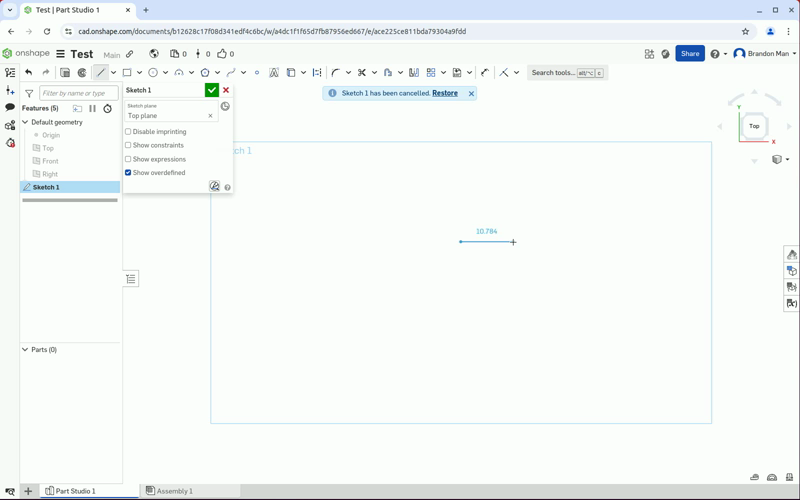
click(513, 241)
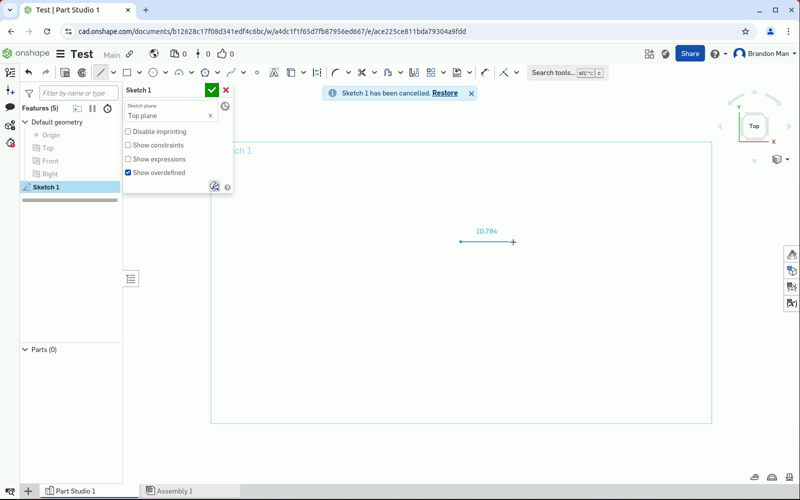
key_up(shift)
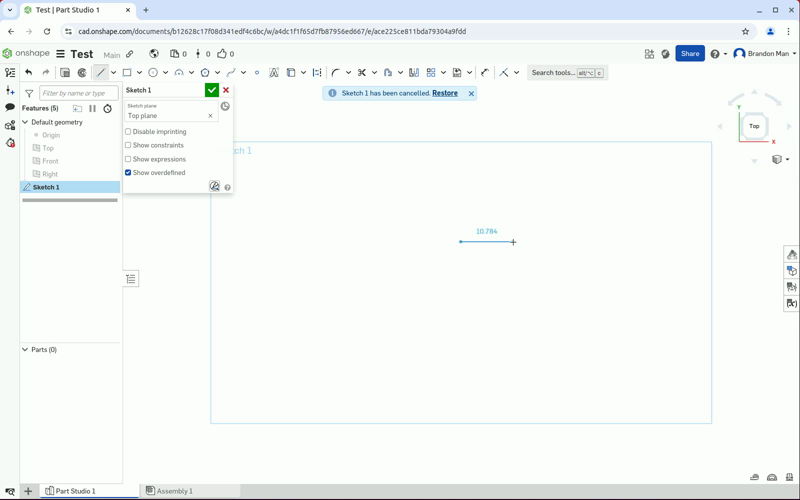
key_down(shift)
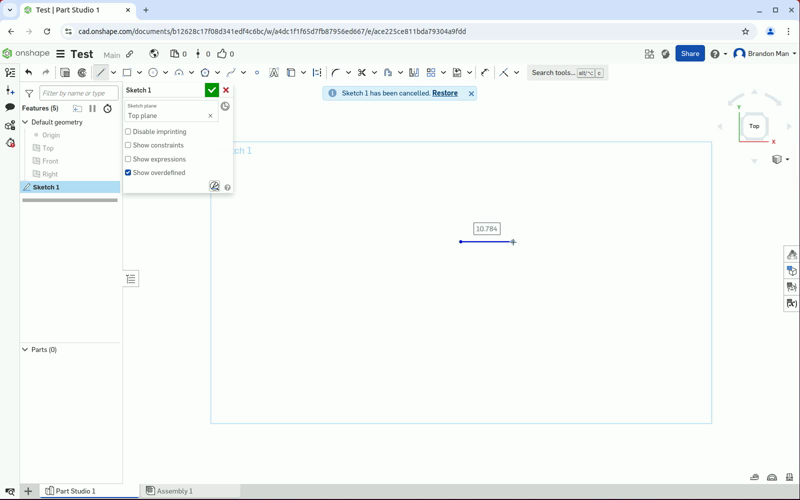
mouse_move(543, 241)
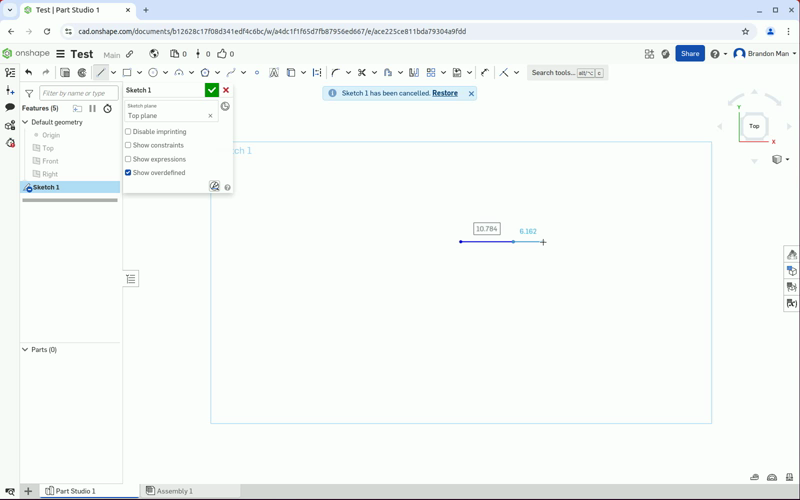
mouse_move(513, 216)
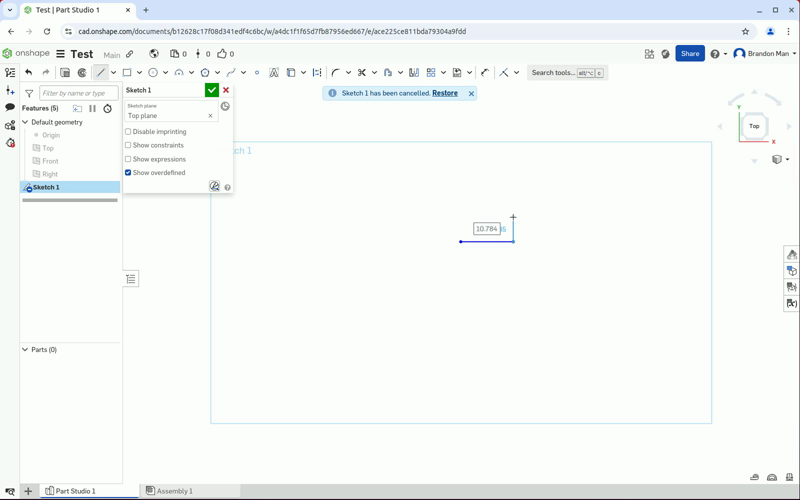
click(513, 216)
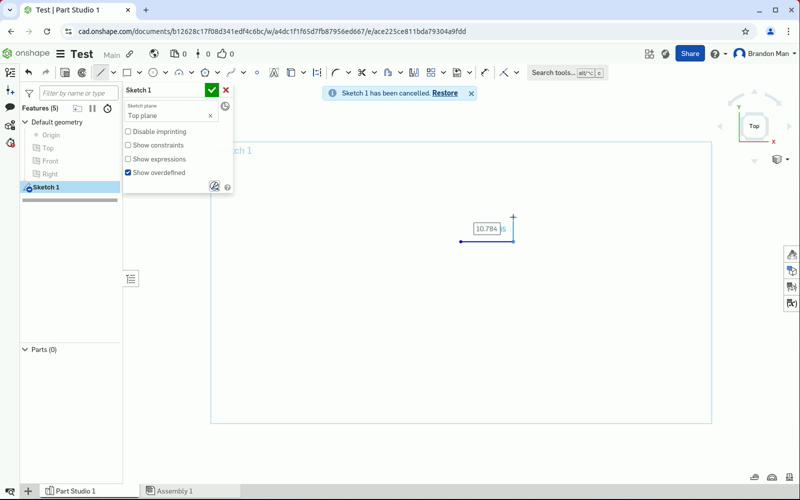
key_up(shift)
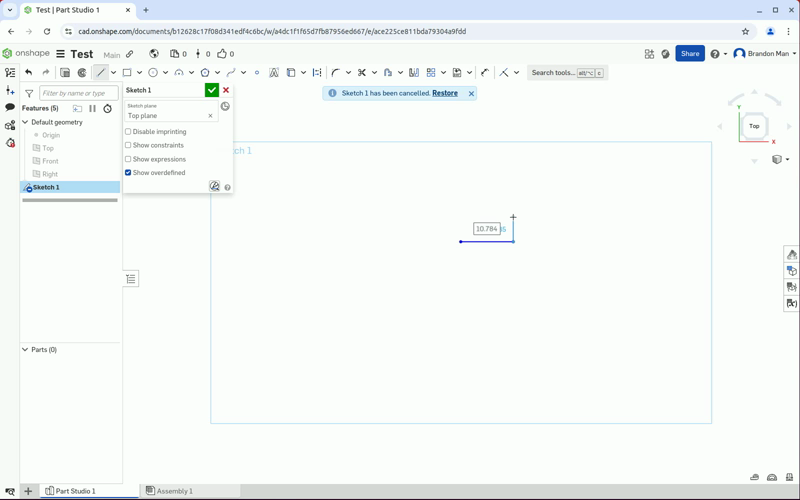
key_down(shift)
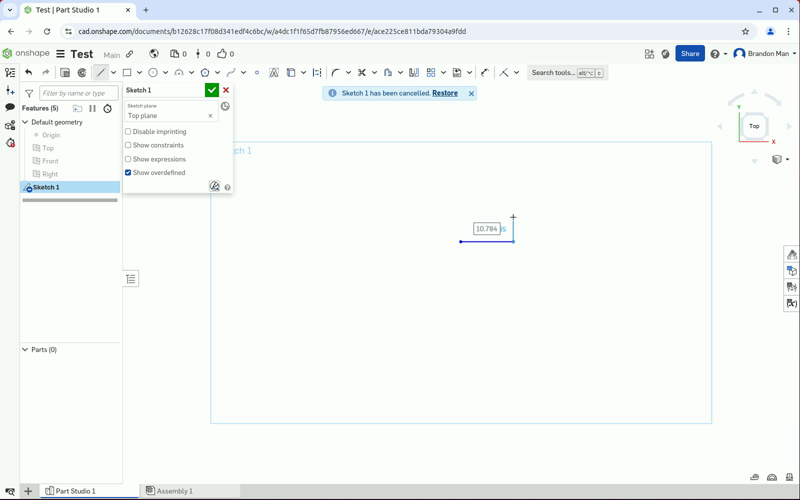
mouse_move(543, 216)
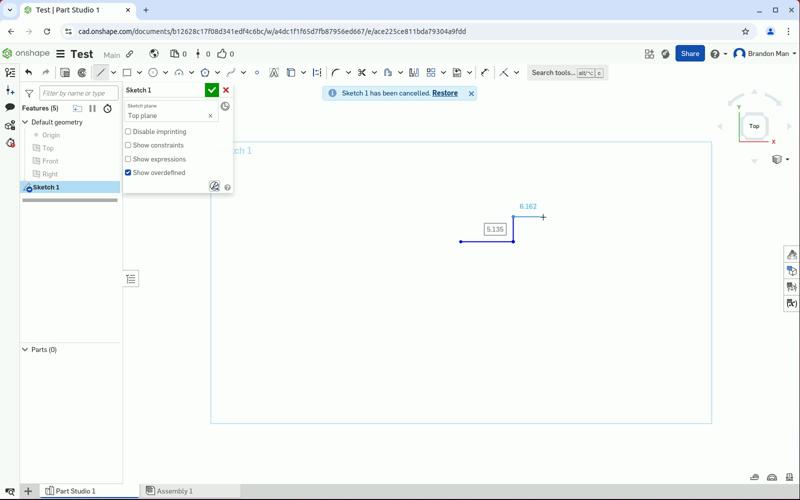
mouse_move(460, 216)
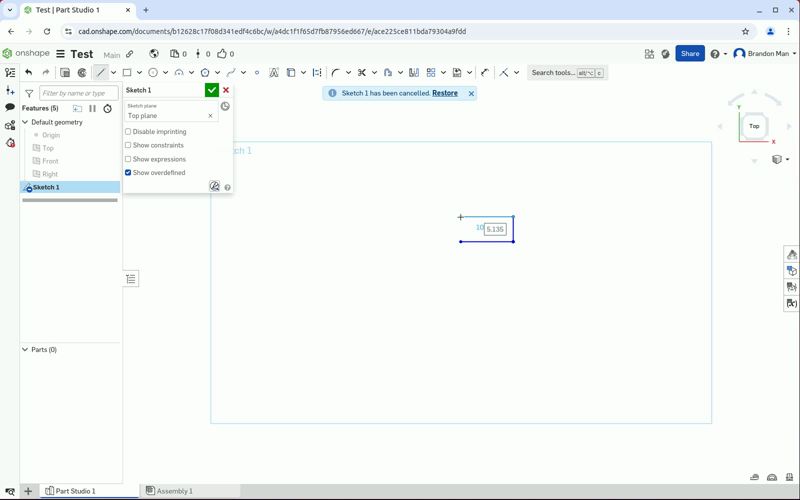
click(460, 216)
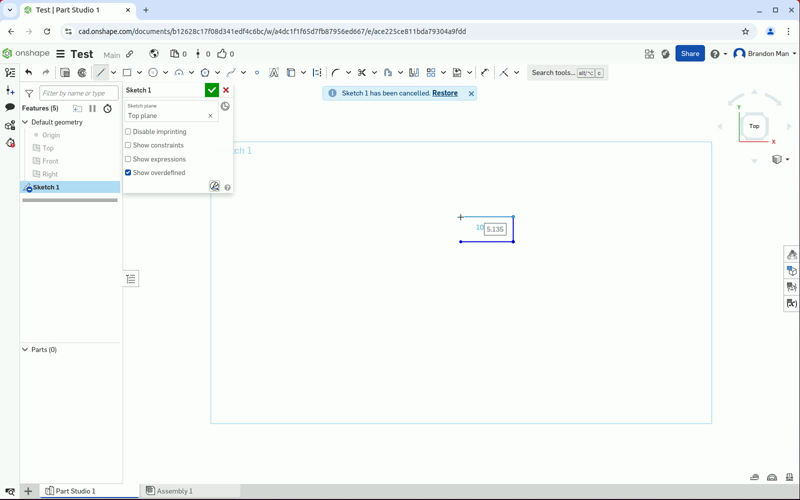
key_up(shift)
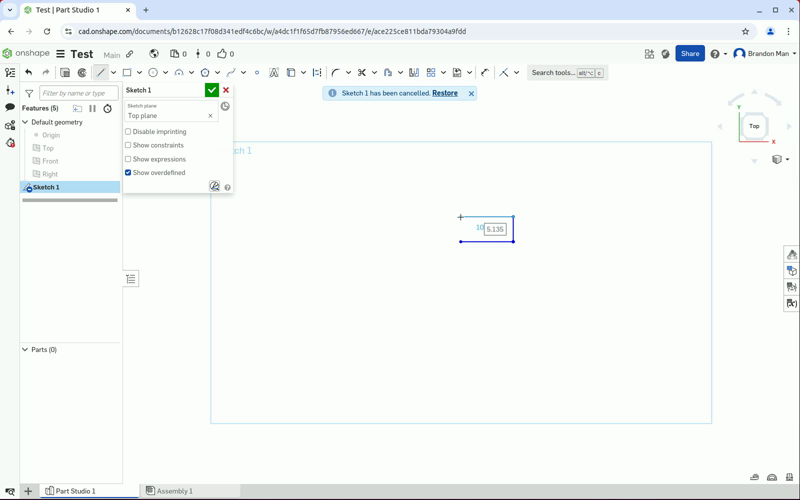
mouse_move(490, 216)
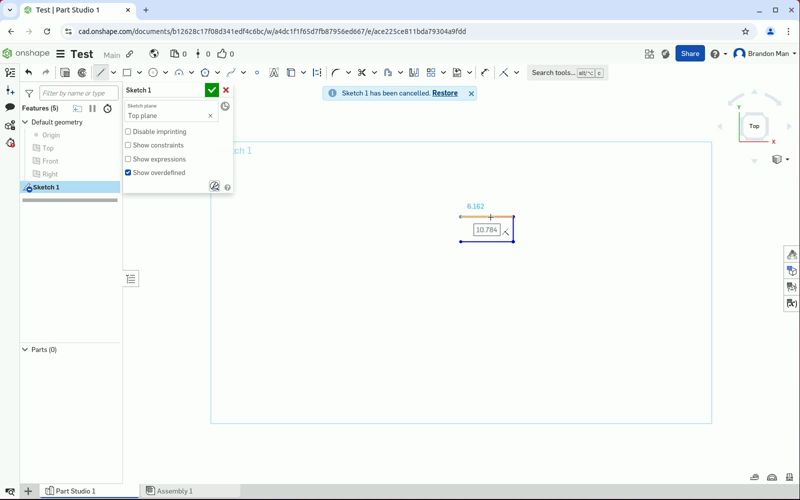
key_down(shift)
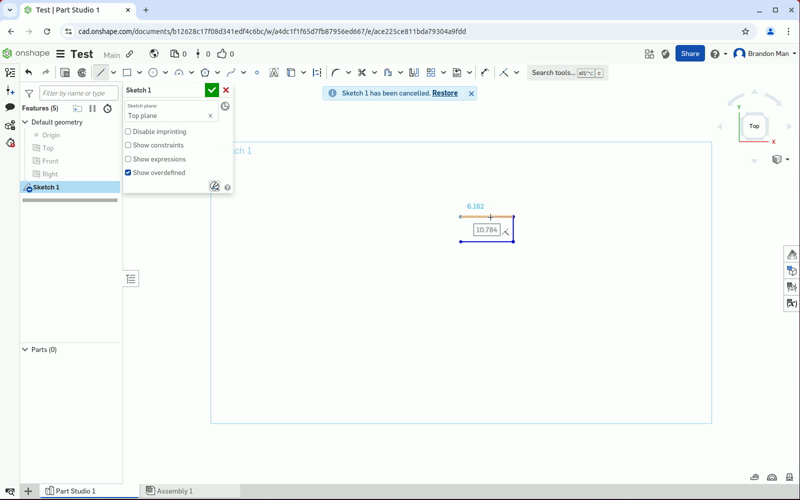
mouse_move(460, 241)
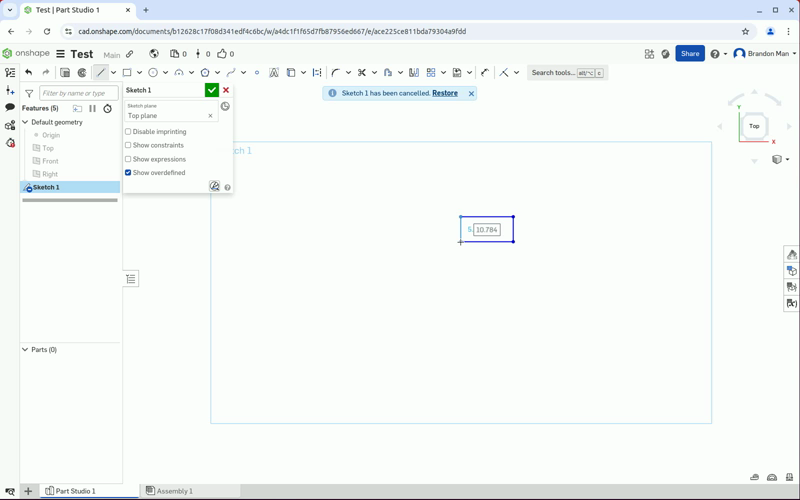
key_up(shift)
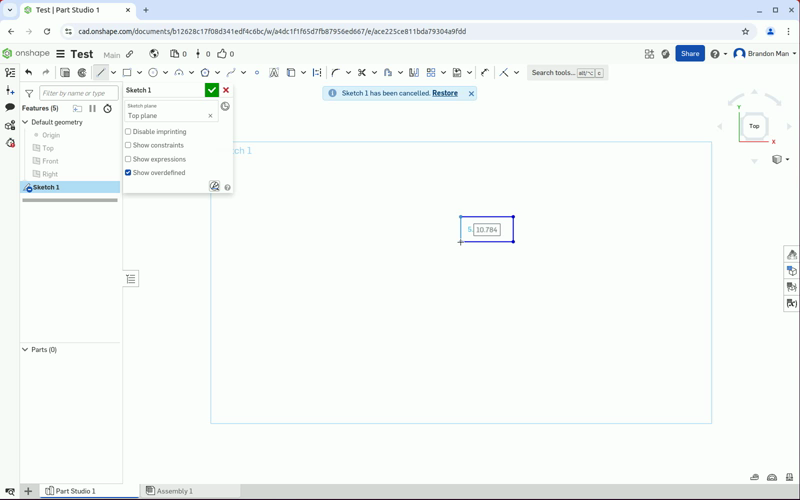
click(460, 241)
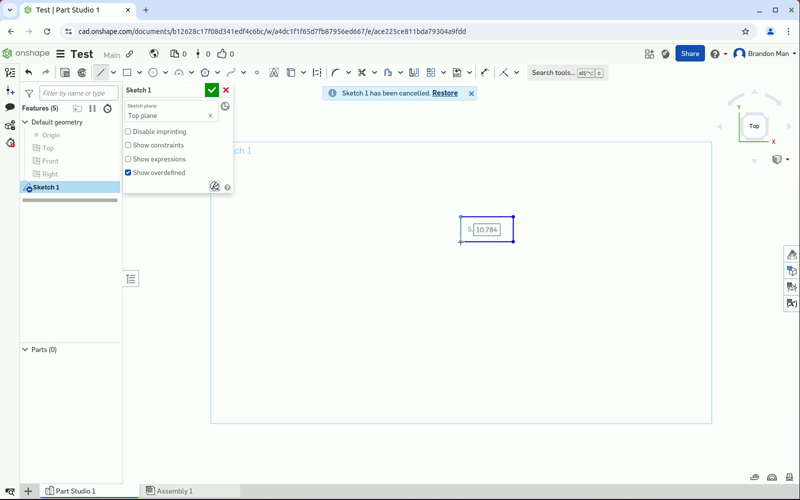
key(esc)
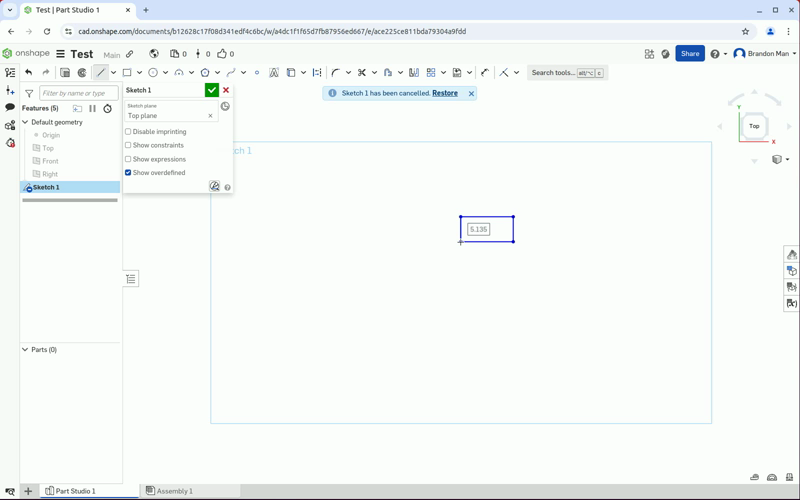
key(c)
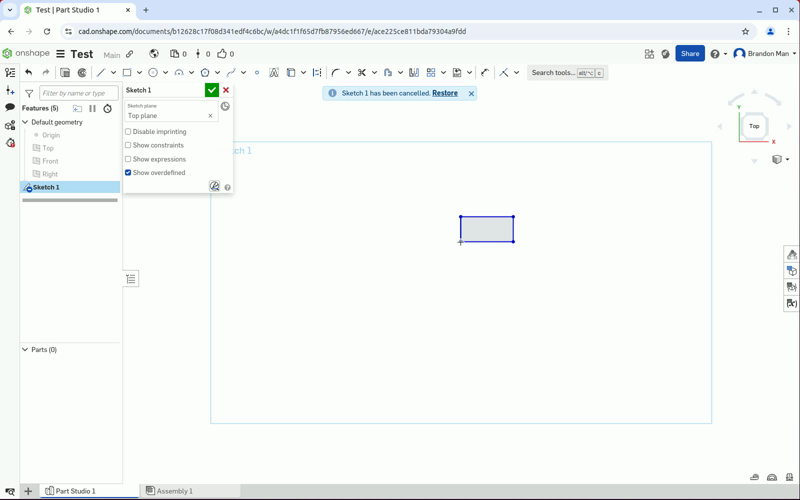
key_down(shift)
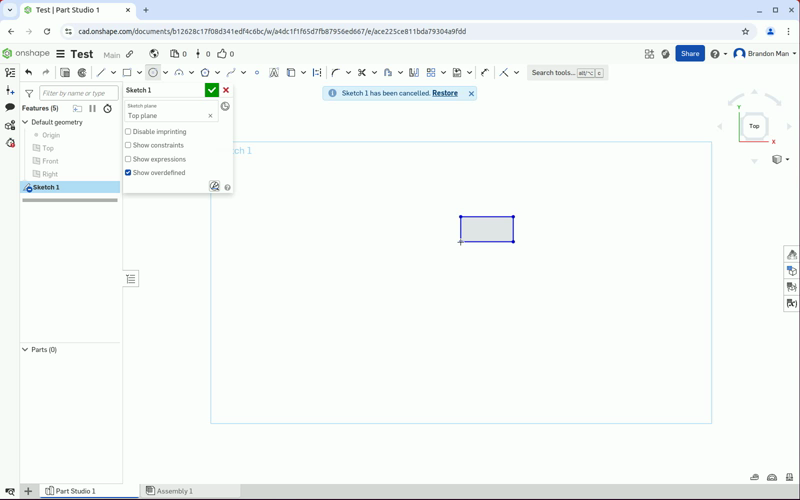
mouse_move(471, 229)
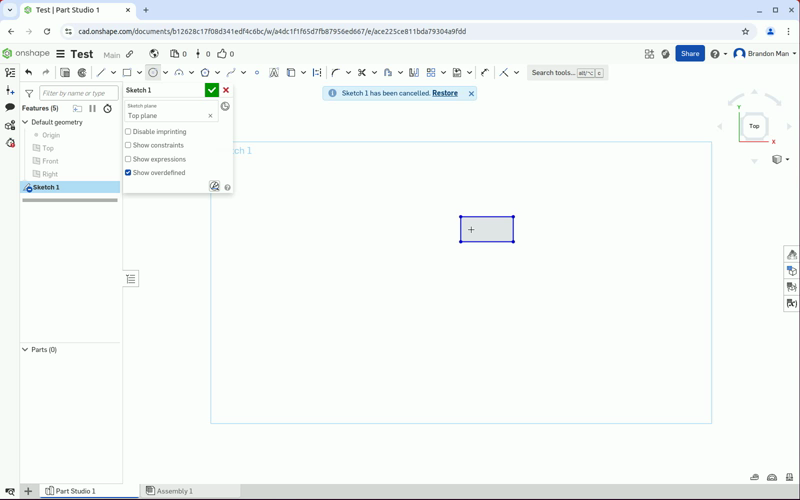
click(471, 229)
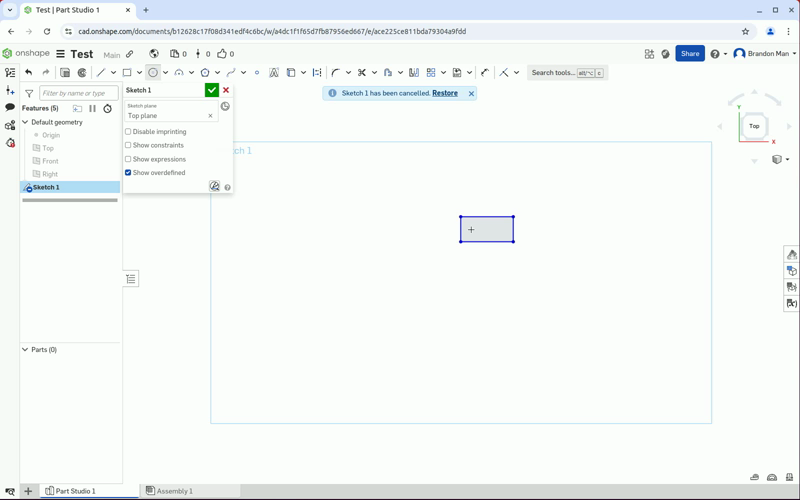
key_up(shift)
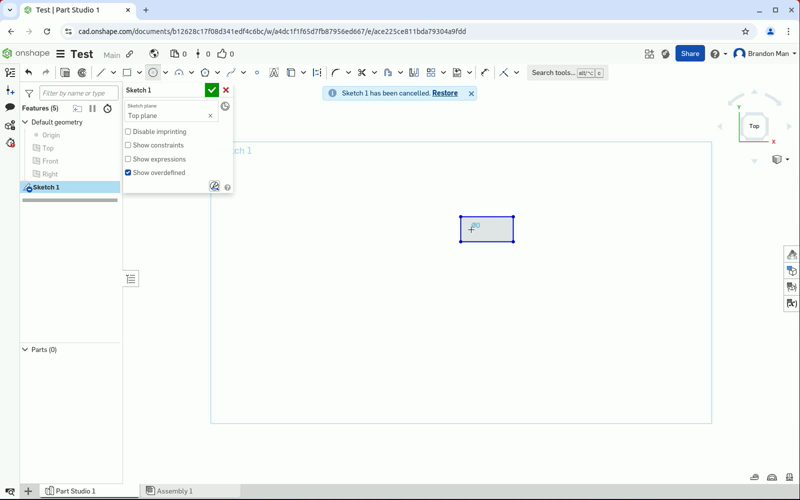
mouse_move(474, 229)
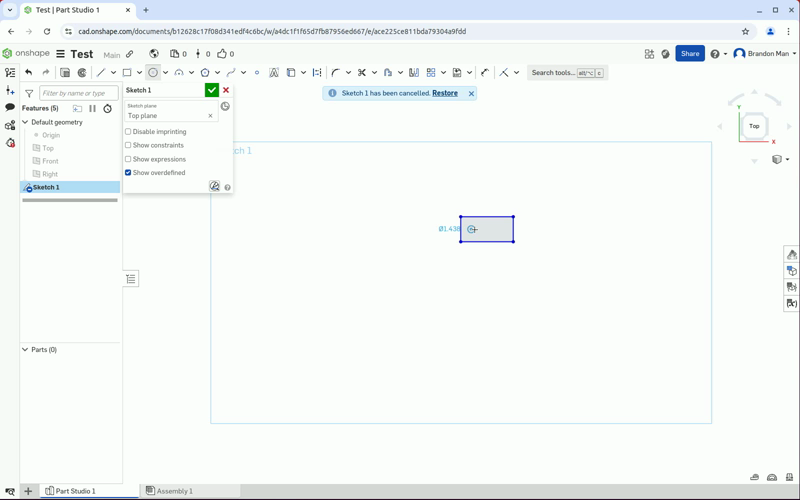
click(474, 229)
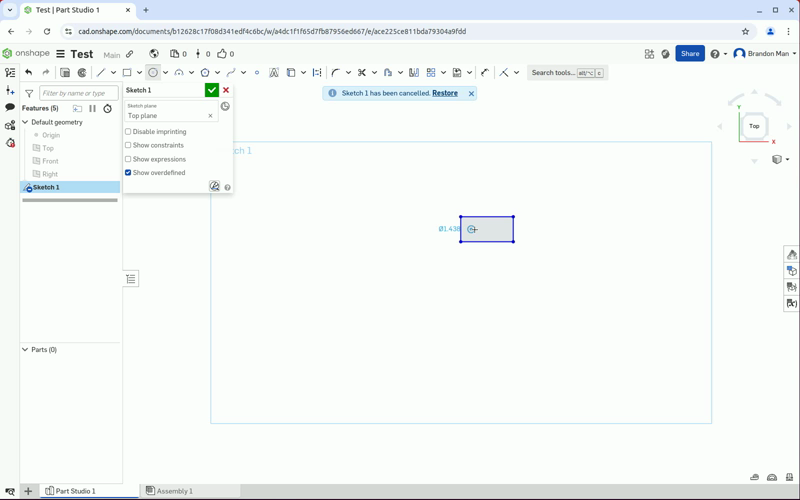
key(esc)
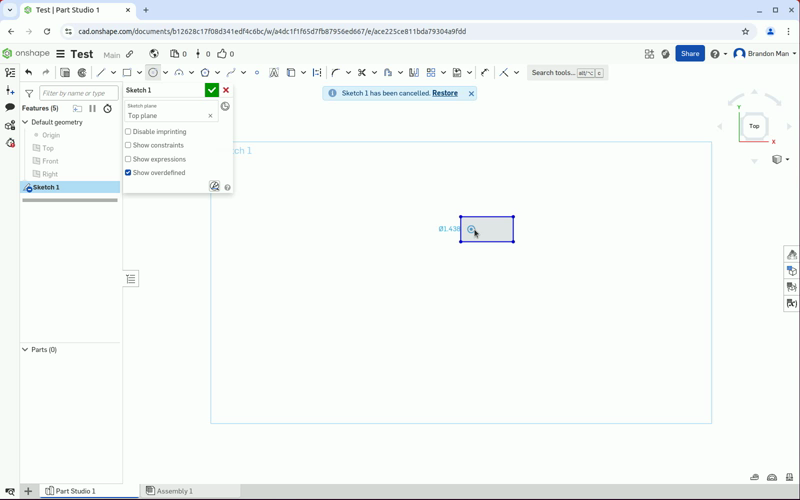
key(c)
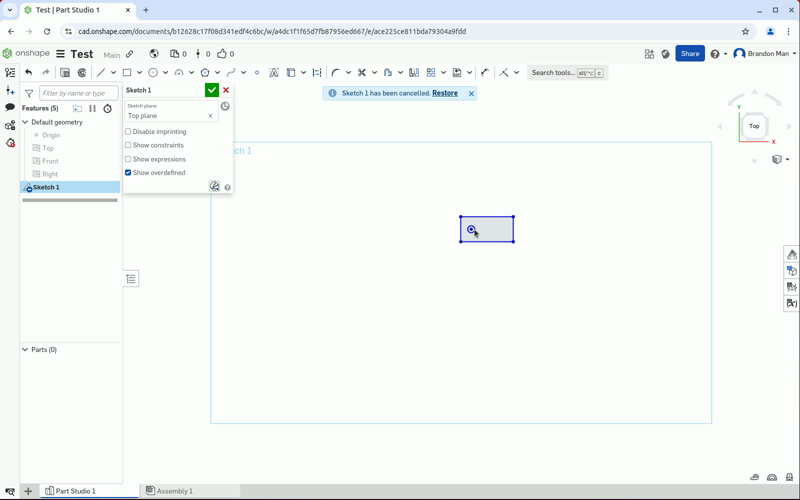
key_down(shift)
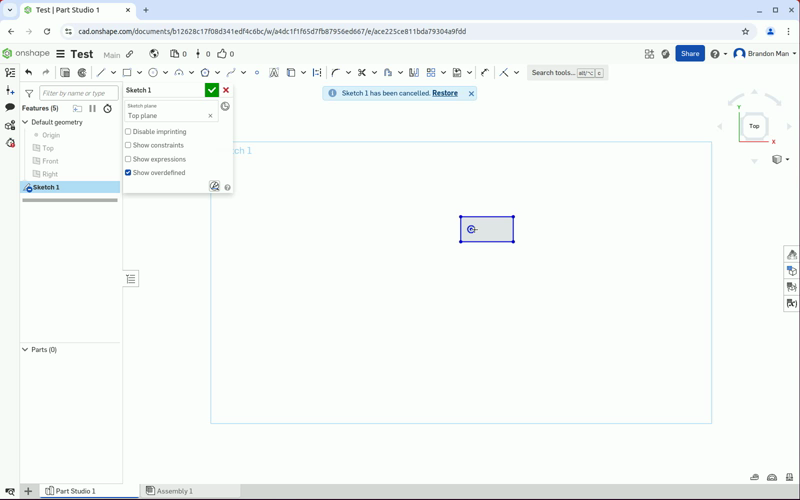
mouse_move(487, 229)
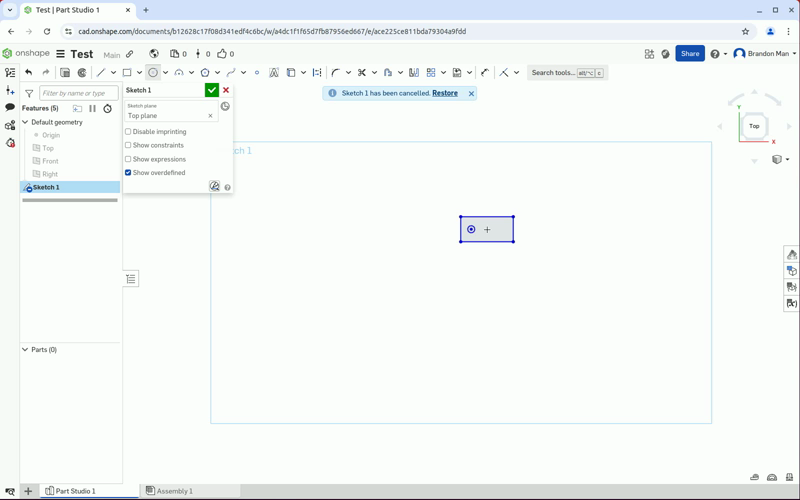
click(487, 229)
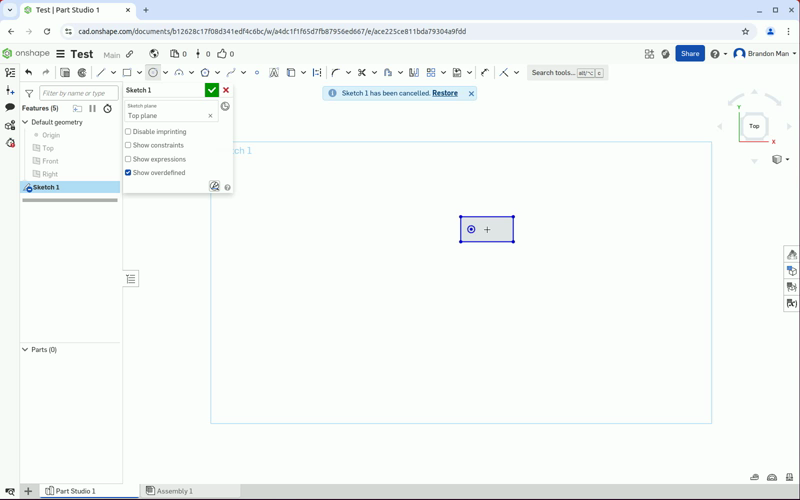
key_up(shift)
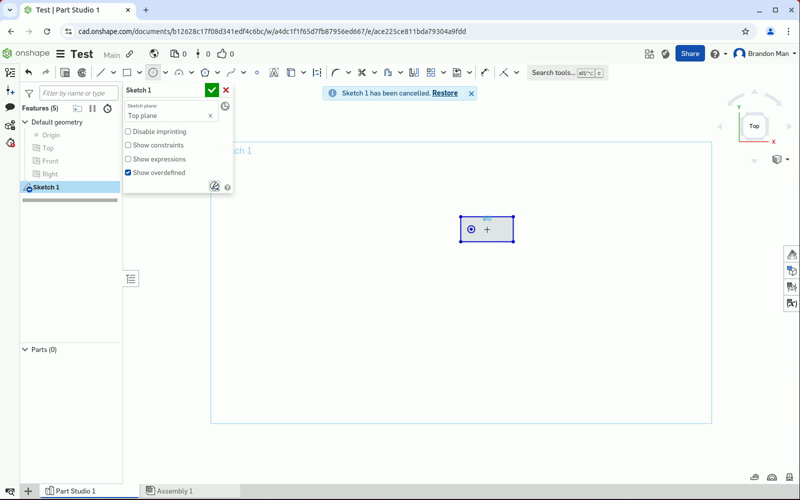
mouse_move(491, 229)
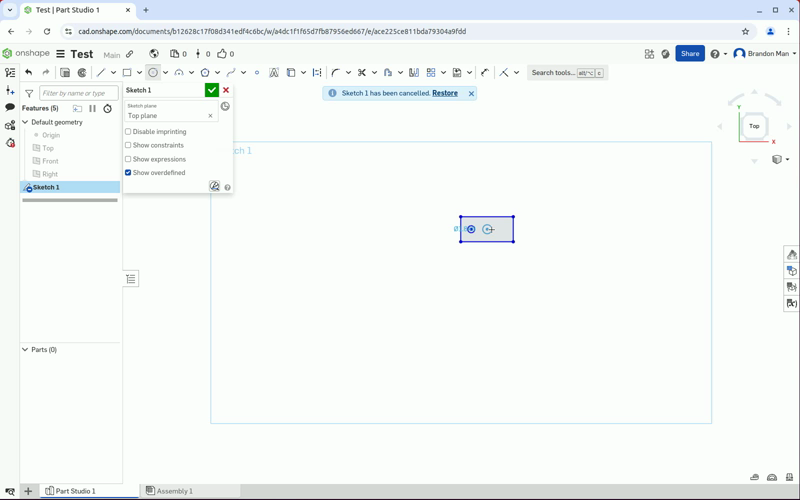
click(491, 229)
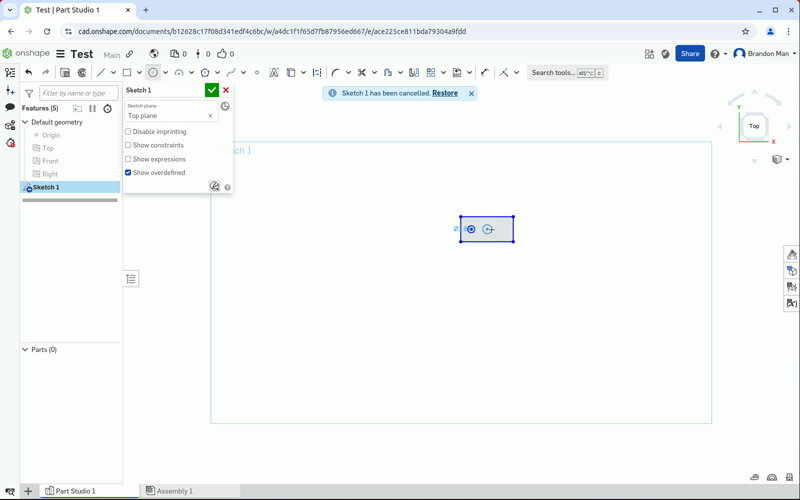
key(esc)
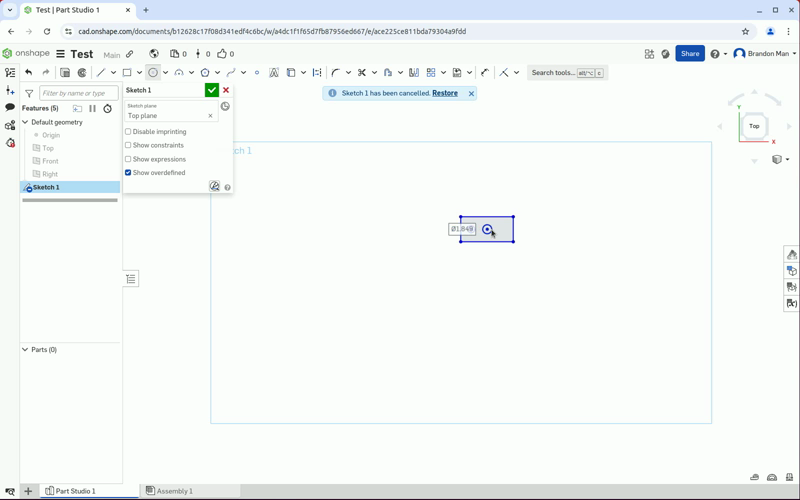
key(c)
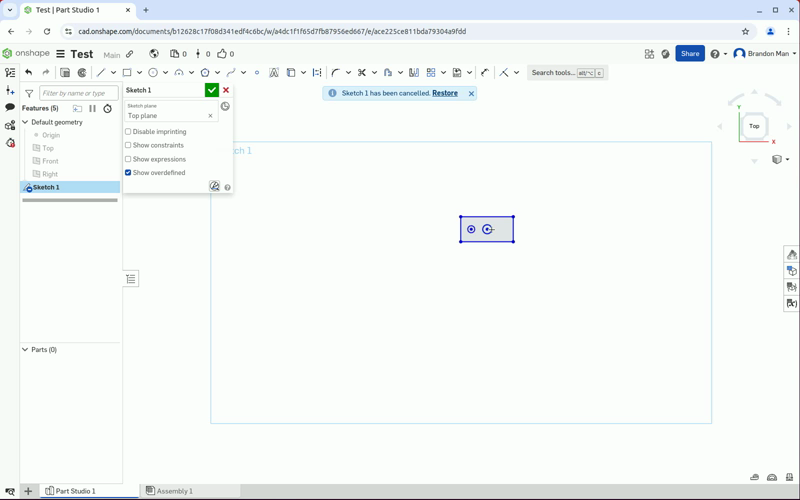
key_down(shift)
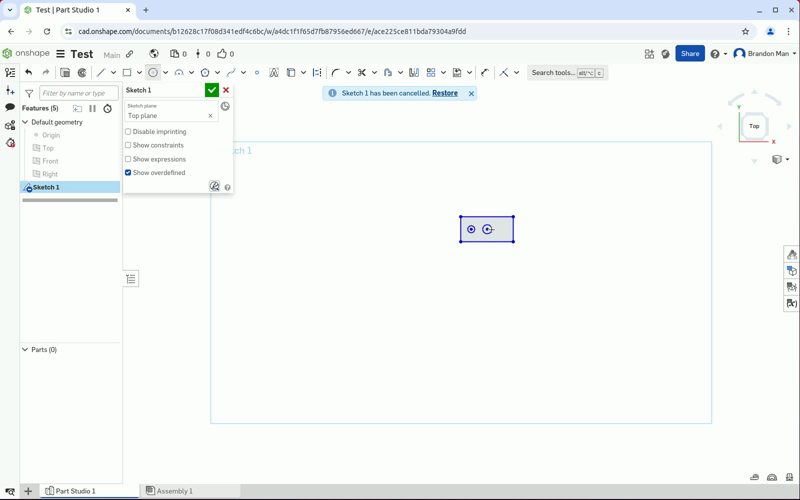
mouse_move(502, 229)
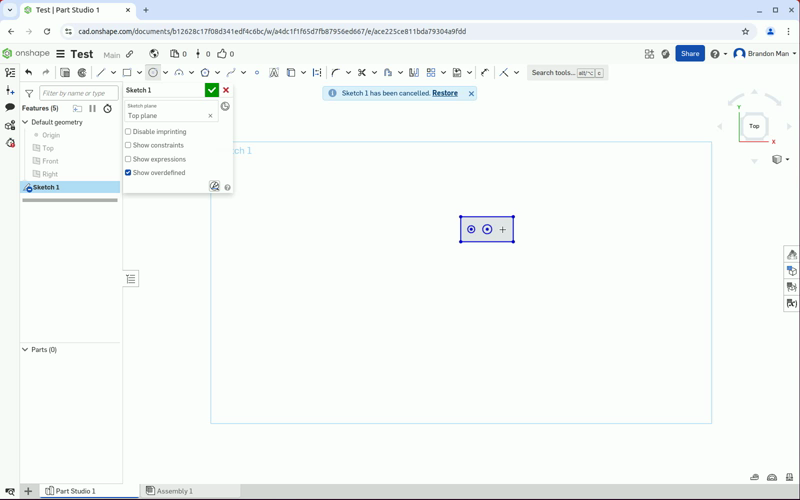
click(502, 229)
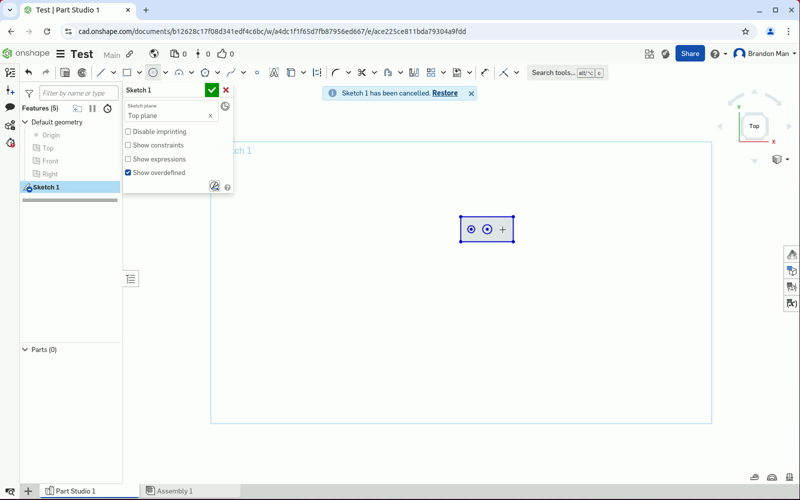
key_up(shift)
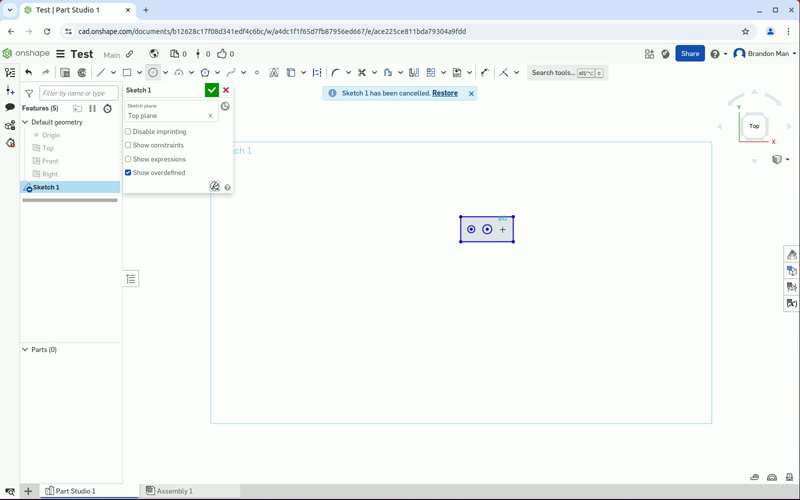
mouse_move(505, 229)
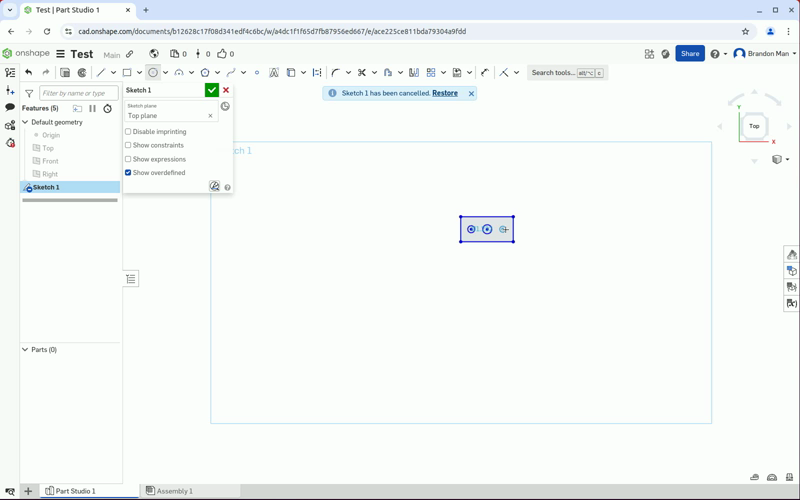
click(505, 229)
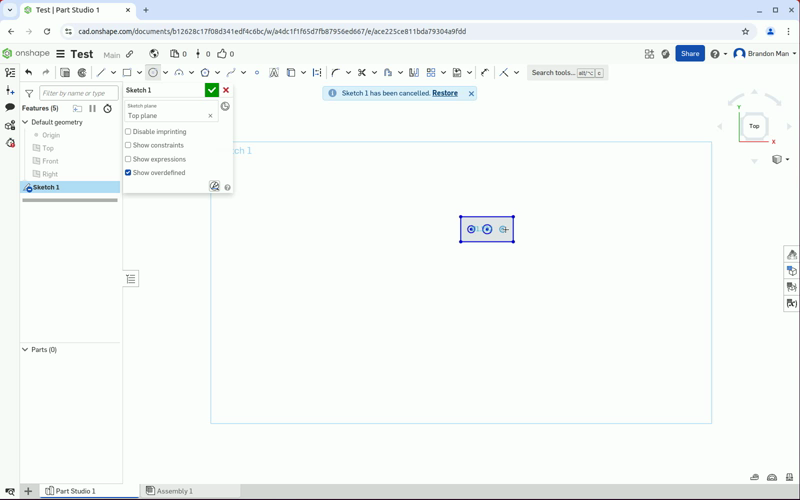
key(esc)
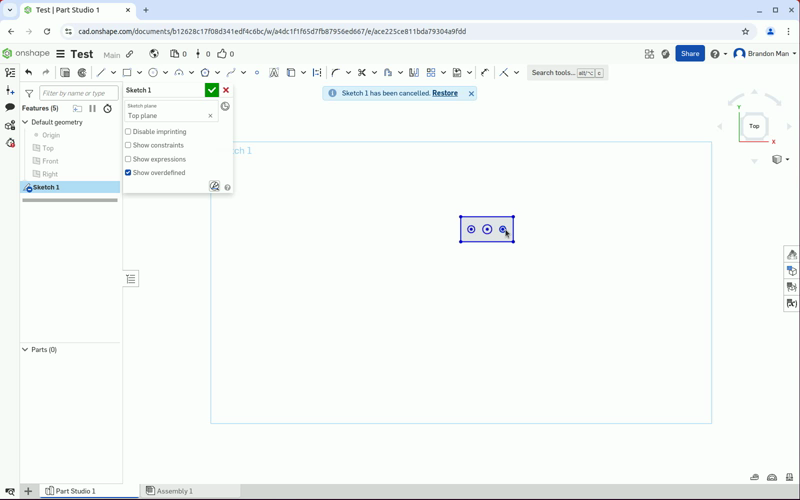
mouse_move(505, 239)
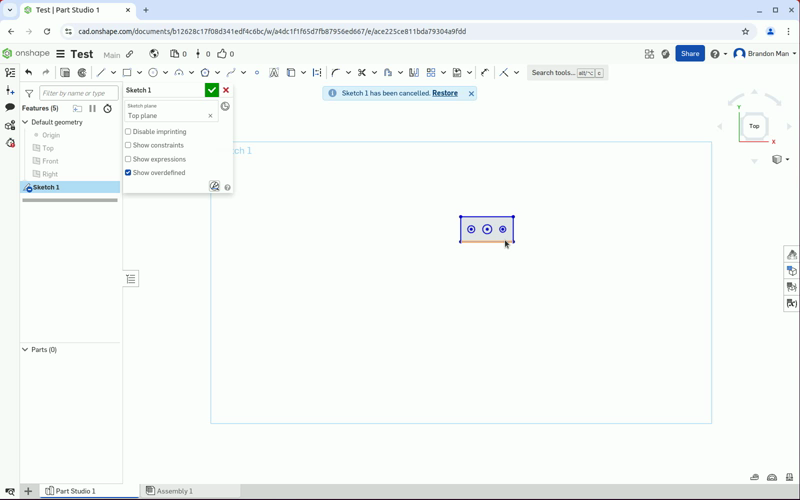
scroll(6)
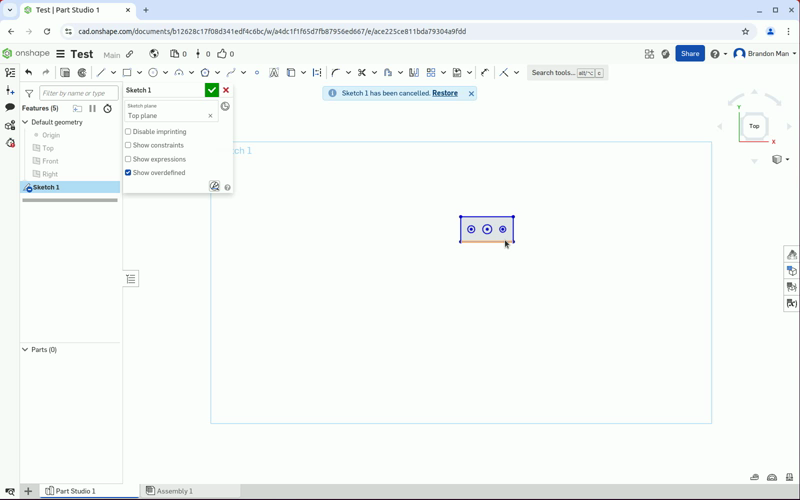
scroll(6)
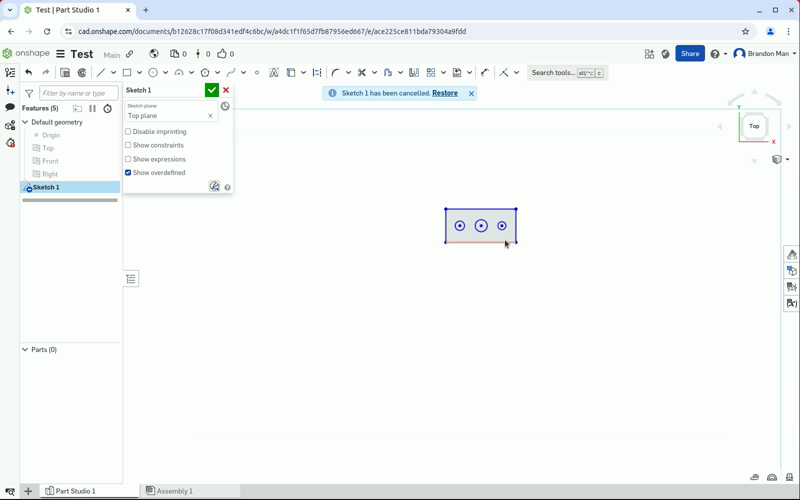
scroll(6)
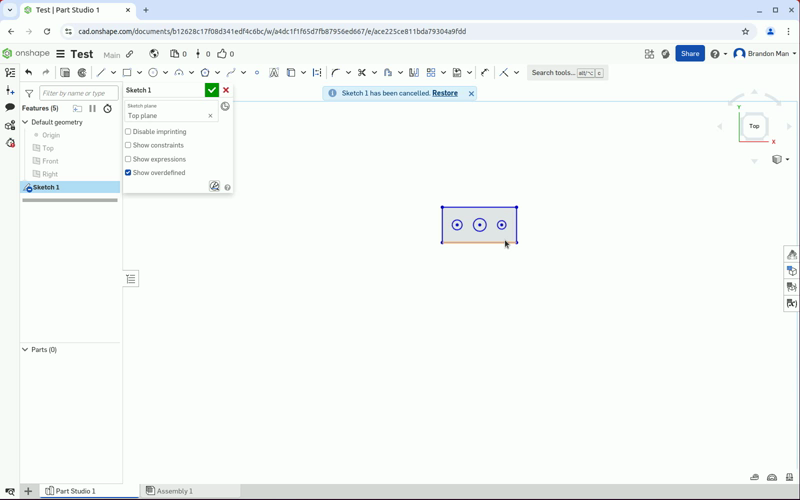
scroll(6)
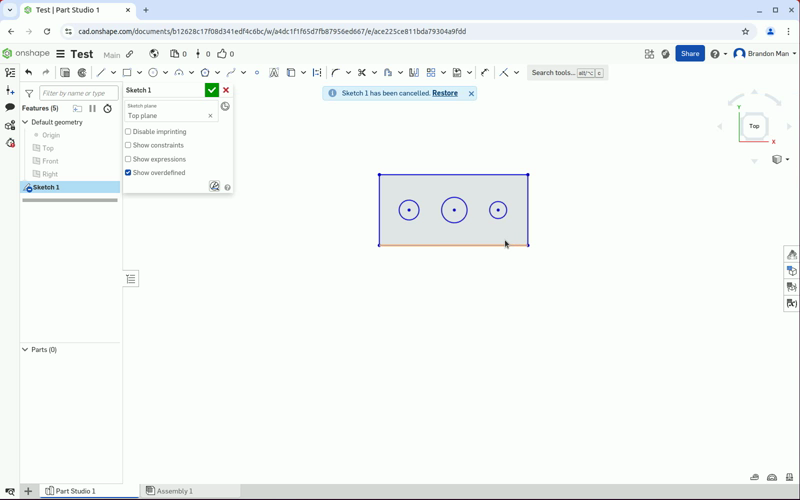
scroll(6)
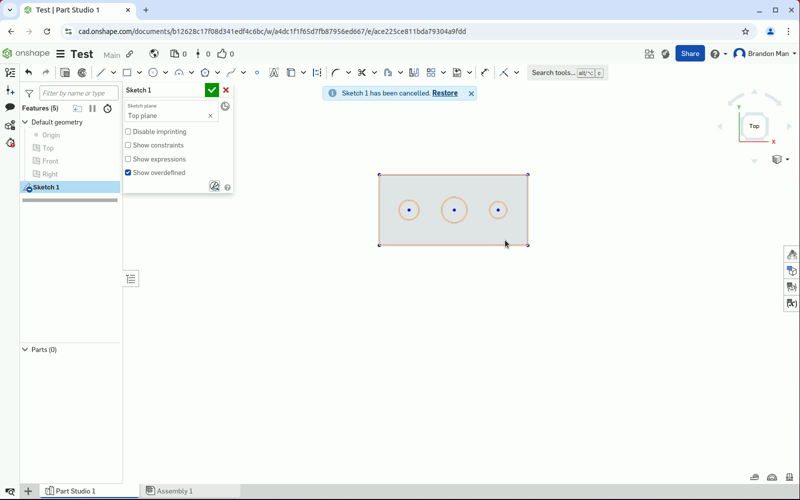
scroll(6)
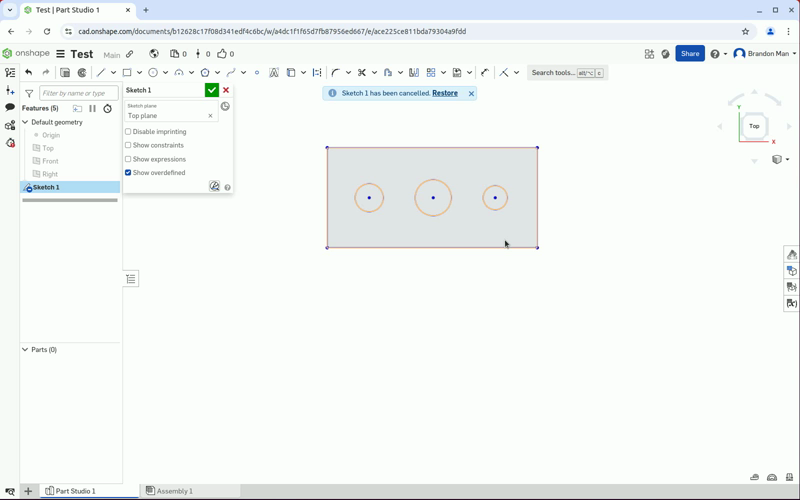
scroll(6)
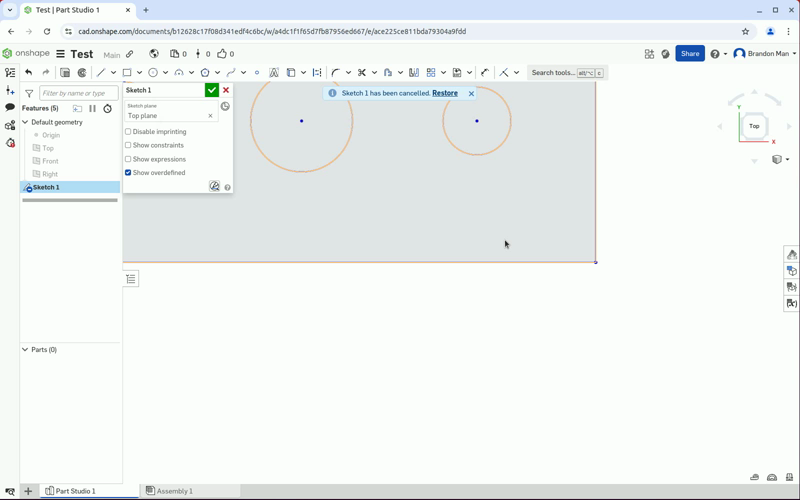
click(505, 239)
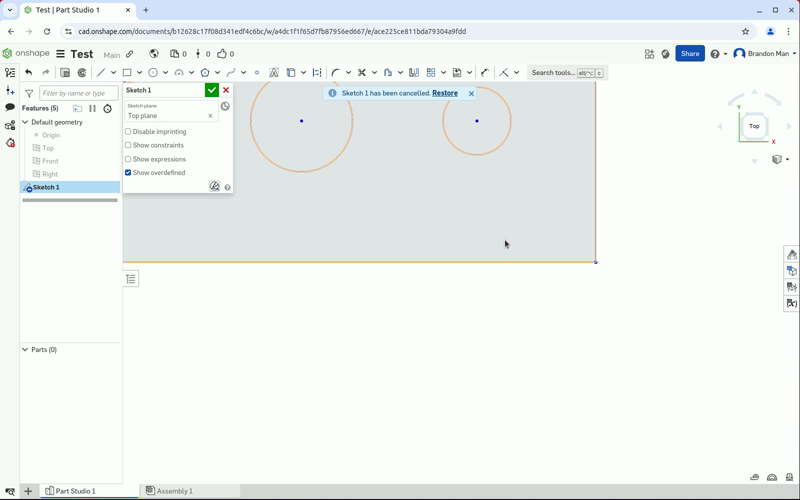
scroll(-6)
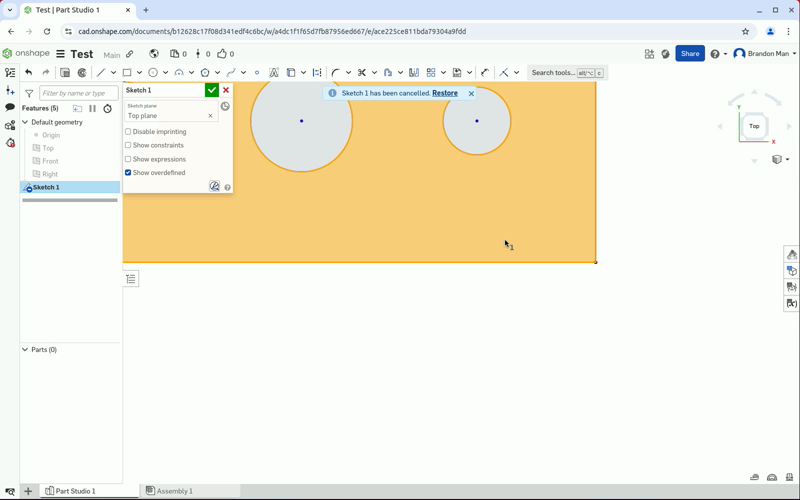
scroll(-6)
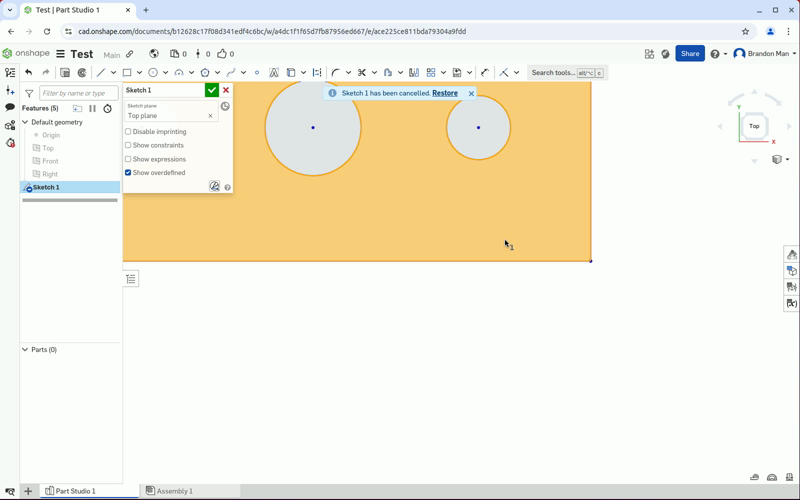
scroll(-6)
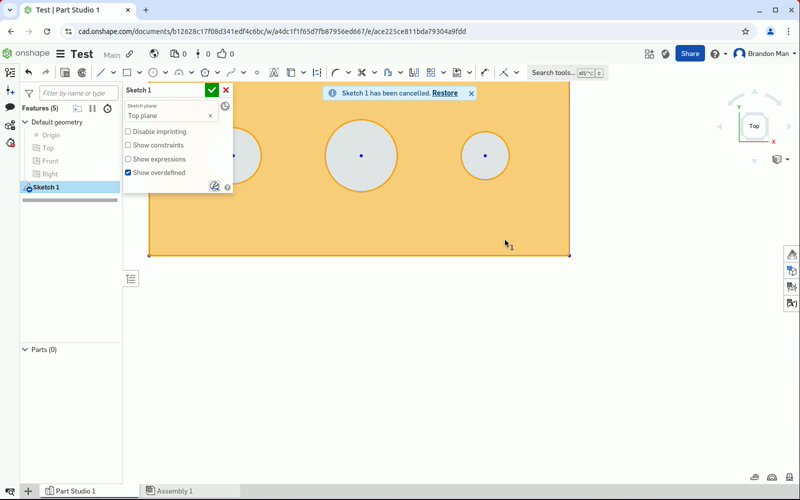
scroll(-6)
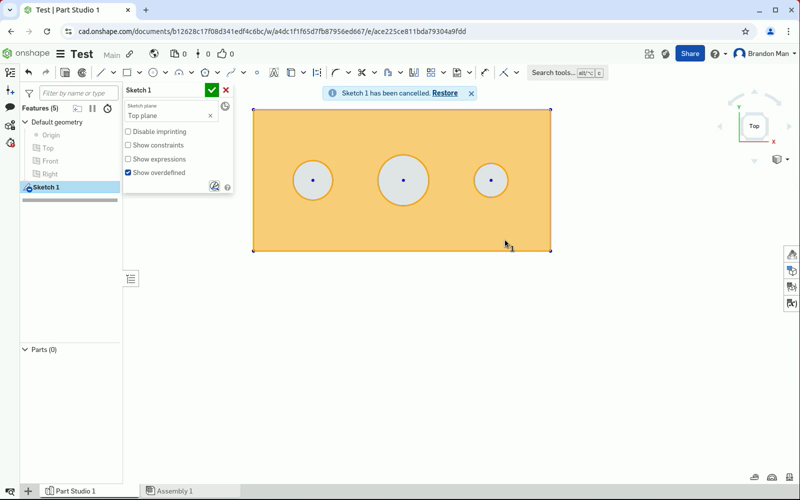
scroll(-6)
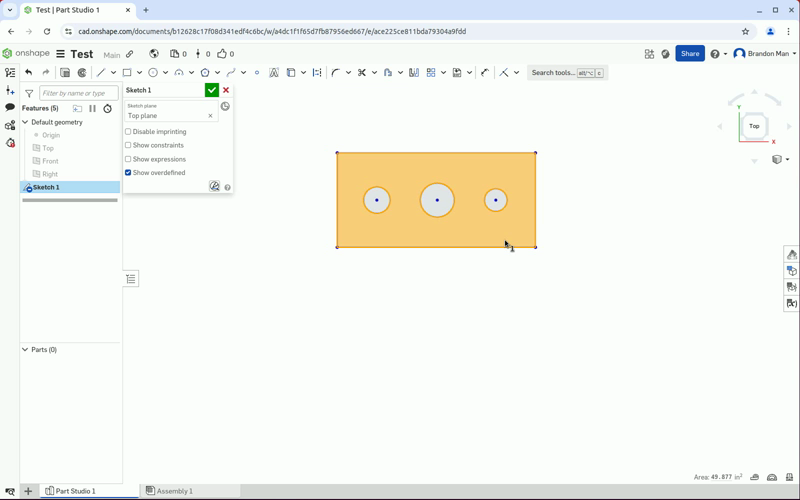
scroll(-6)
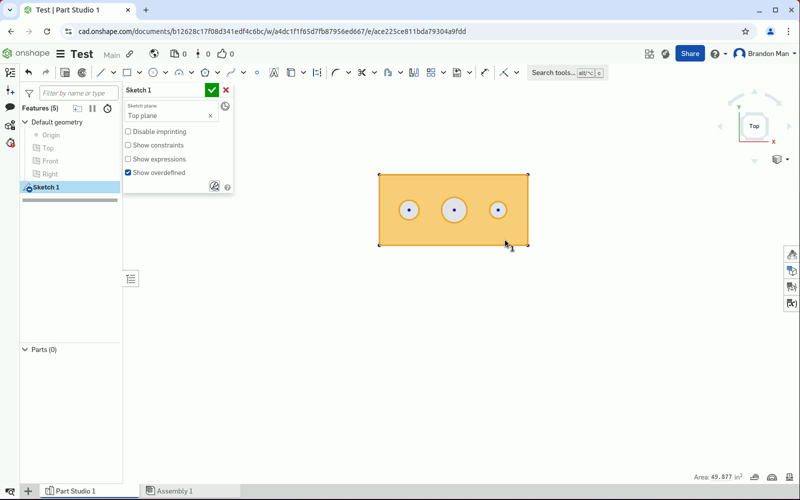
scroll(-6)
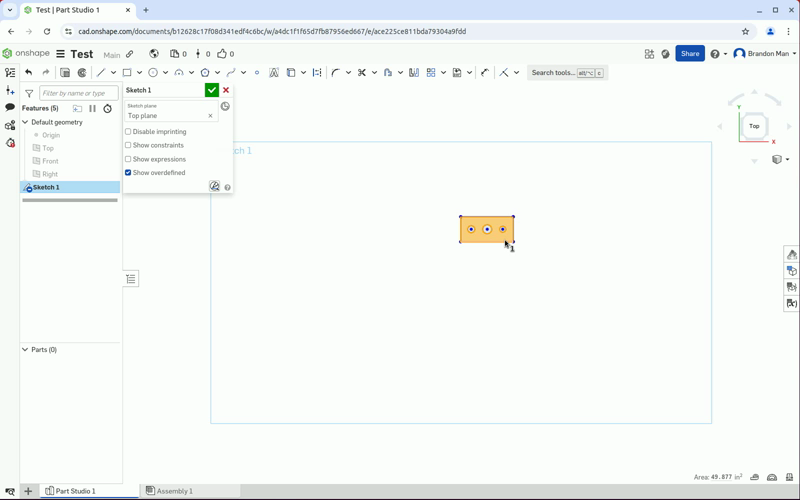
mouse_move(73, 352)
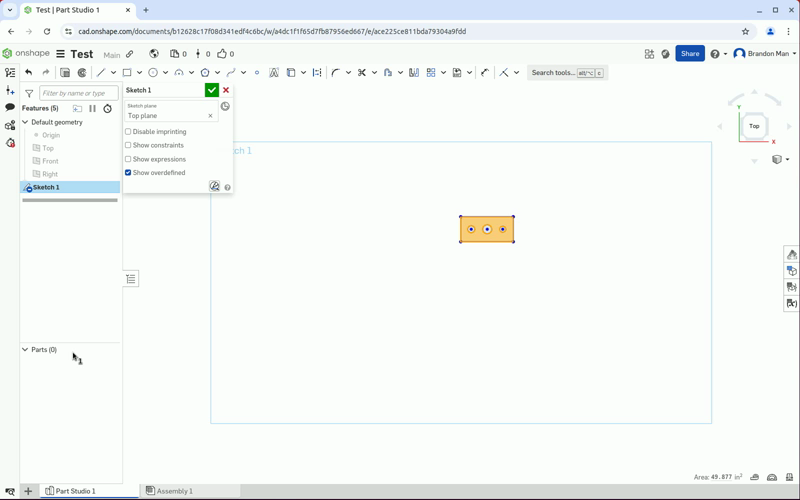
key(shift+y)
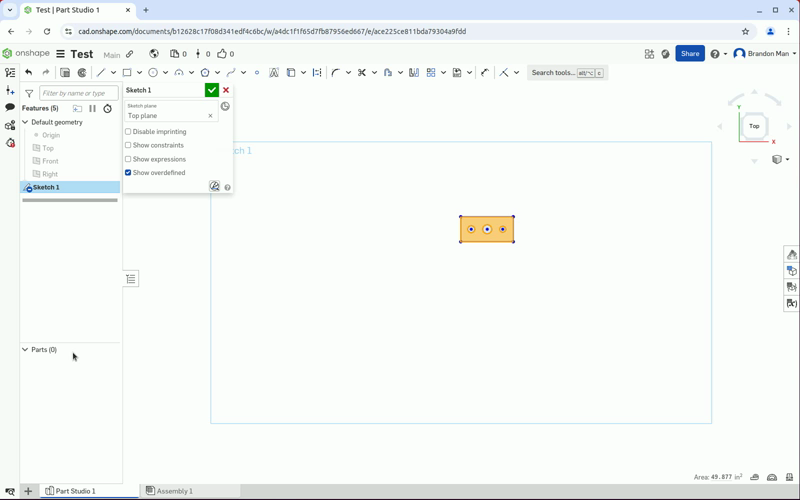
key(shift+e)
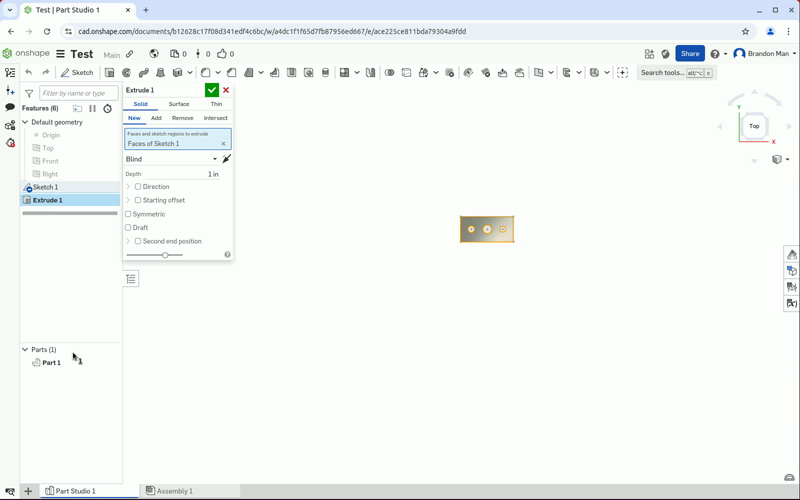
mouse_move(143, 106)
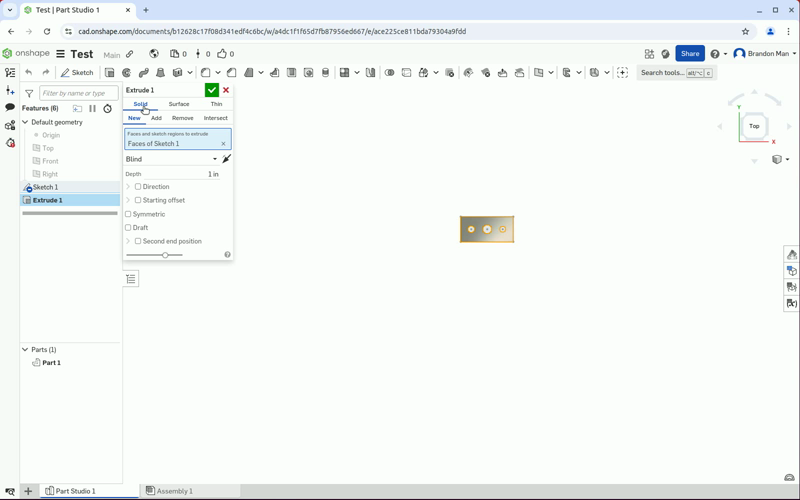
click(143, 106)
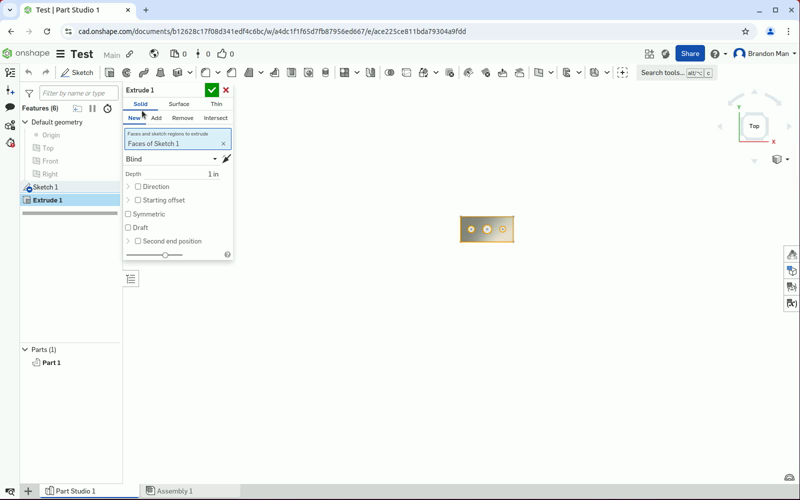
mouse_move(137, 120)
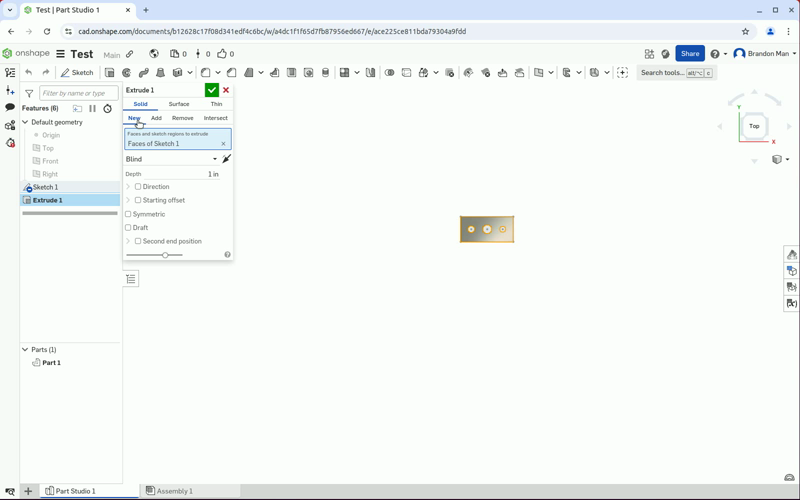
click(137, 120)
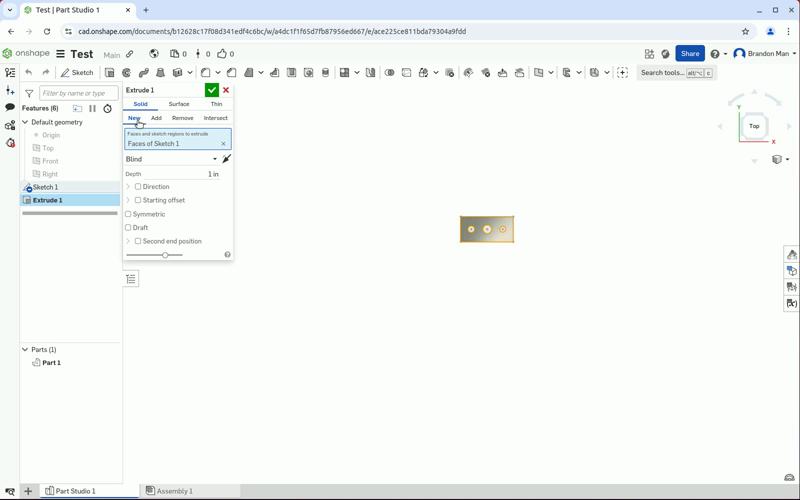
key(tab, 4)
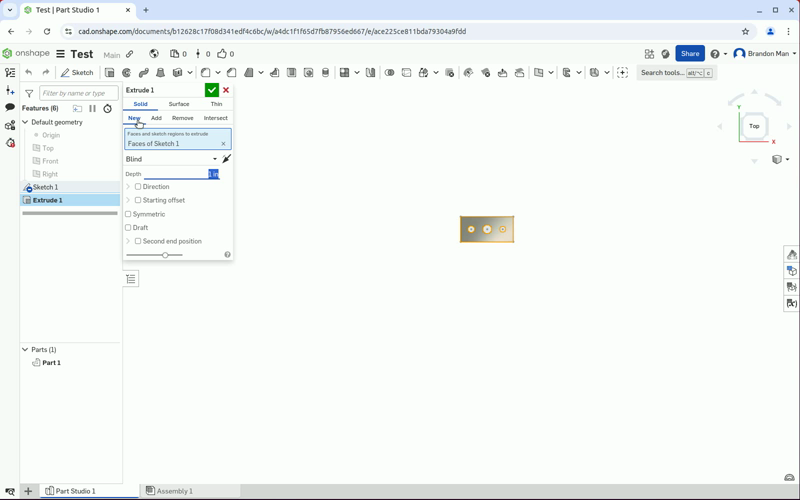
text(0.241)
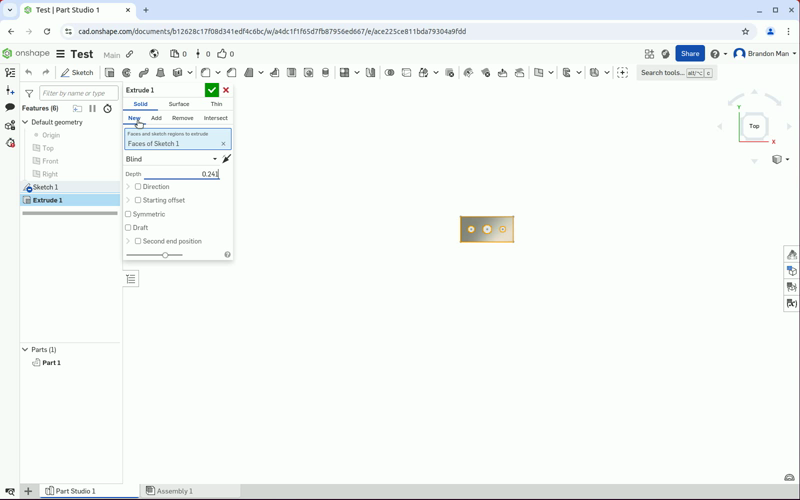
key(enter)
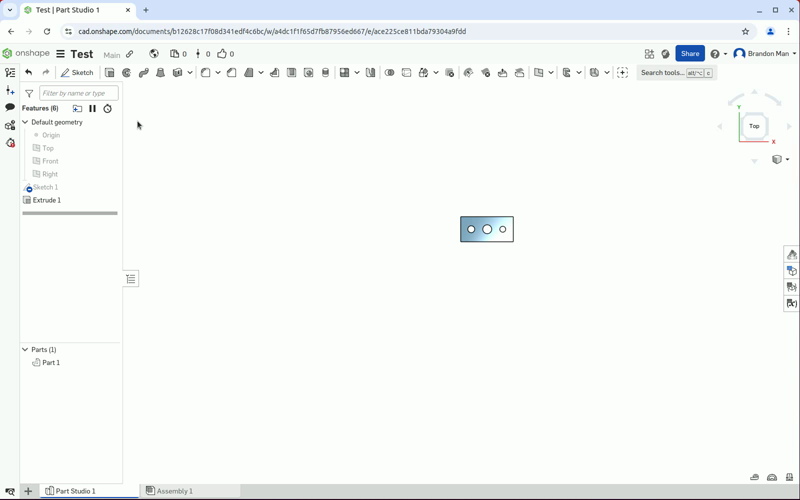
key(shift+h)
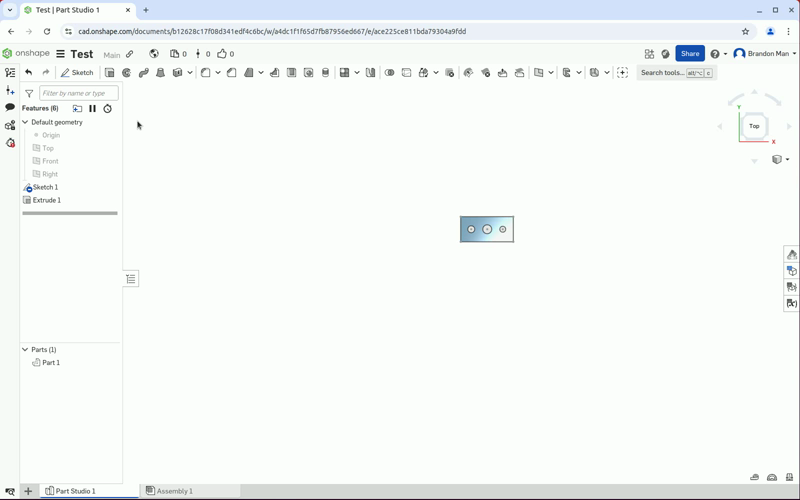
key(shift+h)
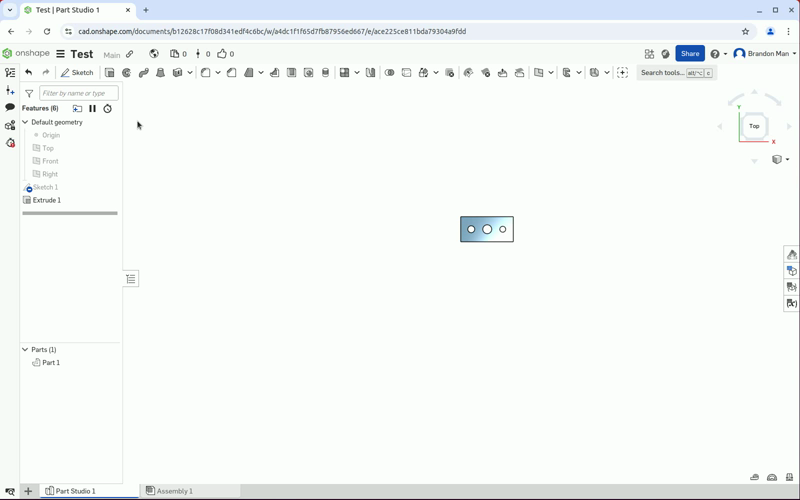
mouse_move(73, 189)
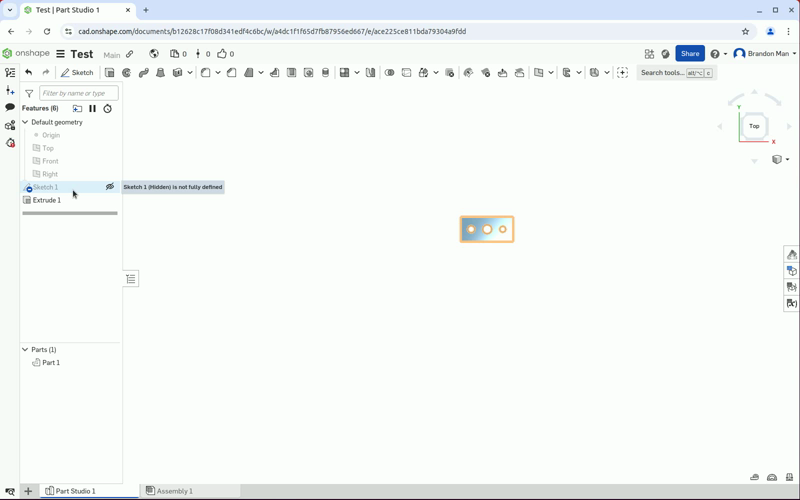
click(73, 189)
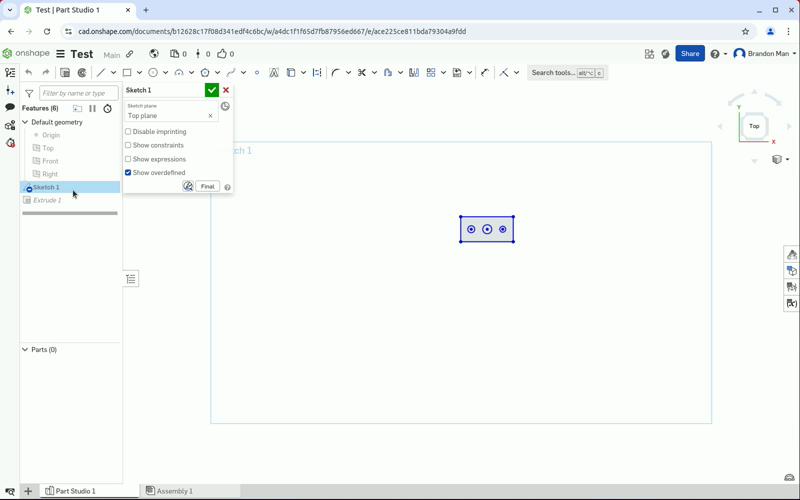
mouse_move(229, 92)
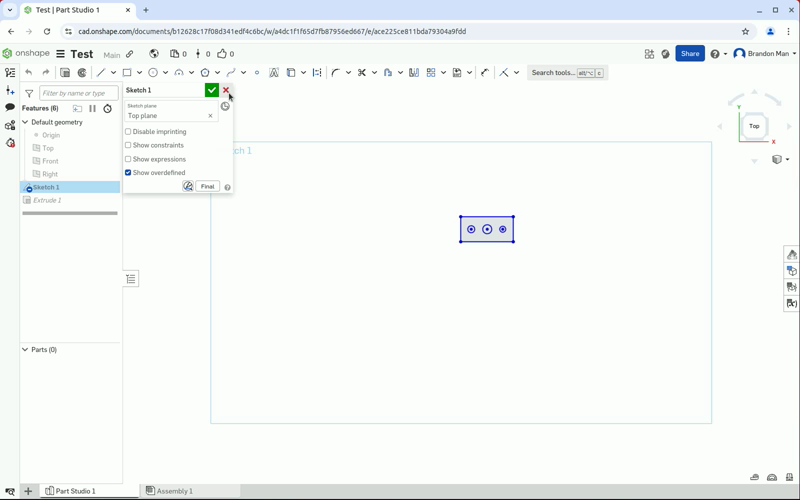
click(229, 92)
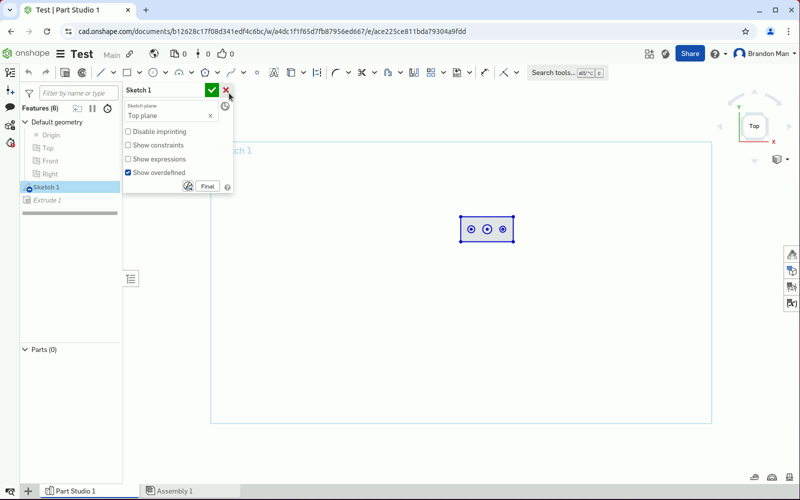
key(shift+s)
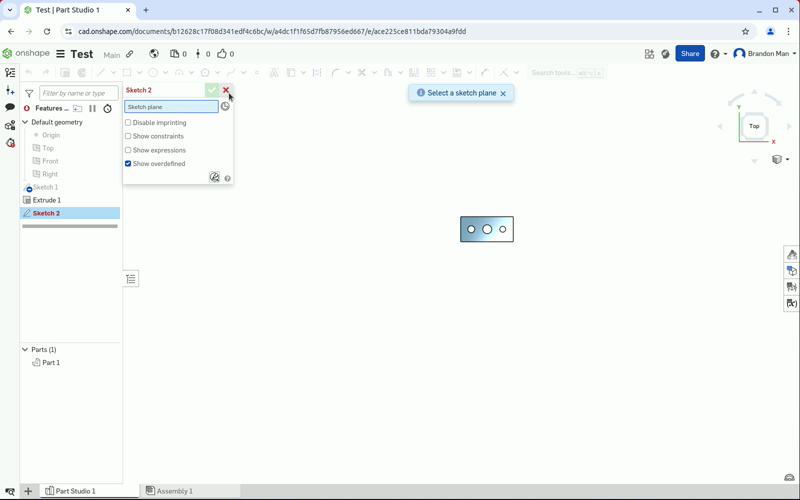
mouse_move(73, 150)
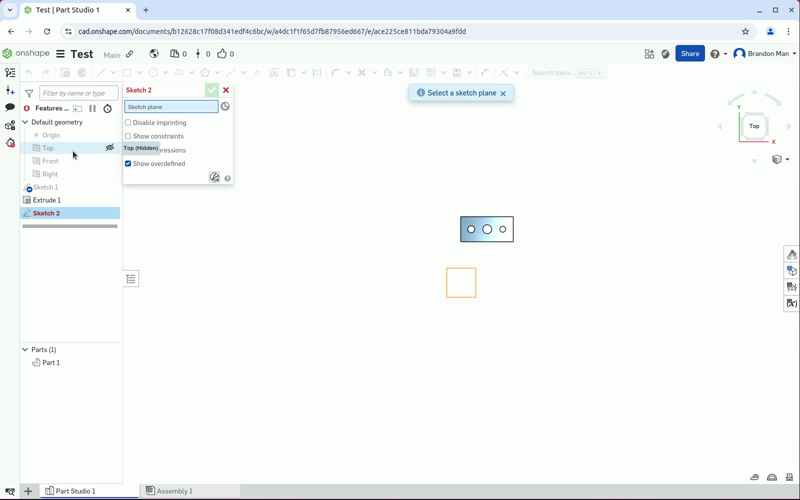
click(73, 150)
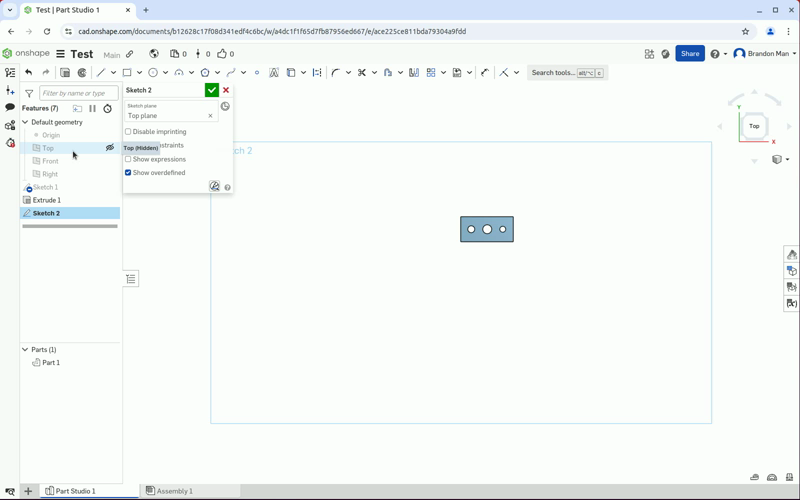
mouse_move(73, 352)
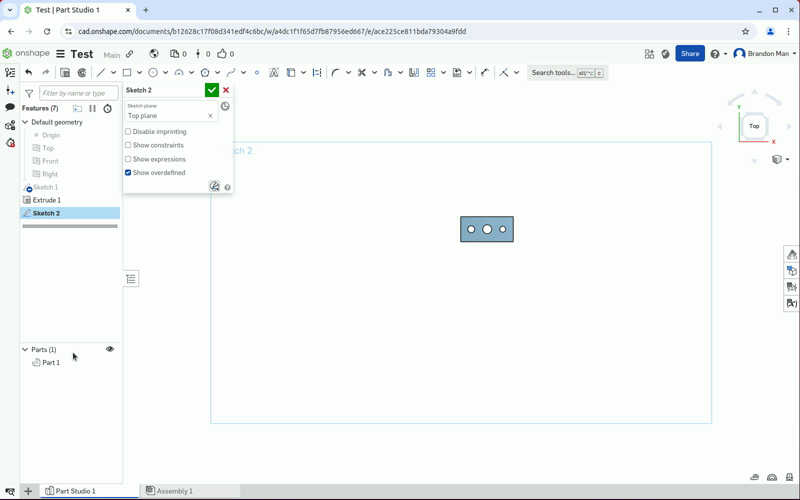
key(y)
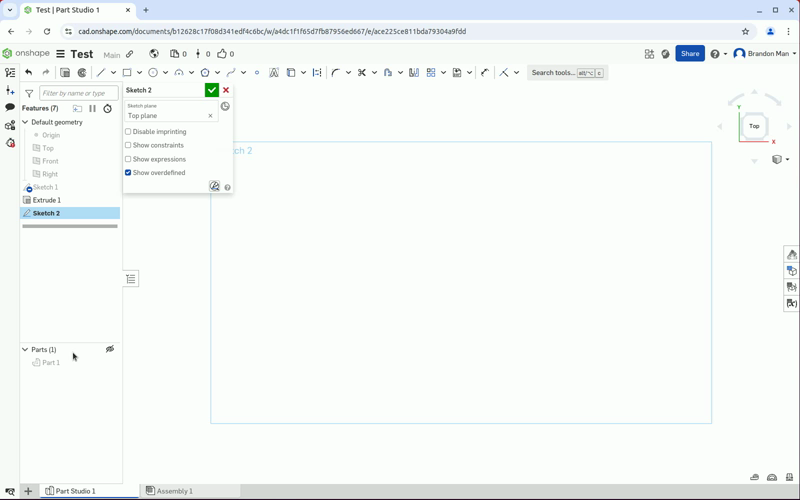
key(l)
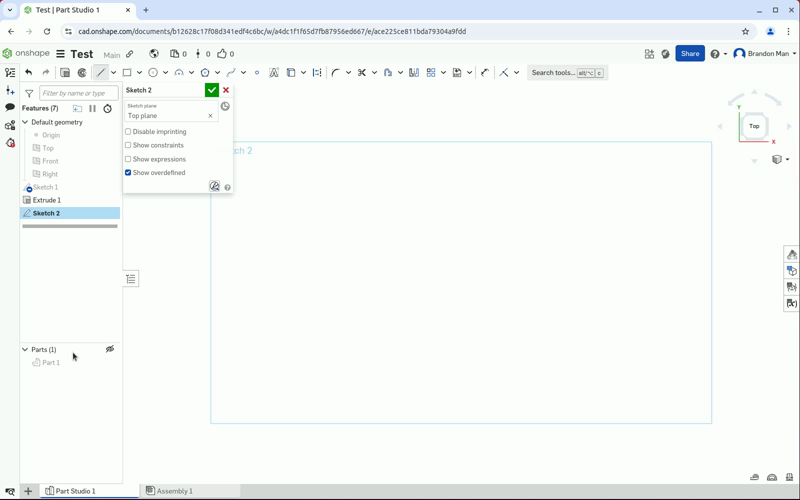
key_down(shift)
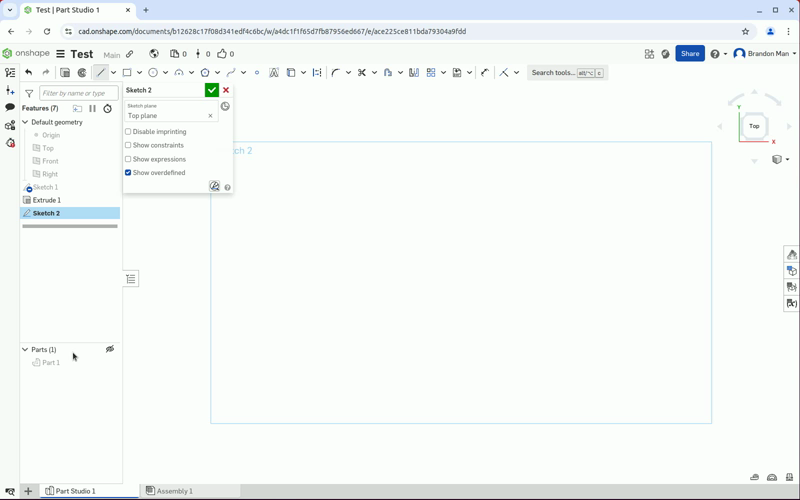
mouse_move(521, 241)
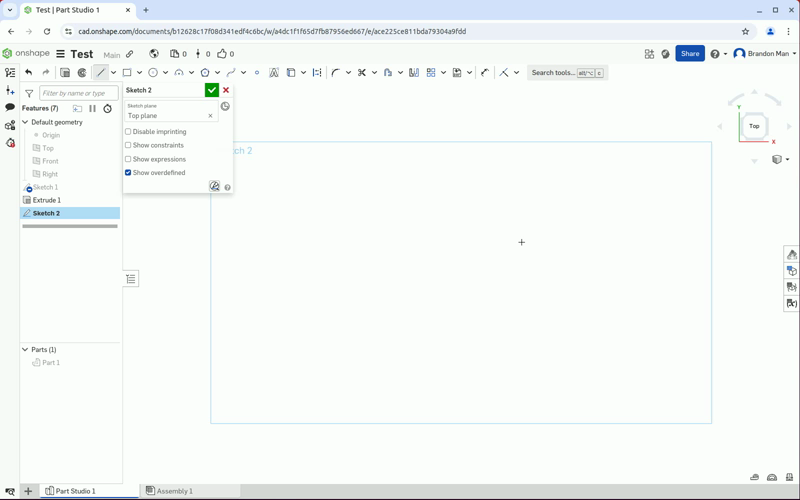
click(521, 241)
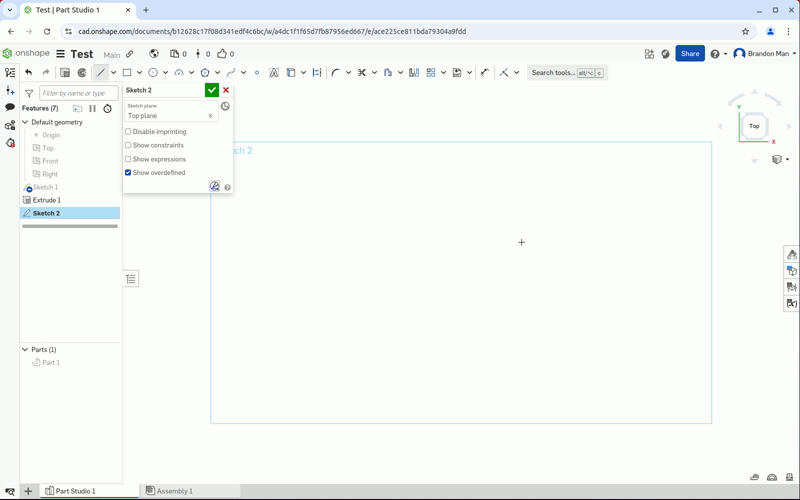
key_up(shift)
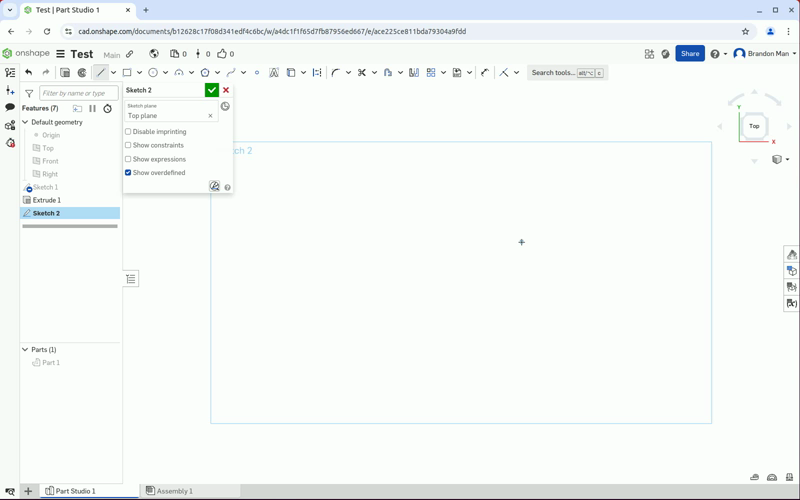
key_down(shift)
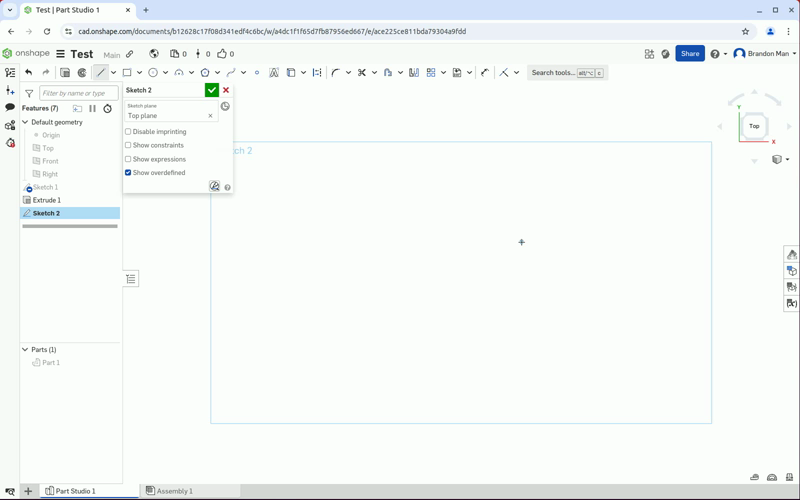
mouse_move(551, 241)
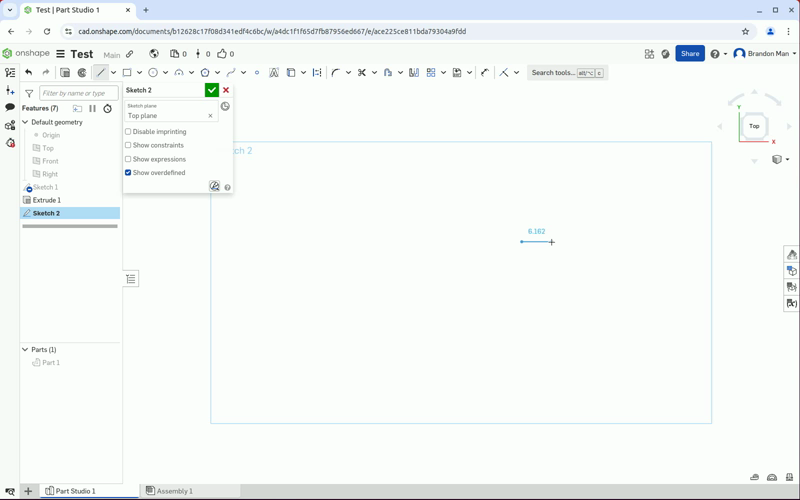
mouse_move(573, 241)
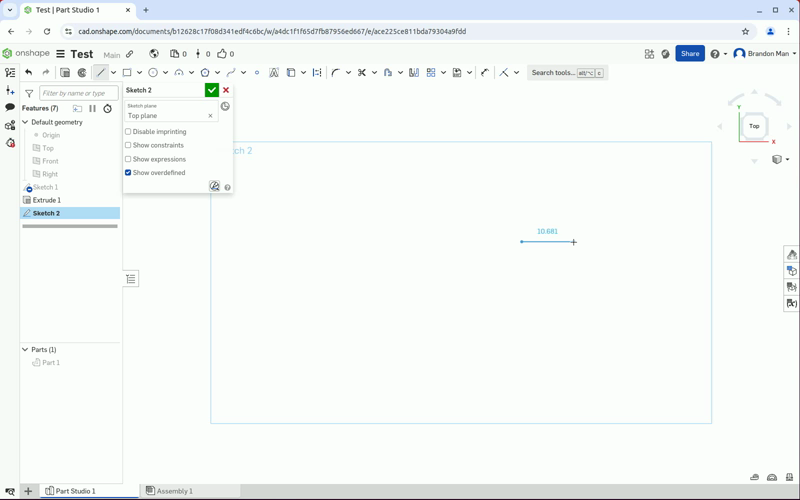
click(573, 241)
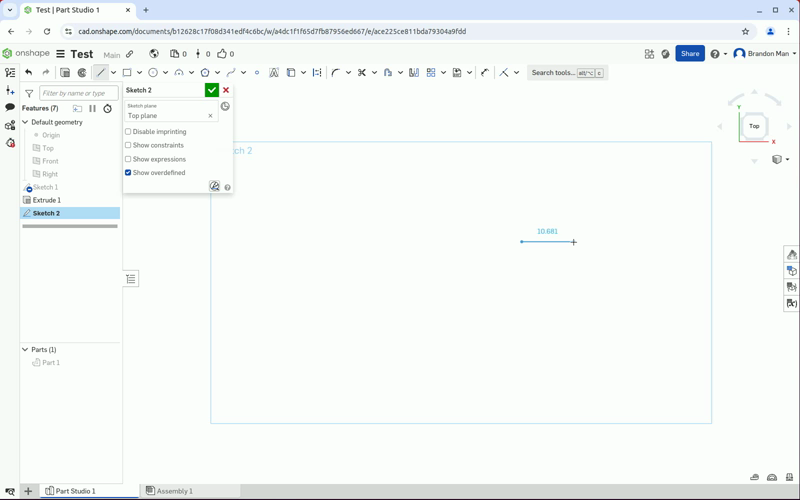
key_up(shift)
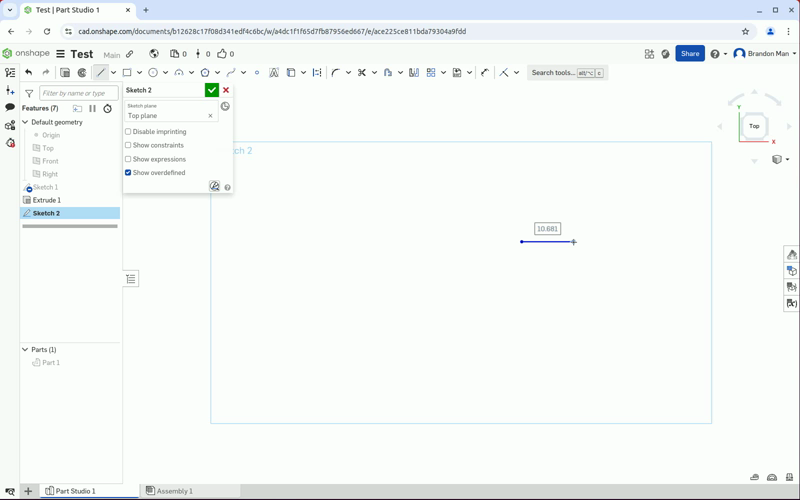
key_down(shift)
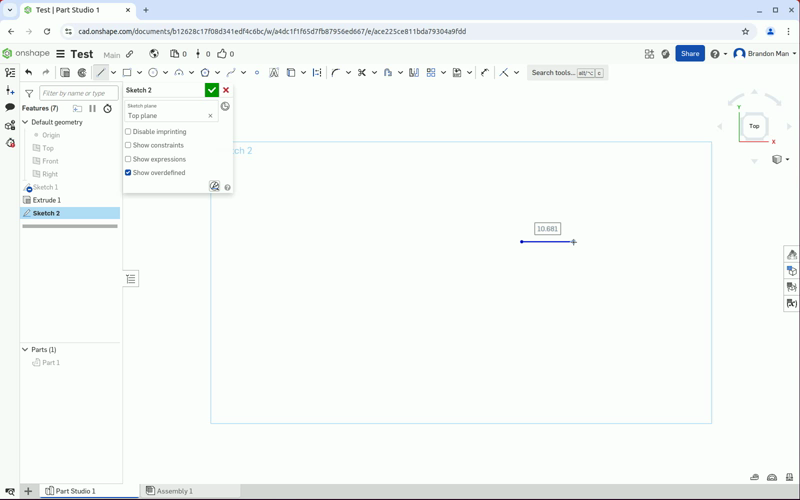
mouse_move(589, 241)
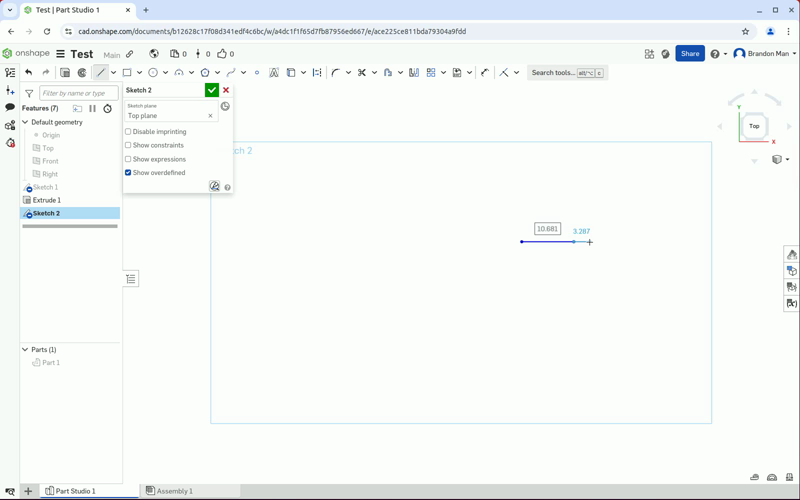
mouse_move(573, 216)
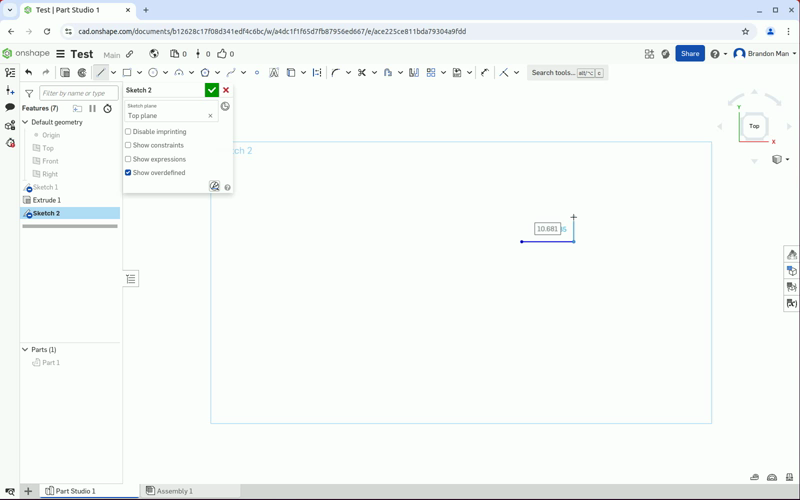
click(573, 216)
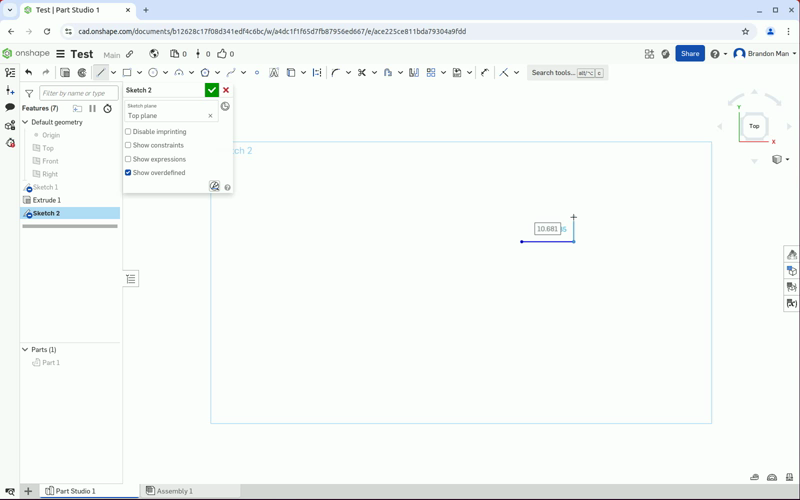
key_up(shift)
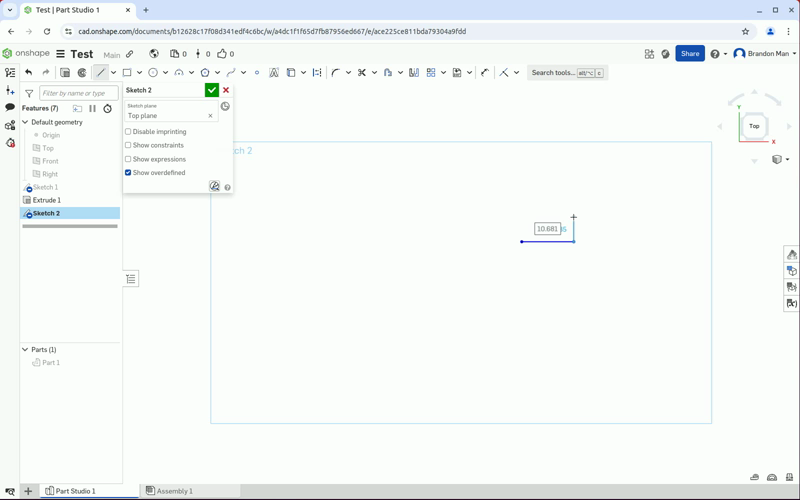
key_down(shift)
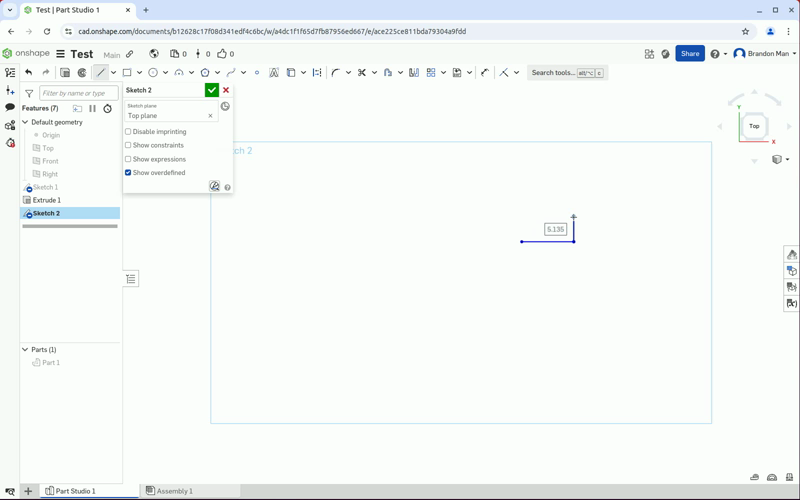
mouse_move(589, 216)
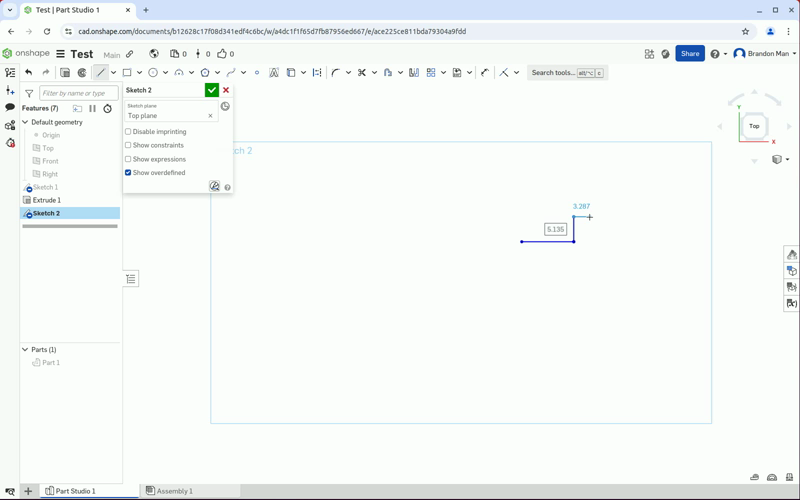
mouse_move(521, 216)
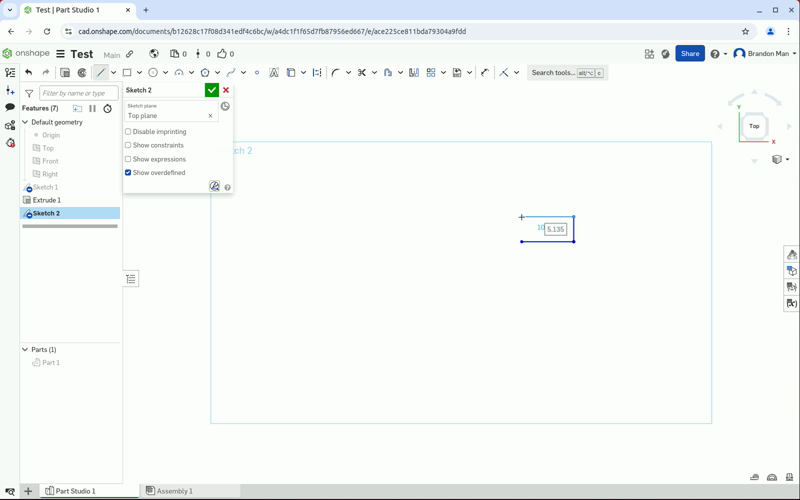
click(521, 216)
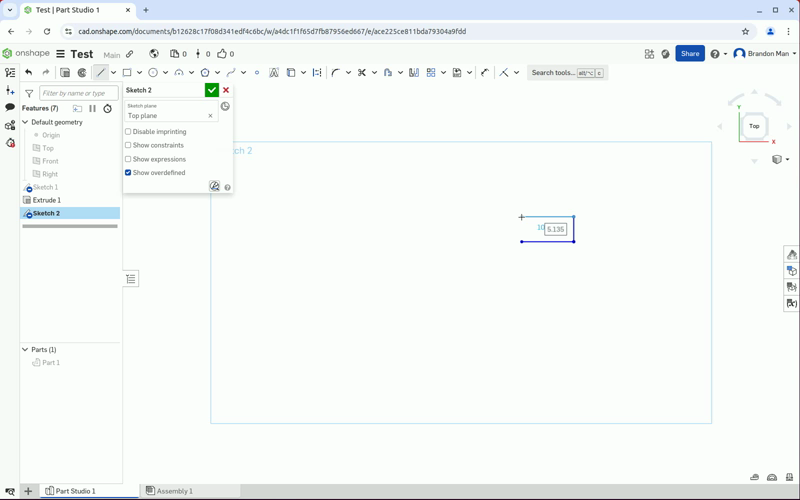
key_up(shift)
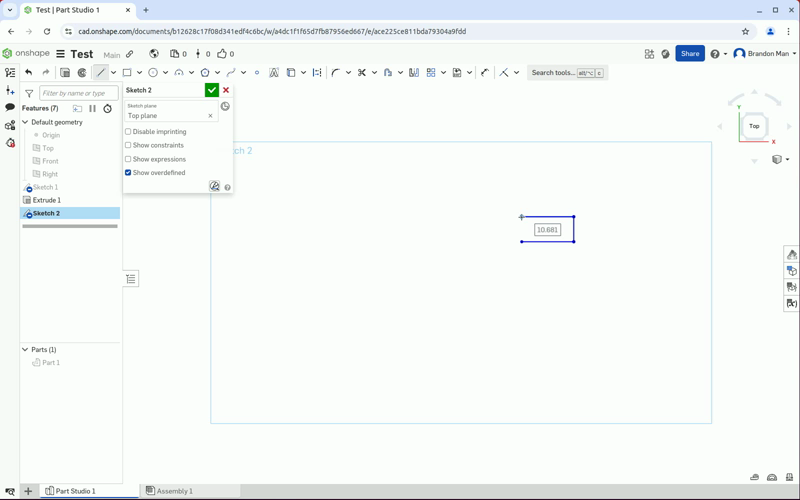
mouse_move(551, 216)
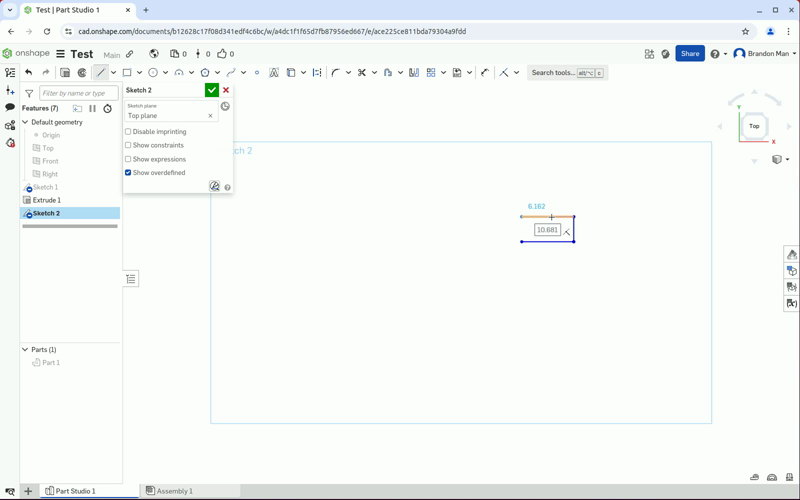
key_down(shift)
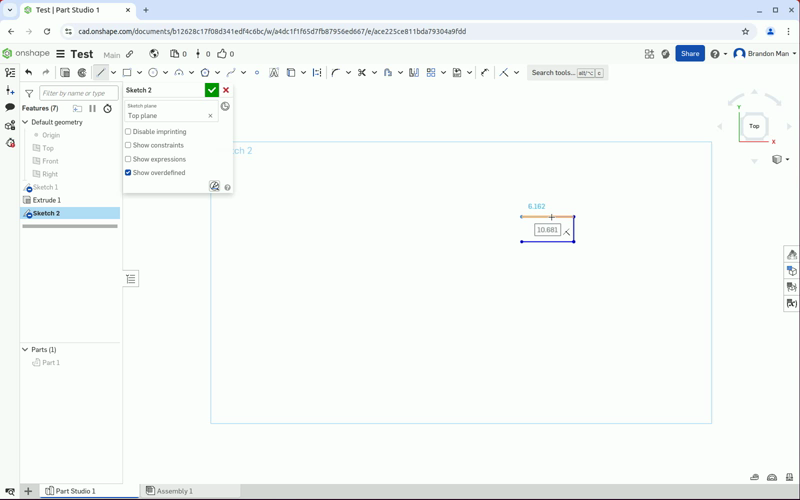
mouse_move(521, 241)
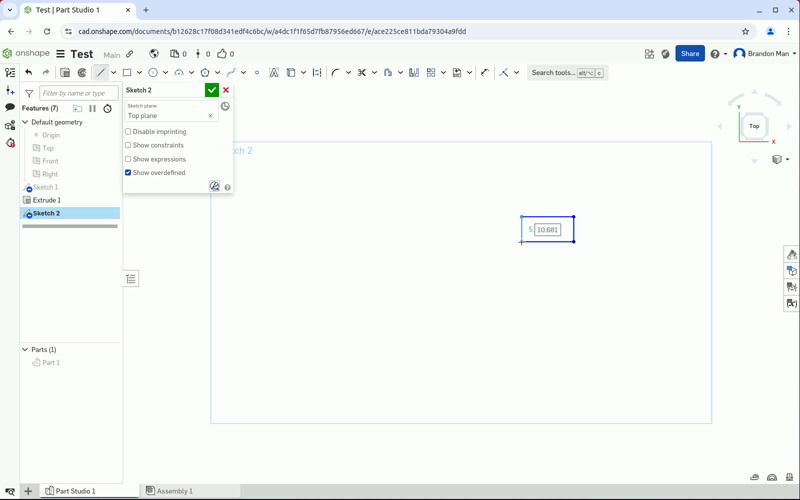
key_up(shift)
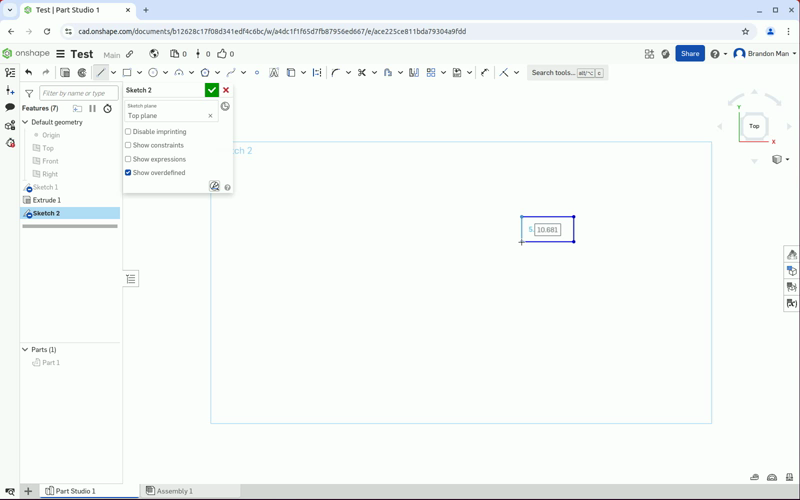
click(521, 241)
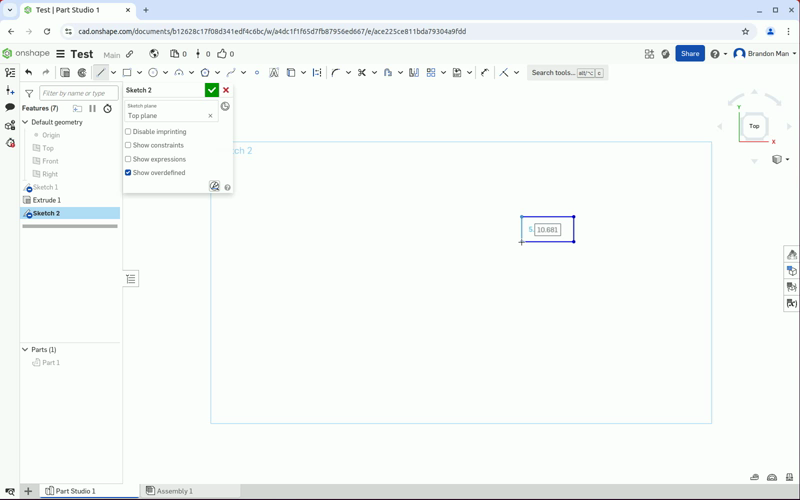
key(esc)
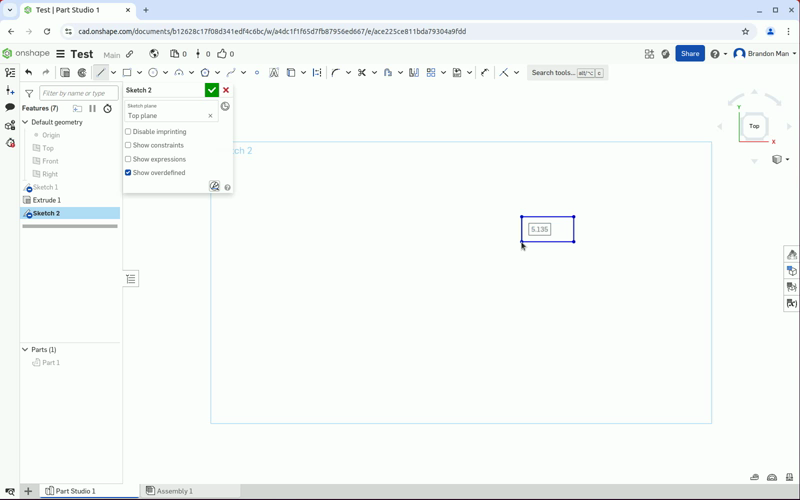
key(c)
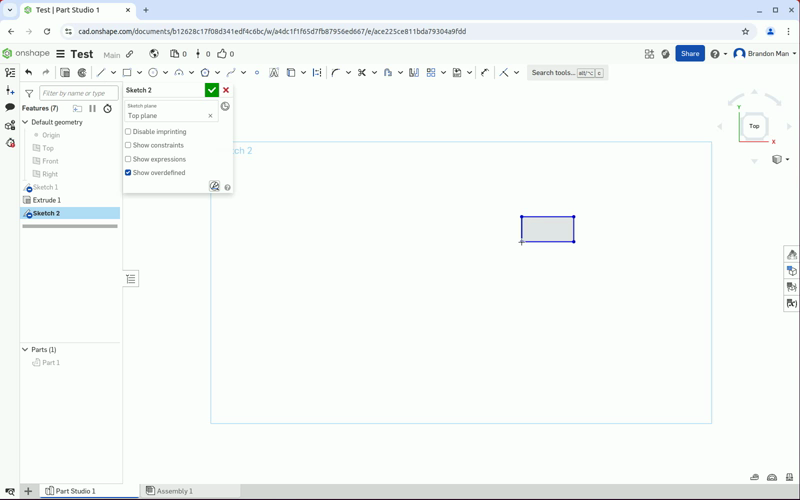
key_down(shift)
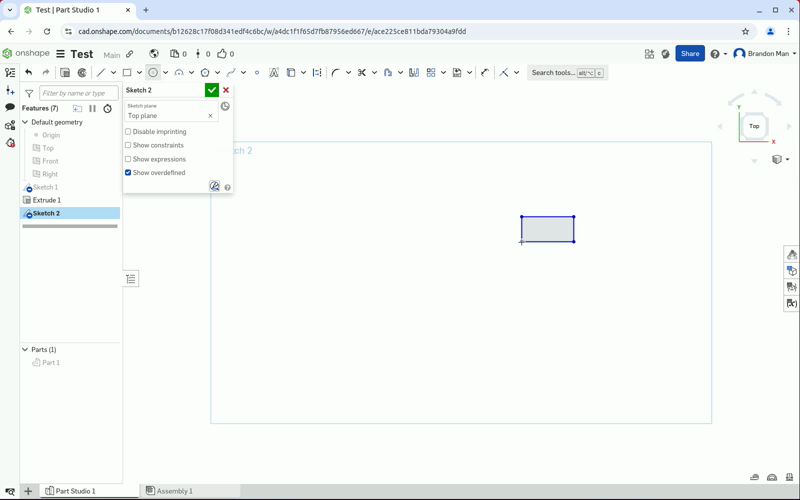
mouse_move(532, 229)
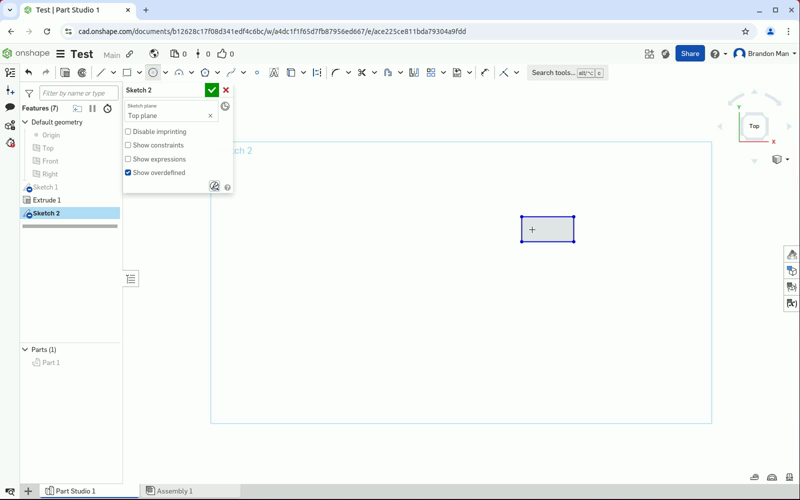
click(532, 229)
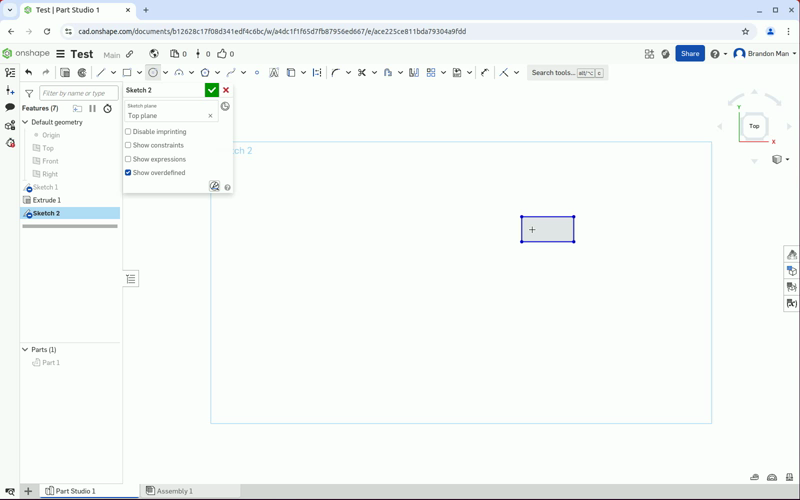
key_up(shift)
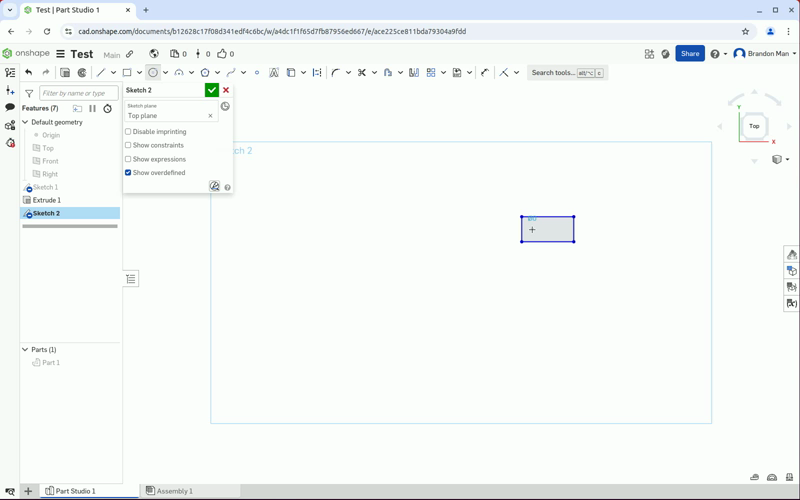
mouse_move(535, 229)
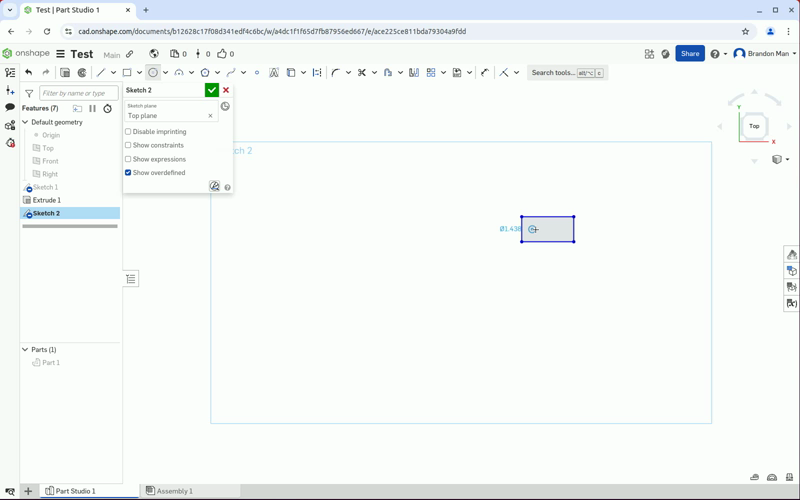
click(535, 229)
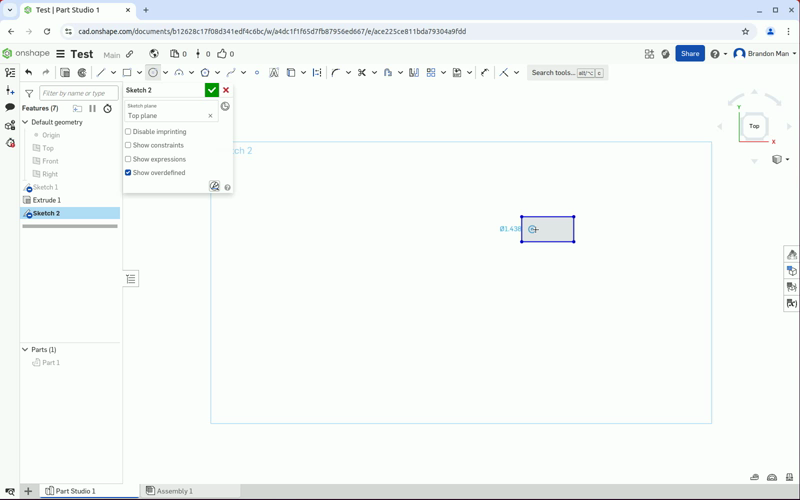
key(esc)
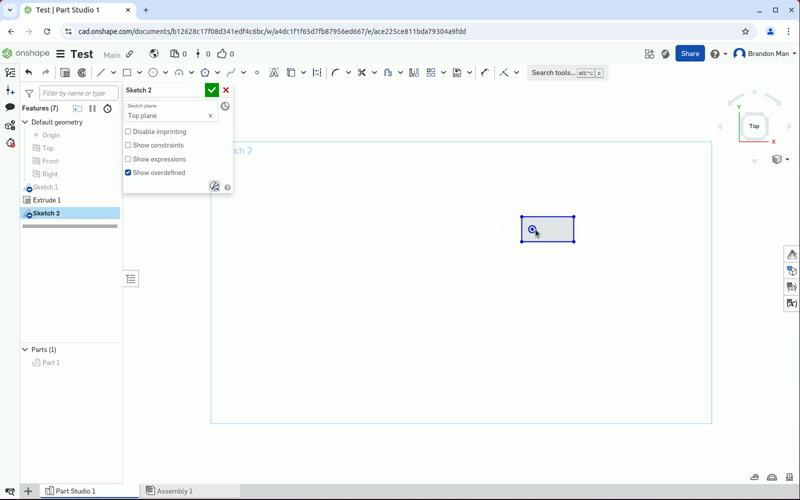
key(c)
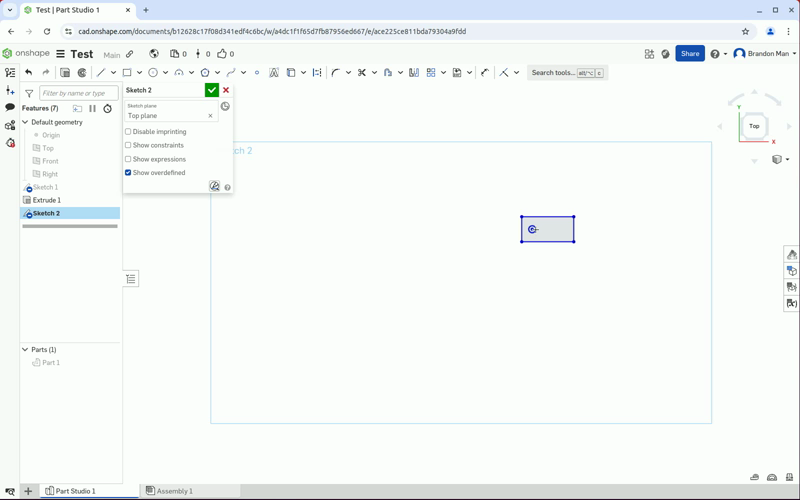
key_down(shift)
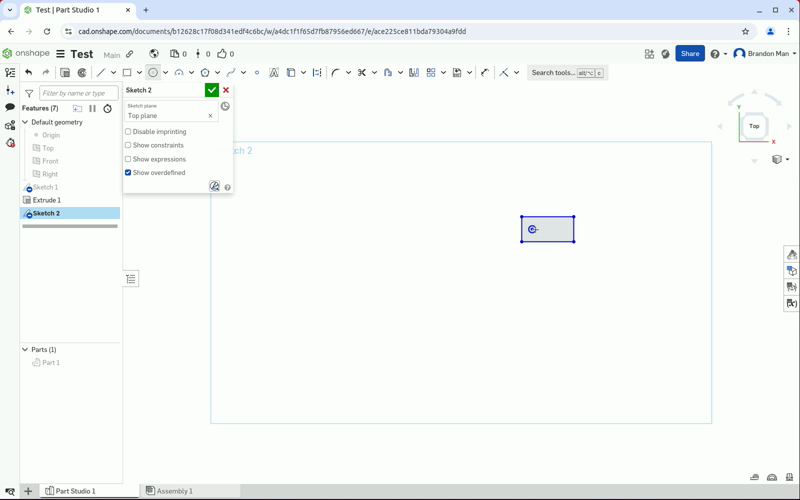
mouse_move(548, 229)
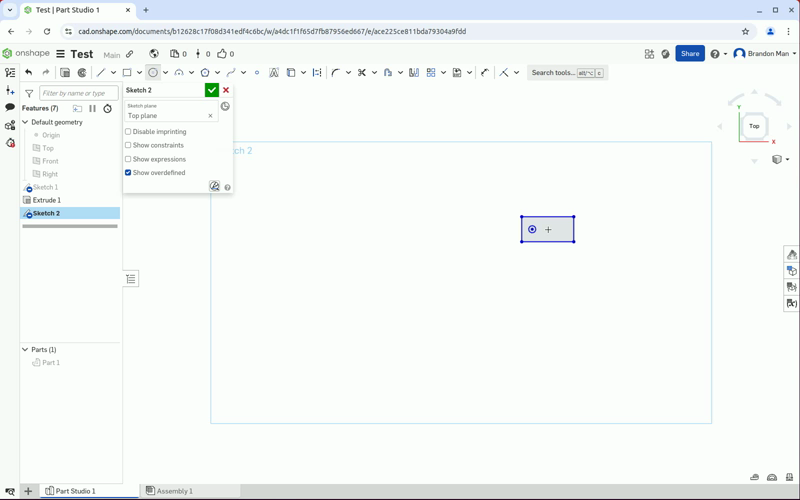
click(548, 229)
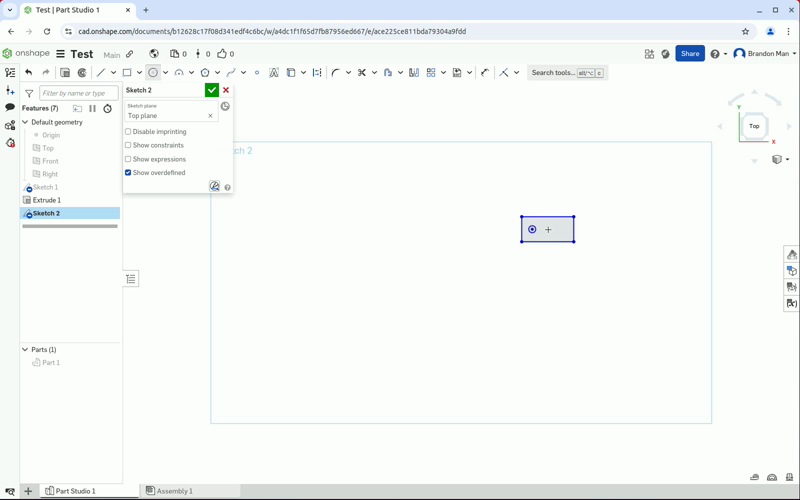
key_up(shift)
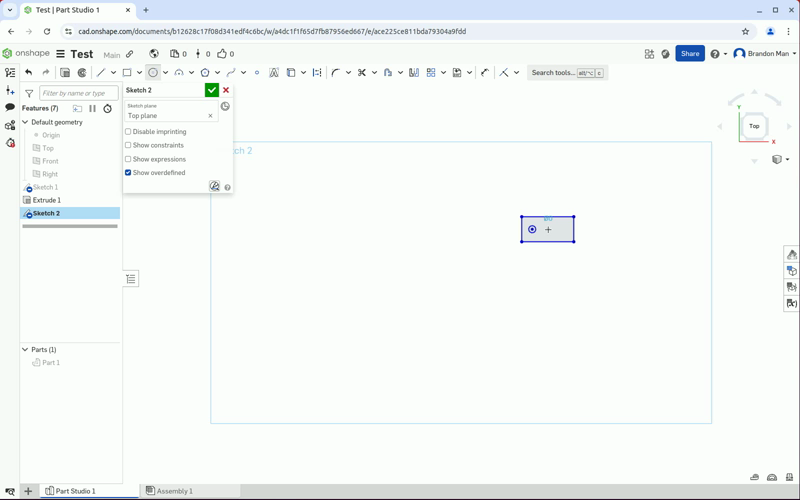
mouse_move(552, 229)
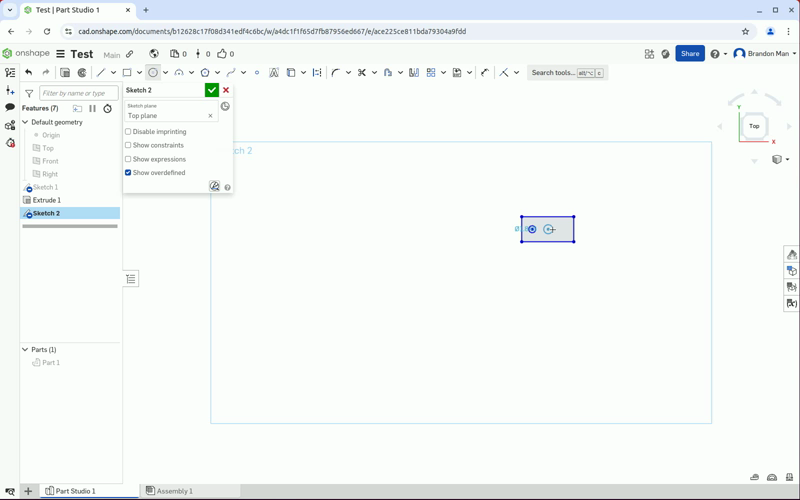
click(552, 229)
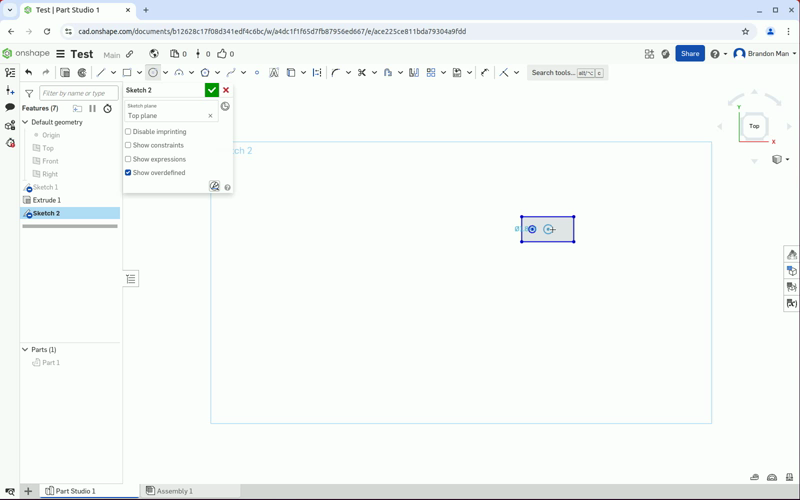
key(esc)
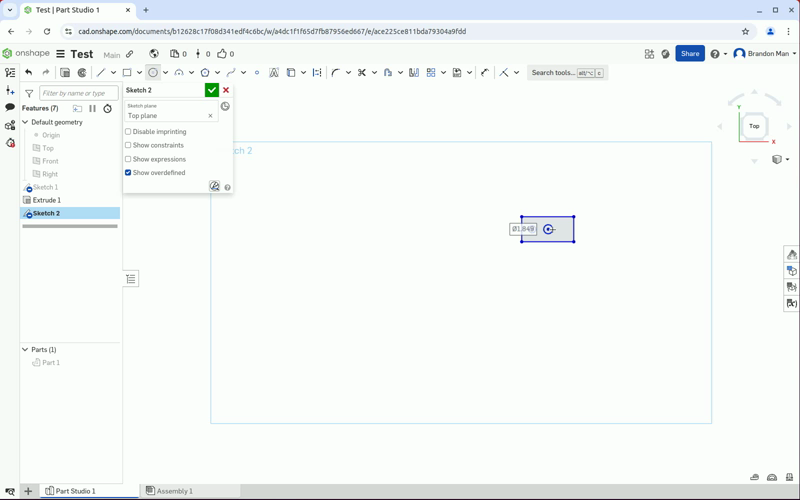
key(c)
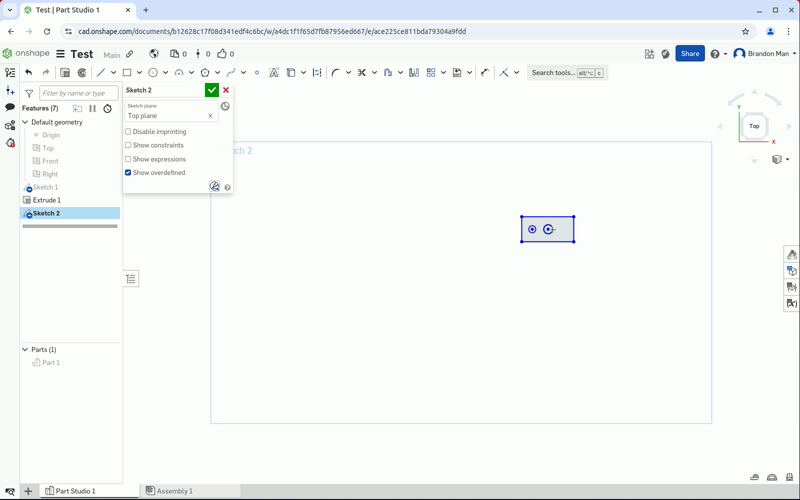
key_down(shift)
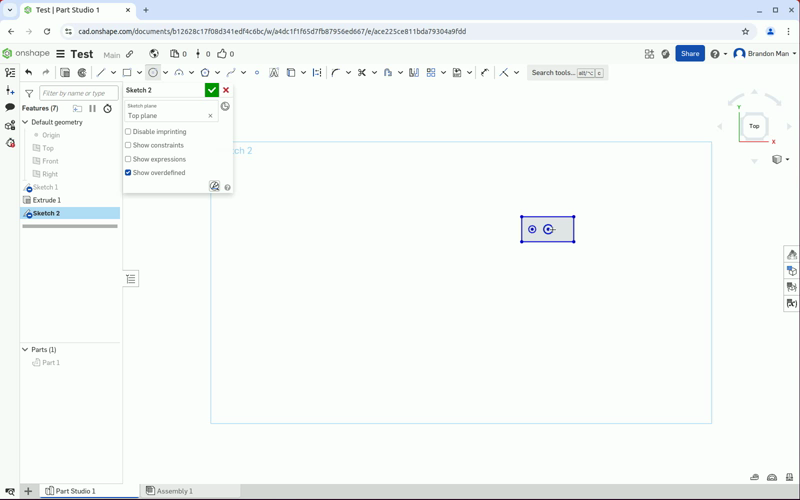
mouse_move(563, 229)
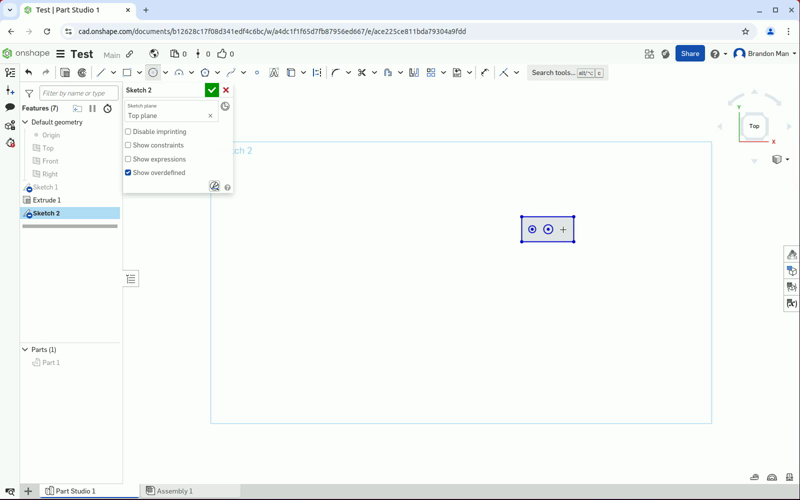
click(563, 229)
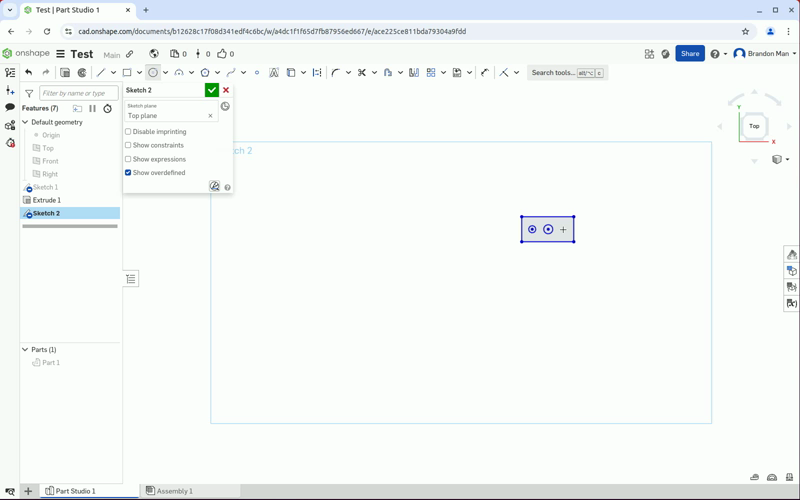
key_up(shift)
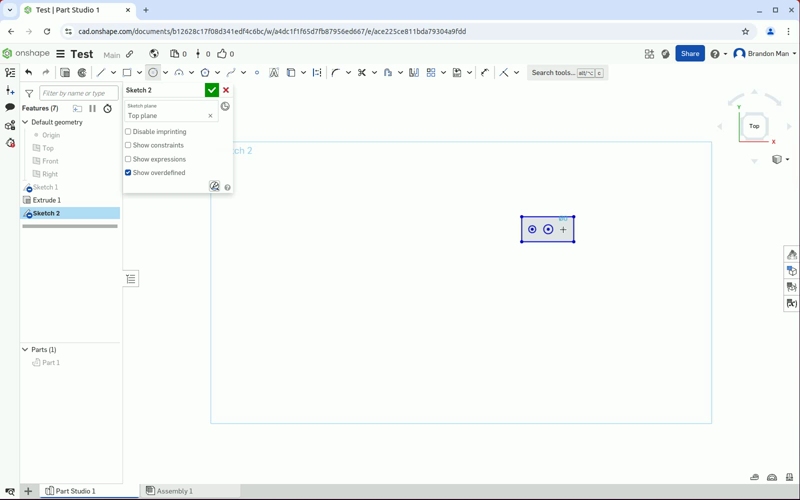
mouse_move(566, 229)
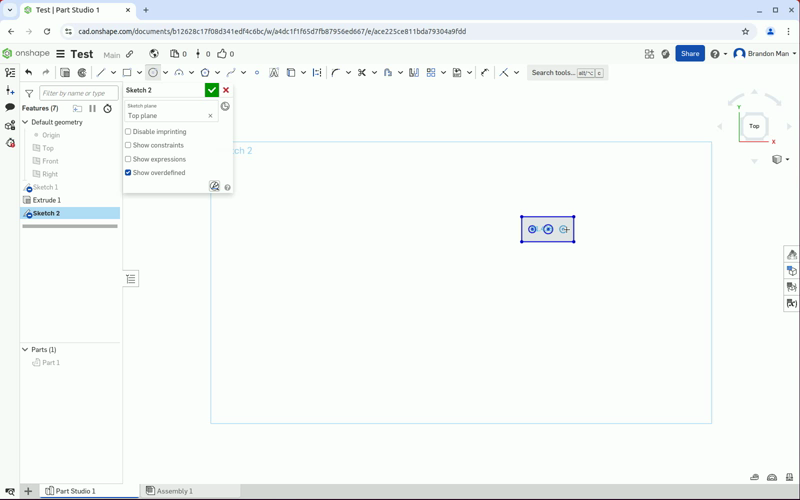
click(566, 229)
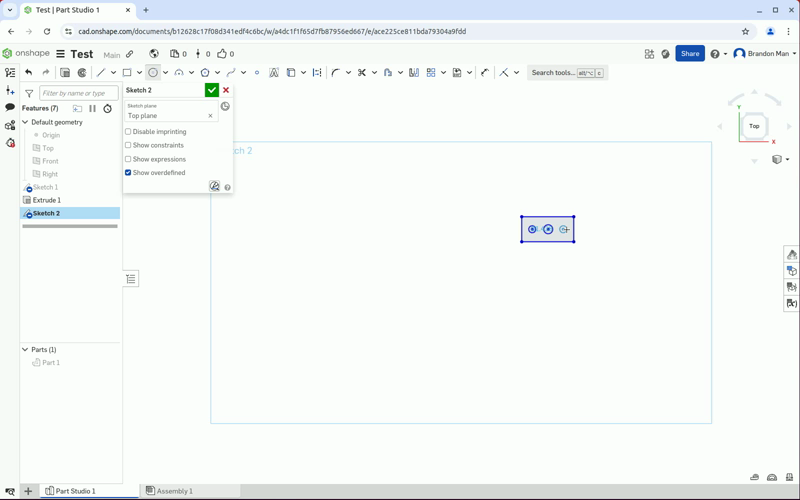
key(esc)
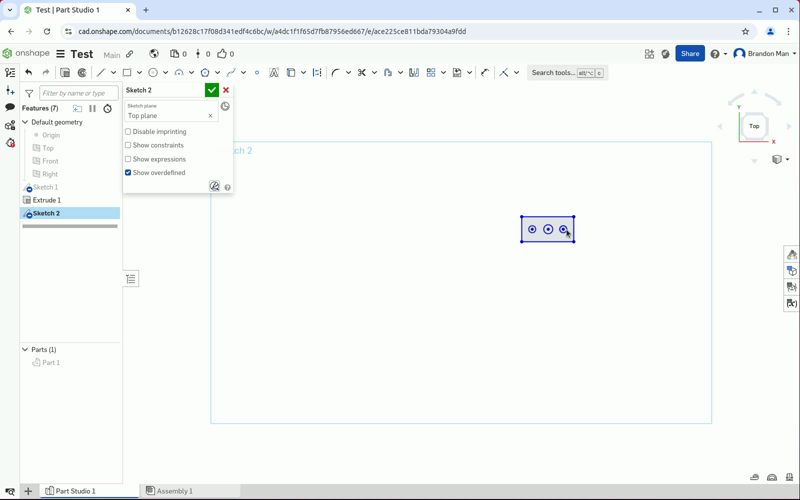
mouse_move(572, 217)
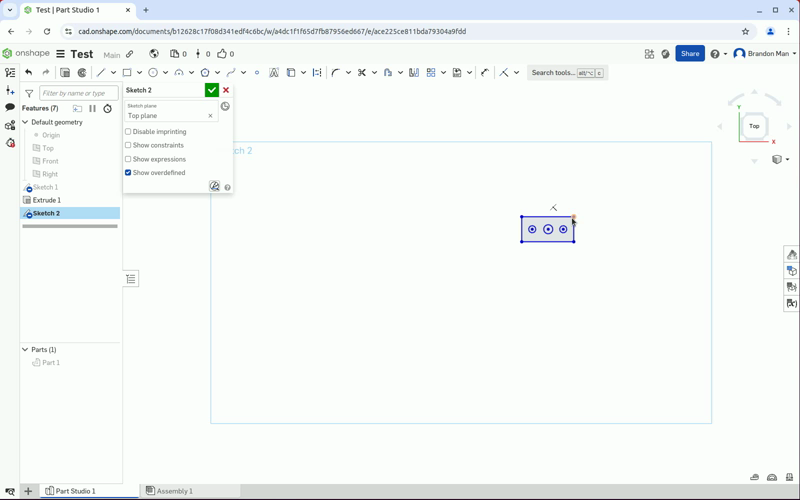
scroll(6)
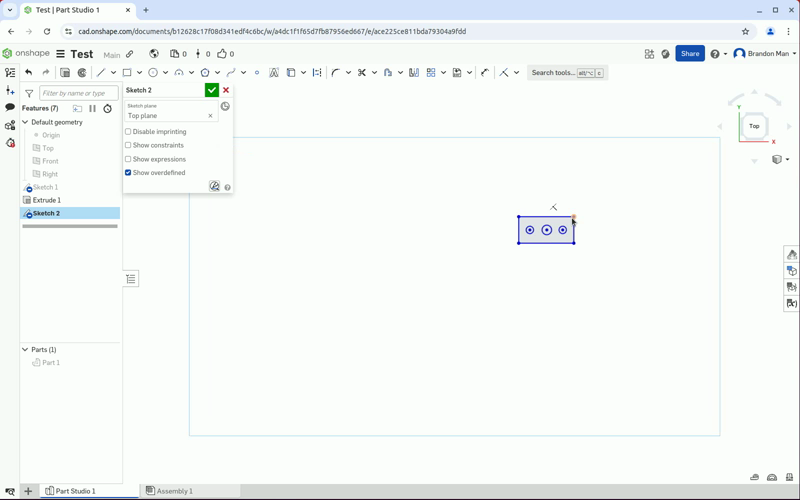
scroll(6)
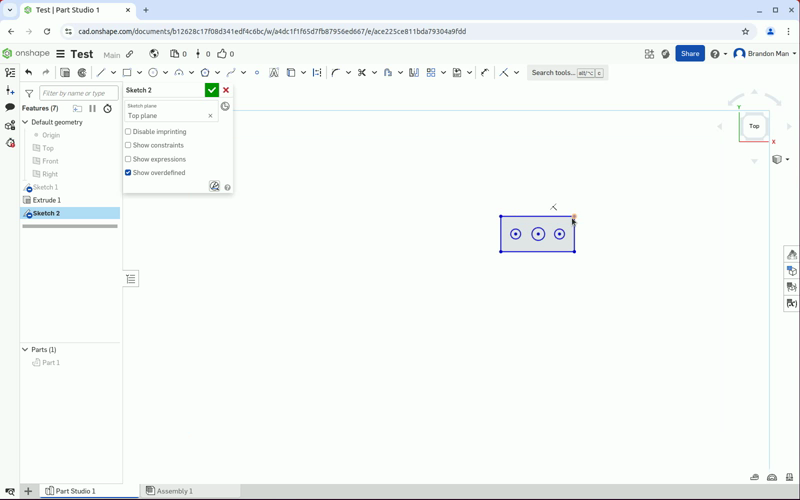
scroll(6)
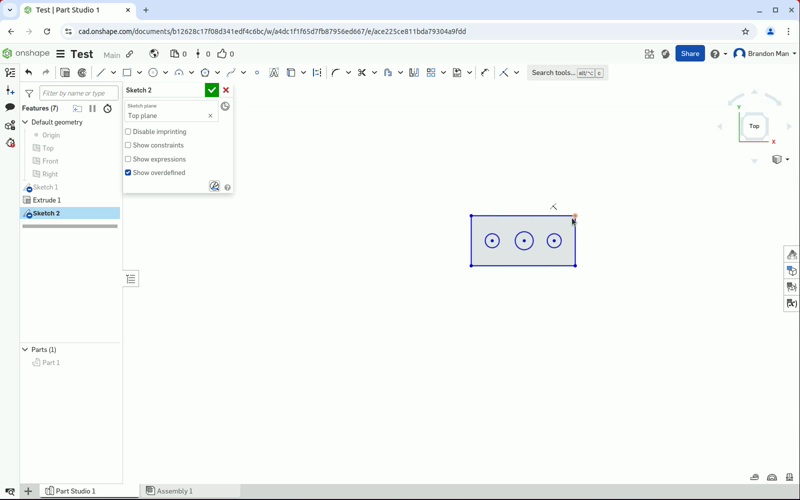
scroll(6)
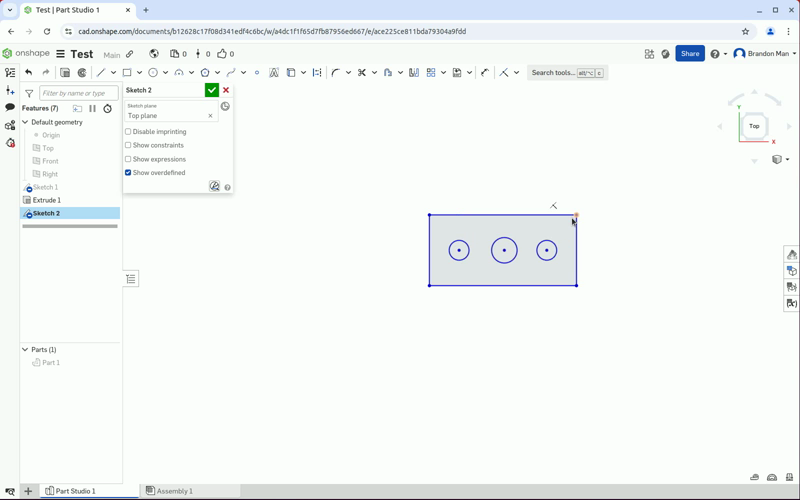
scroll(6)
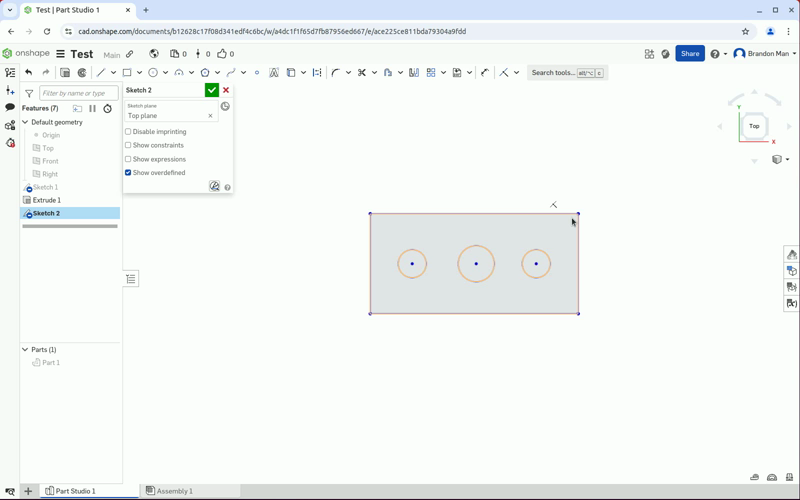
scroll(6)
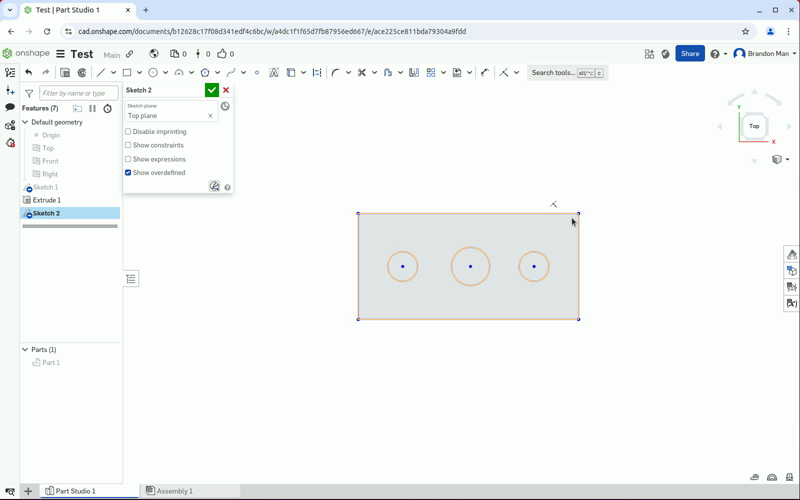
scroll(6)
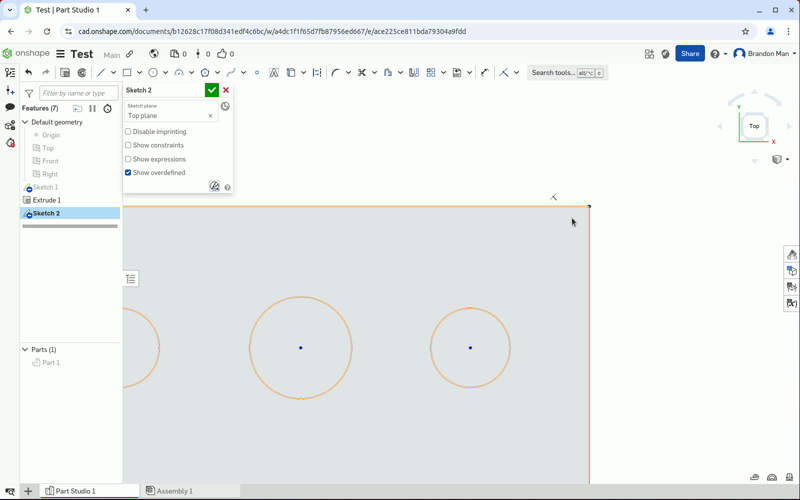
click(572, 217)
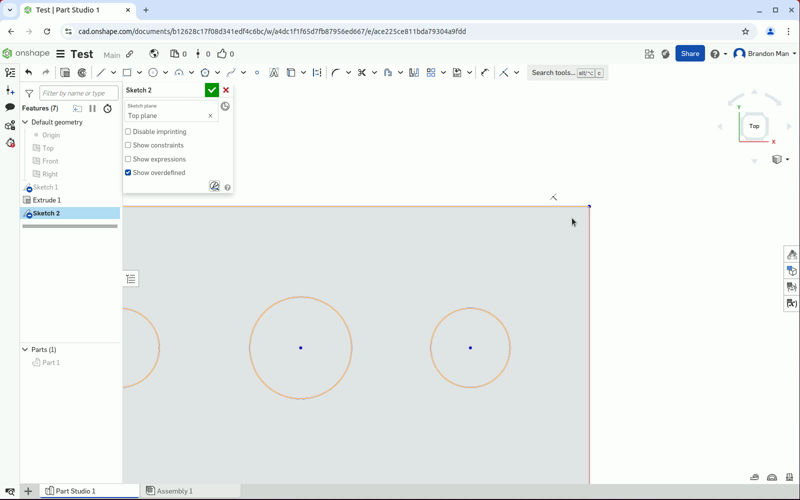
scroll(-6)
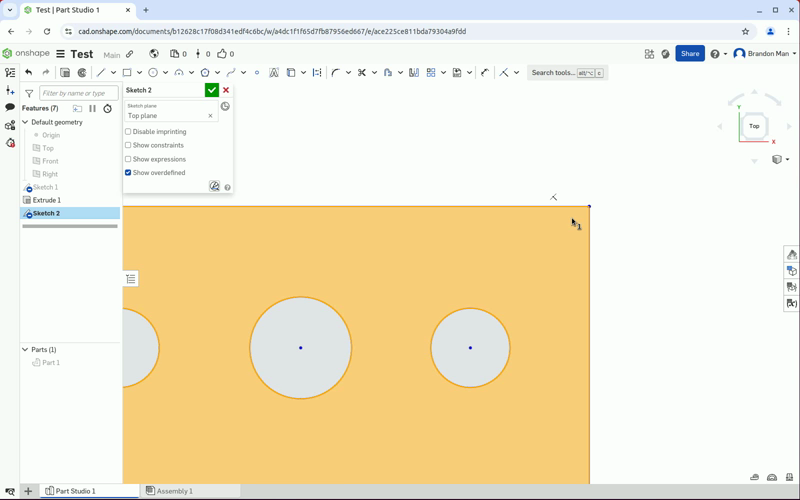
scroll(-6)
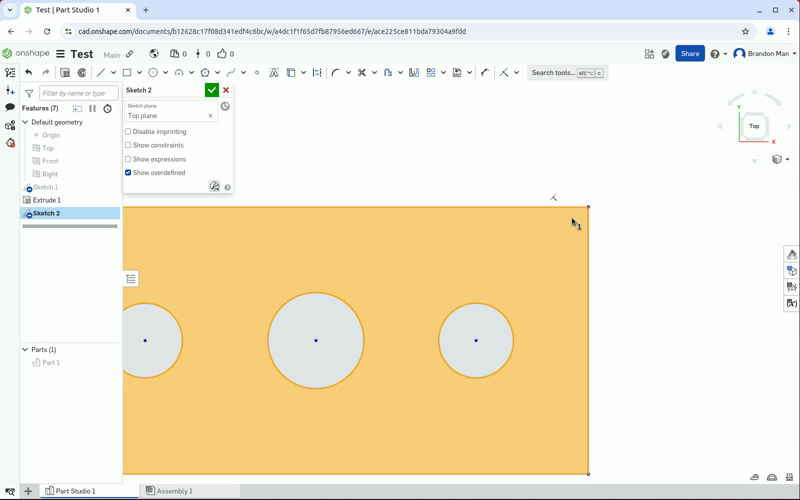
scroll(-6)
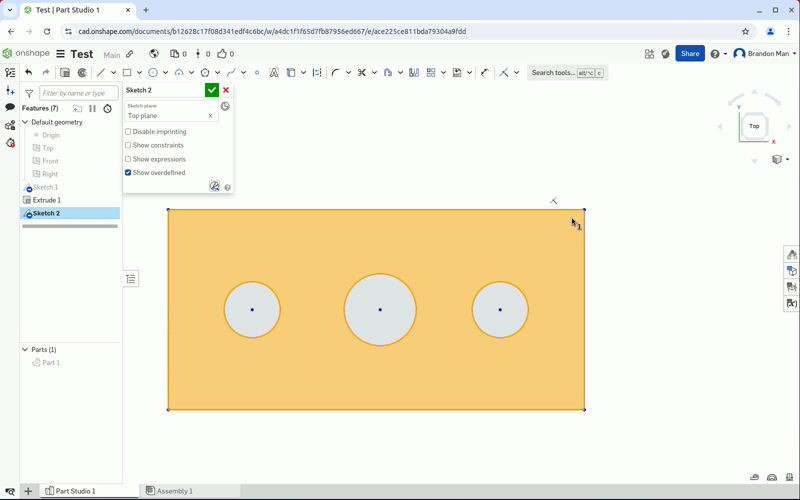
scroll(-6)
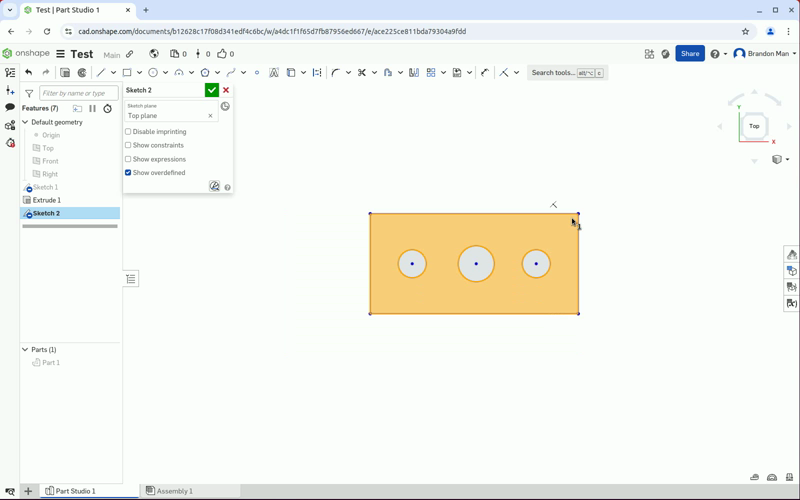
scroll(-6)
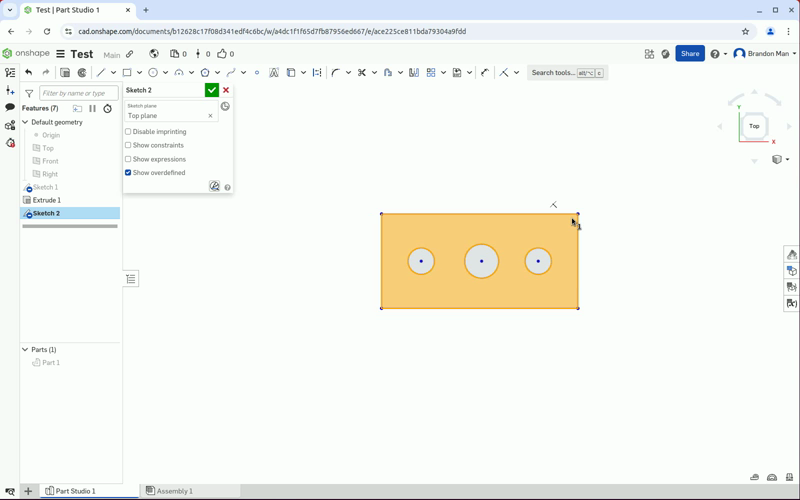
scroll(-6)
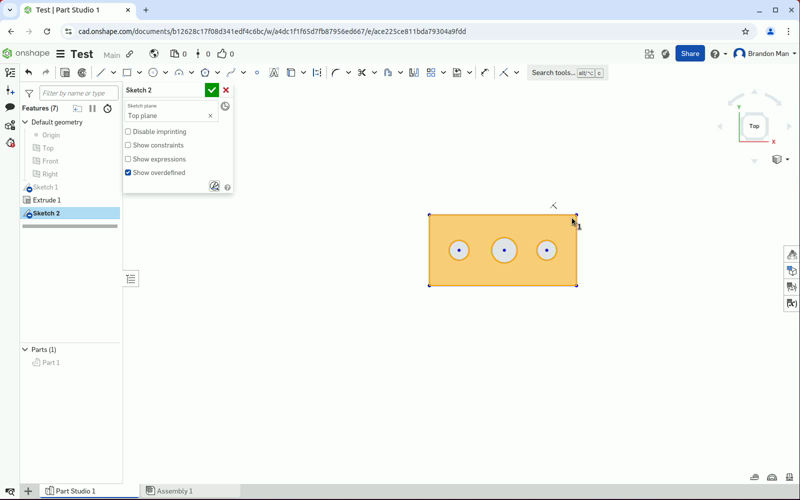
scroll(-6)
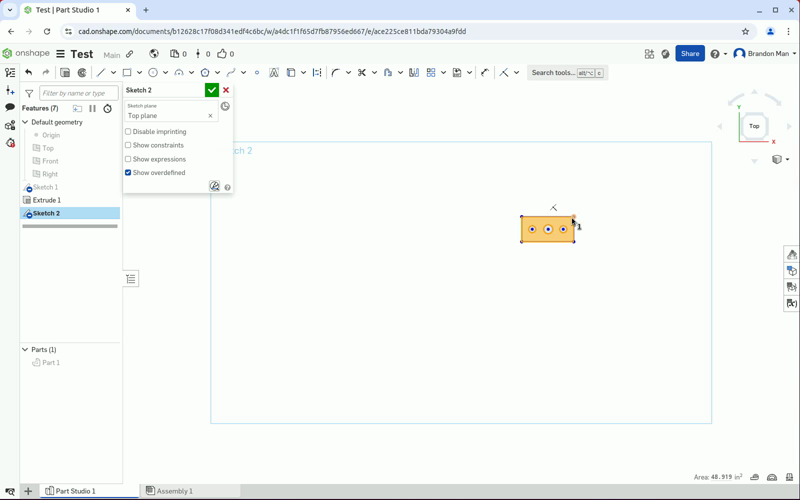
mouse_move(73, 352)
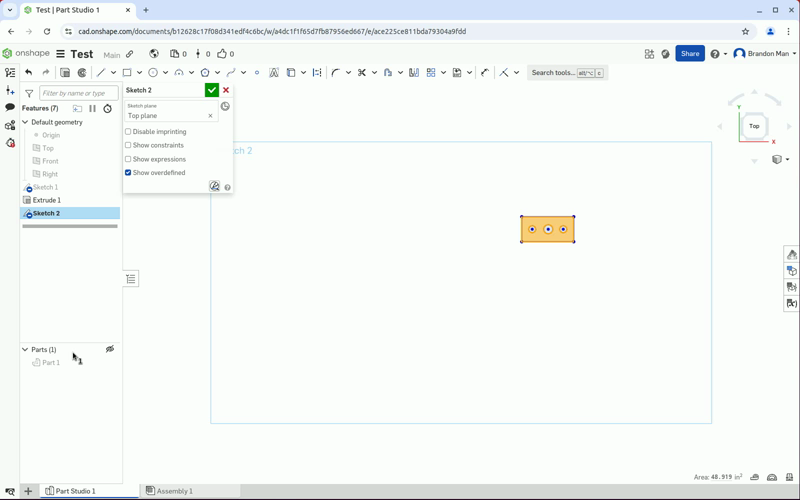
key(shift+y)
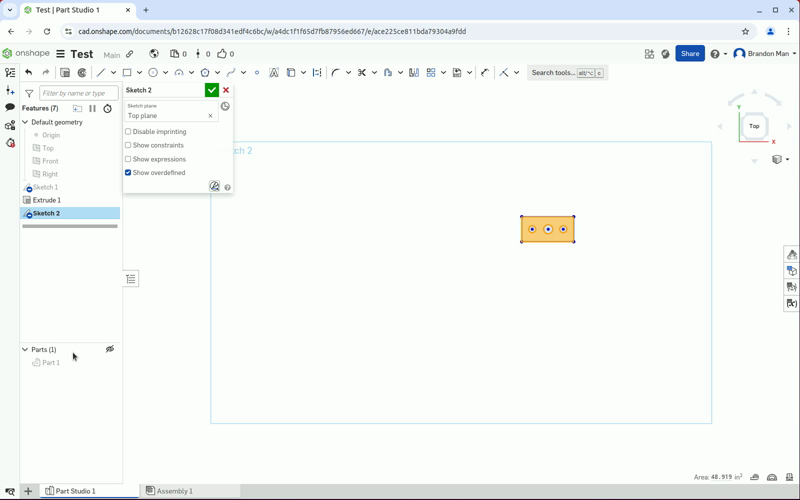
key(shift+e)
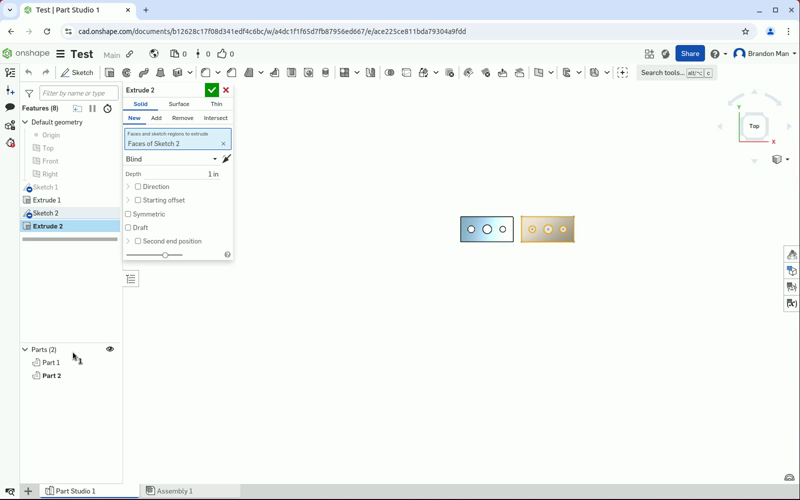
mouse_move(143, 106)
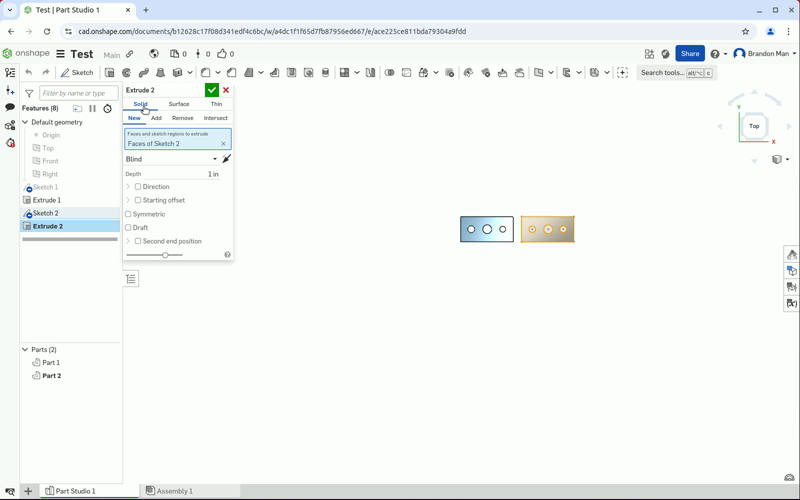
click(143, 106)
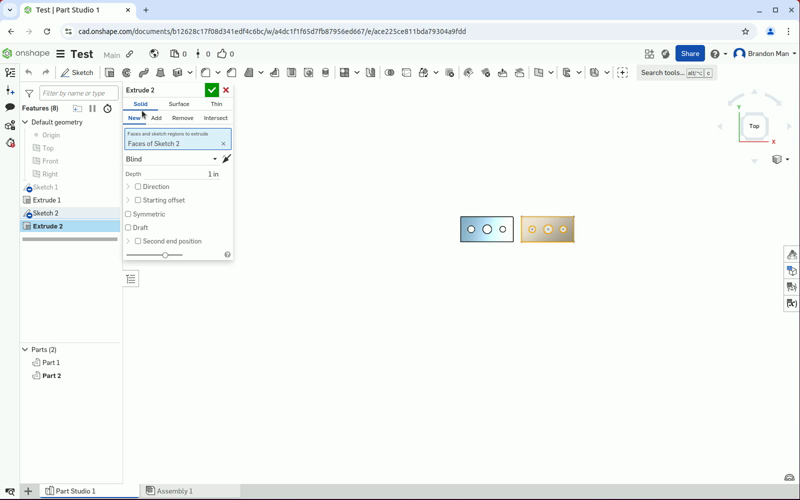
mouse_move(137, 120)
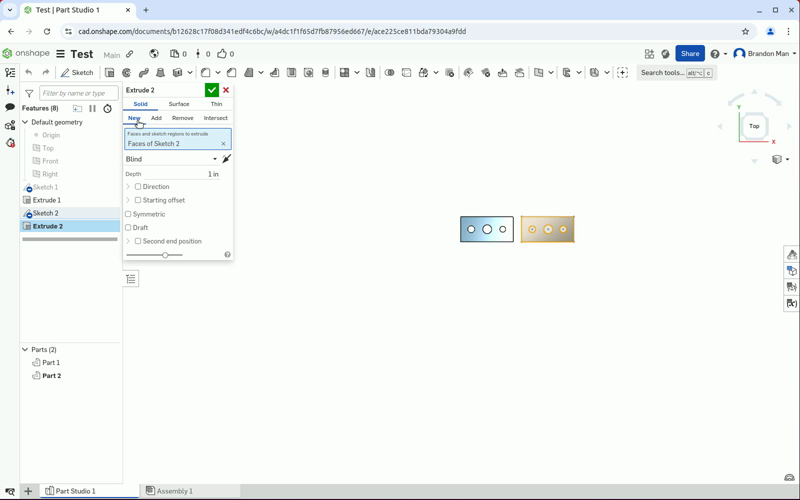
click(137, 120)
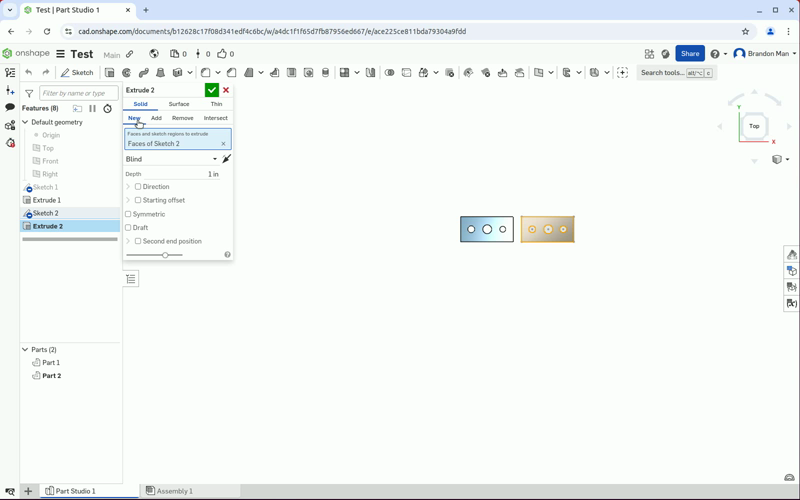
key(tab, 4)
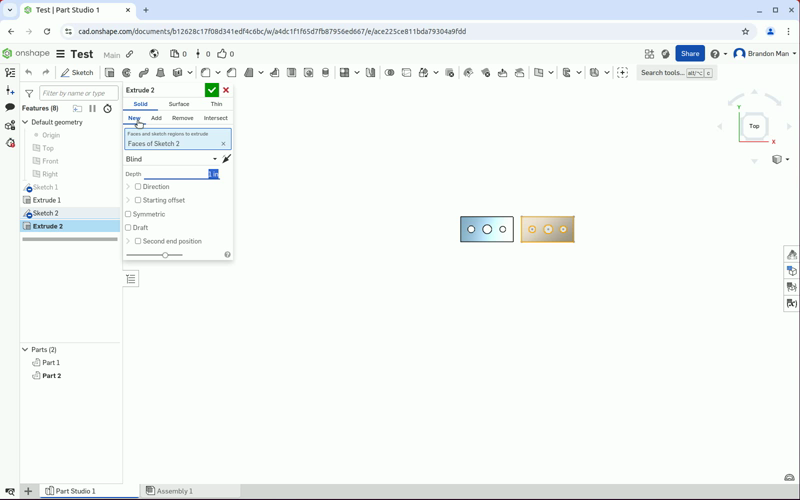
text(0.241)
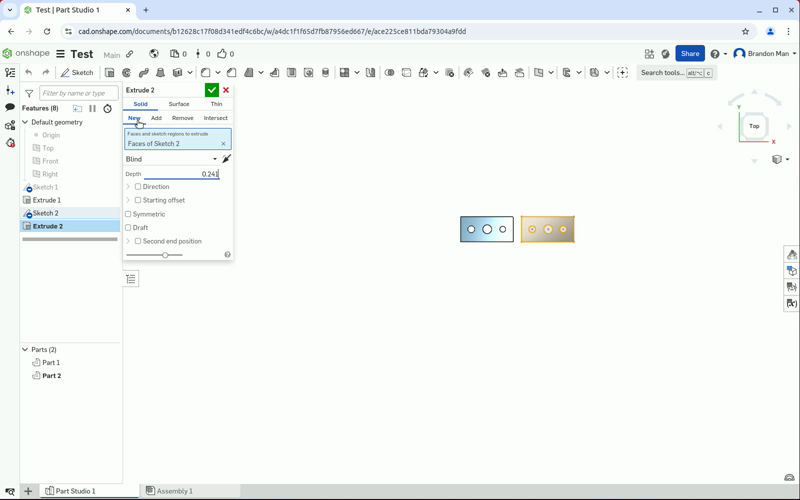
key(enter)
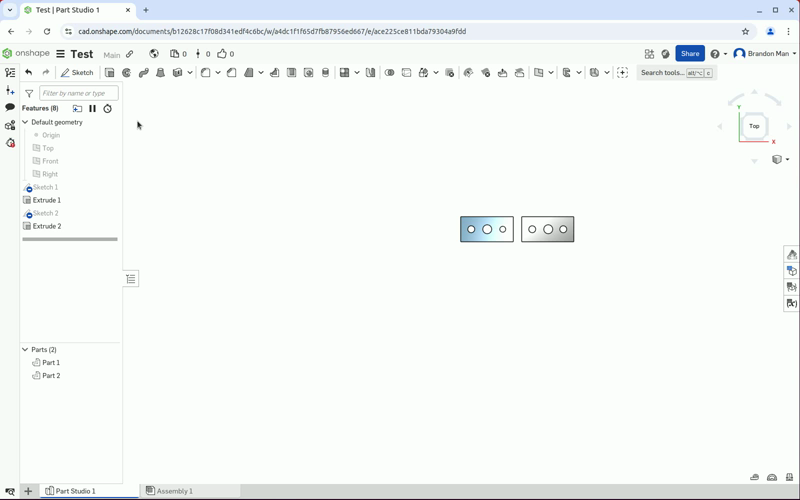
key(shift+h)
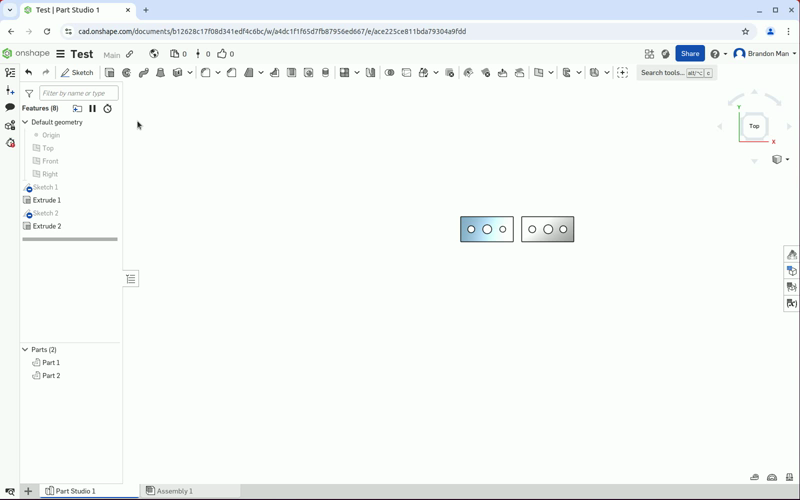
key(shift+h)
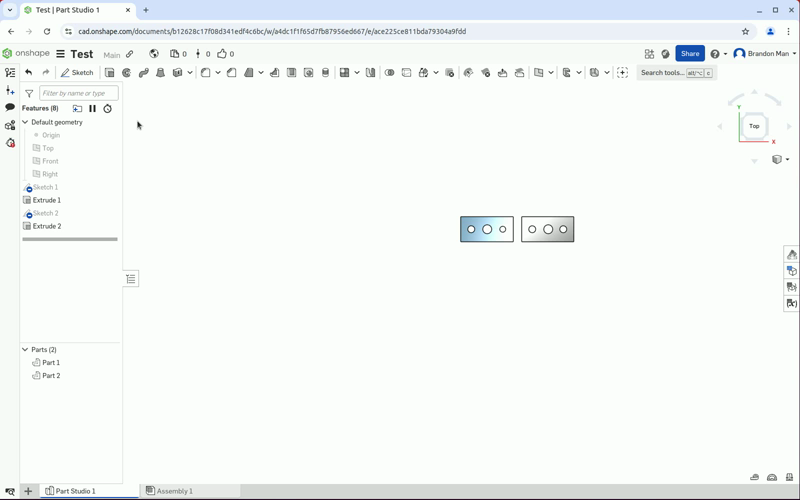
mouse_move(73, 189)
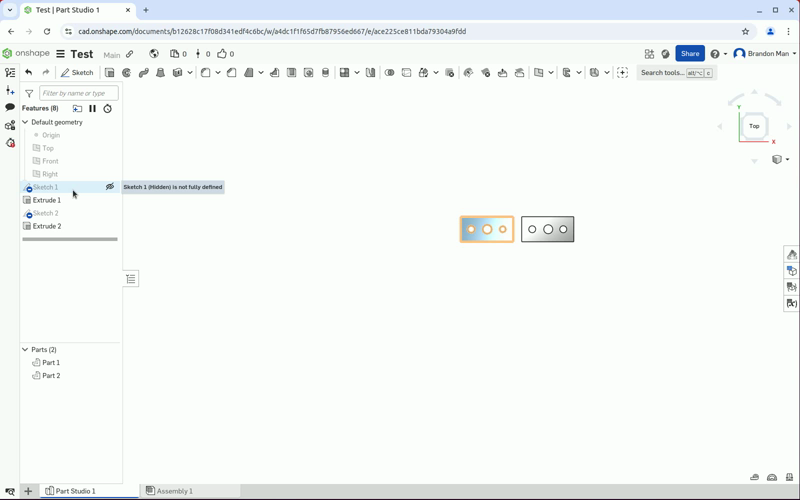
click(73, 189)
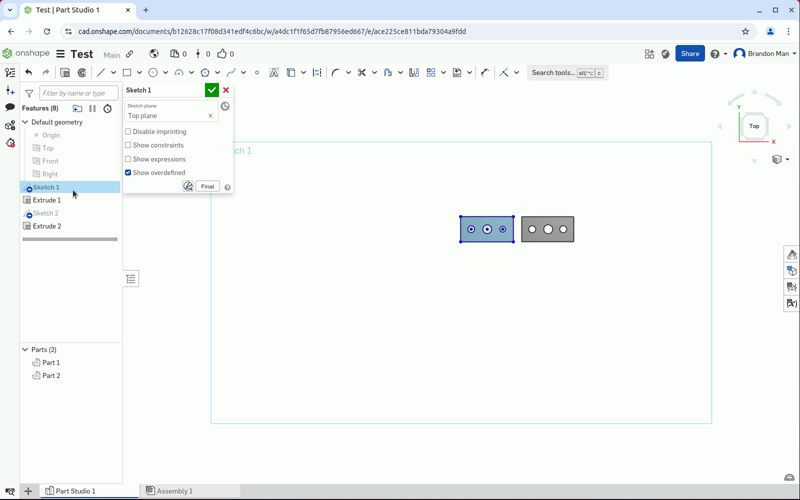
mouse_move(229, 92)
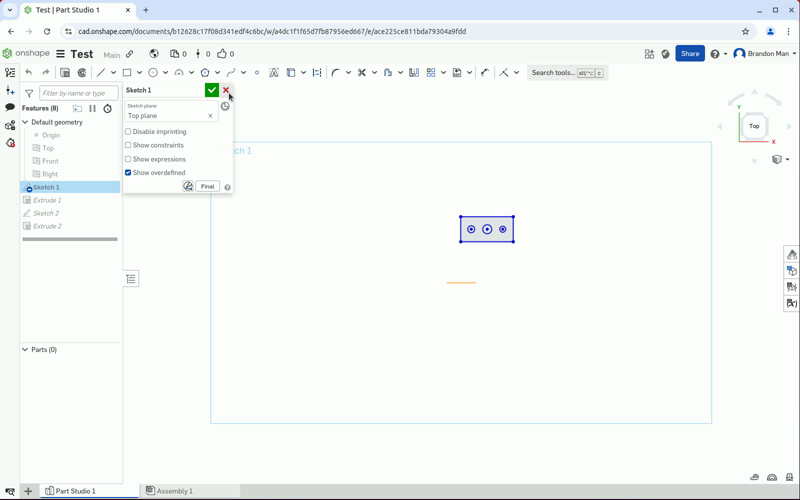
click(229, 92)
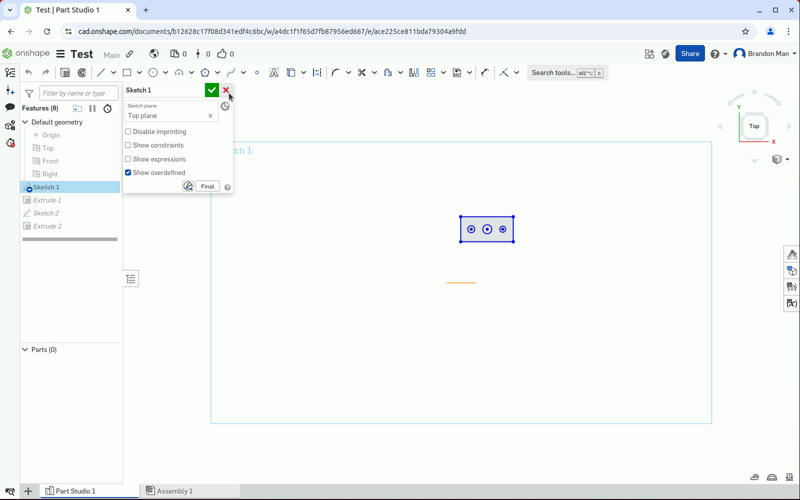
key(shift+s)
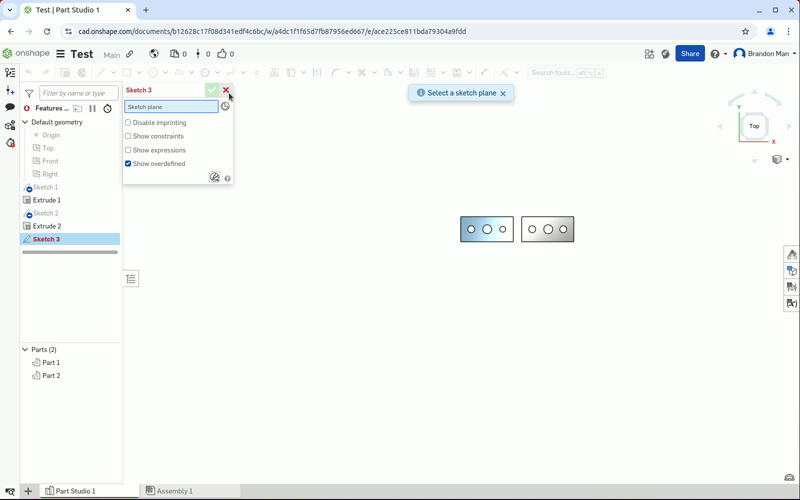
mouse_move(73, 150)
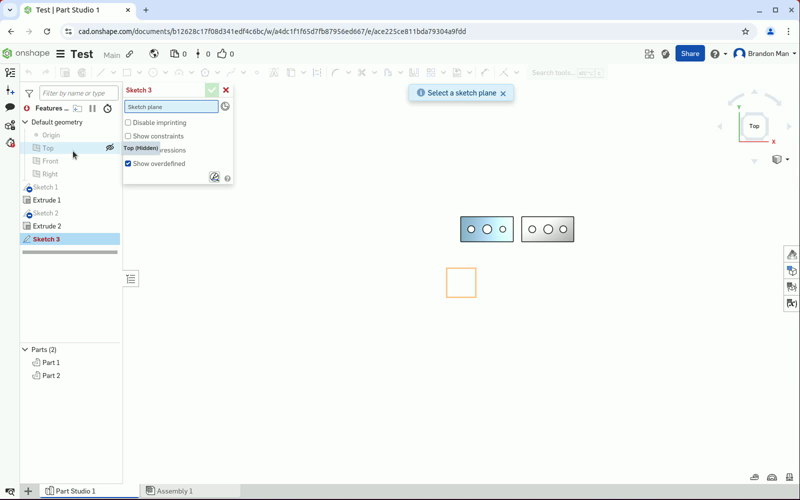
click(73, 150)
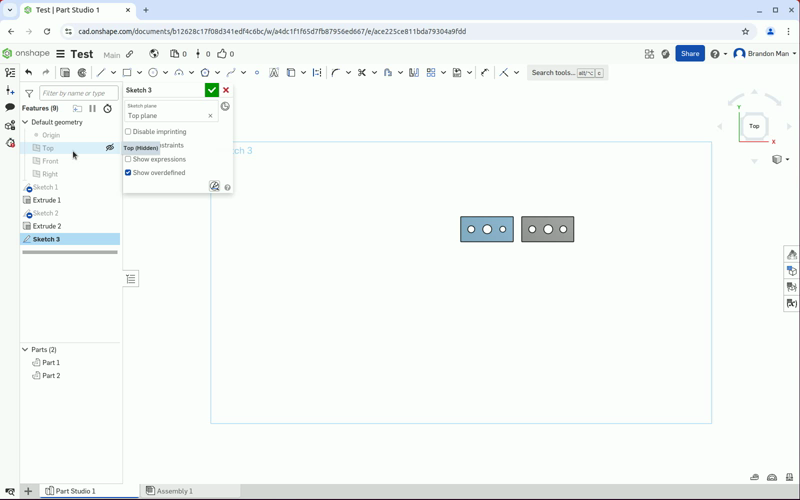
mouse_move(73, 352)
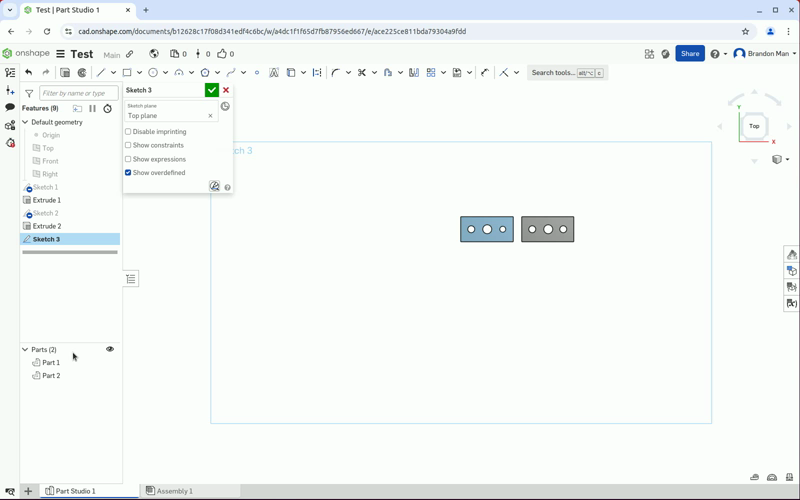
key(y)
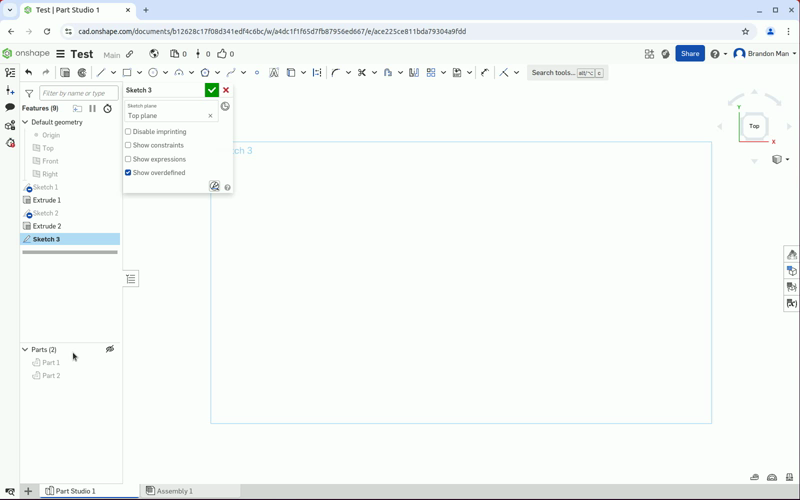
key(l)
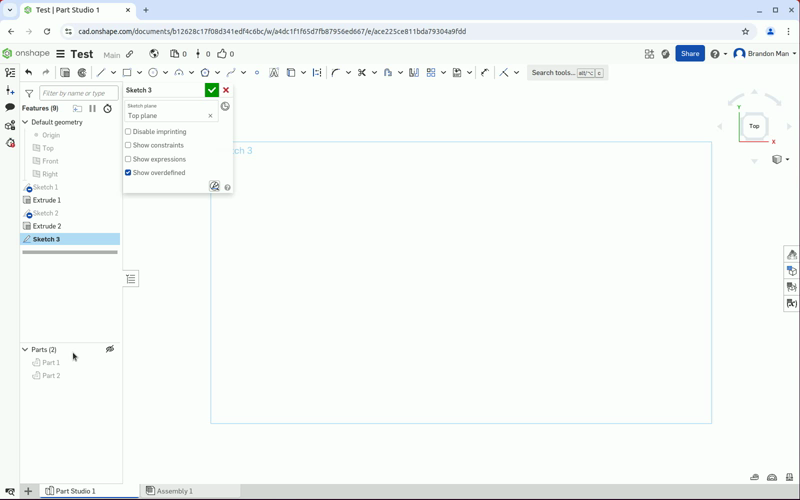
key_down(shift)
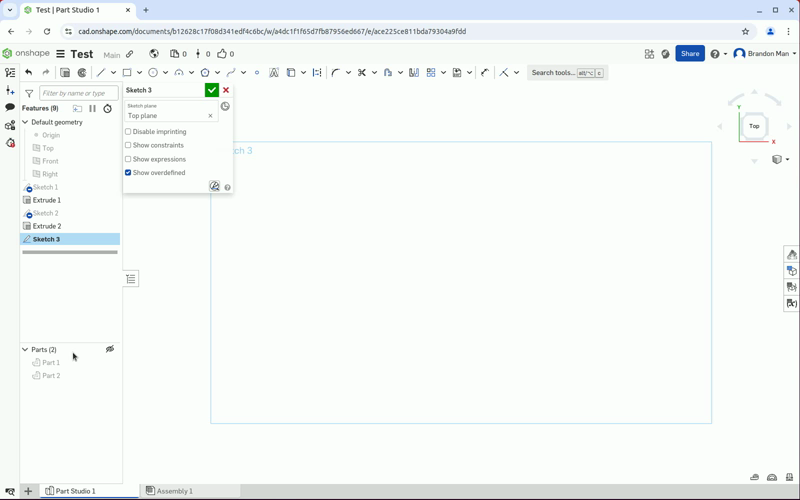
mouse_move(521, 282)
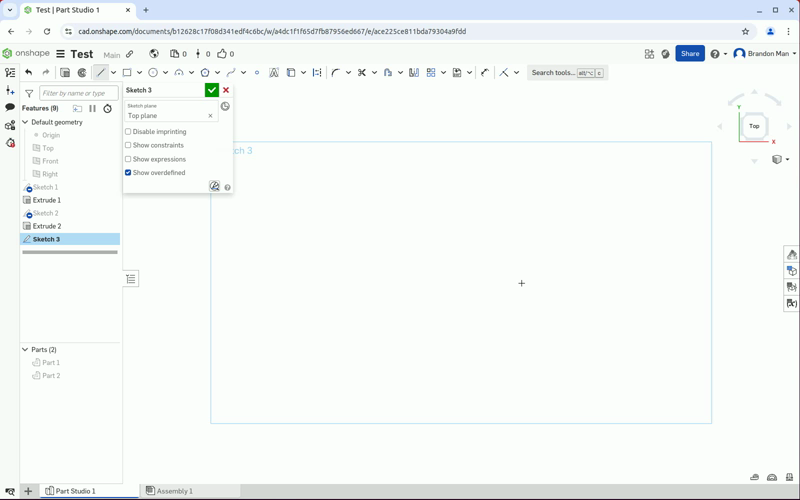
click(521, 282)
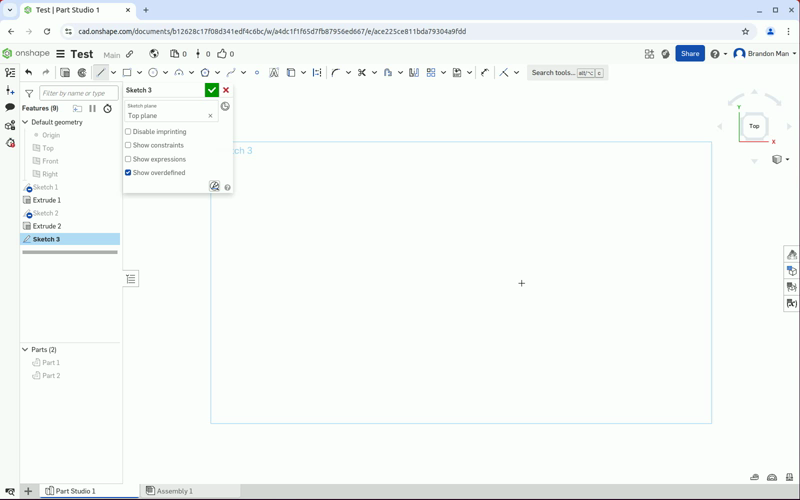
key_up(shift)
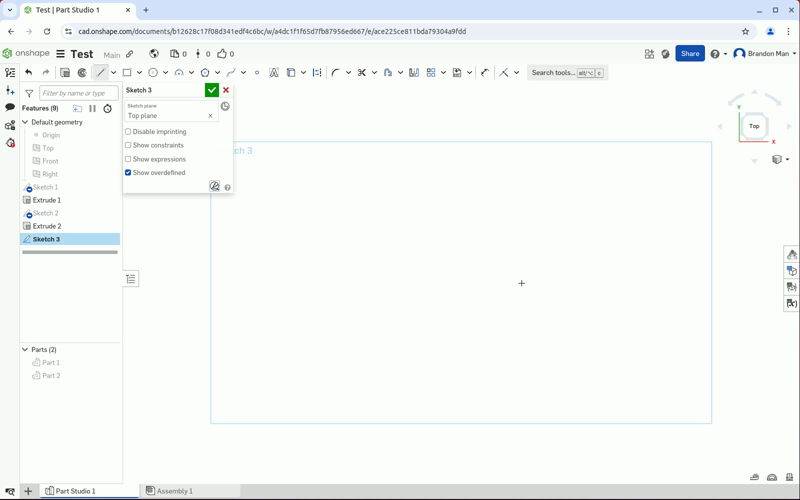
key_down(shift)
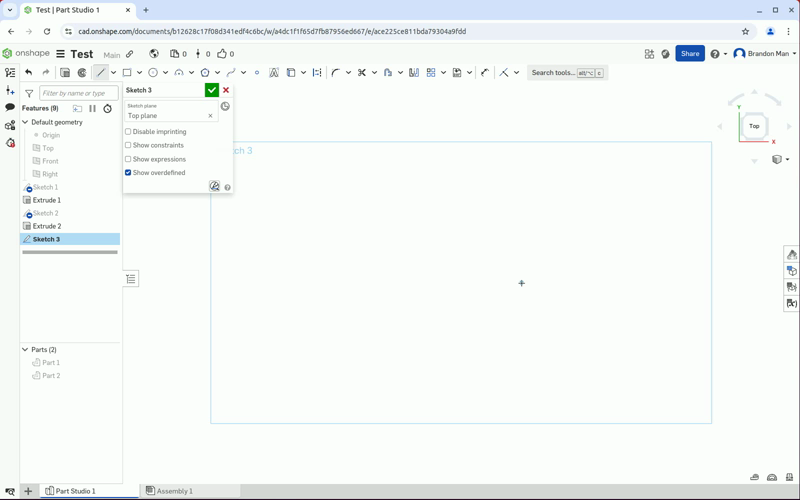
mouse_move(551, 282)
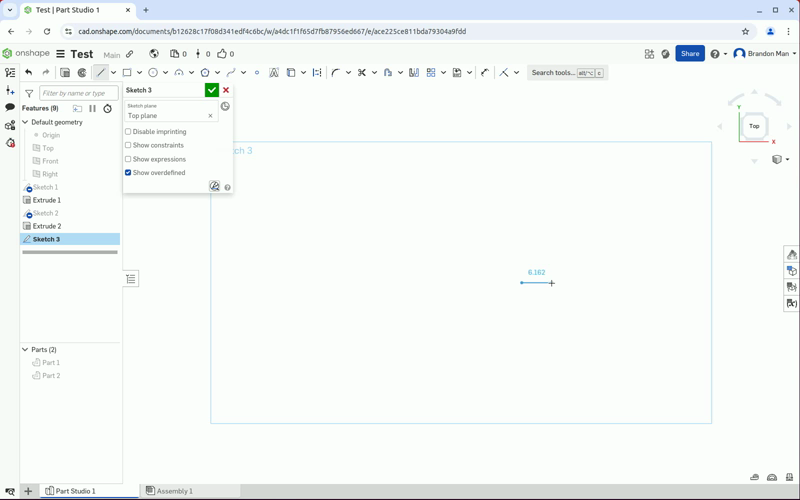
mouse_move(573, 282)
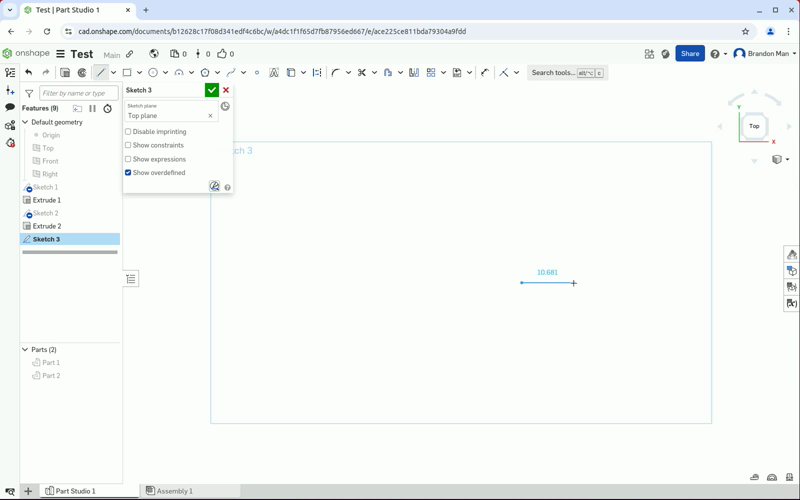
click(573, 282)
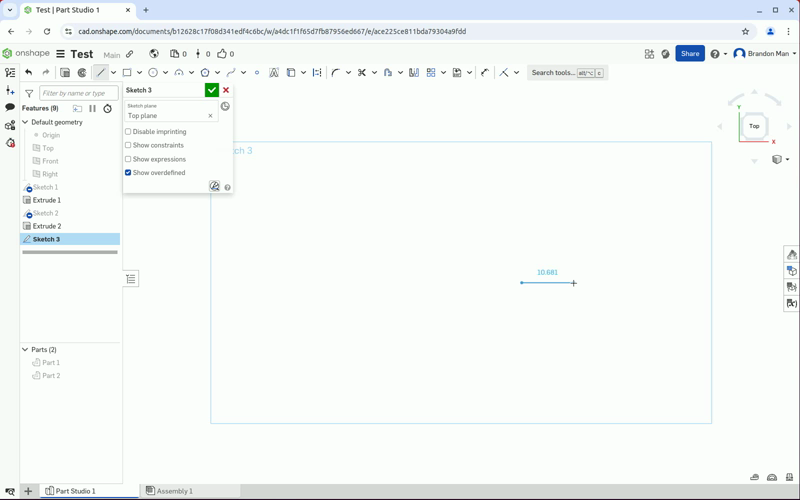
key_up(shift)
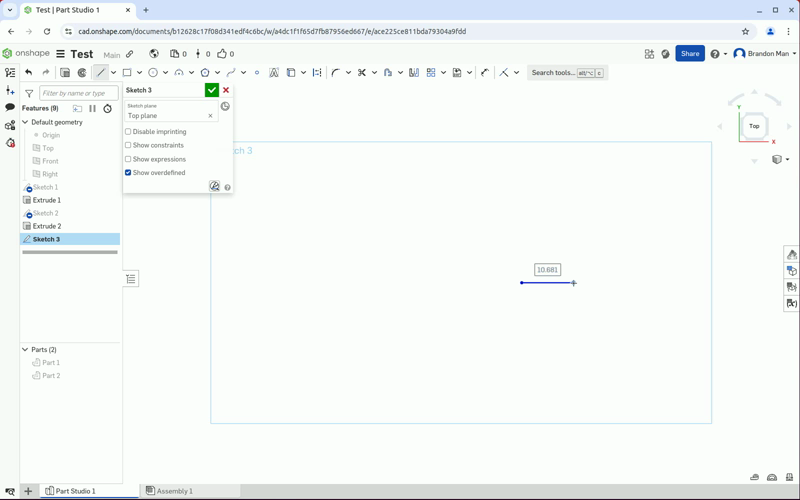
key_down(shift)
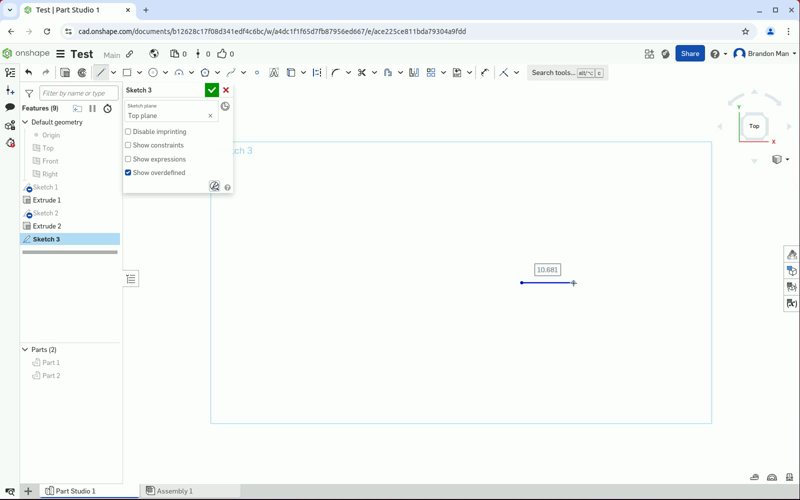
mouse_move(589, 282)
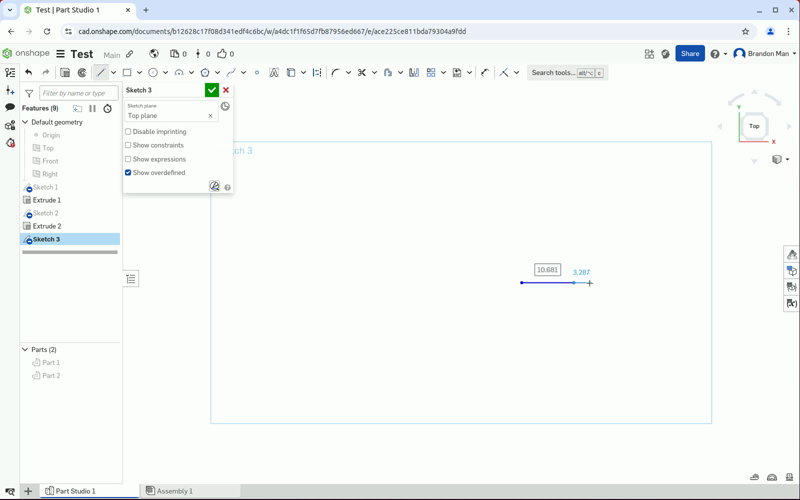
mouse_move(573, 257)
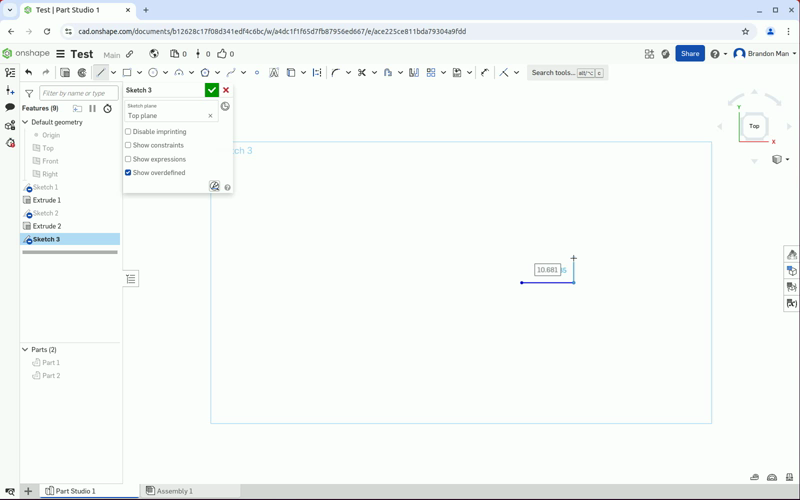
click(573, 257)
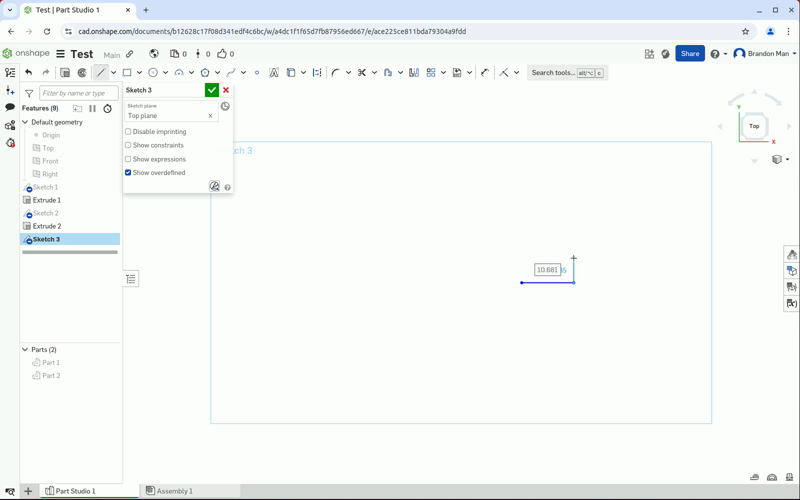
key_up(shift)
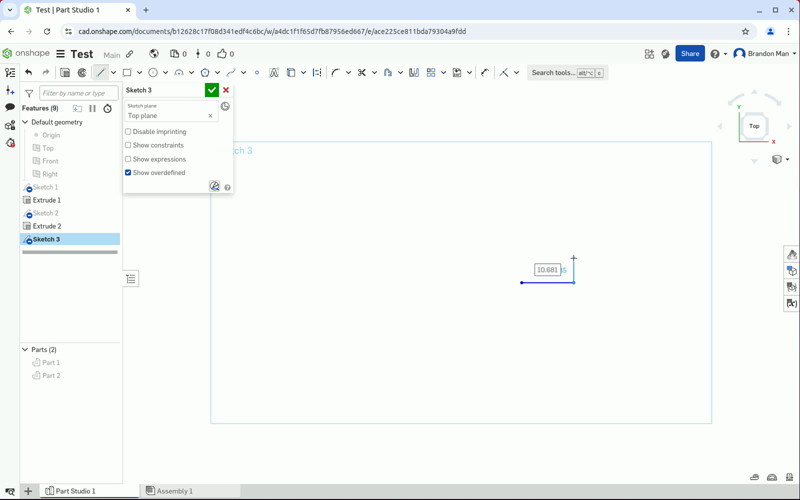
key_down(shift)
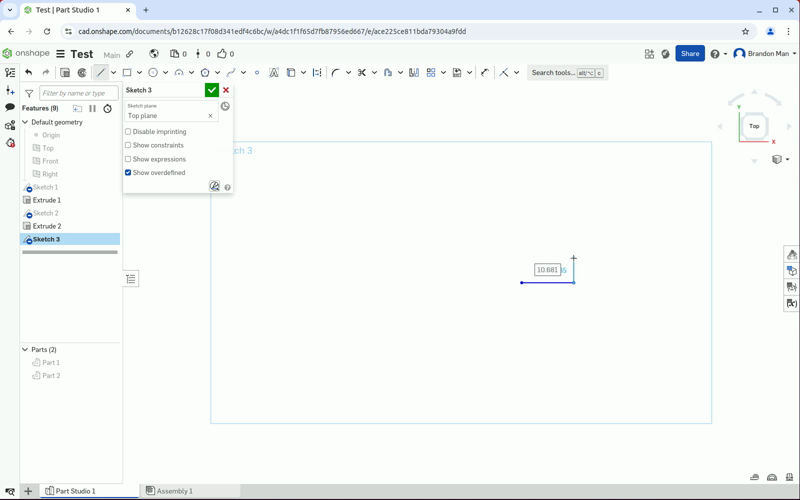
mouse_move(589, 257)
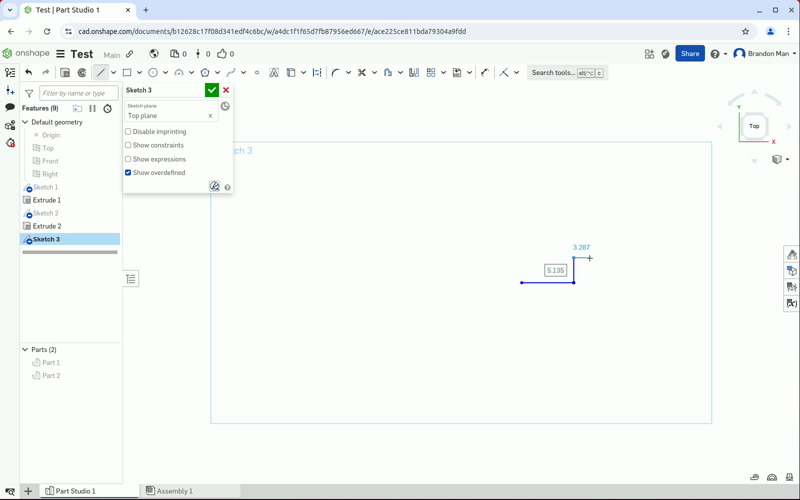
mouse_move(521, 257)
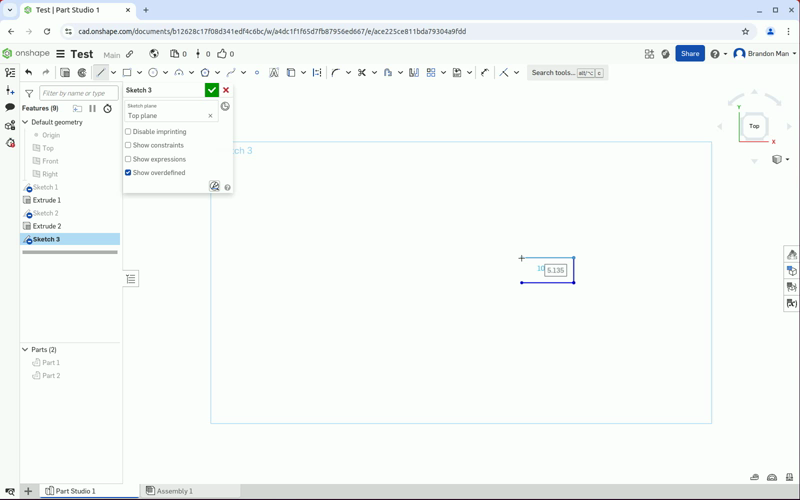
click(521, 257)
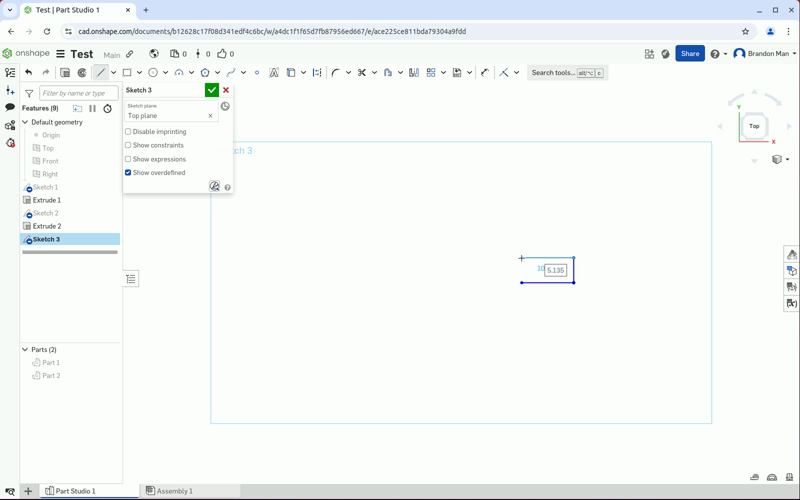
key_up(shift)
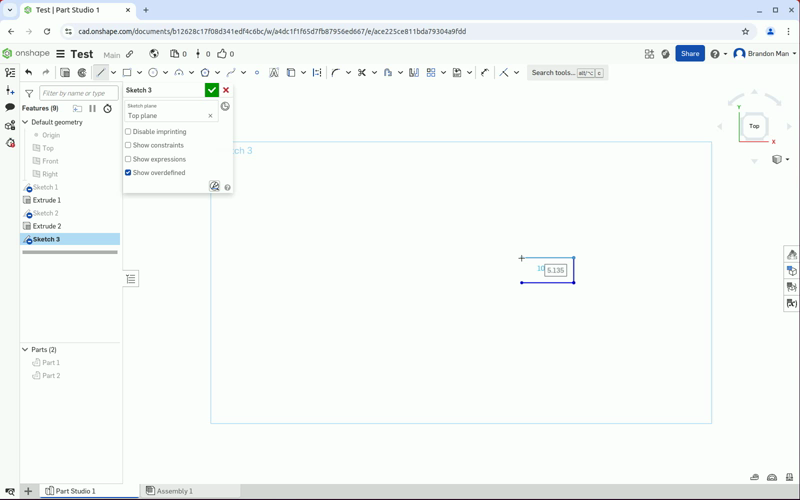
mouse_move(551, 257)
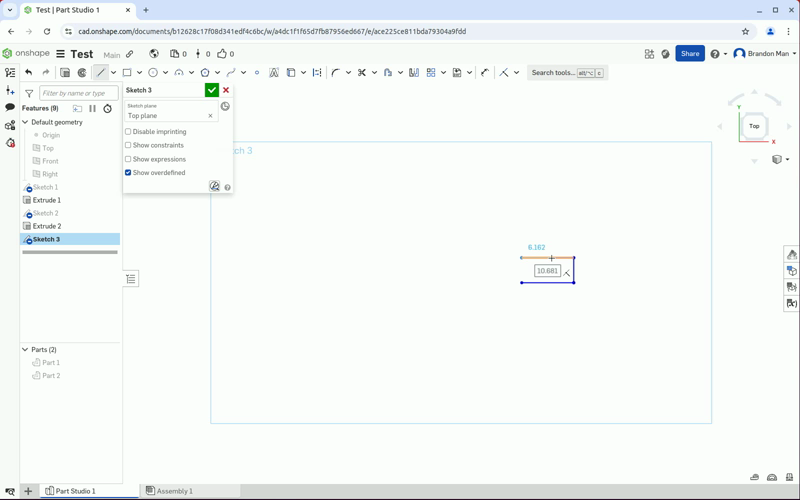
key_down(shift)
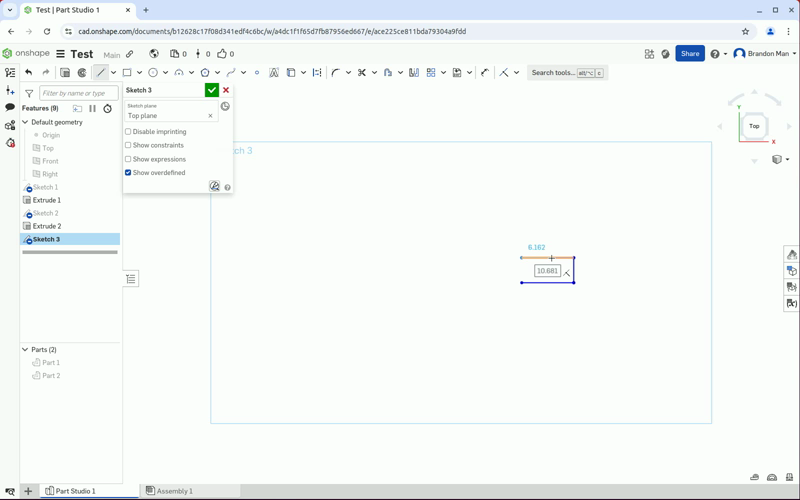
mouse_move(521, 282)
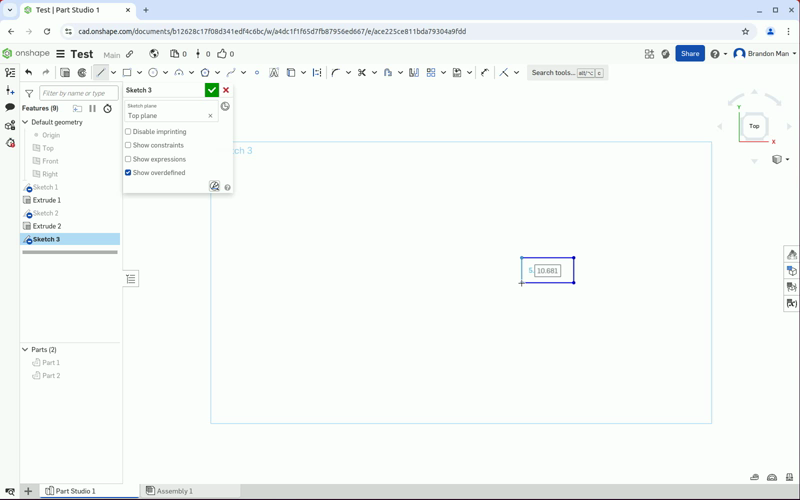
key_up(shift)
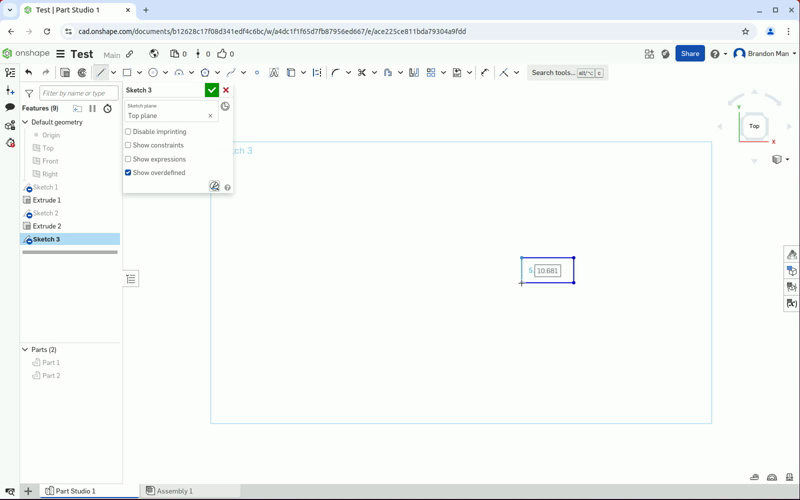
click(521, 282)
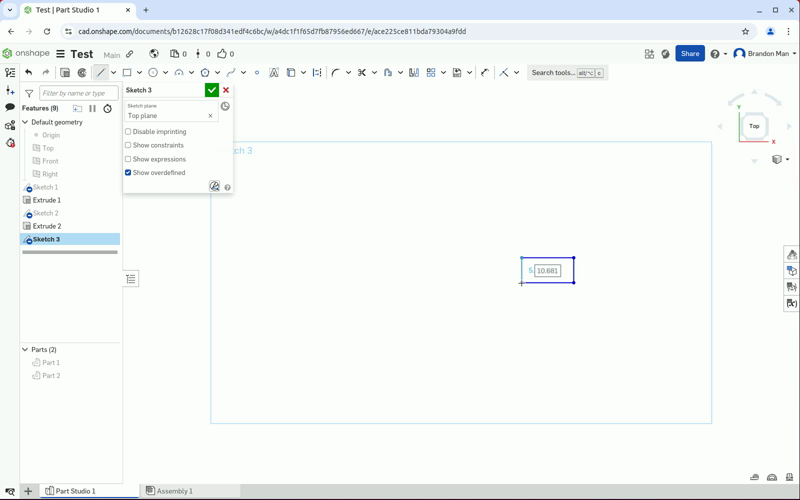
key(esc)
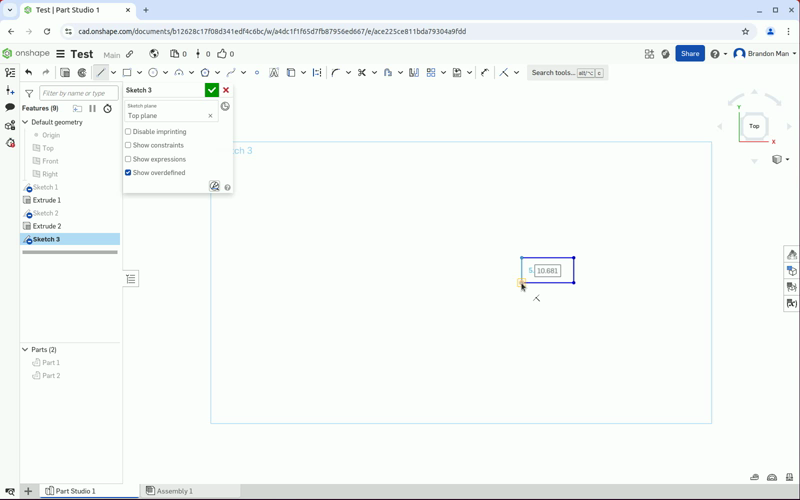
key(c)
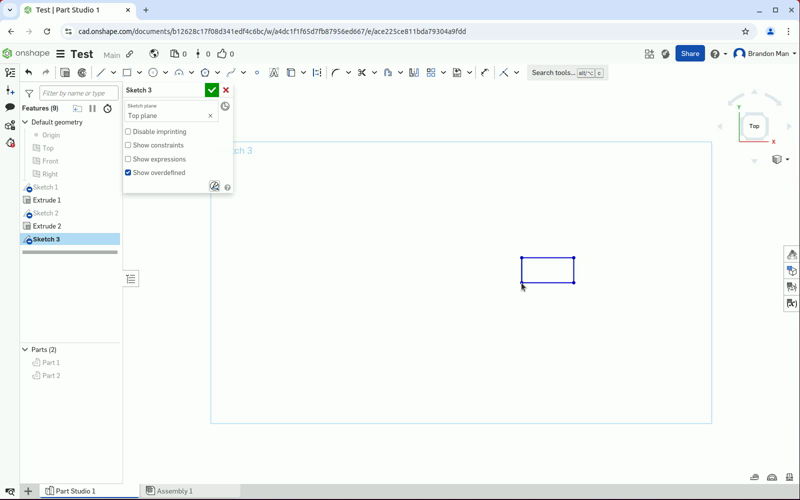
key_down(shift)
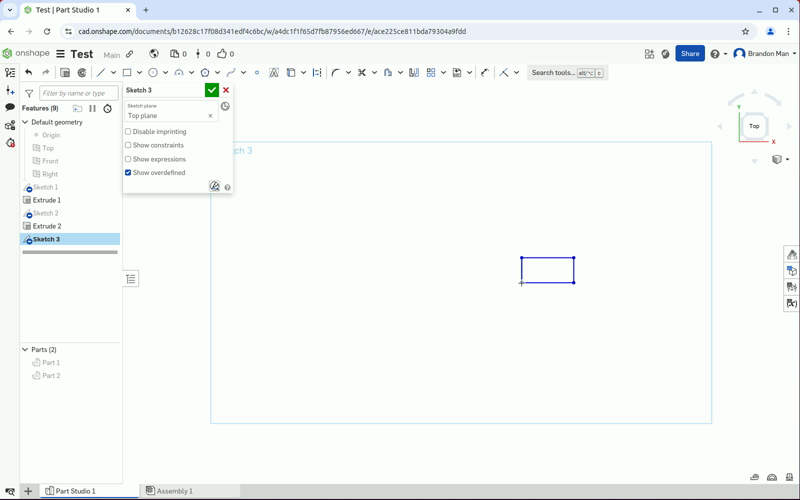
mouse_move(532, 270)
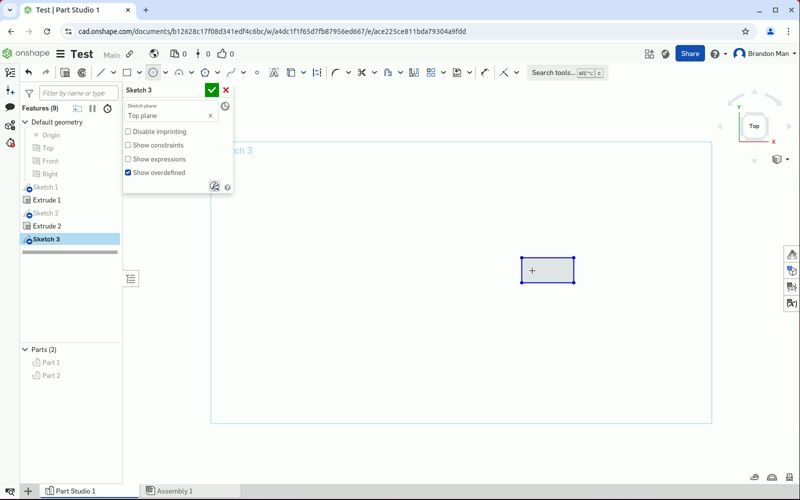
click(532, 270)
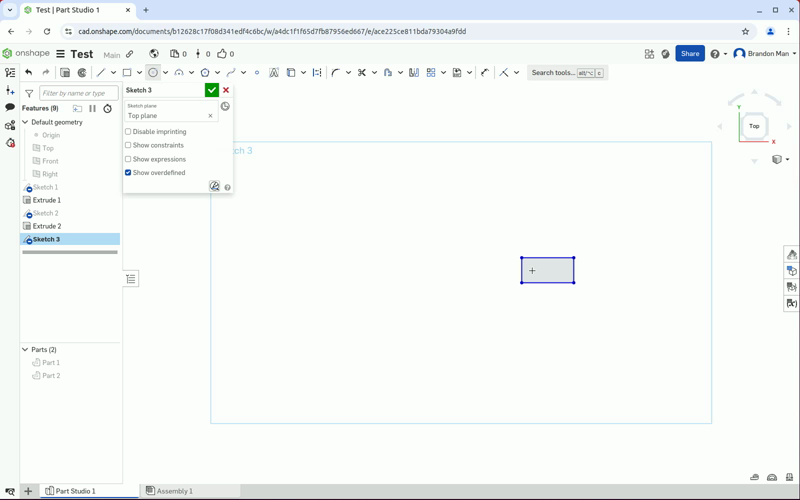
key_up(shift)
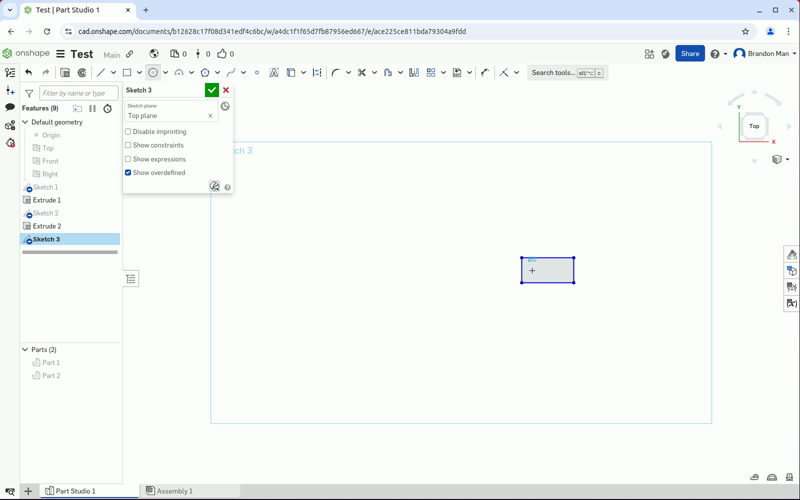
mouse_move(535, 270)
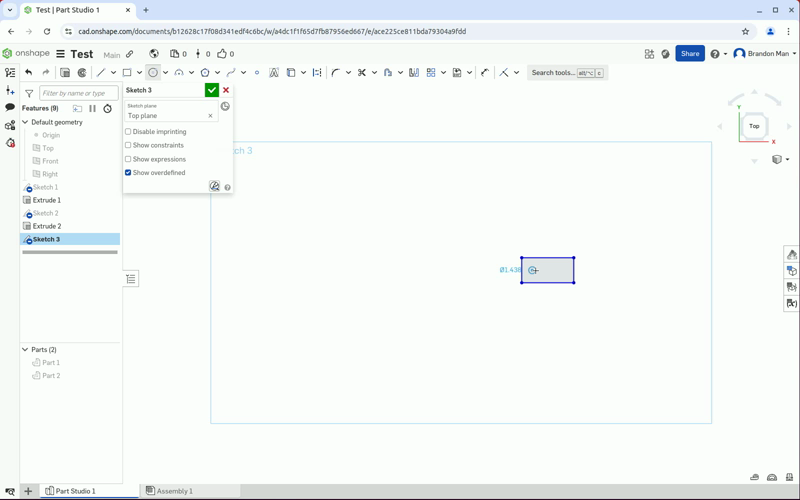
click(535, 270)
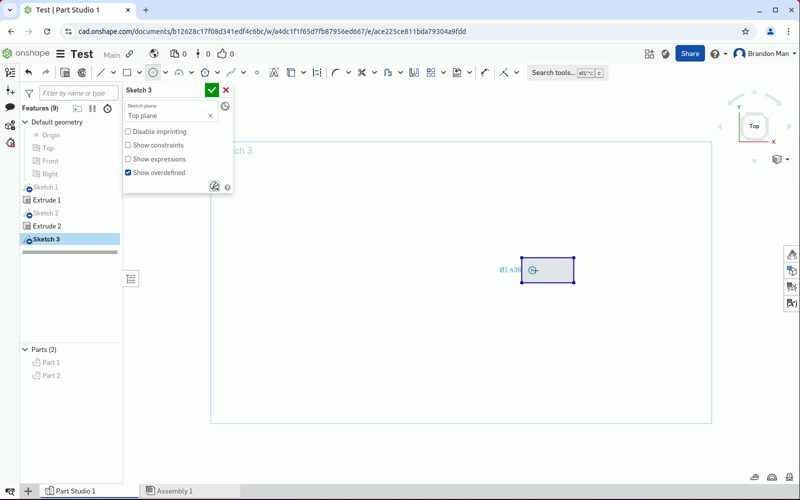
key(esc)
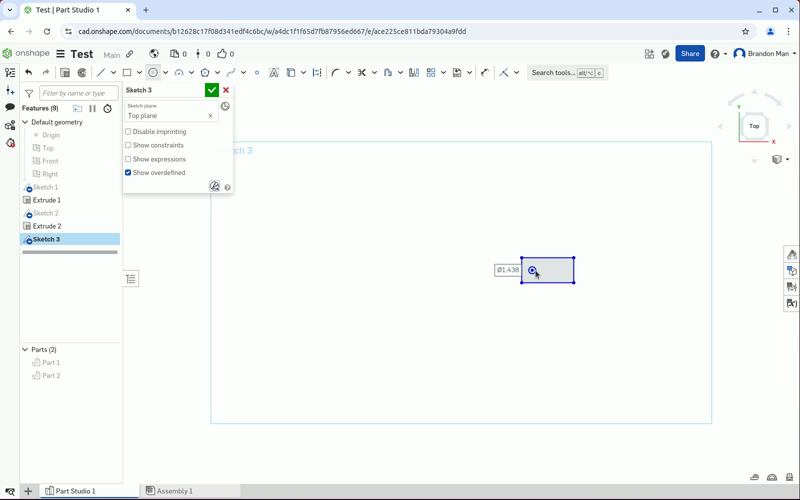
key(c)
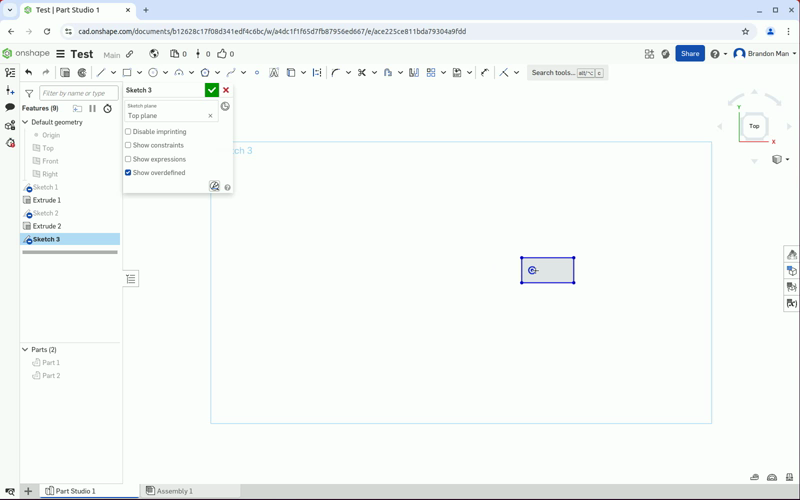
key_down(shift)
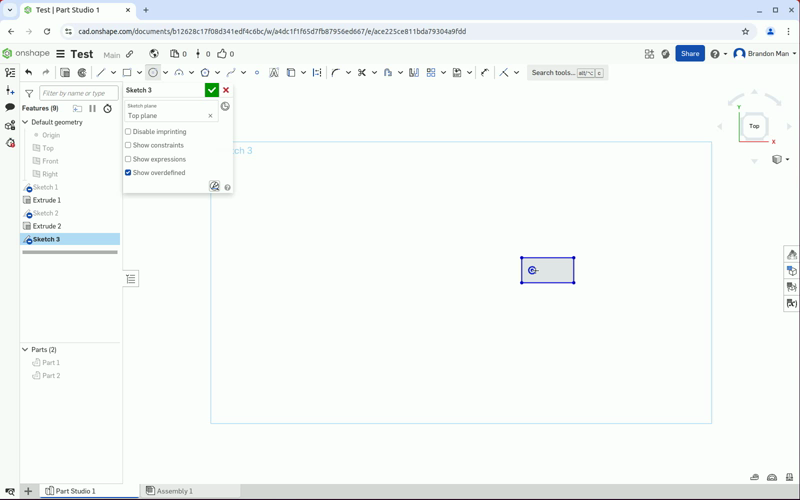
mouse_move(548, 270)
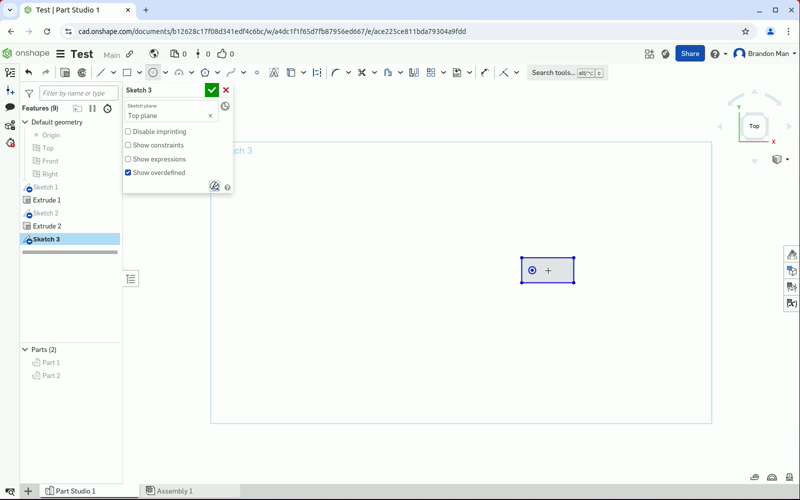
click(548, 270)
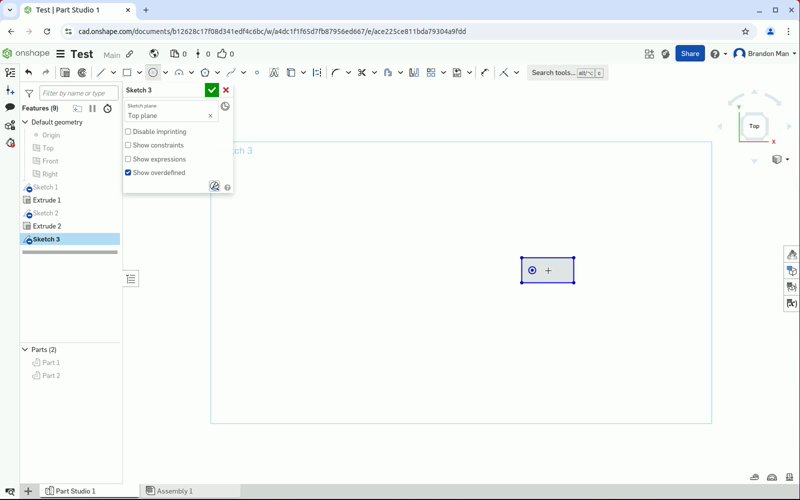
key_up(shift)
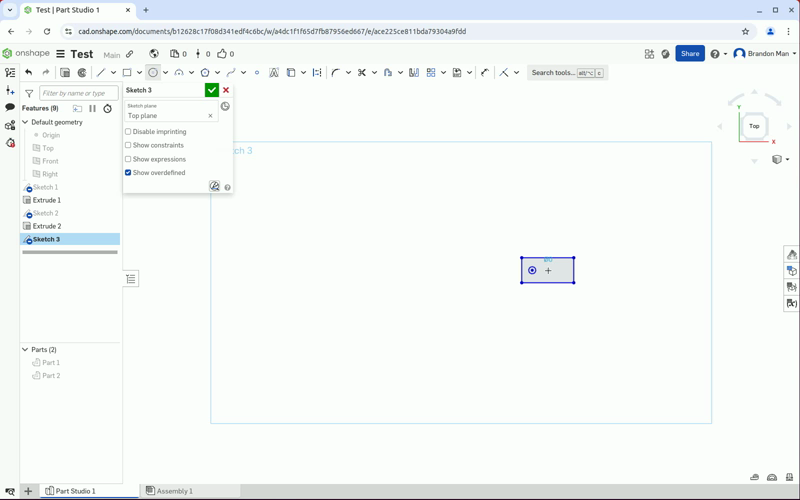
mouse_move(552, 270)
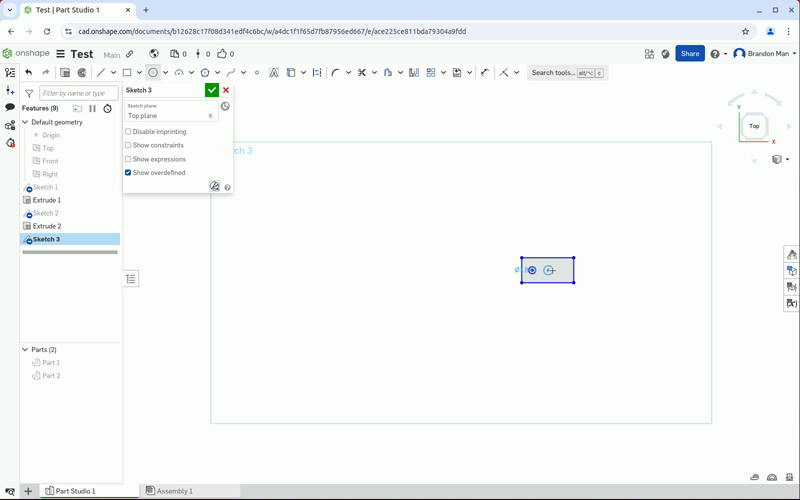
click(552, 270)
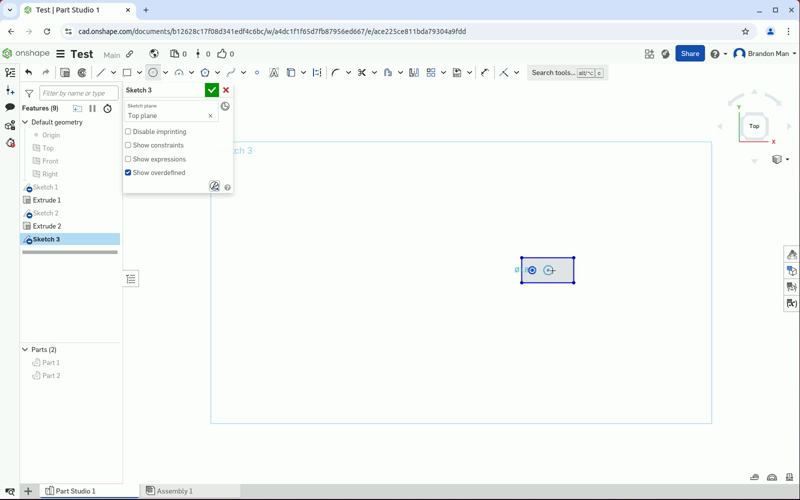
key(esc)
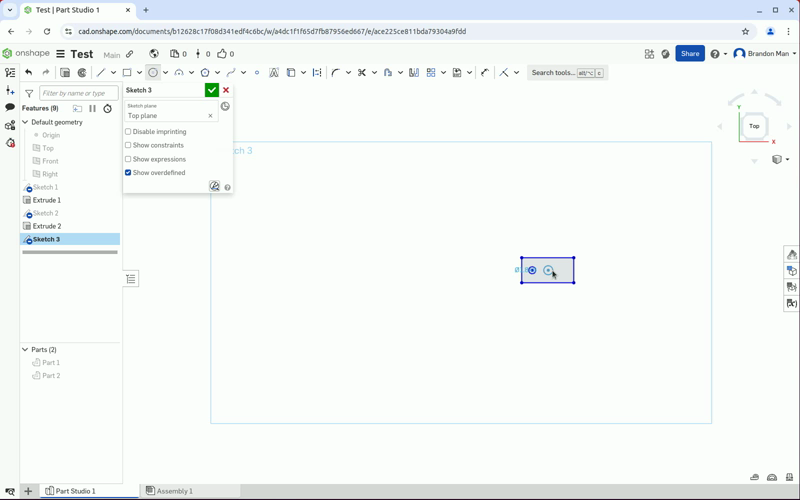
key(c)
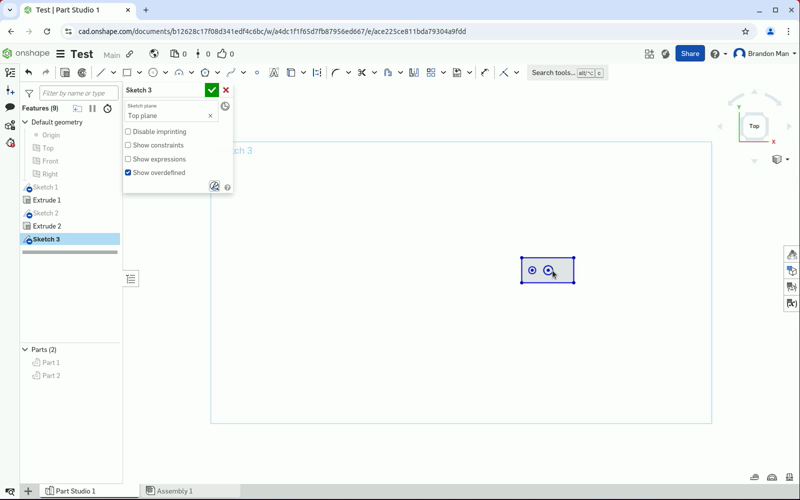
key_down(shift)
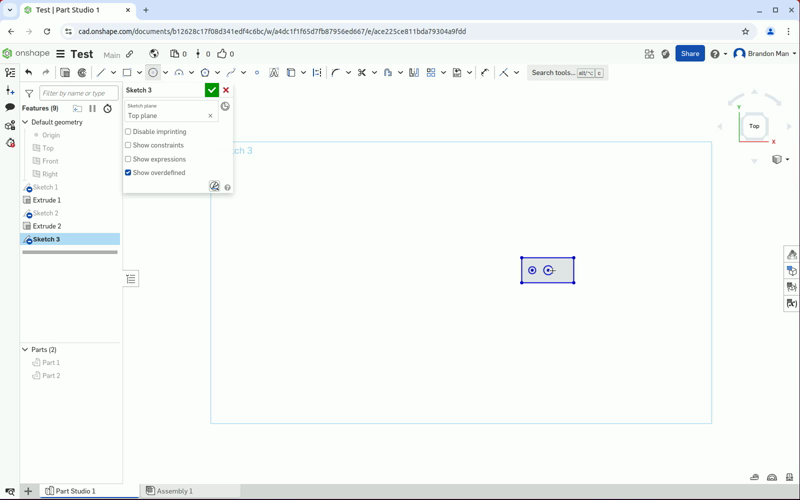
mouse_move(563, 270)
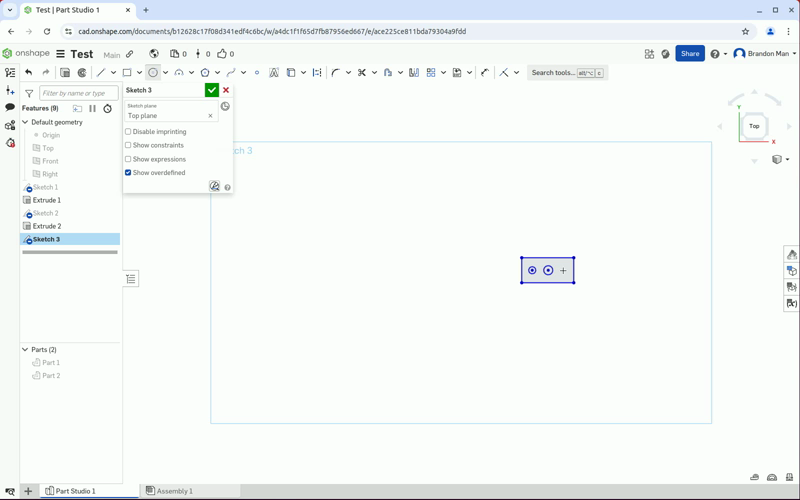
click(563, 270)
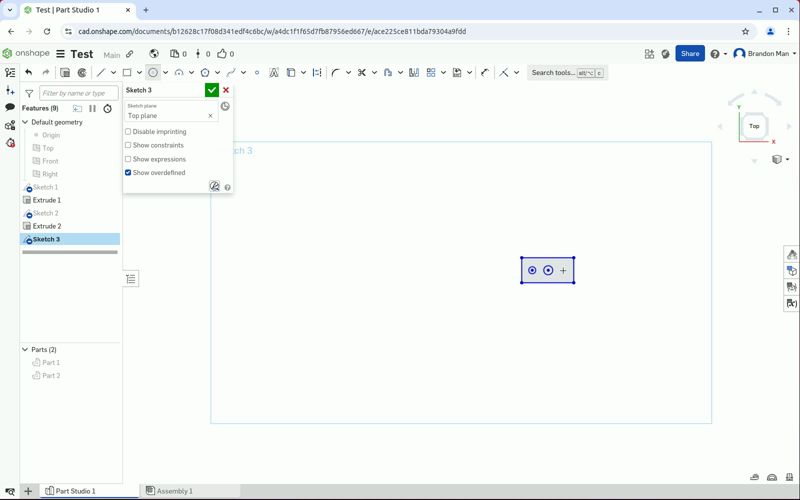
key_up(shift)
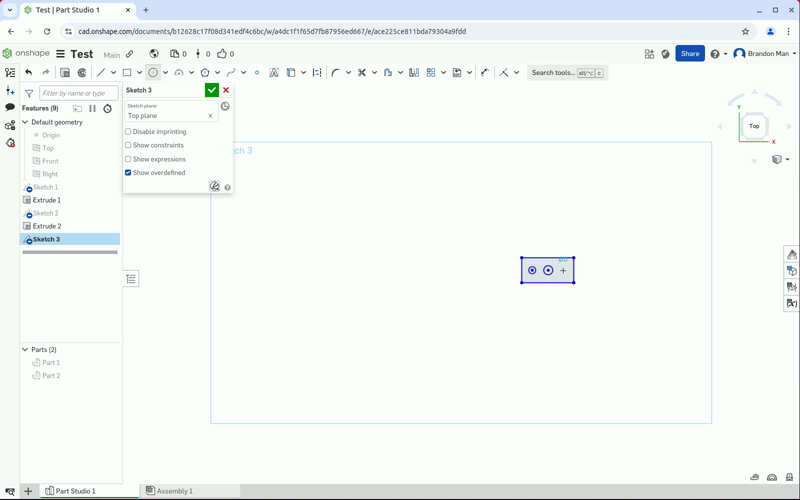
mouse_move(566, 270)
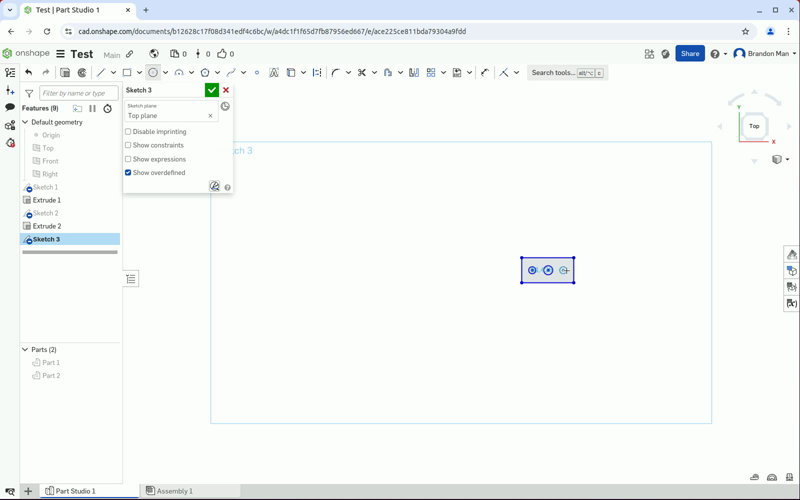
click(566, 270)
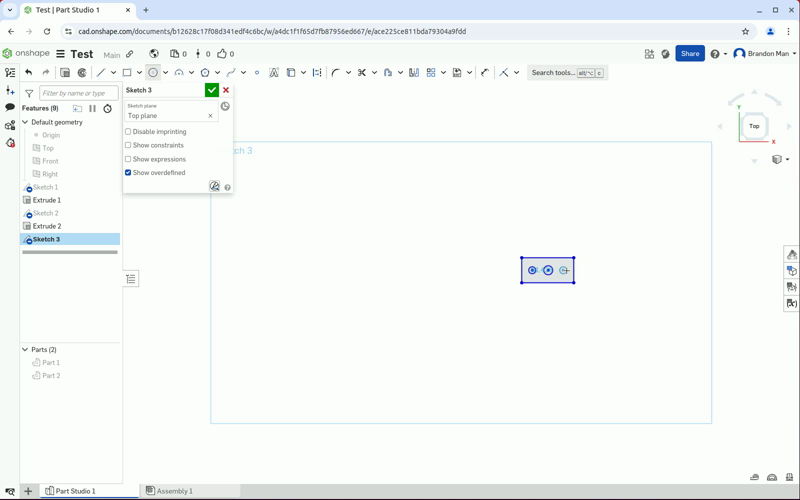
key(esc)
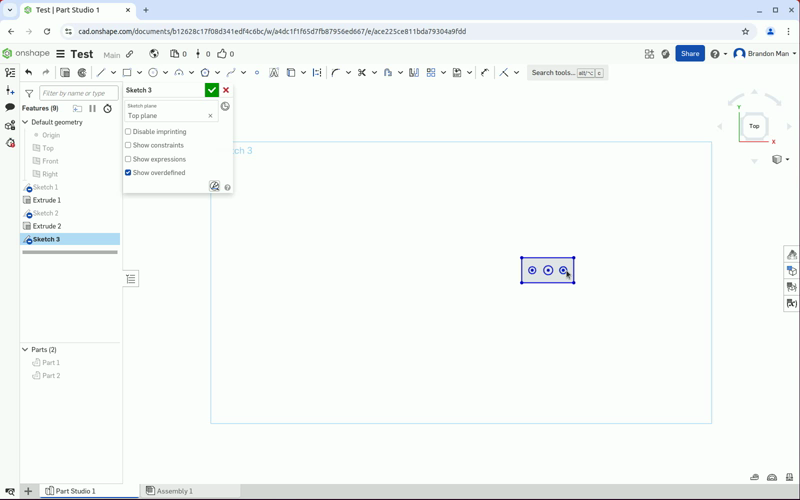
mouse_move(555, 281)
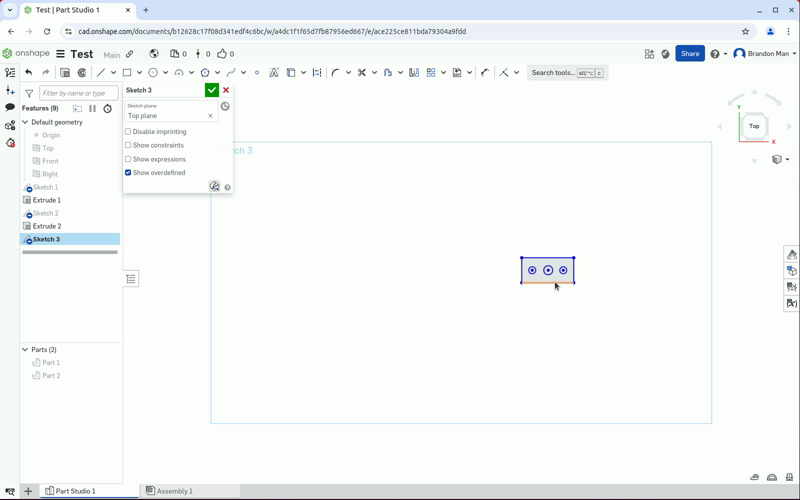
scroll(6)
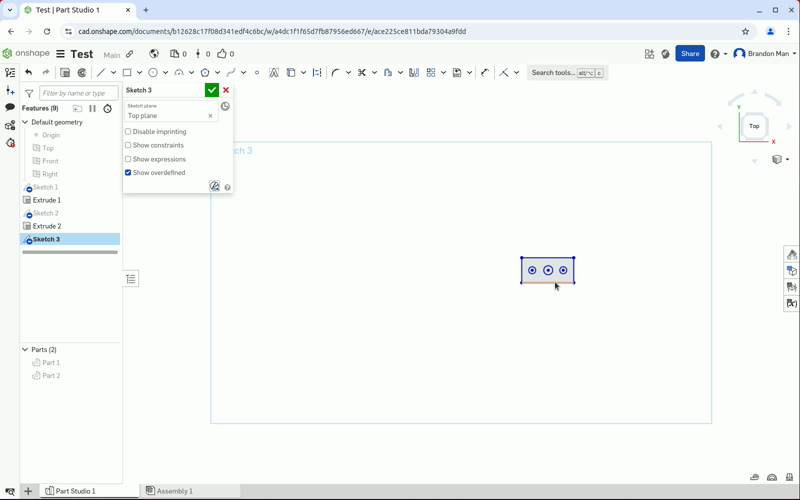
scroll(6)
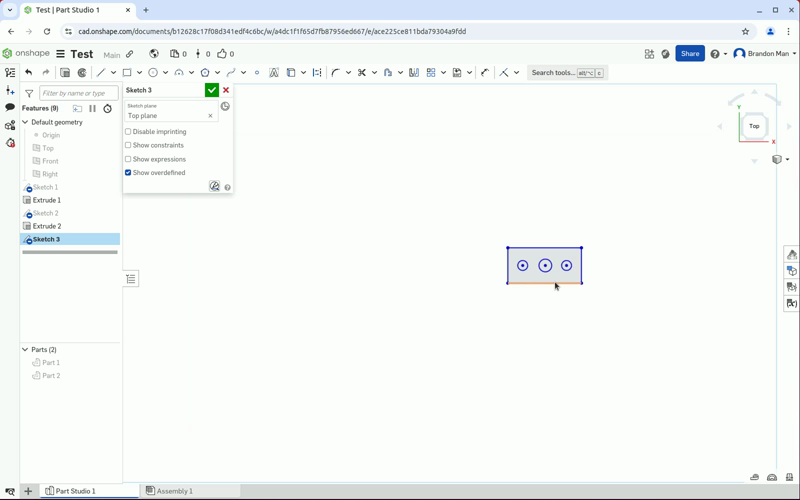
scroll(6)
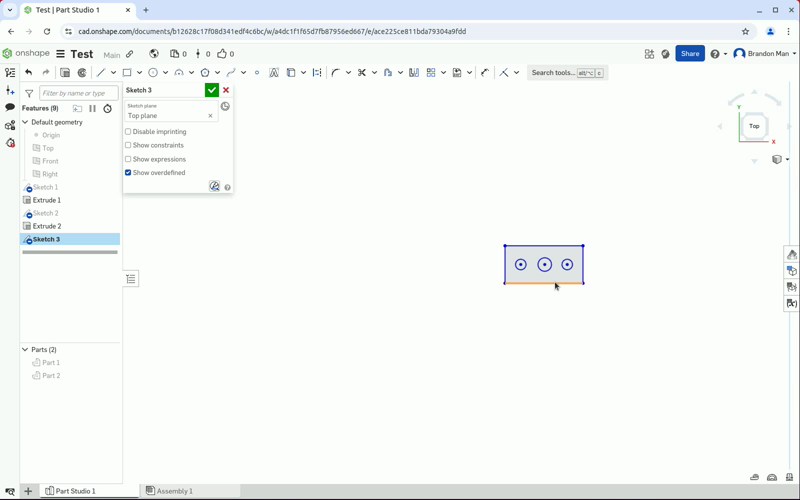
scroll(6)
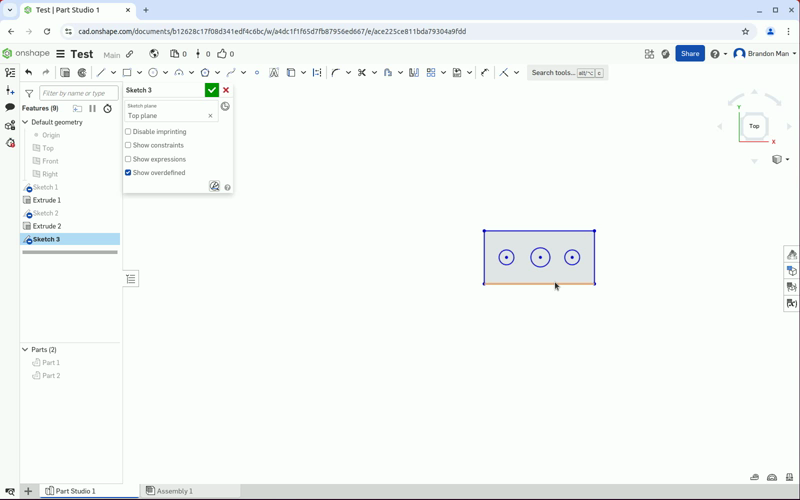
scroll(6)
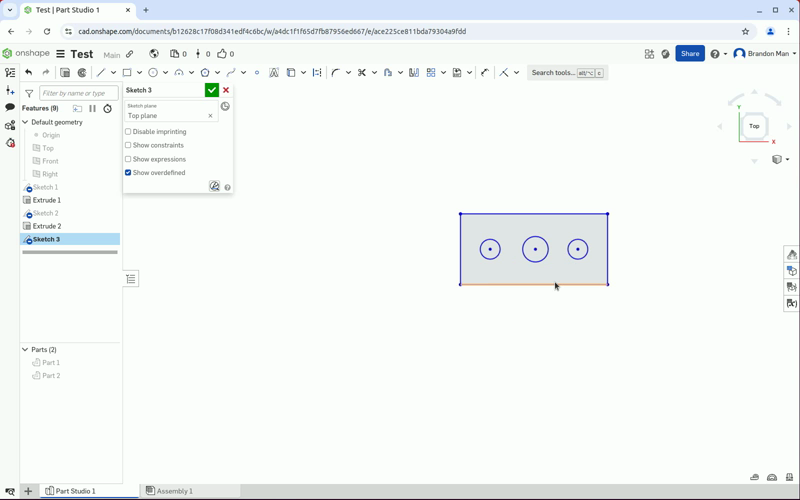
scroll(6)
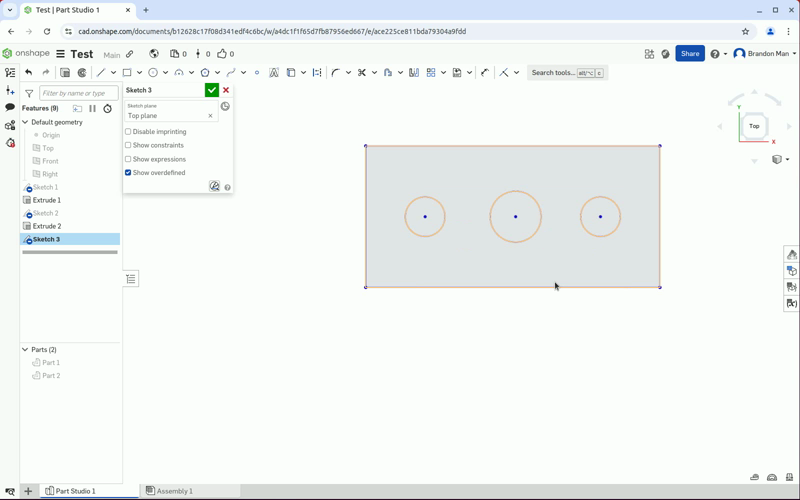
scroll(6)
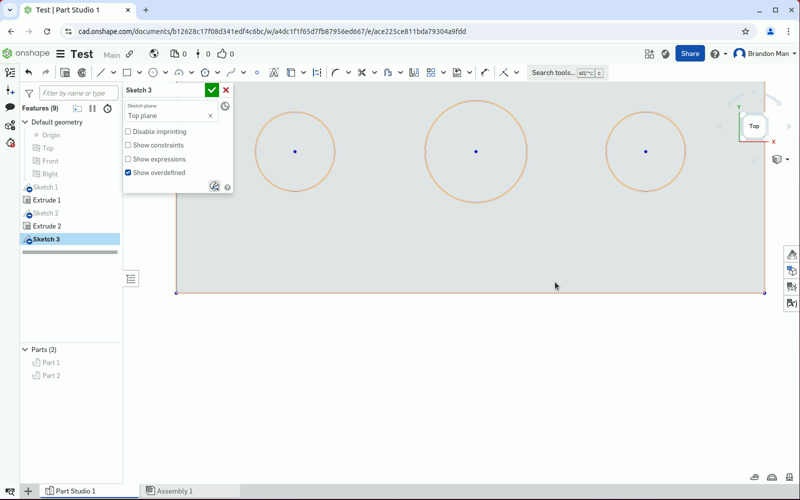
click(555, 281)
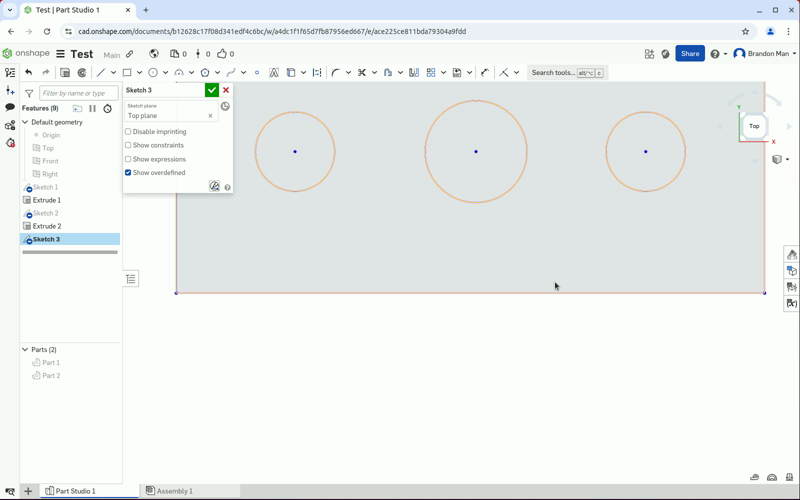
scroll(-6)
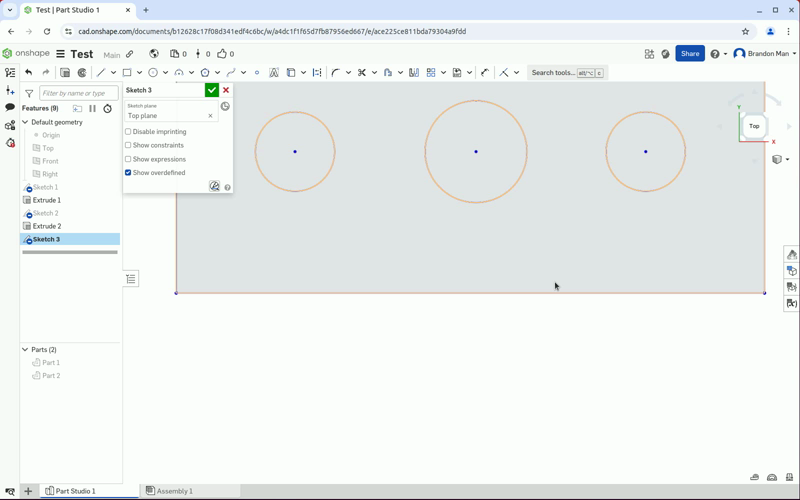
scroll(-6)
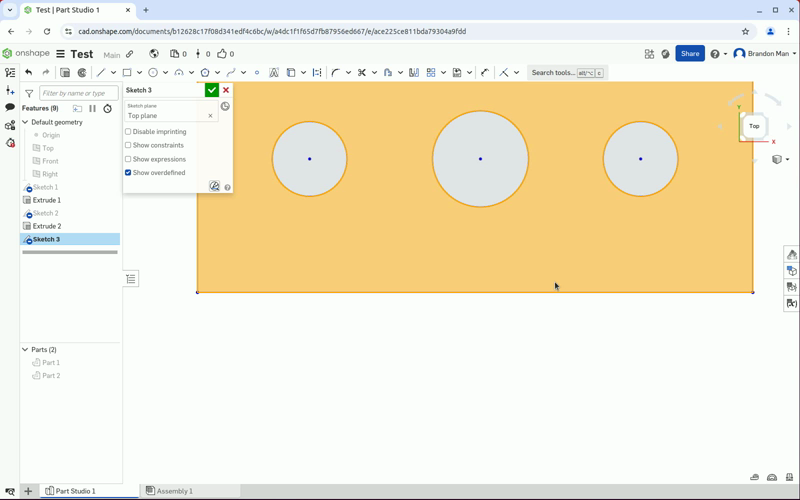
scroll(-6)
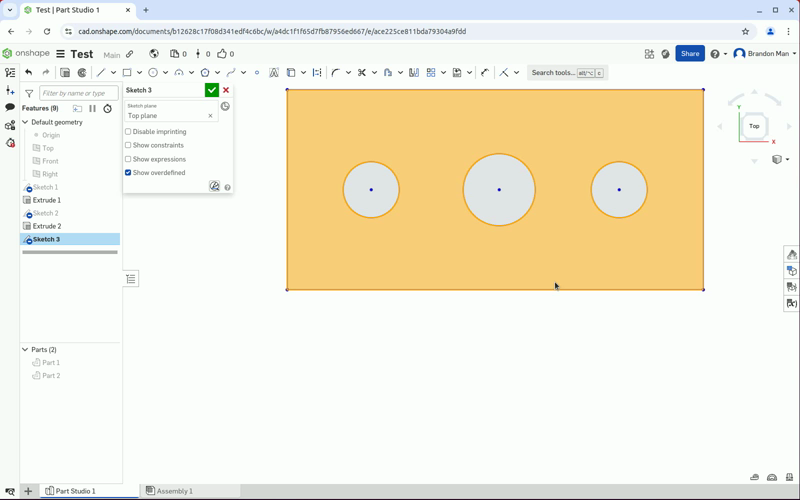
scroll(-6)
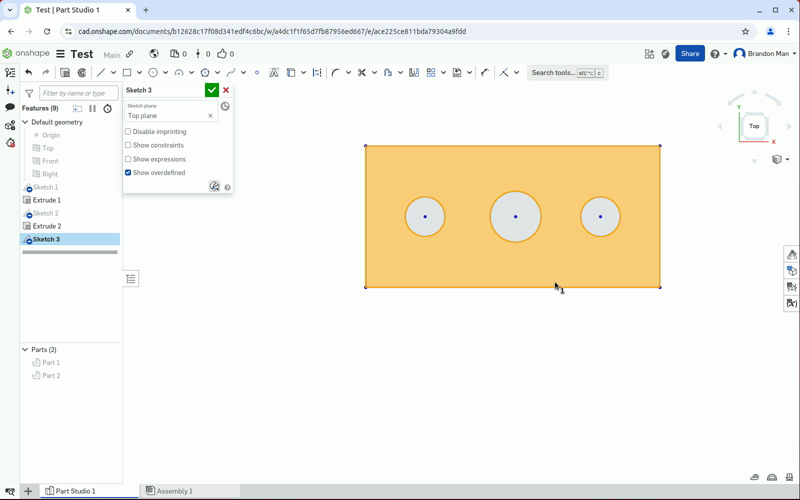
scroll(-6)
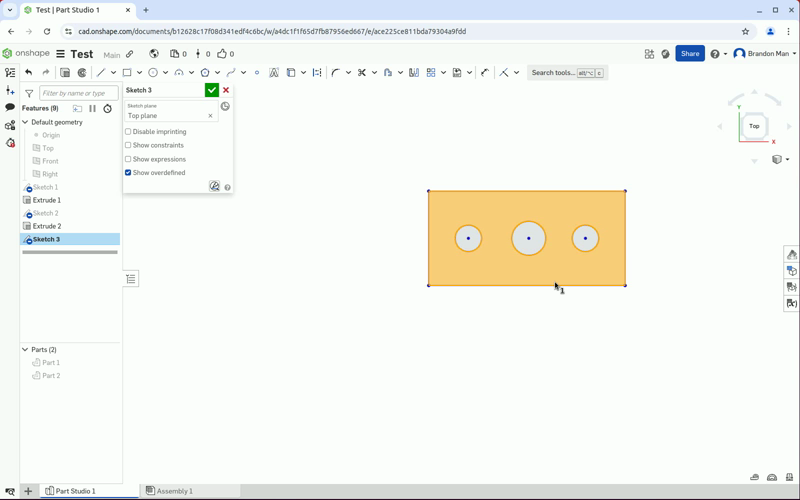
scroll(-6)
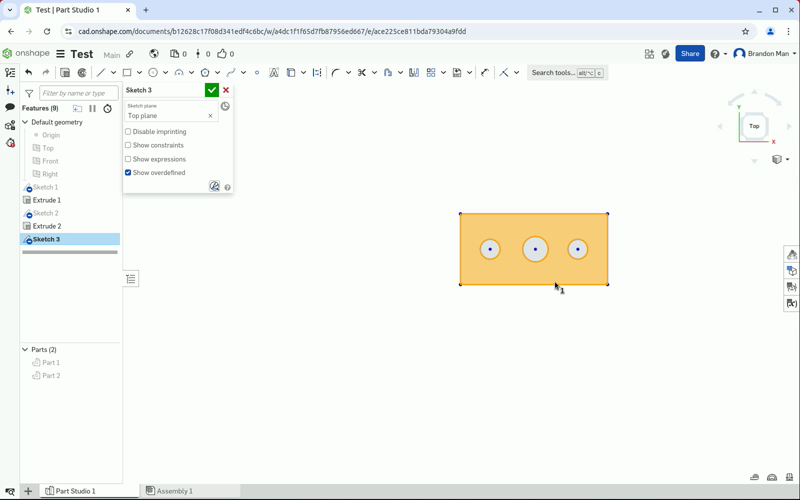
scroll(-6)
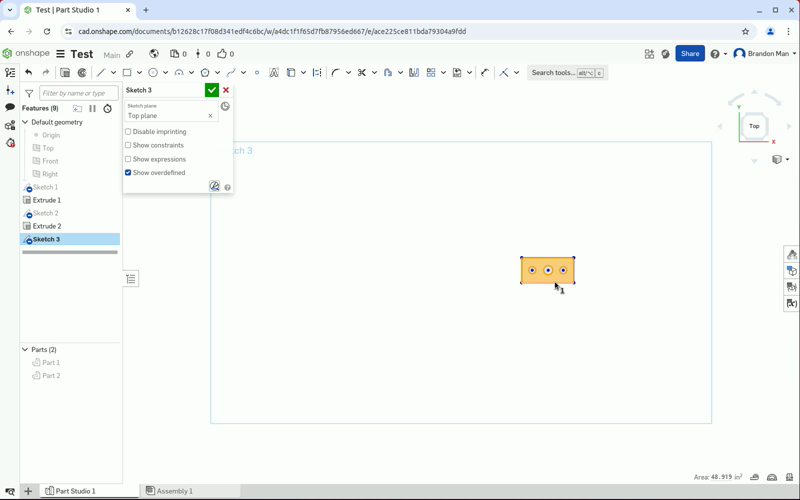
mouse_move(73, 352)
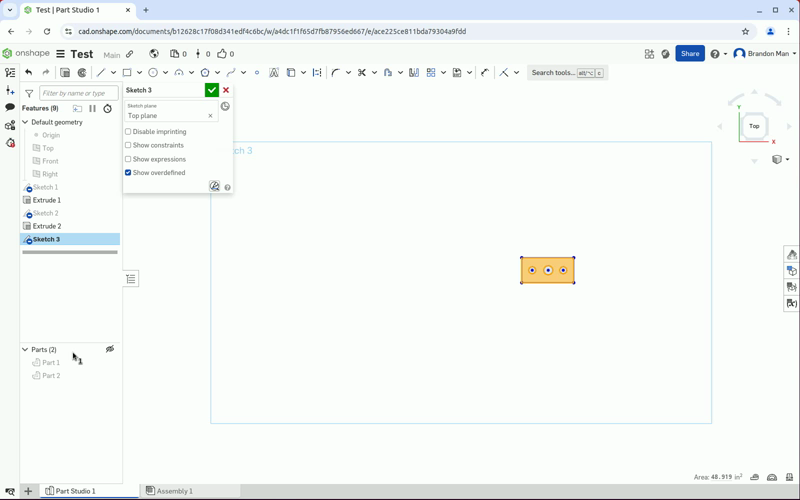
key(shift+y)
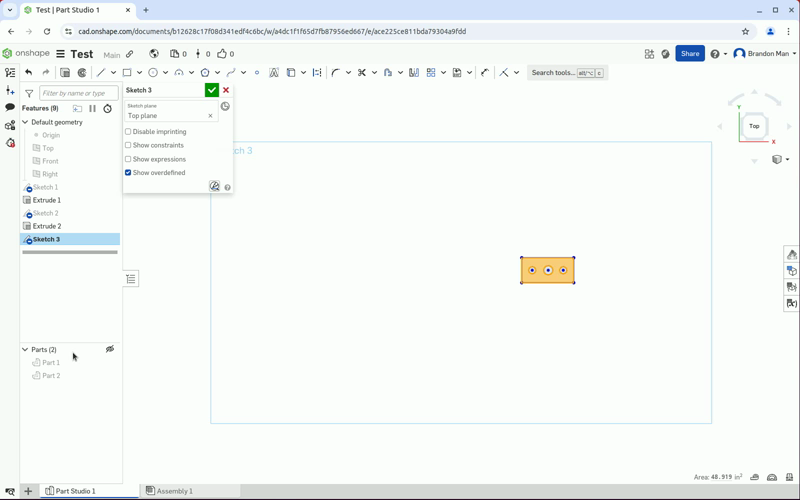
key(shift+e)
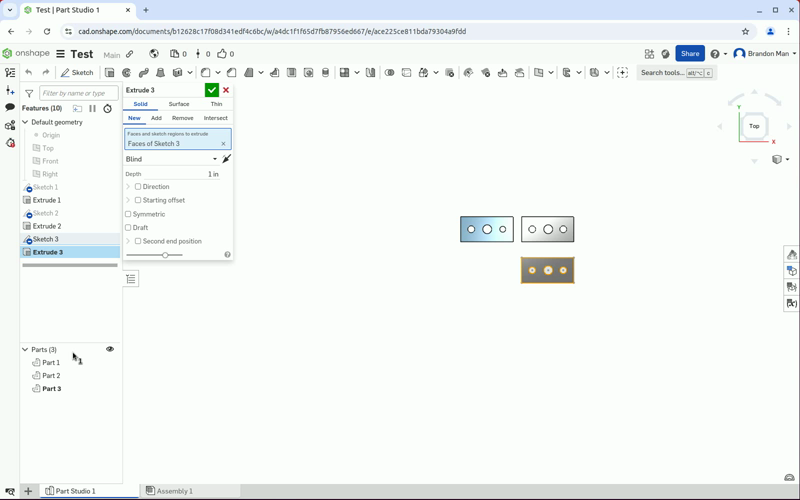
mouse_move(143, 106)
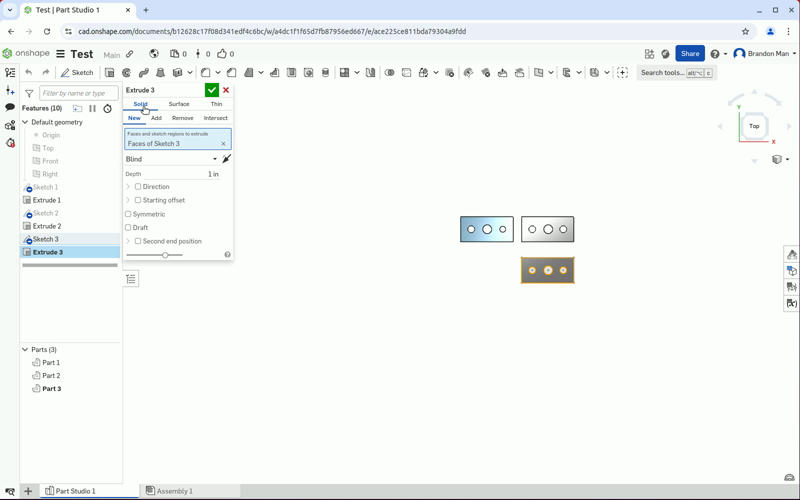
click(143, 106)
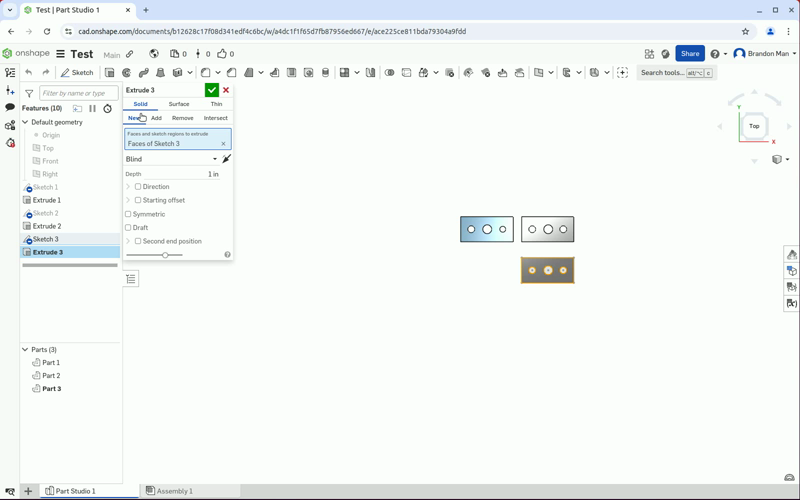
mouse_move(137, 120)
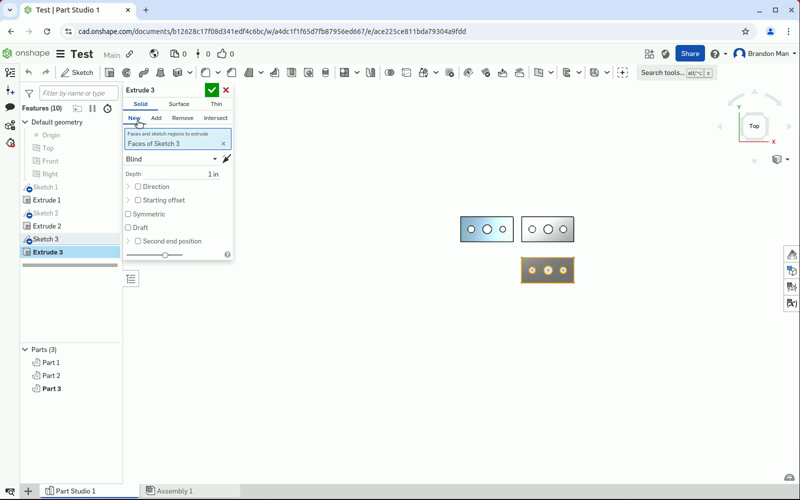
click(137, 120)
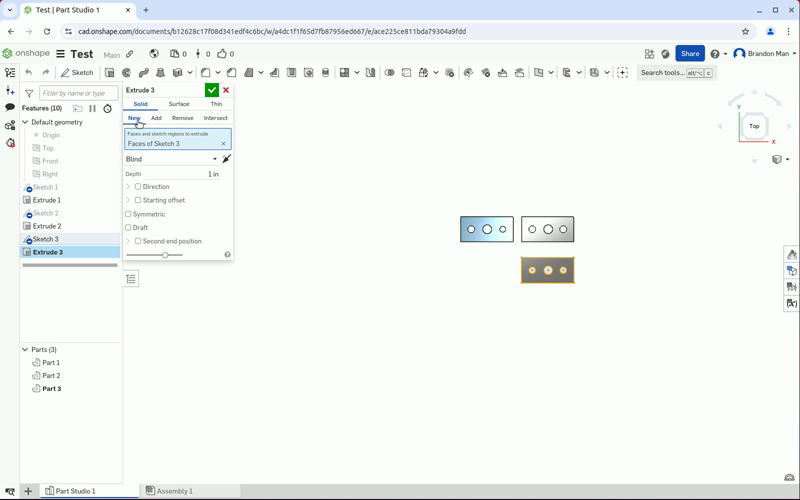
key(tab, 4)
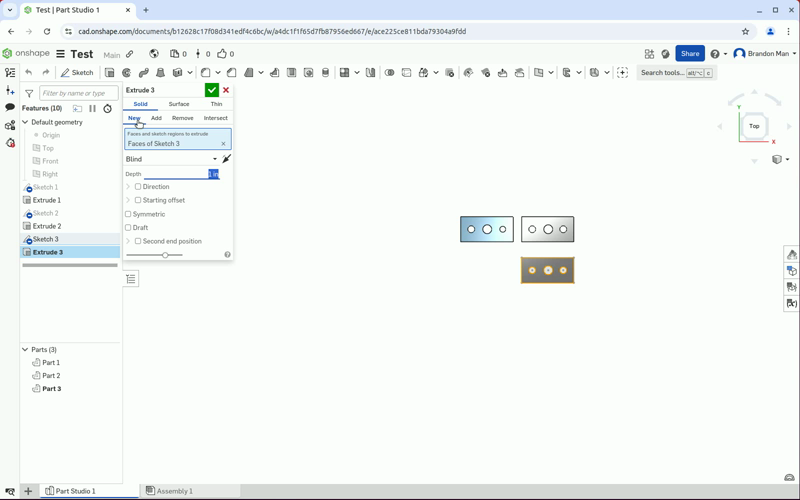
text(0.241)
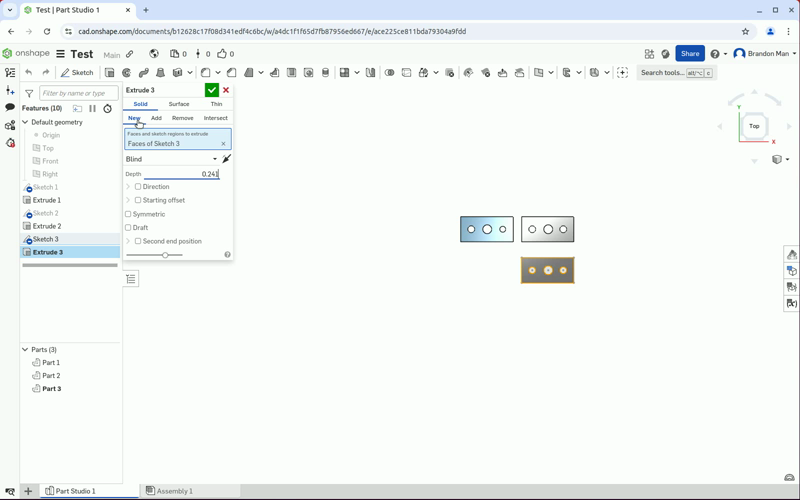
key(enter)
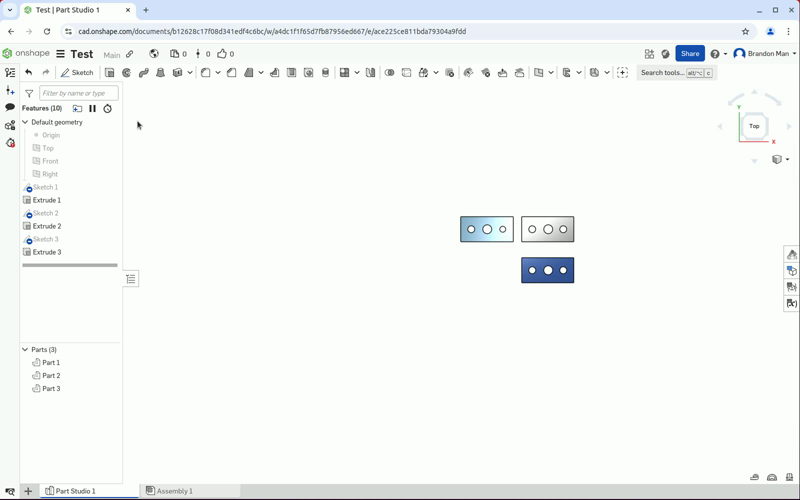
key(shift+h)
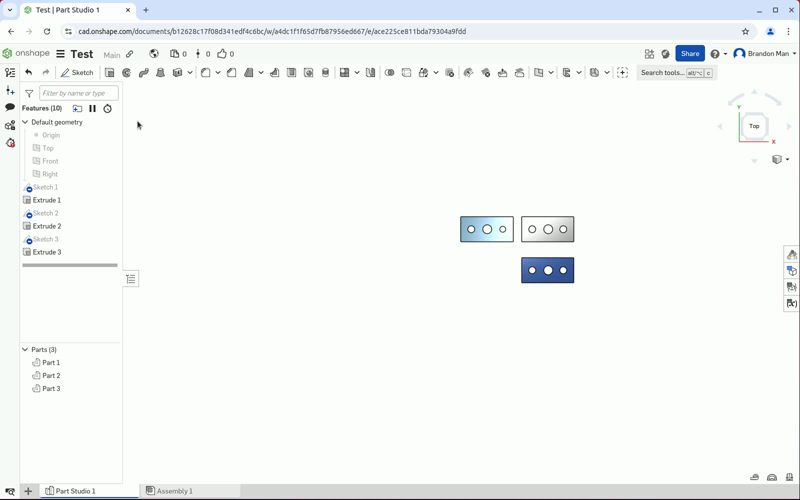
key(shift+h)
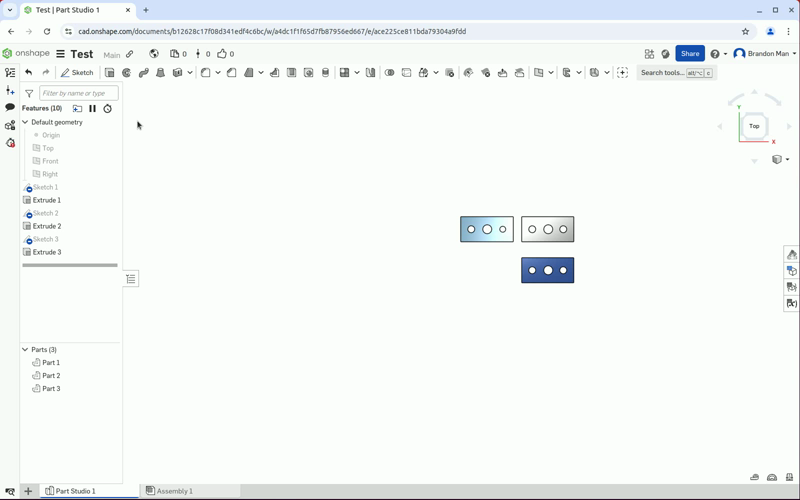
mouse_move(73, 189)
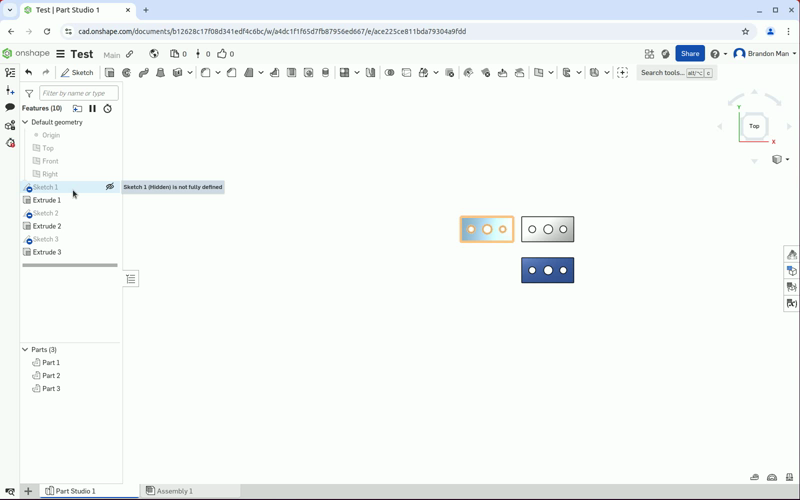
click(73, 189)
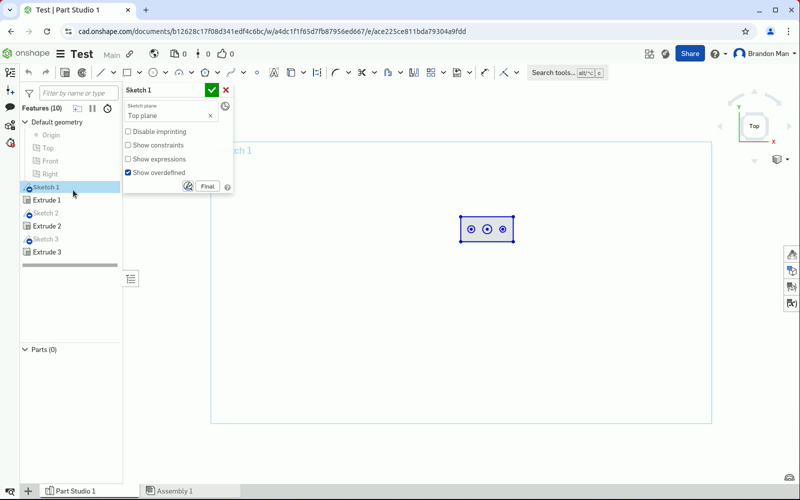
mouse_move(229, 92)
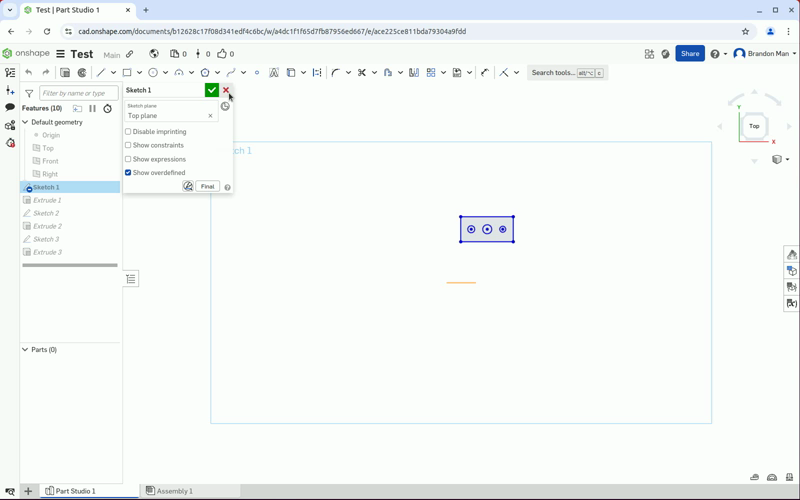
click(229, 92)
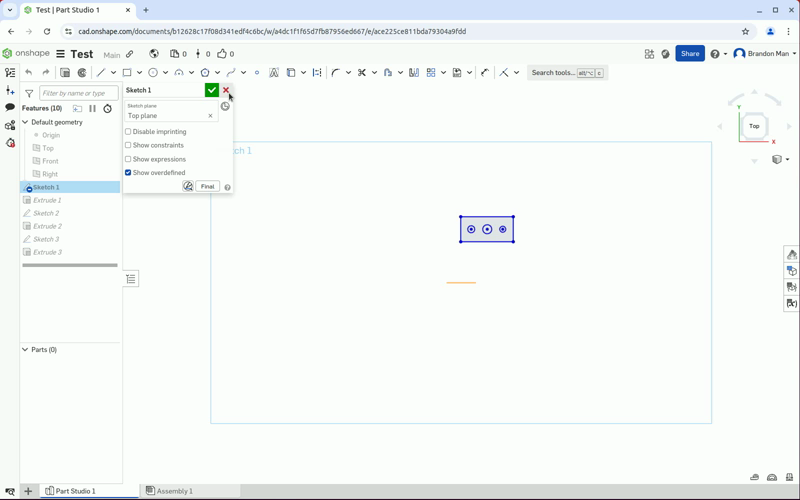
key(shift+s)
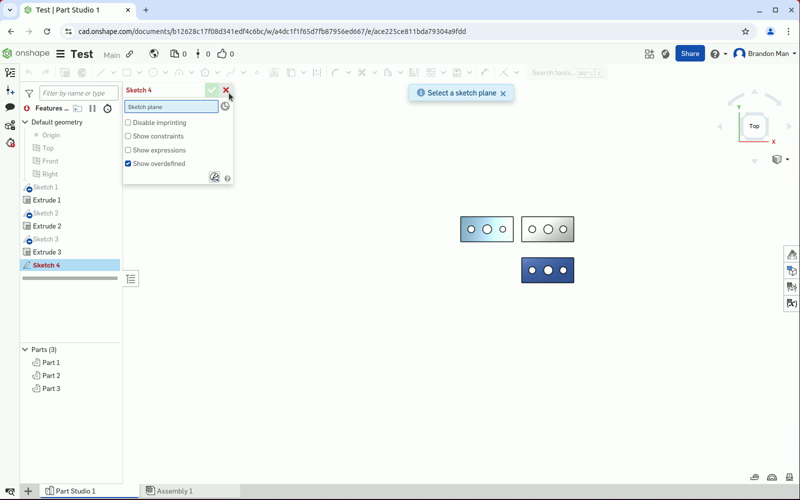
mouse_move(73, 150)
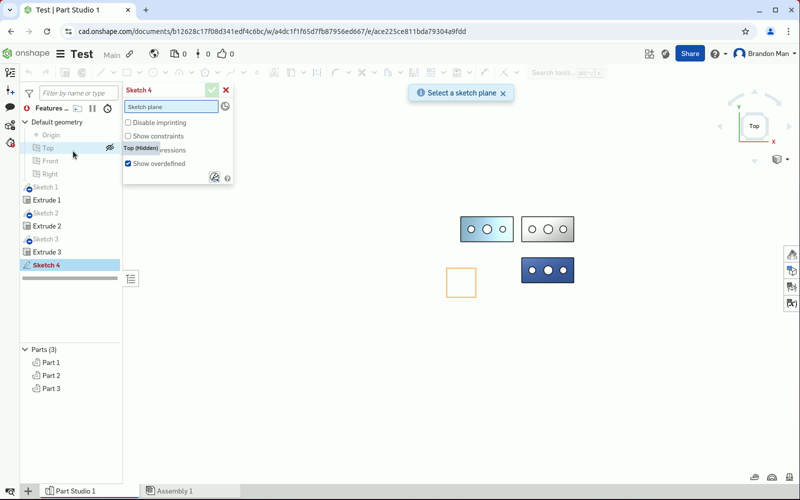
click(73, 150)
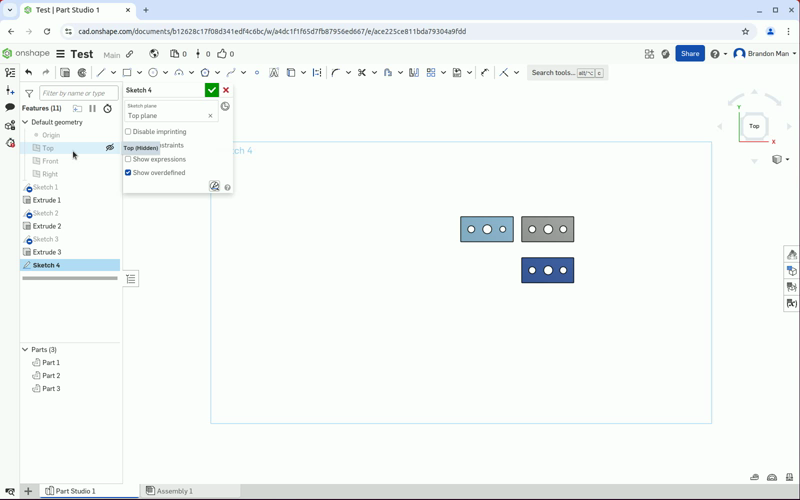
mouse_move(73, 352)
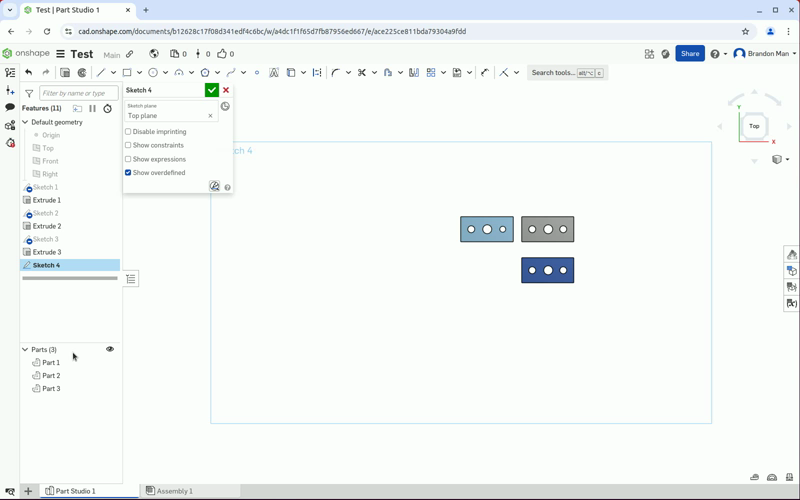
key(y)
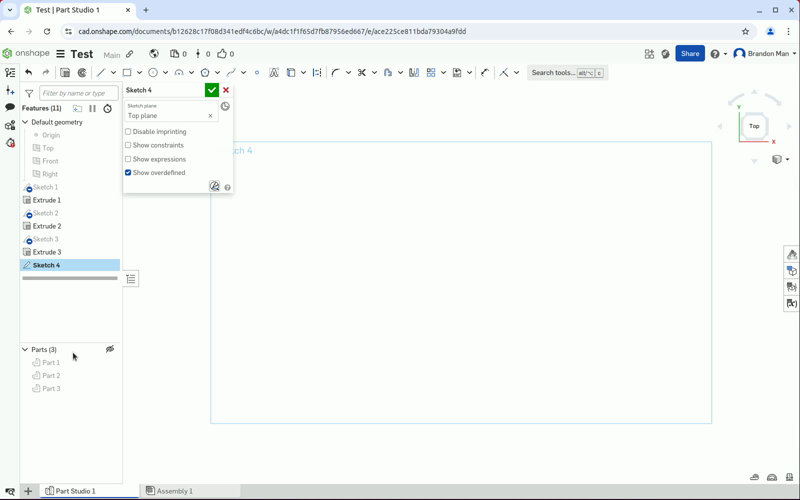
key(l)
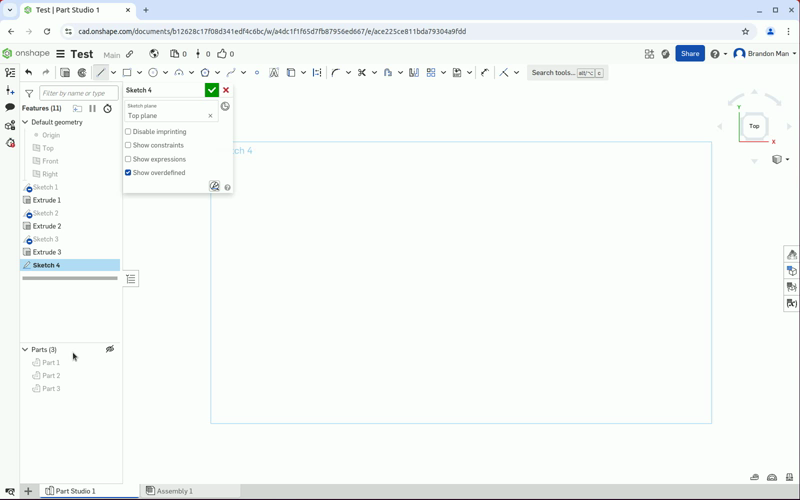
key_down(shift)
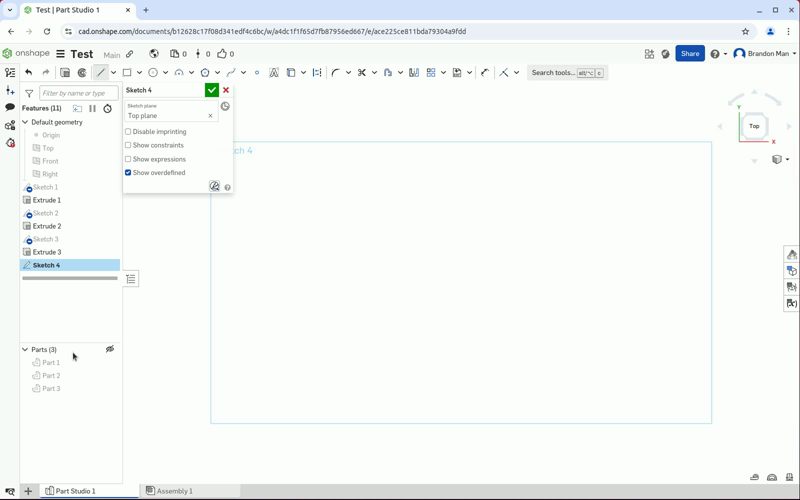
mouse_move(460, 282)
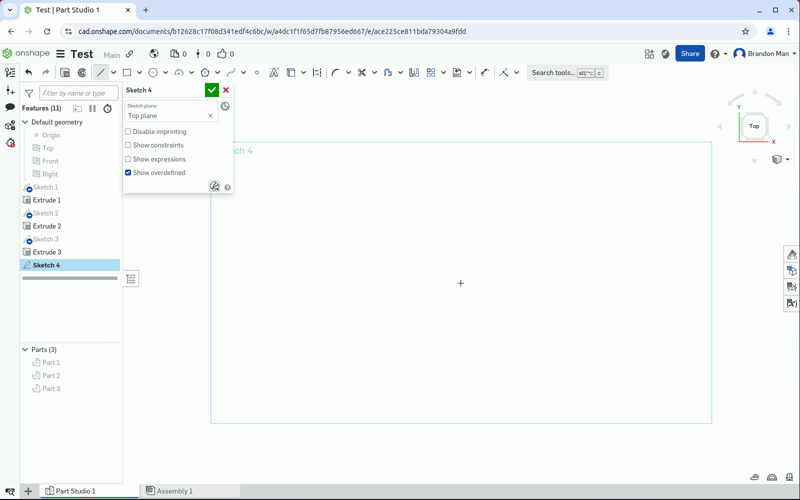
click(460, 282)
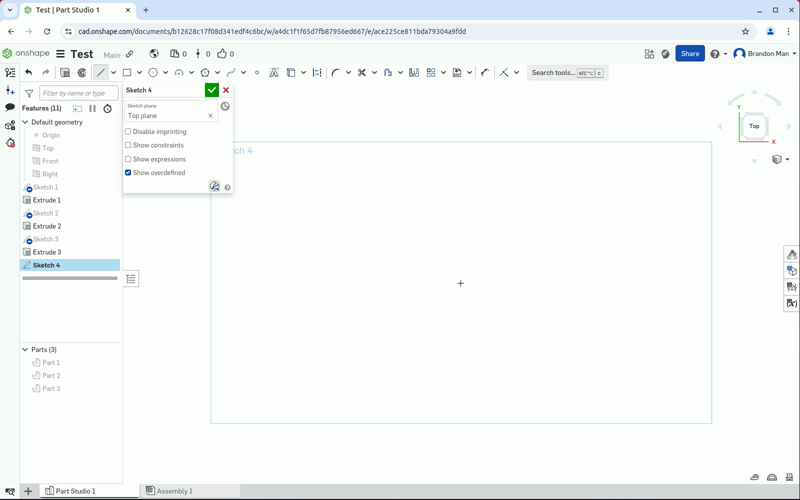
key_up(shift)
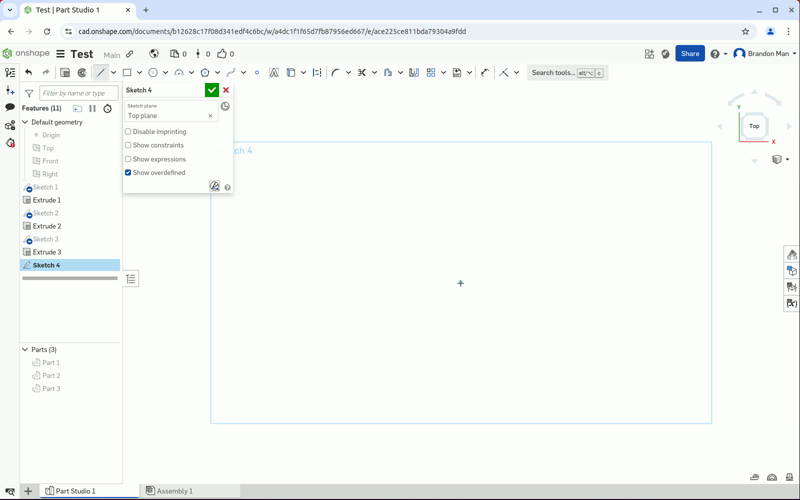
key_down(shift)
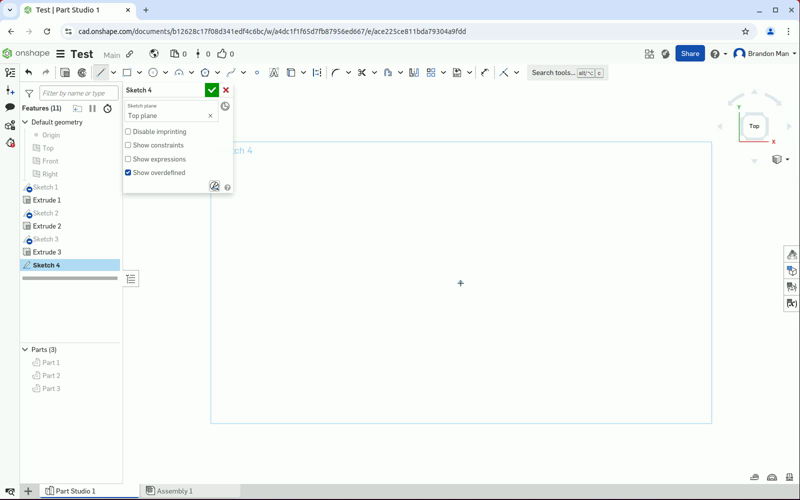
mouse_move(490, 282)
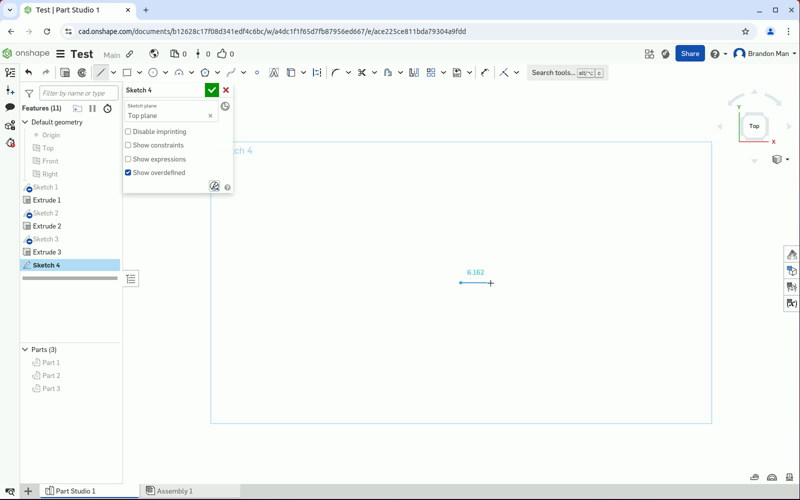
mouse_move(513, 282)
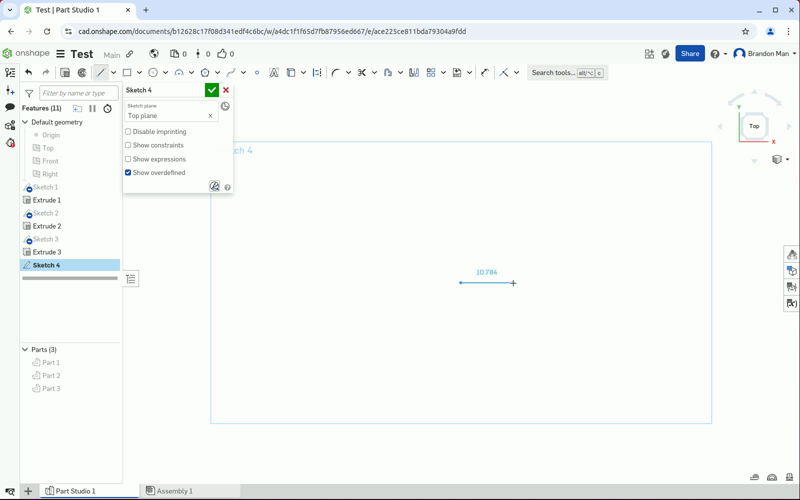
click(513, 282)
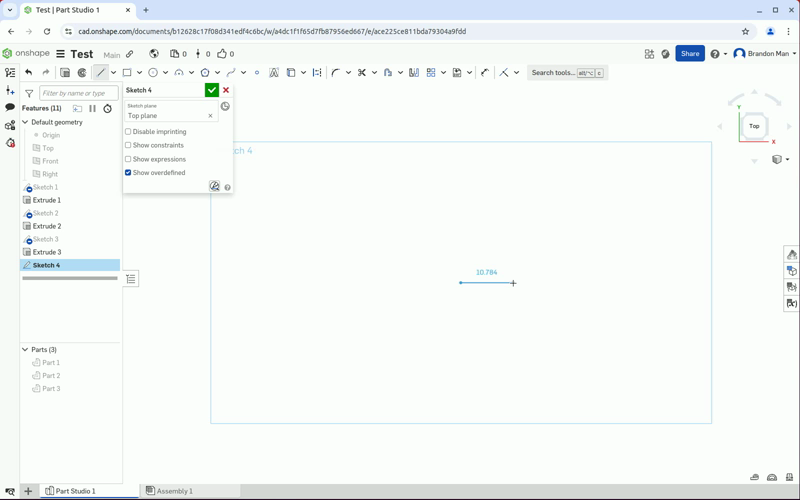
key_up(shift)
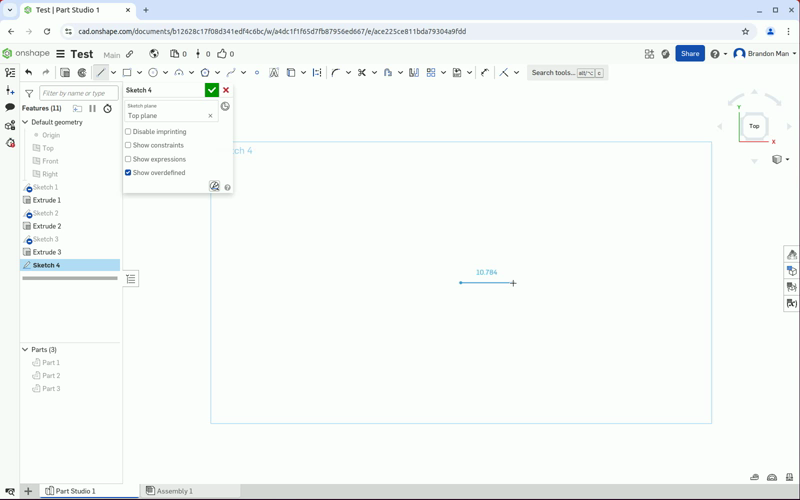
key_down(shift)
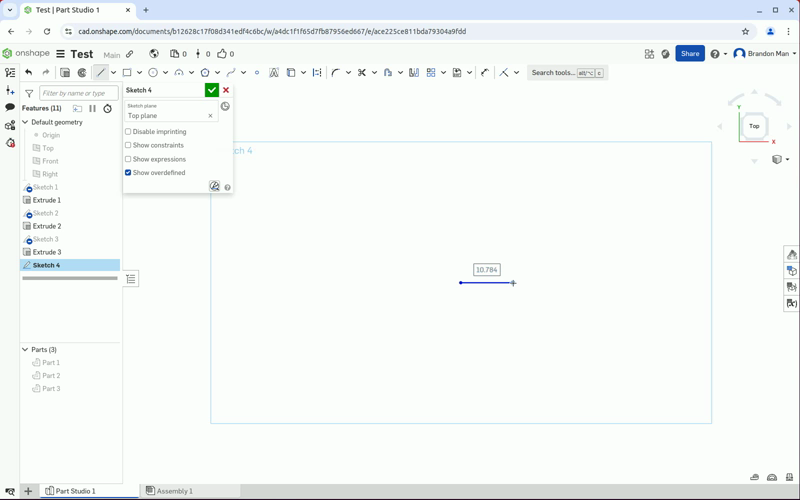
mouse_move(543, 282)
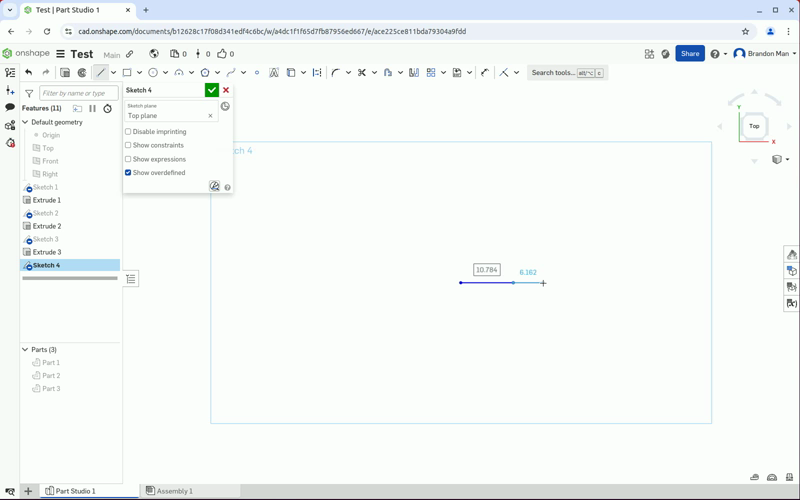
mouse_move(513, 257)
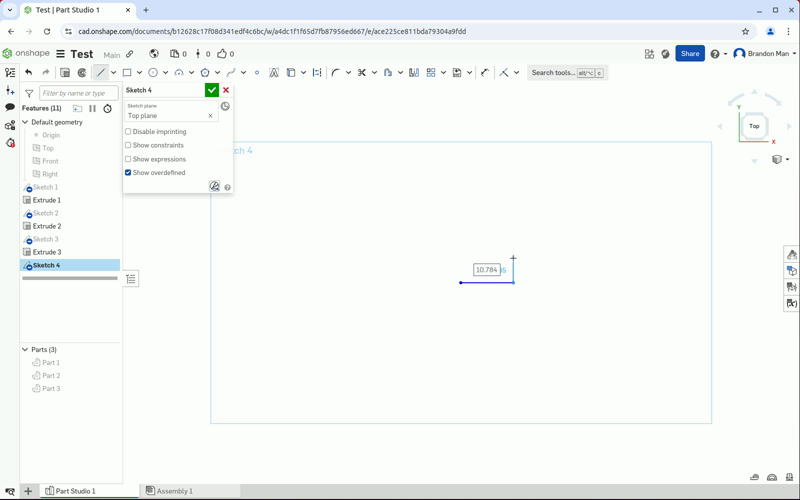
click(513, 257)
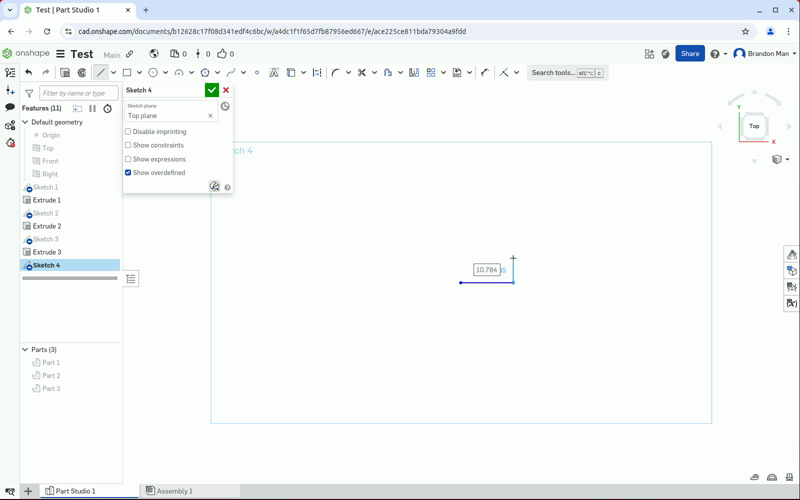
key_up(shift)
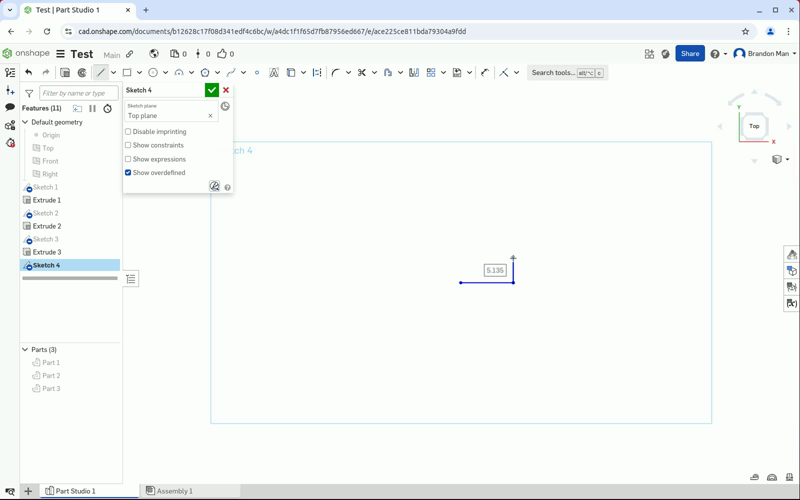
key_down(shift)
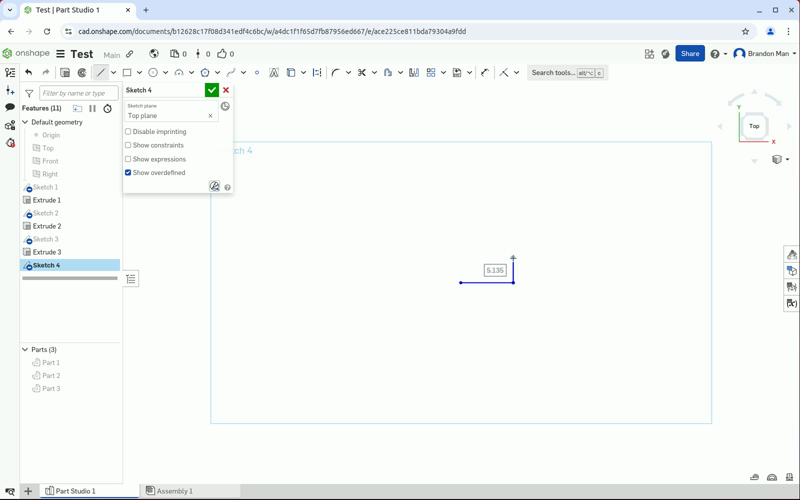
mouse_move(543, 257)
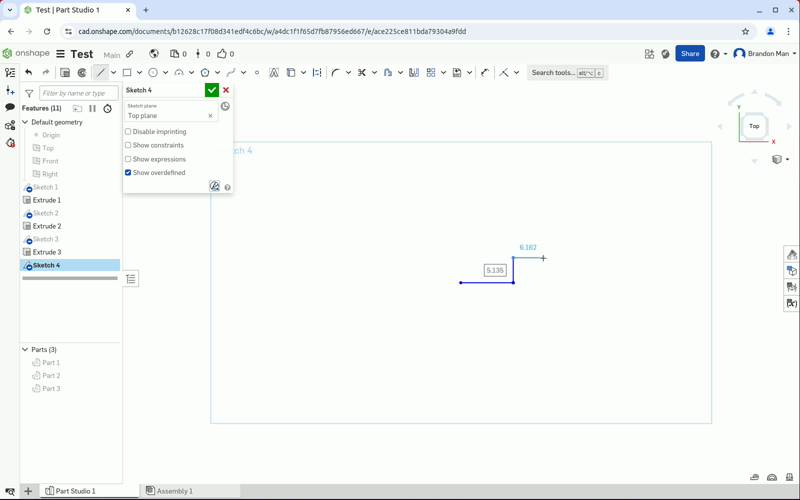
mouse_move(460, 257)
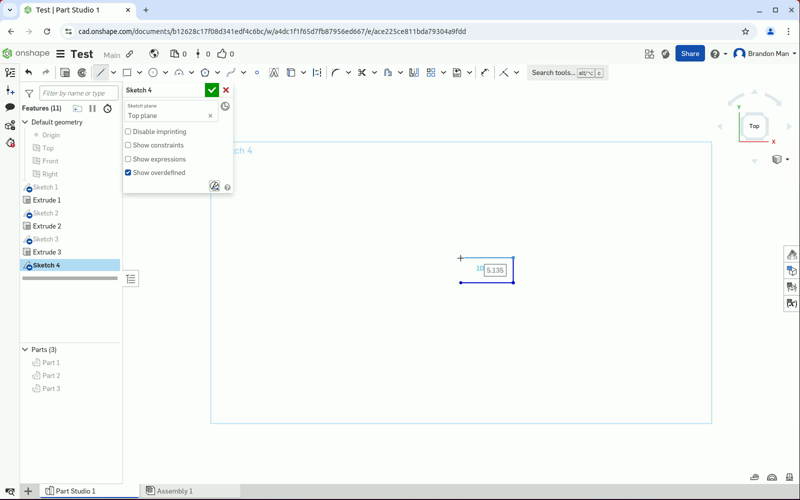
click(460, 257)
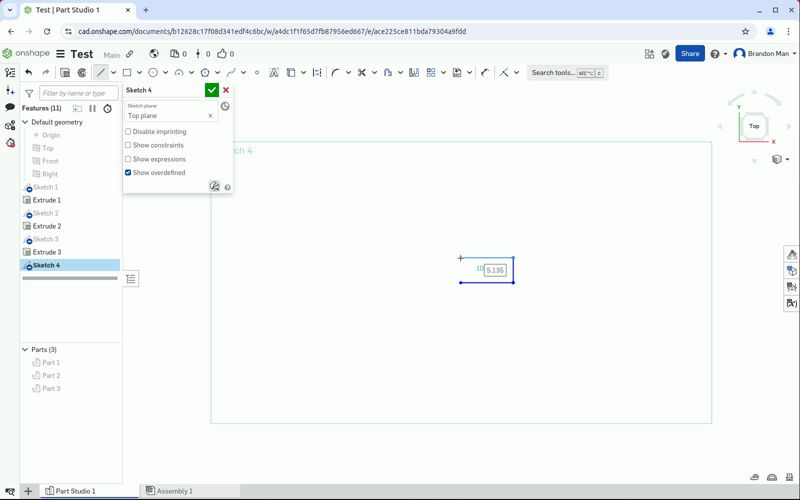
key_up(shift)
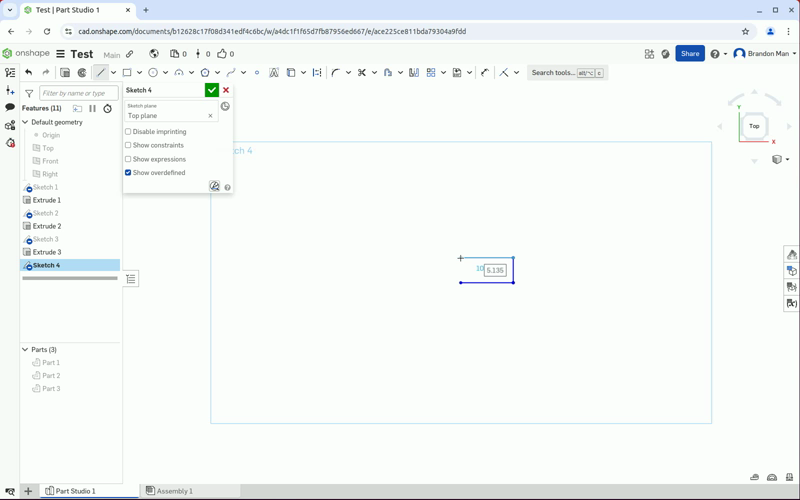
mouse_move(490, 257)
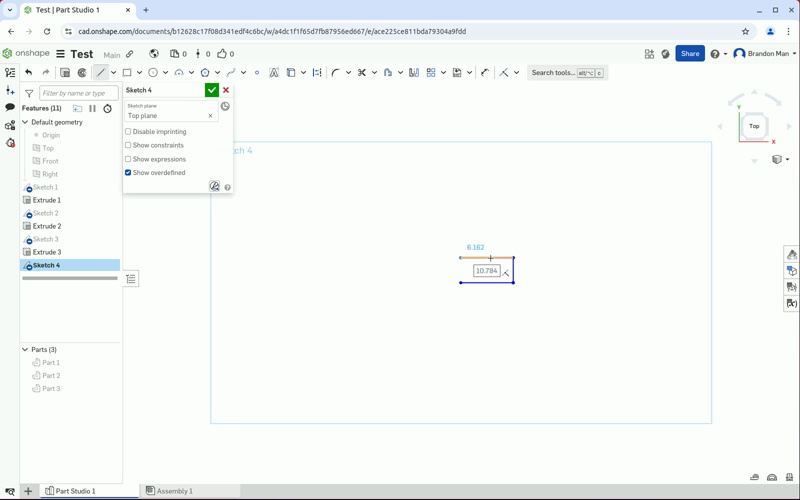
key_down(shift)
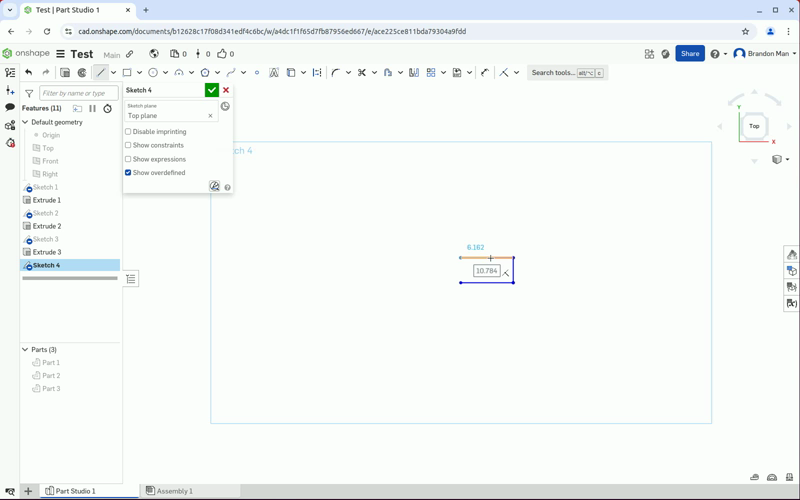
mouse_move(460, 282)
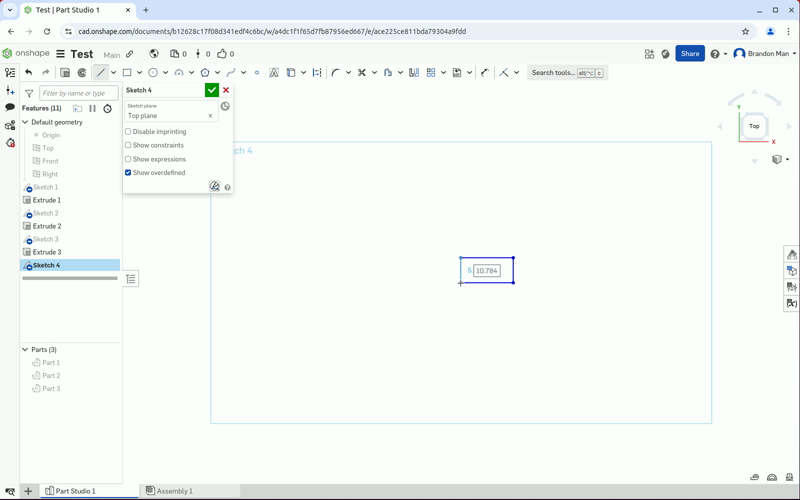
key_up(shift)
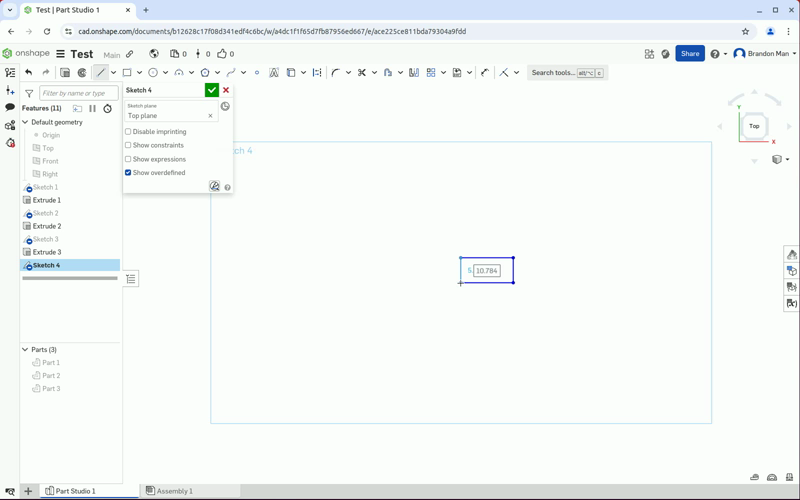
click(460, 282)
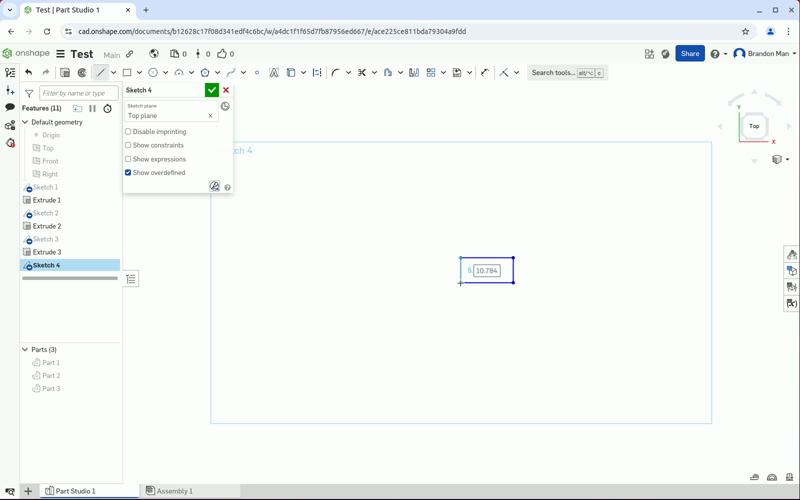
key(esc)
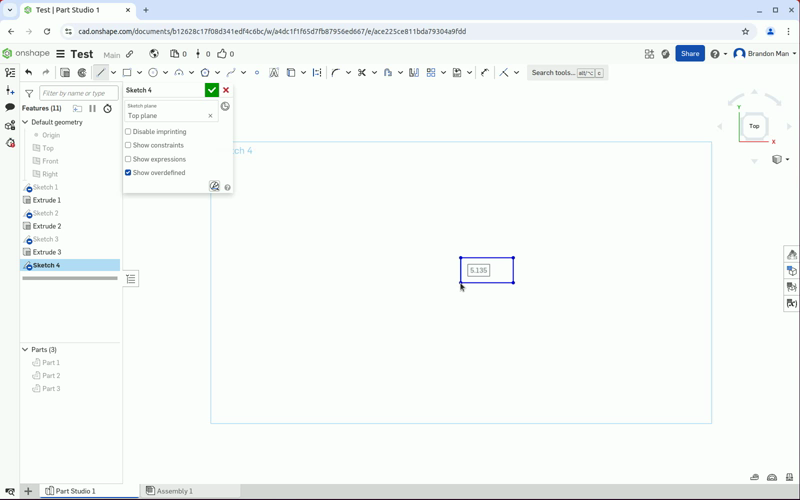
key(c)
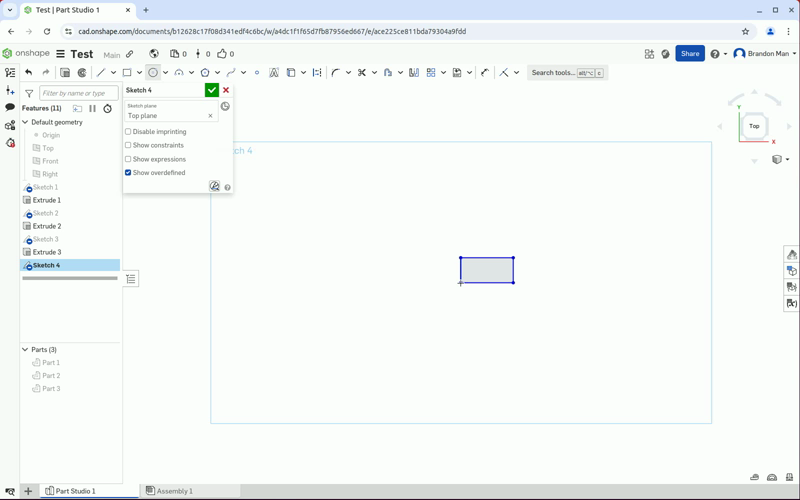
key_down(shift)
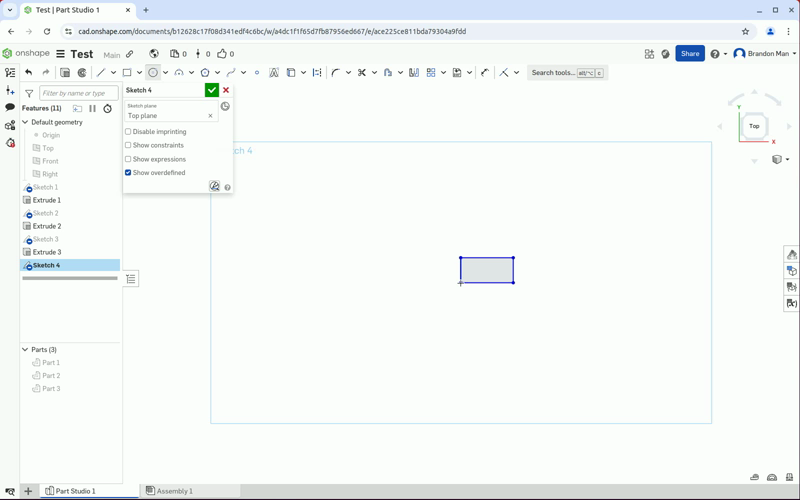
mouse_move(471, 270)
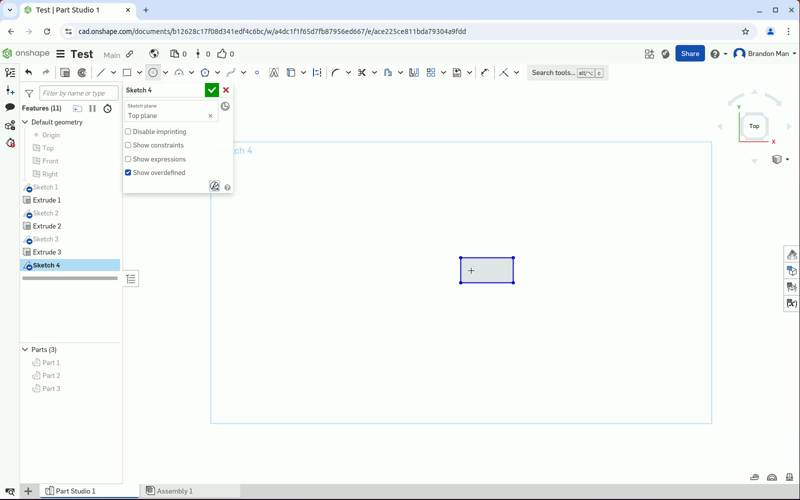
click(471, 270)
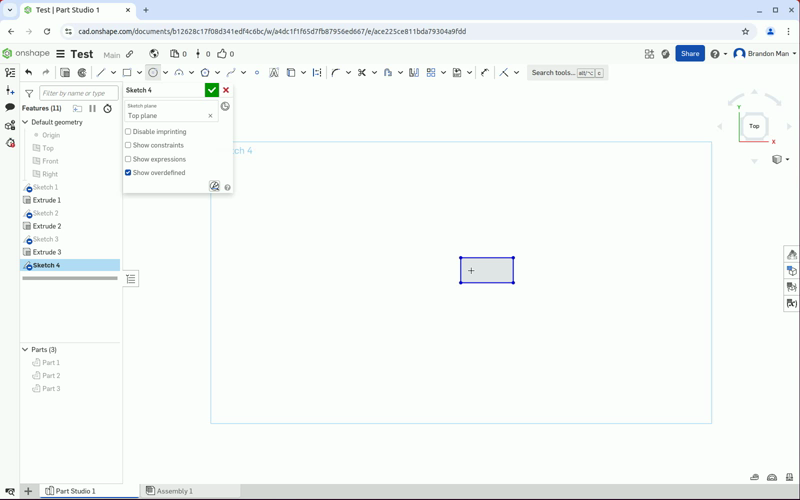
key_up(shift)
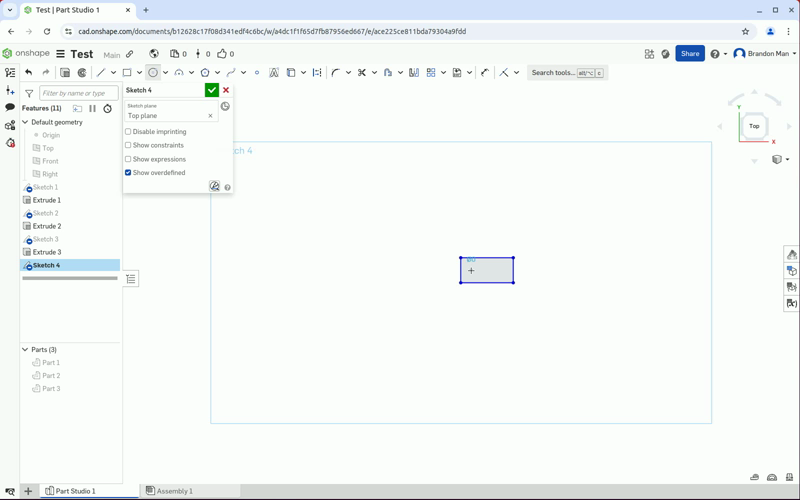
mouse_move(474, 270)
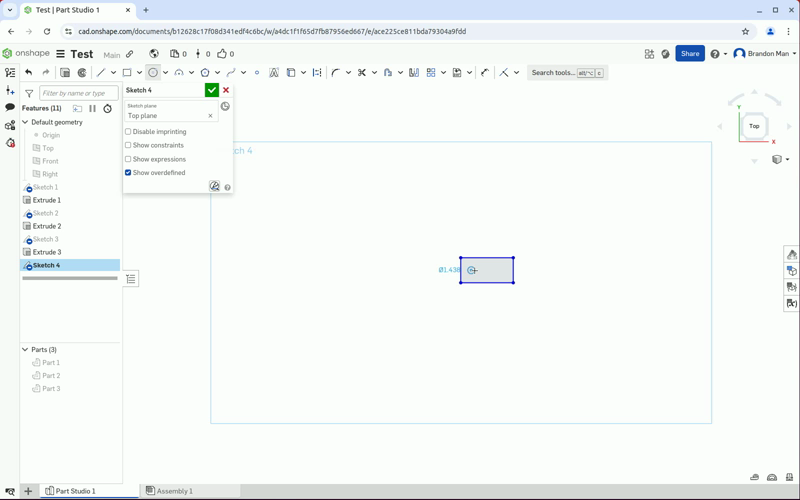
click(474, 270)
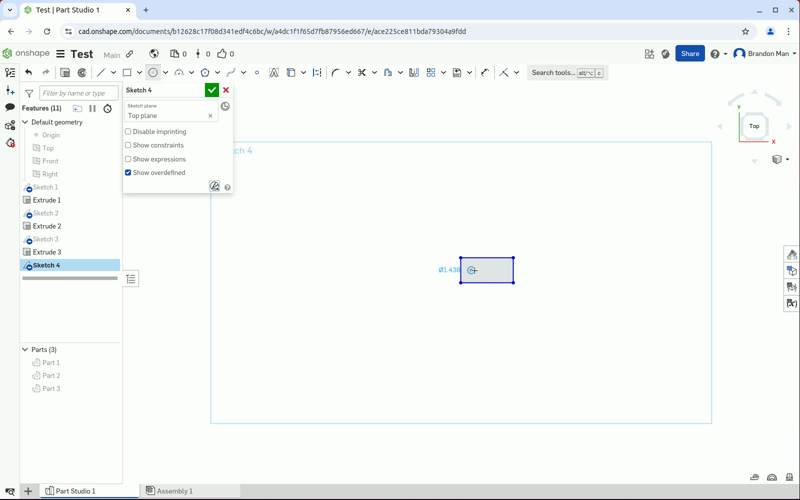
key(esc)
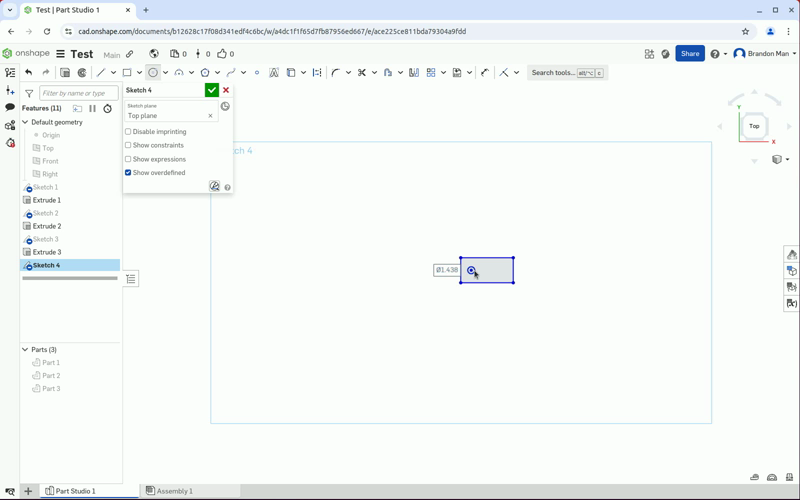
key(c)
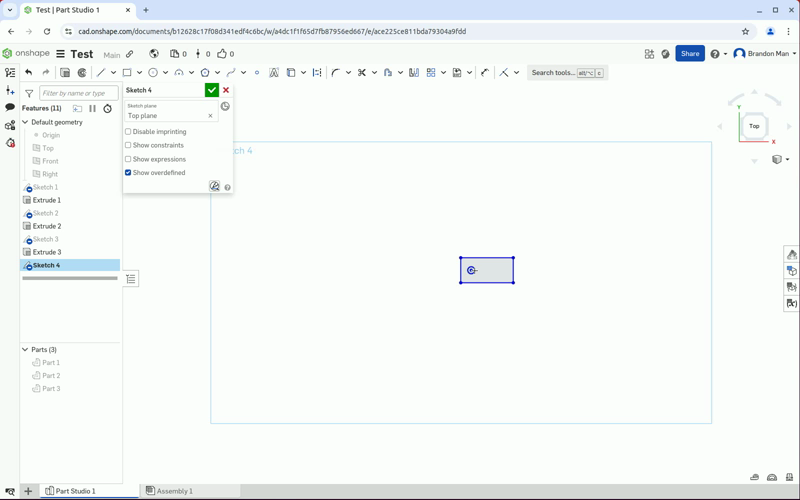
key_down(shift)
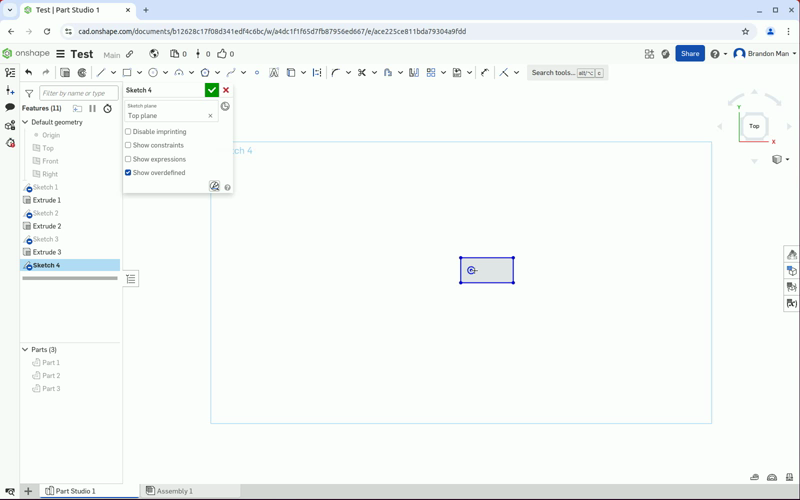
mouse_move(487, 270)
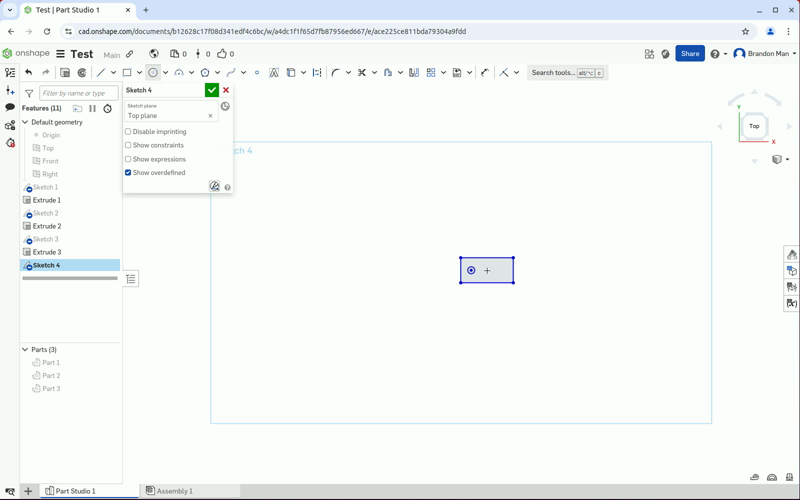
click(487, 270)
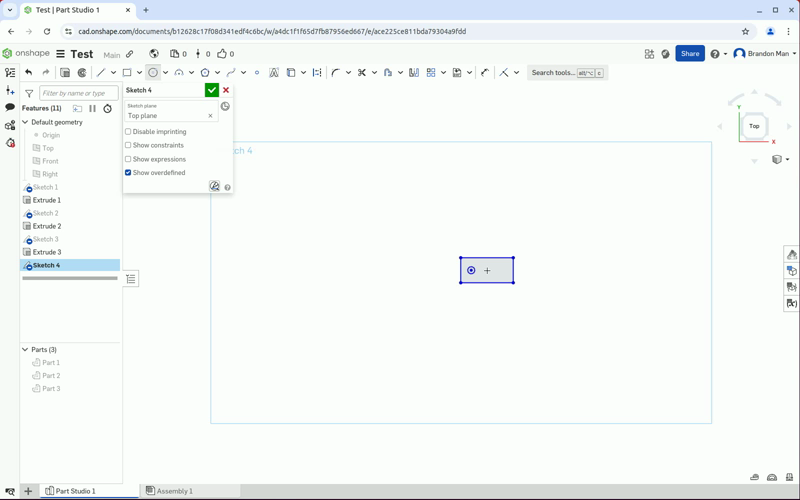
key_up(shift)
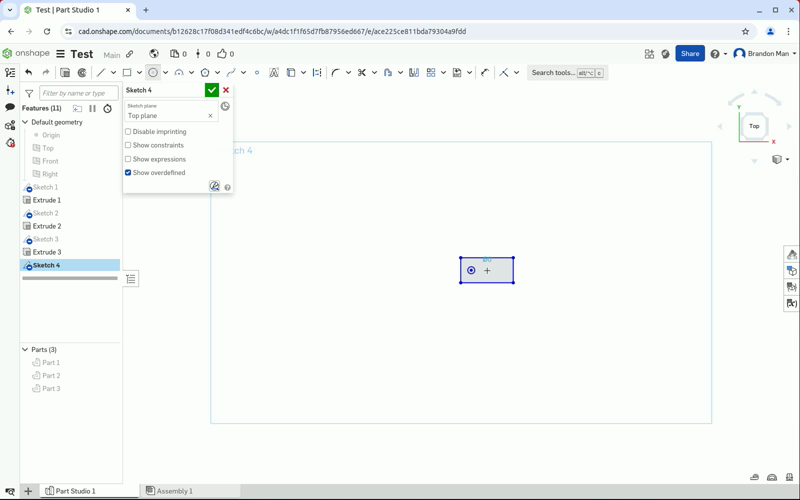
mouse_move(491, 270)
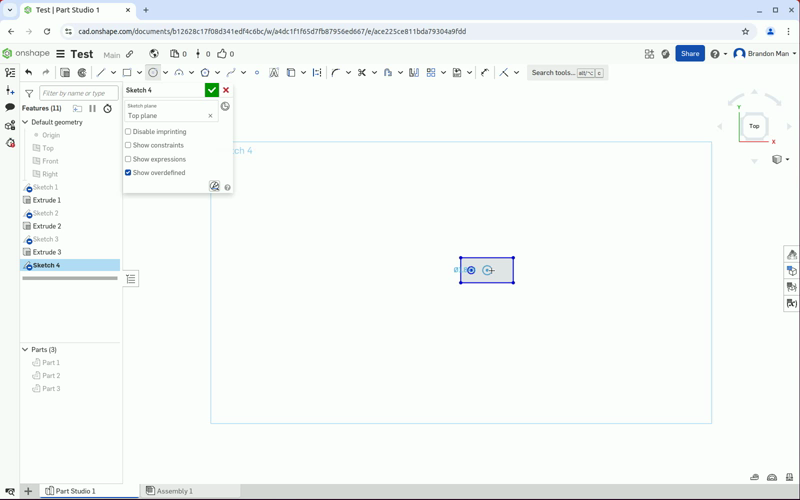
click(491, 270)
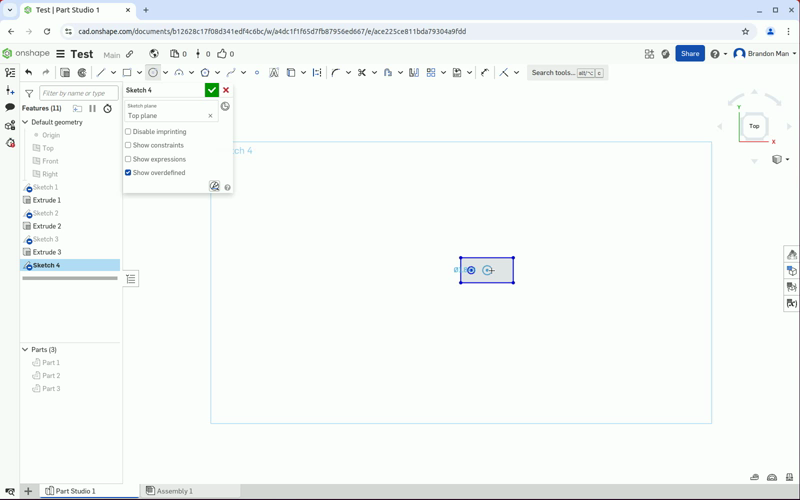
key(esc)
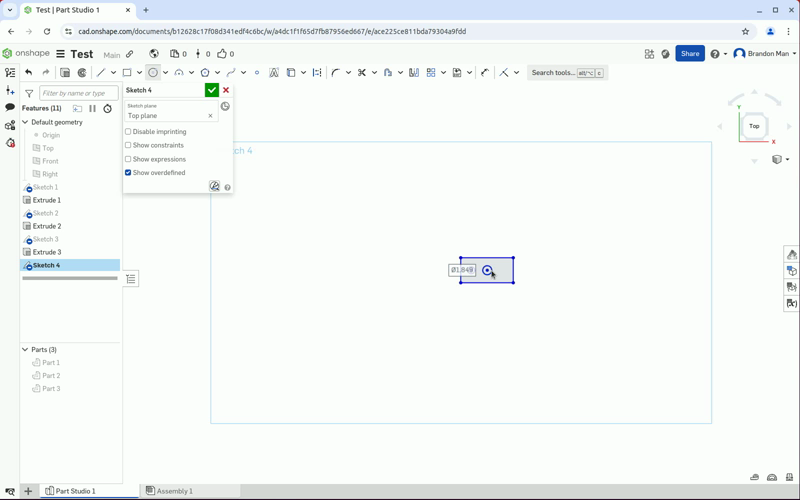
key(c)
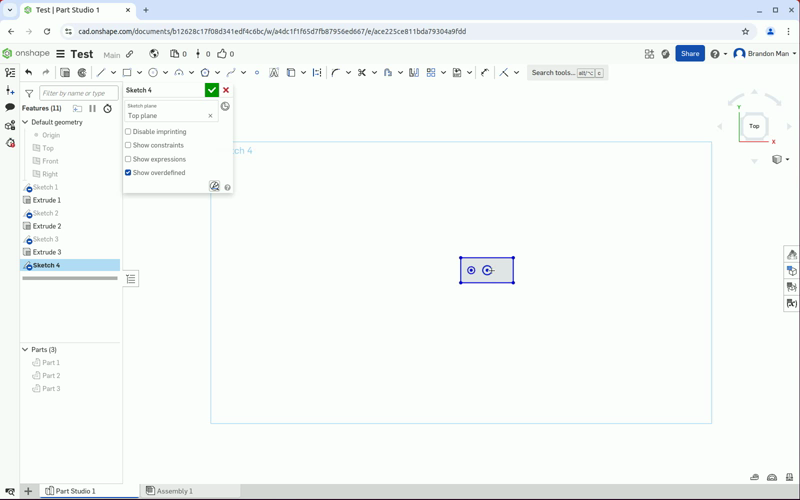
key_down(shift)
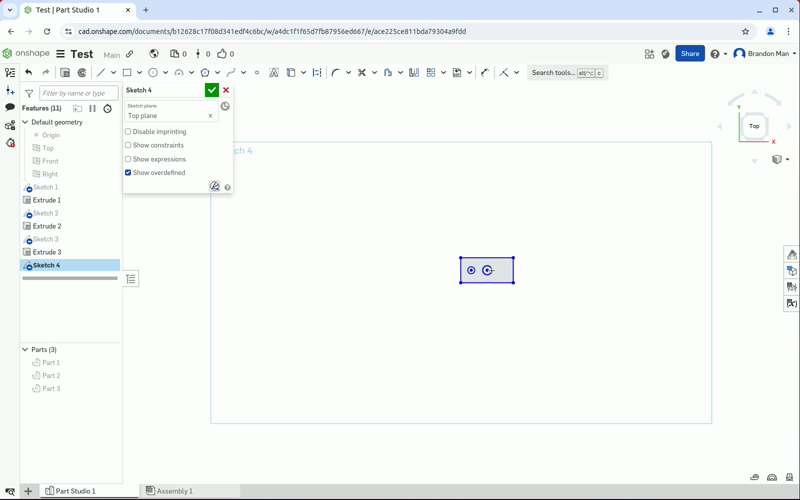
mouse_move(502, 270)
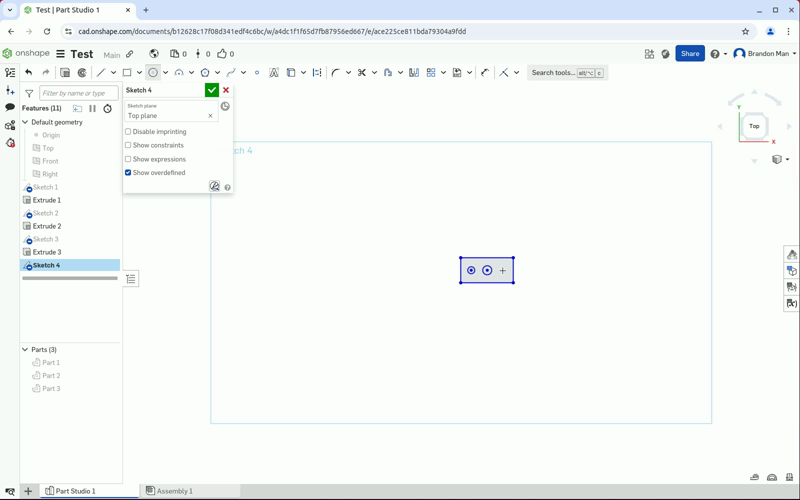
click(502, 270)
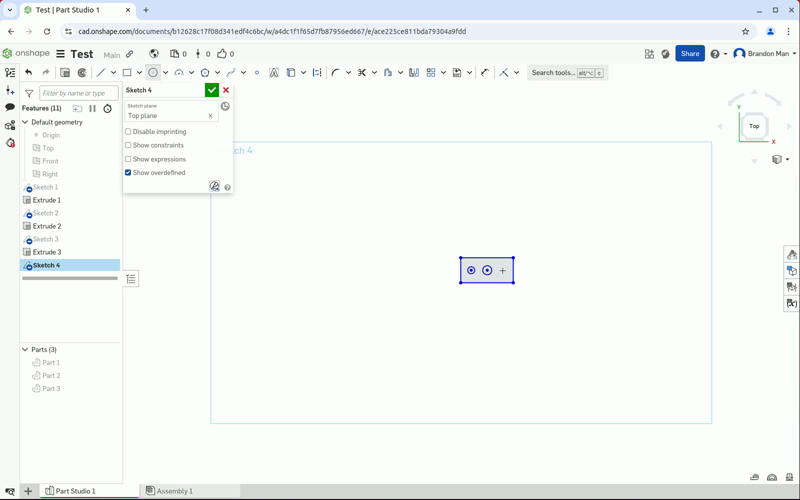
key_up(shift)
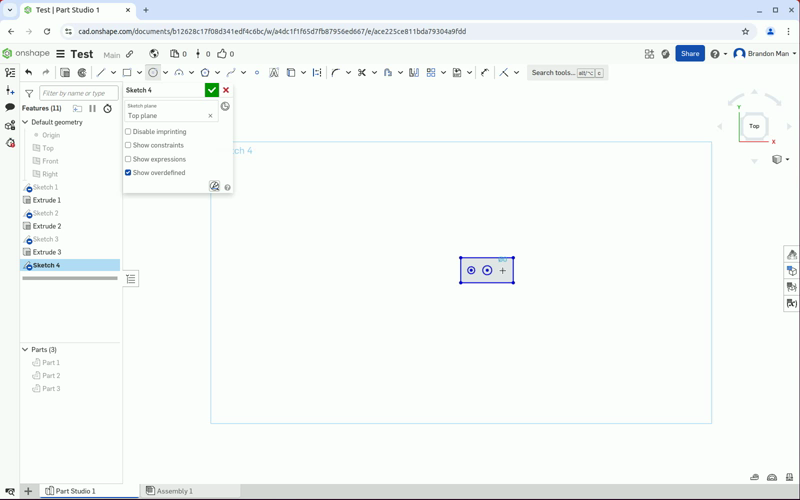
mouse_move(505, 270)
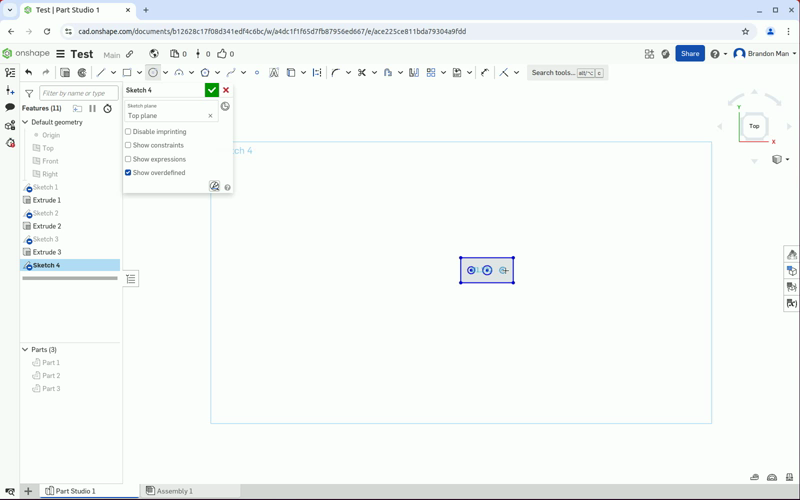
click(505, 270)
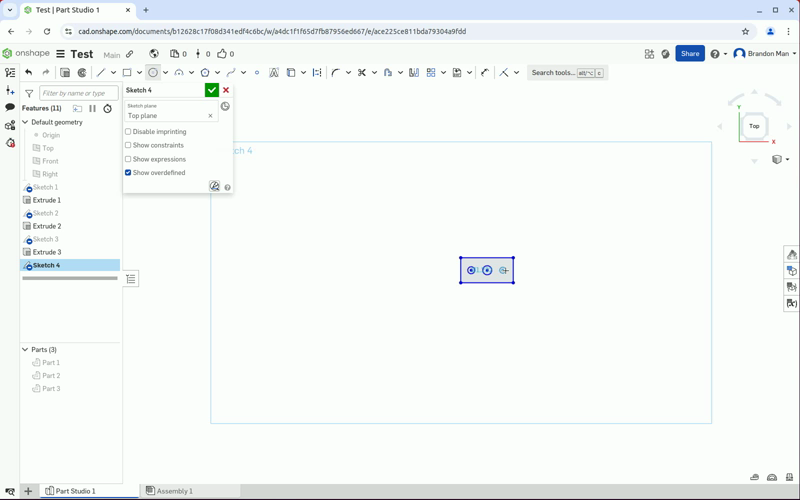
key(esc)
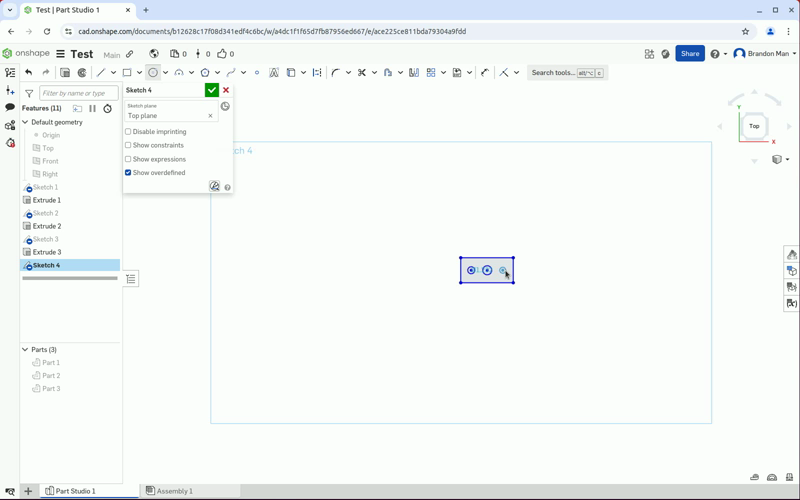
mouse_move(469, 274)
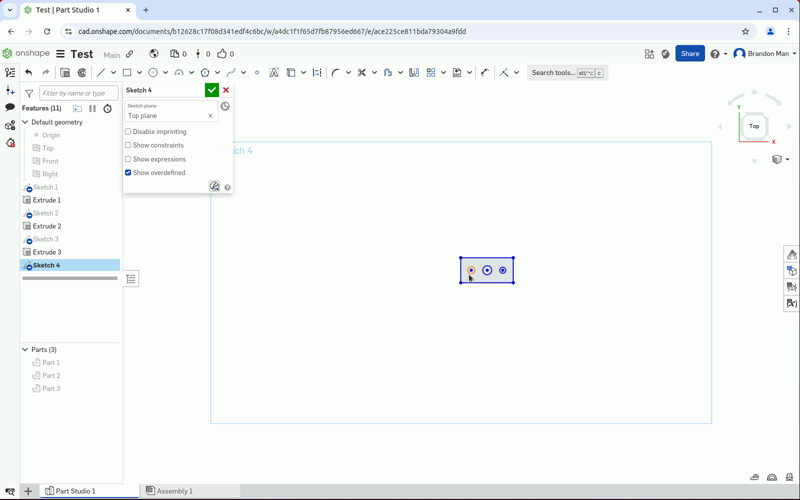
scroll(6)
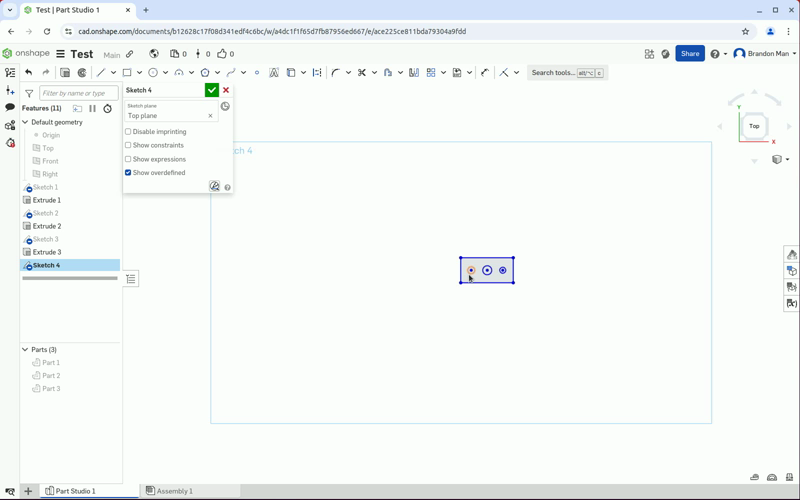
scroll(6)
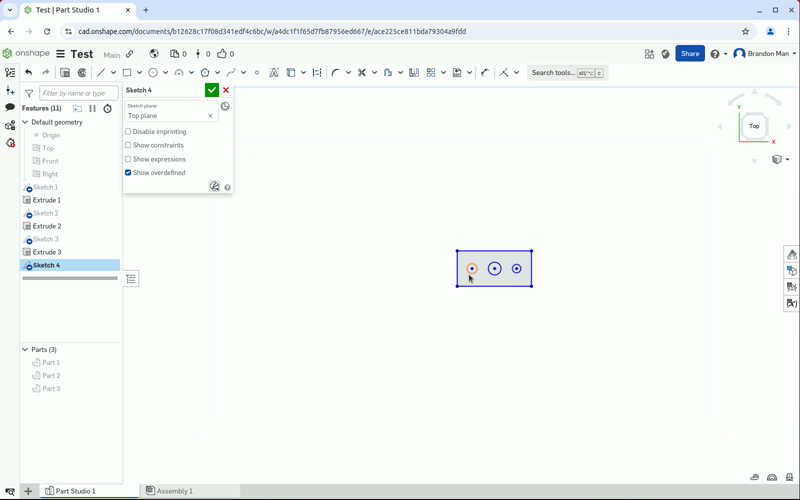
scroll(6)
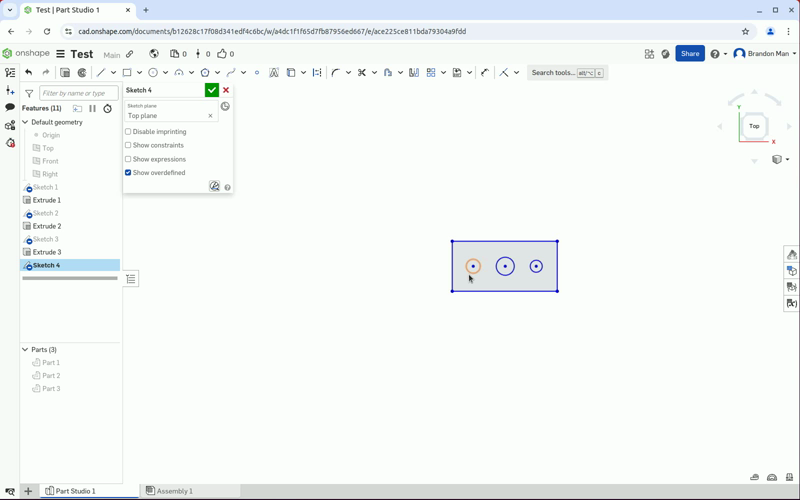
scroll(6)
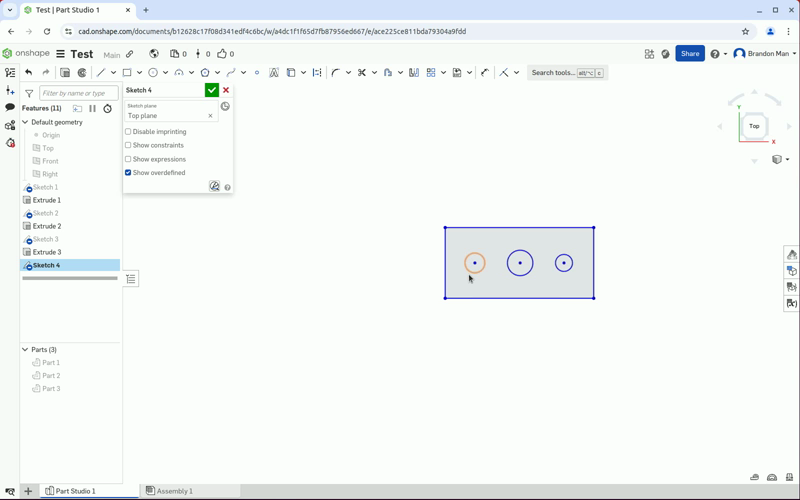
scroll(6)
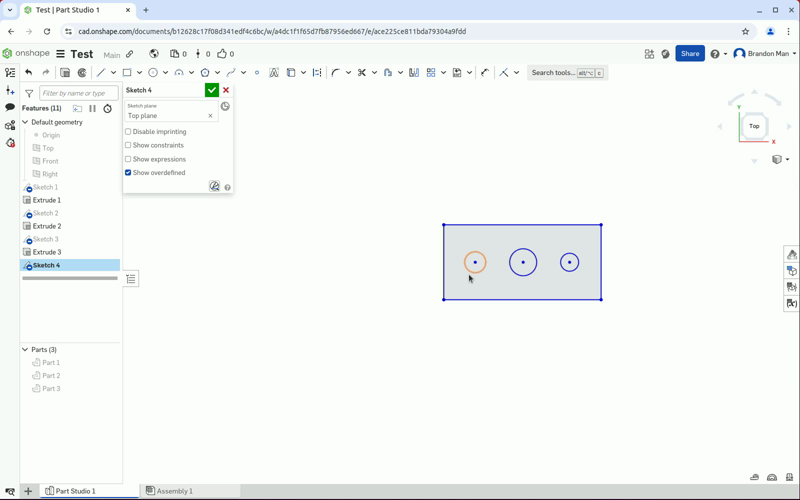
scroll(6)
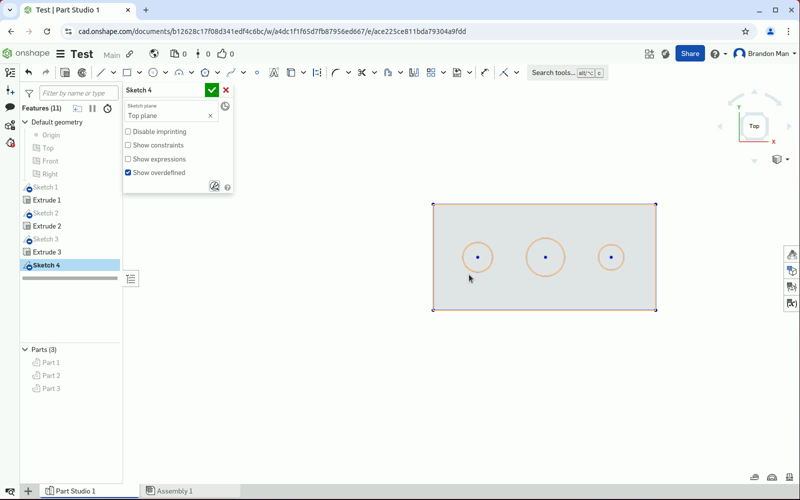
scroll(6)
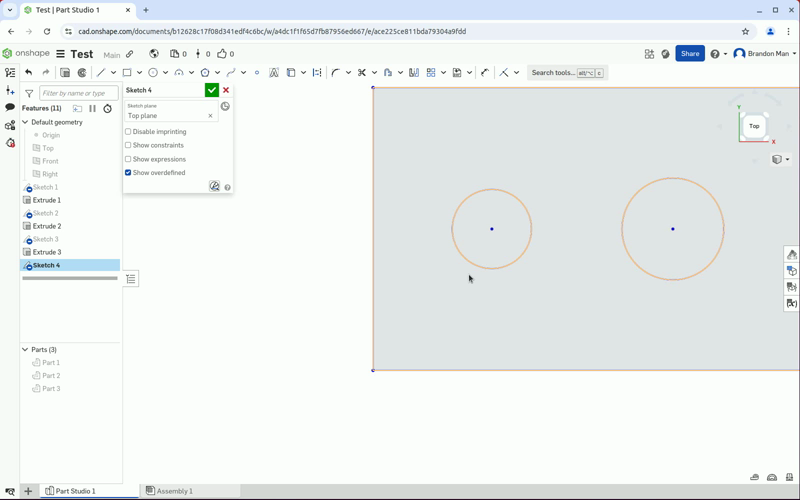
click(469, 274)
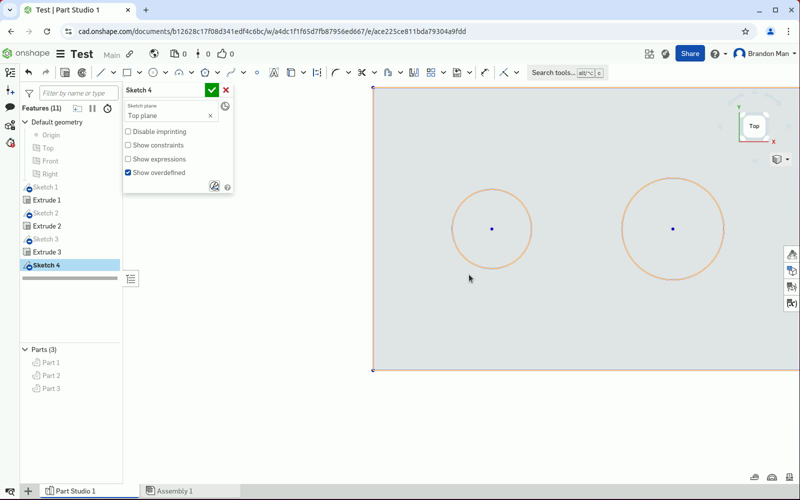
scroll(-6)
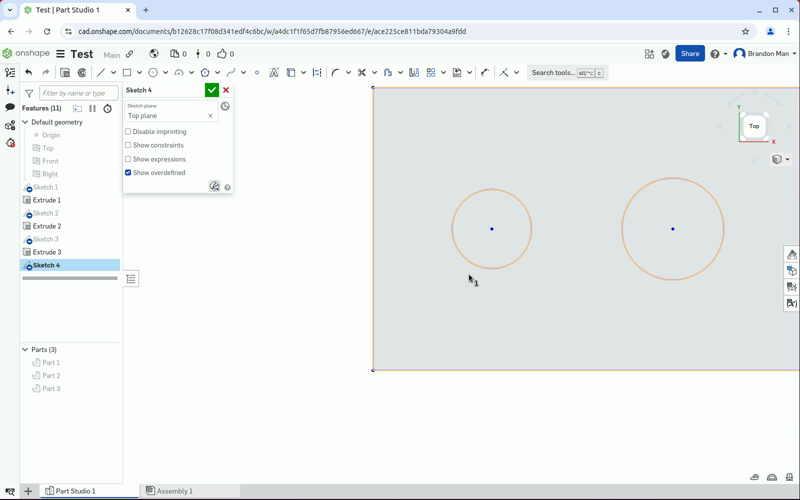
scroll(-6)
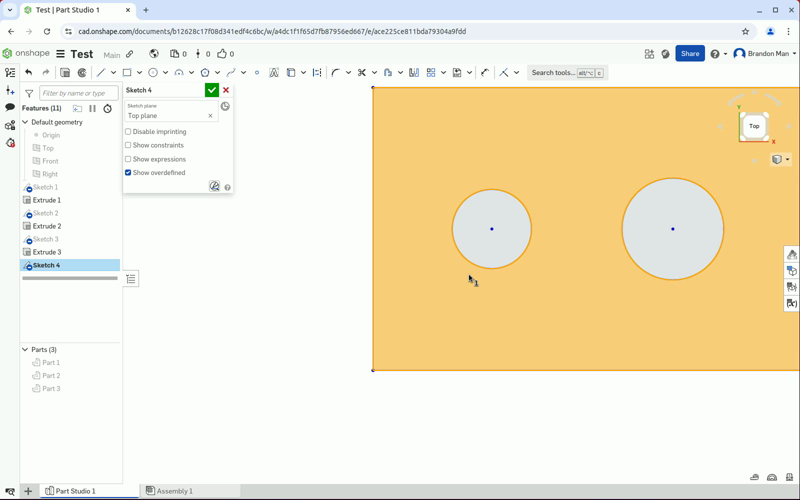
scroll(-6)
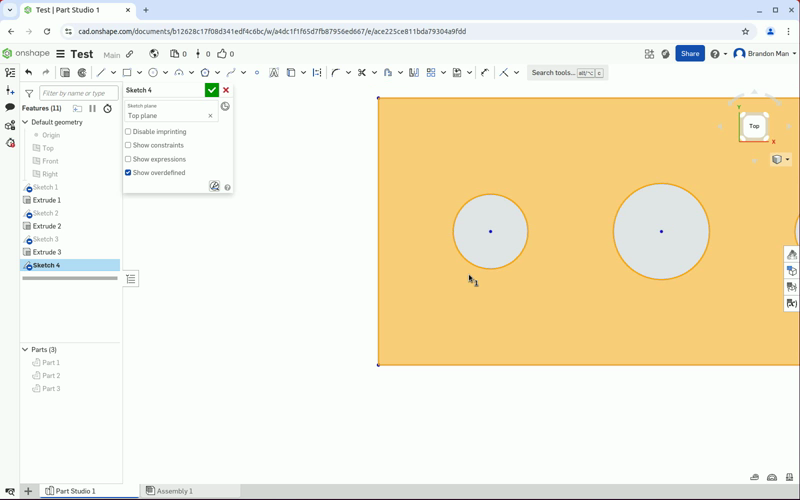
scroll(-6)
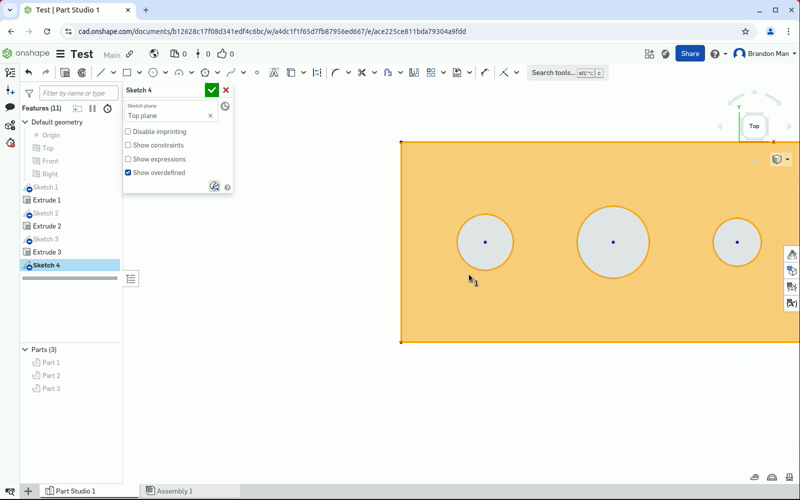
scroll(-6)
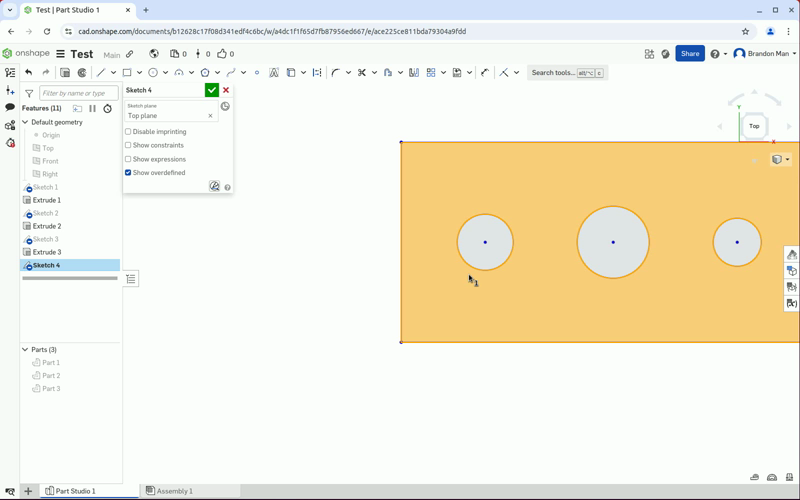
scroll(-6)
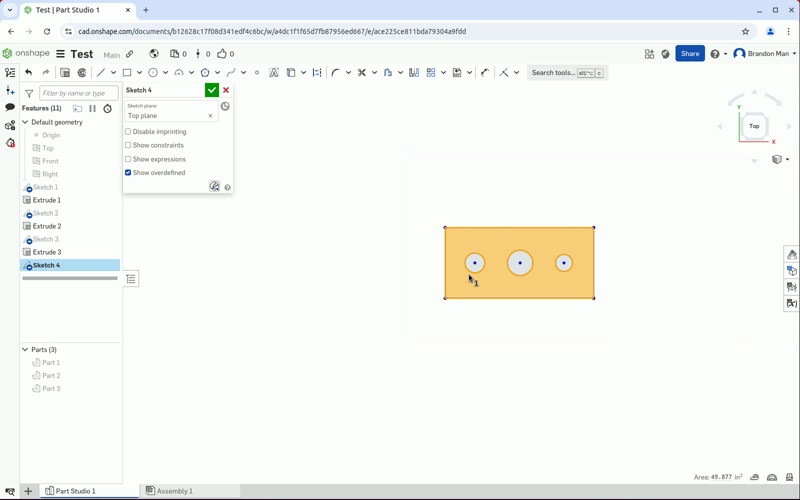
scroll(-6)
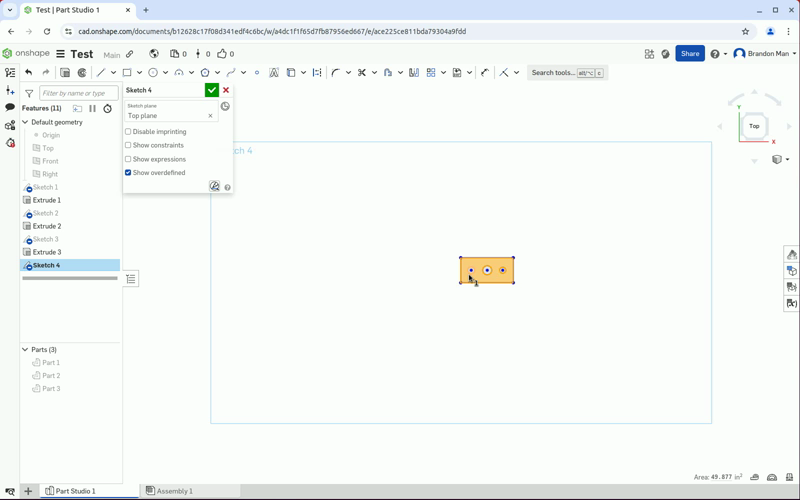
mouse_move(73, 352)
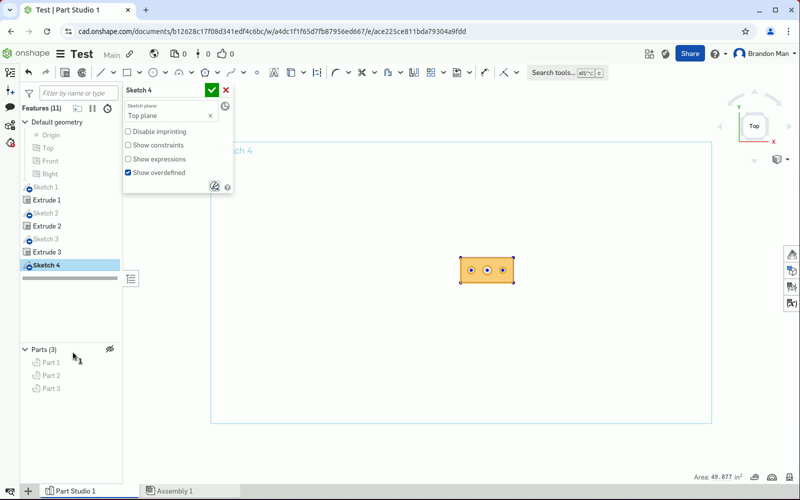
key(shift+y)
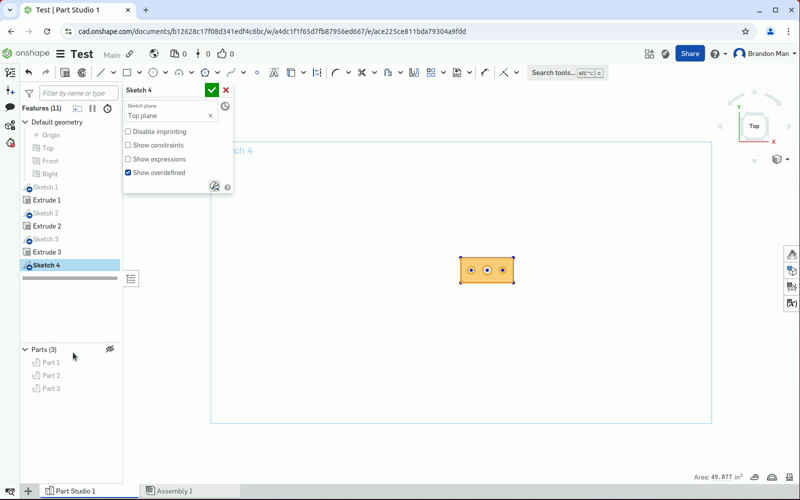
key(shift+e)
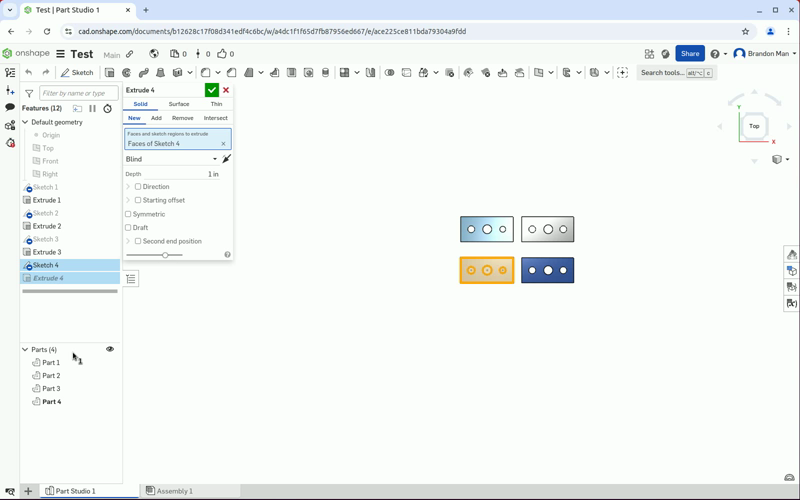
mouse_move(143, 106)
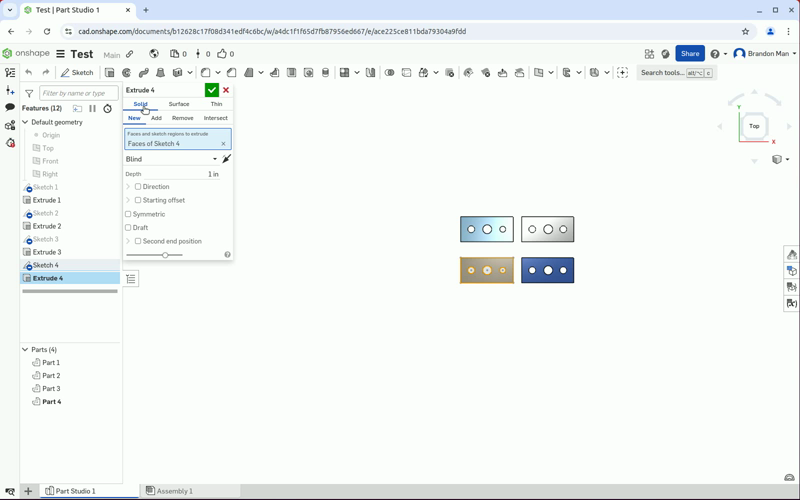
click(143, 106)
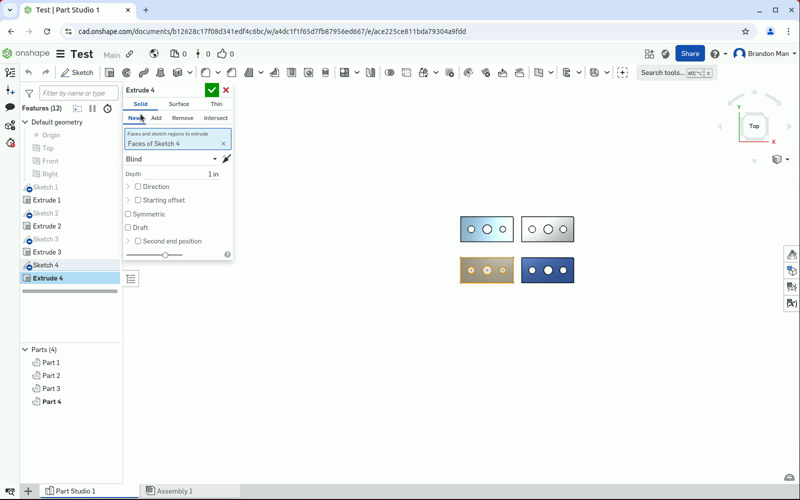
mouse_move(137, 120)
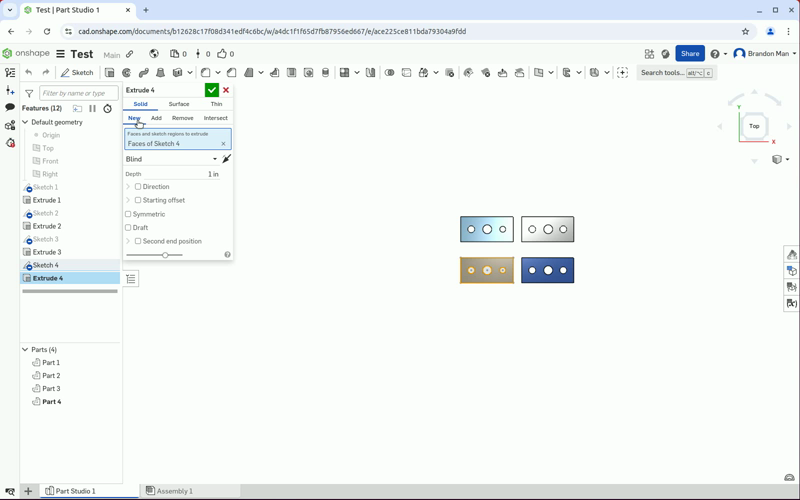
click(137, 120)
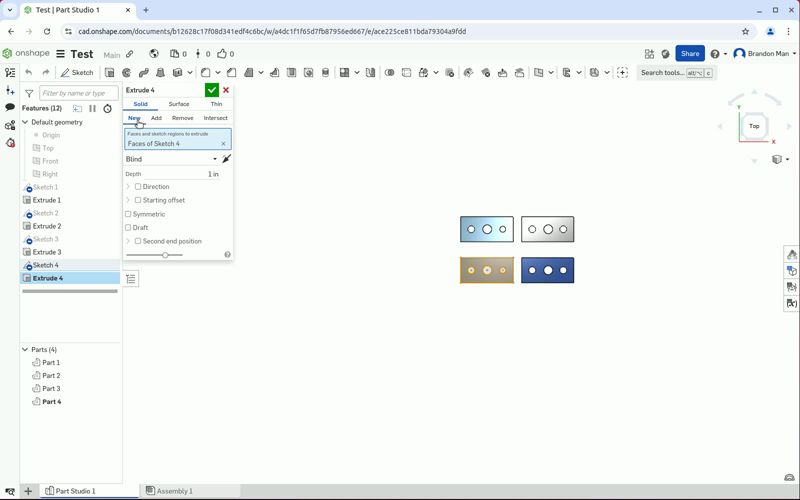
key(tab, 4)
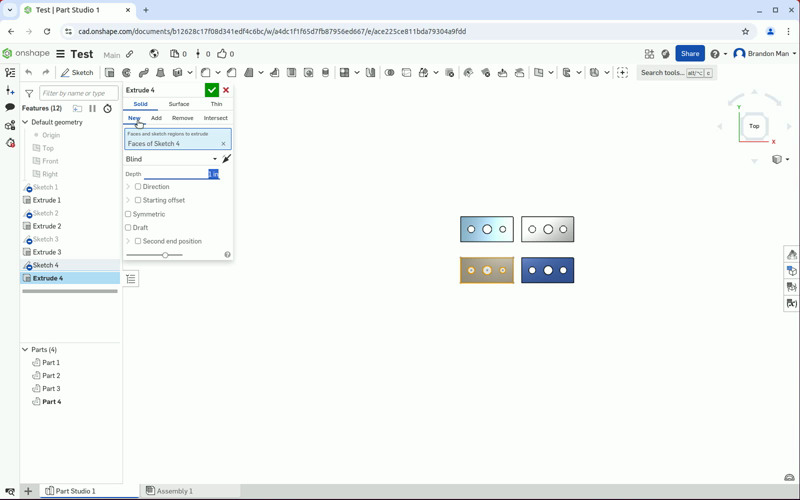
text(0.241)
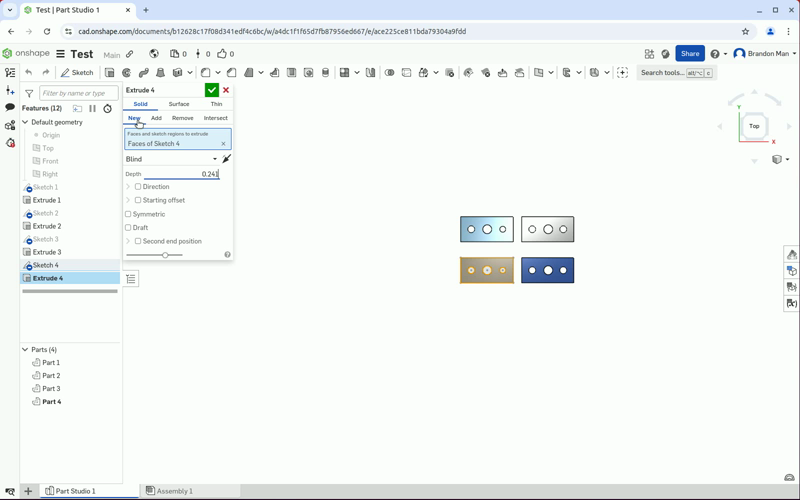
key(enter)
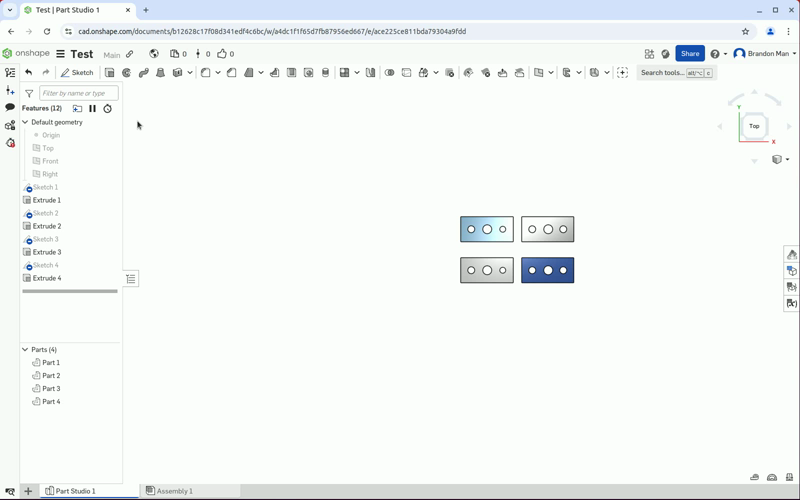
key(shift+h)
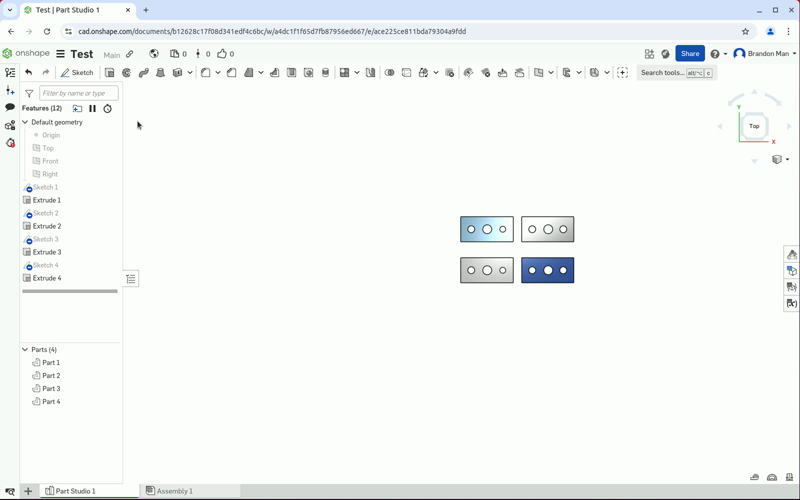
key(shift+h)
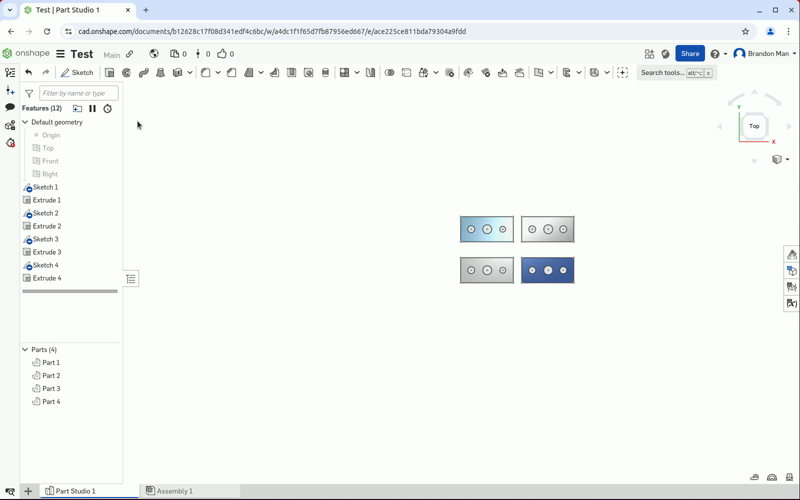
key(shift+7)
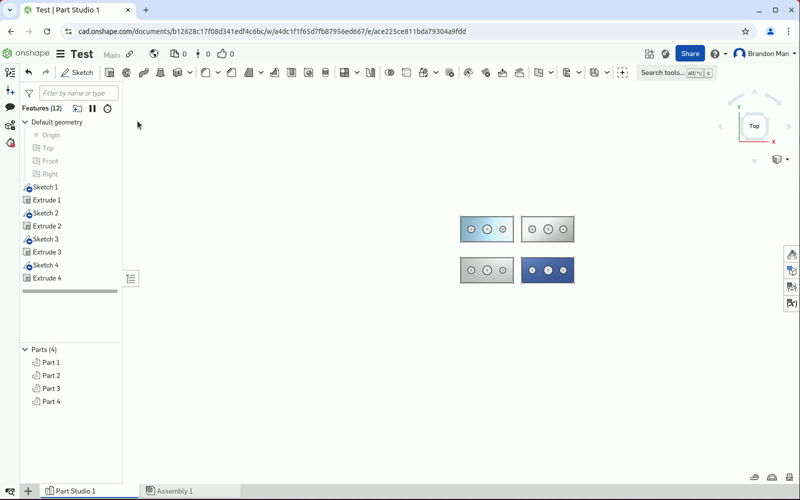
key(up, 3)
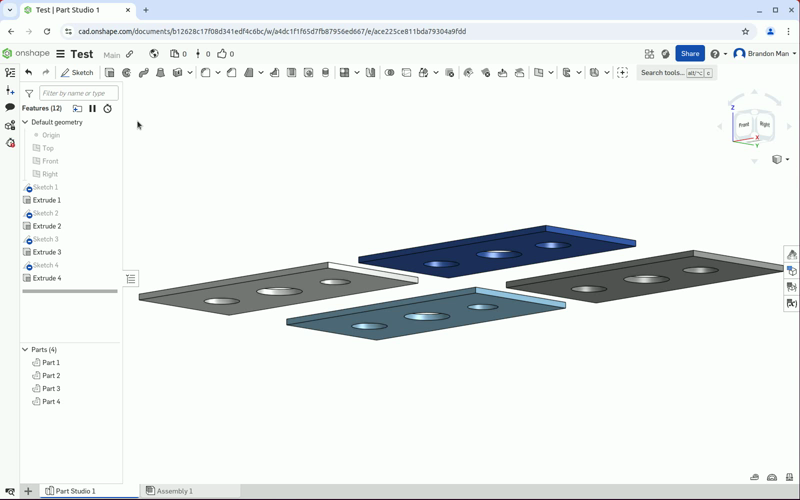
key(left, 3)
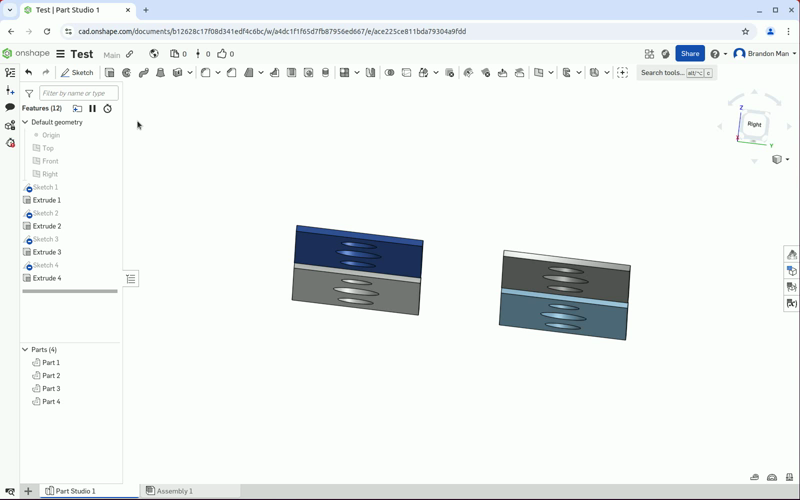
key(right, 3)
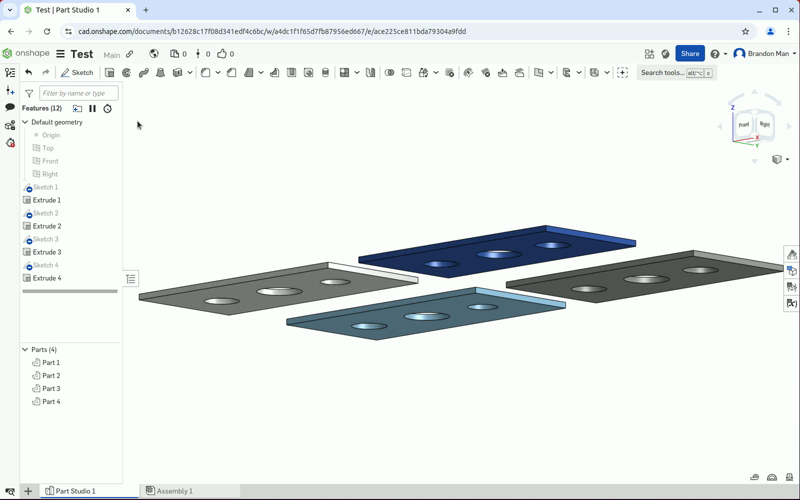
key(down, 3)
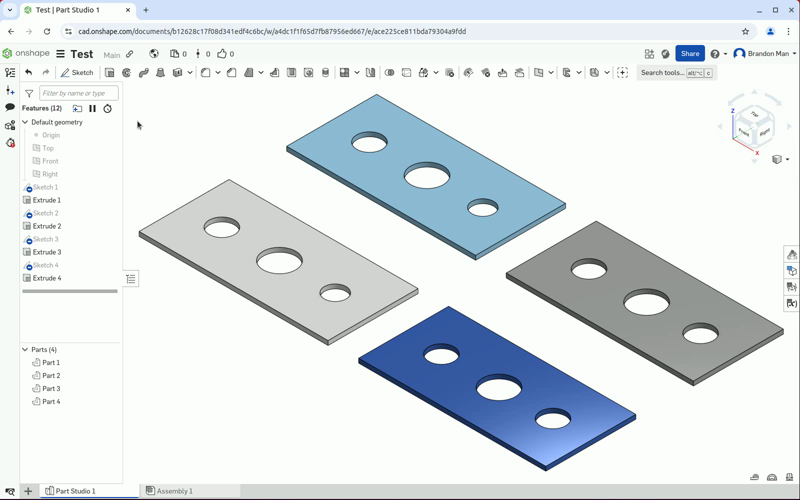
mouse_move(73, 189)
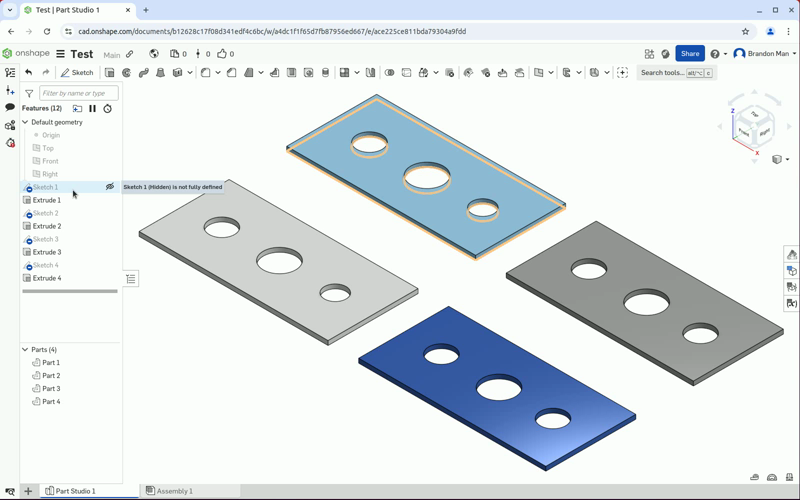
click(73, 189)